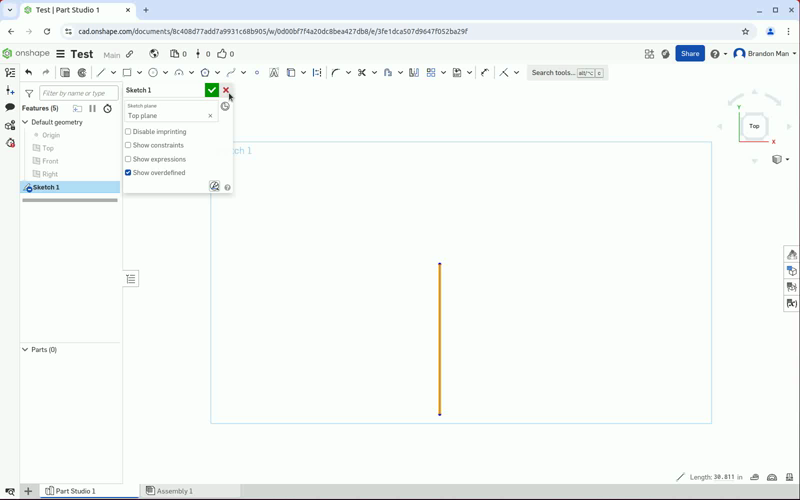
key(shift+h)
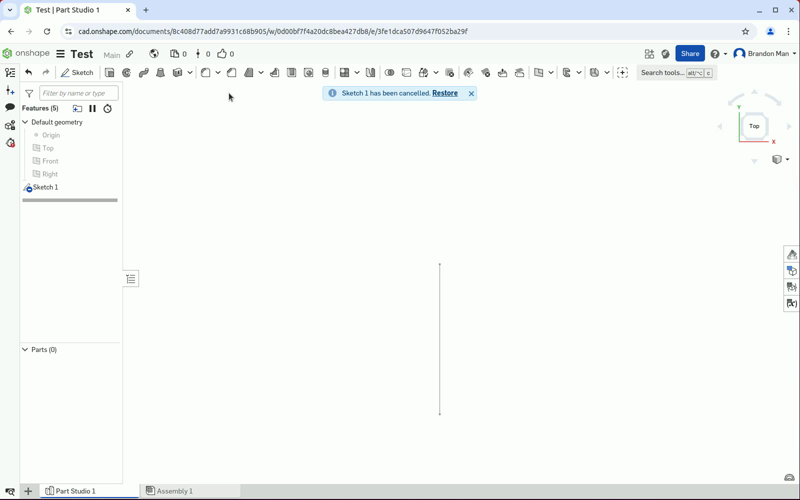
mouse_move(73, 352)
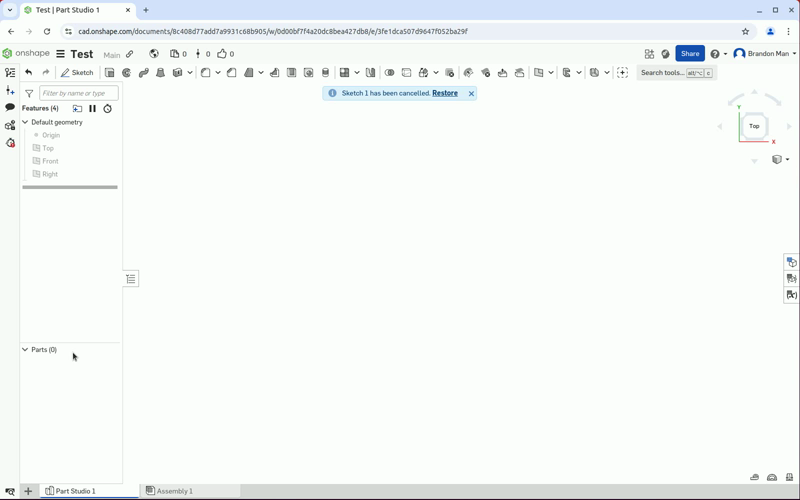
key(y)
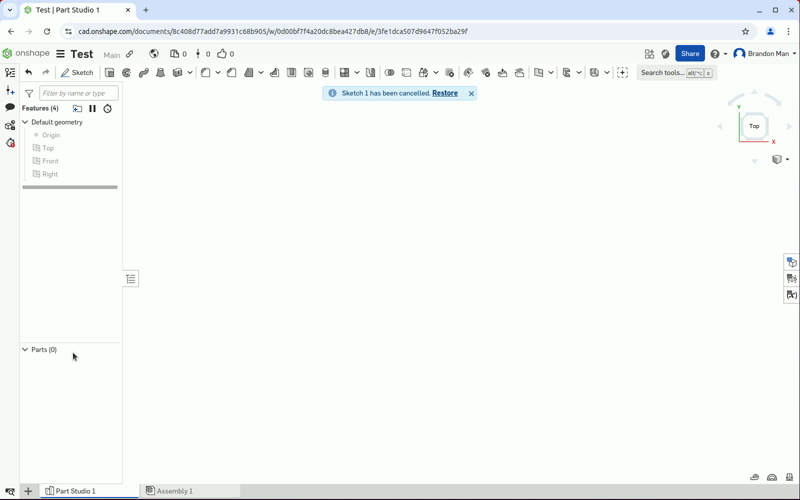
key(shift+p)
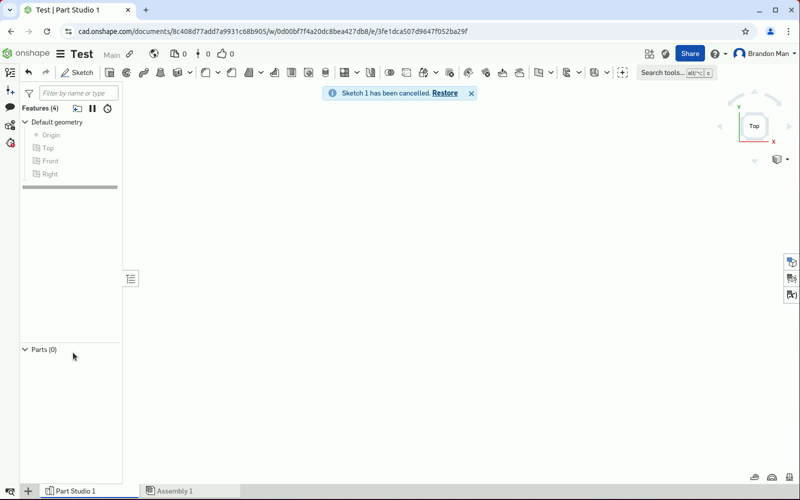
key(space)
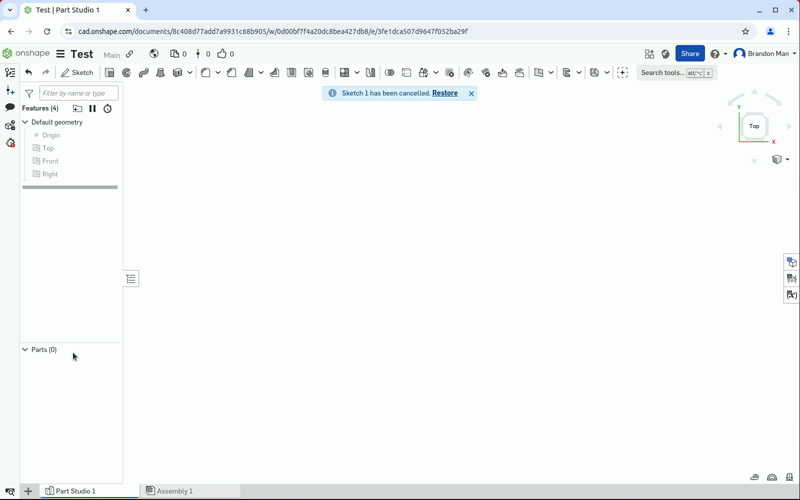
key_down(shift)
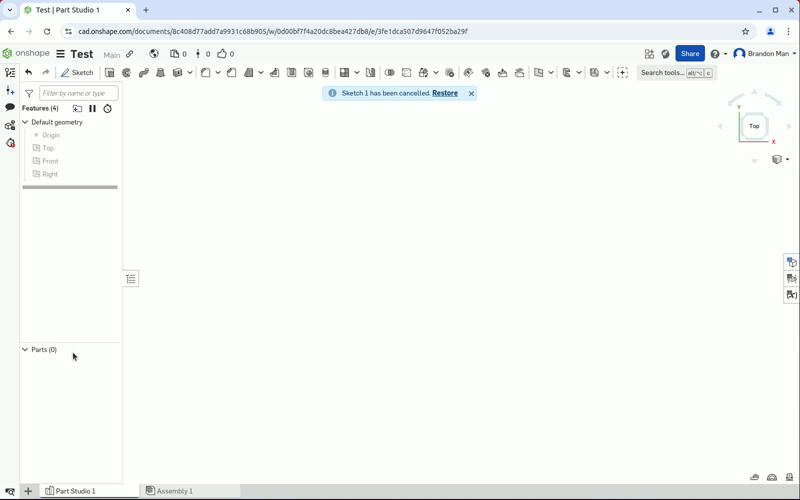
key(up)
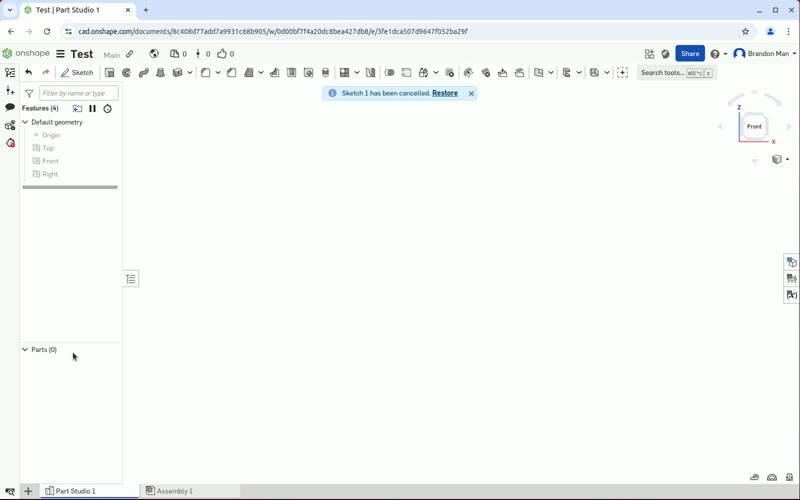
key_up(shift)
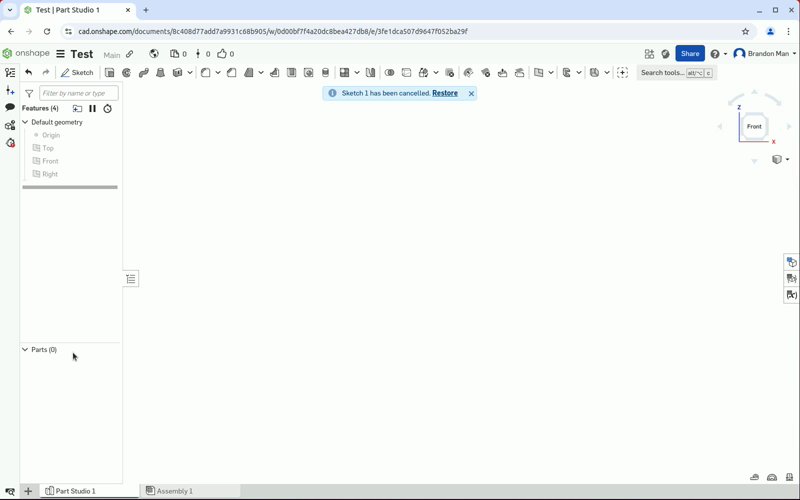
mouse_move(73, 352)
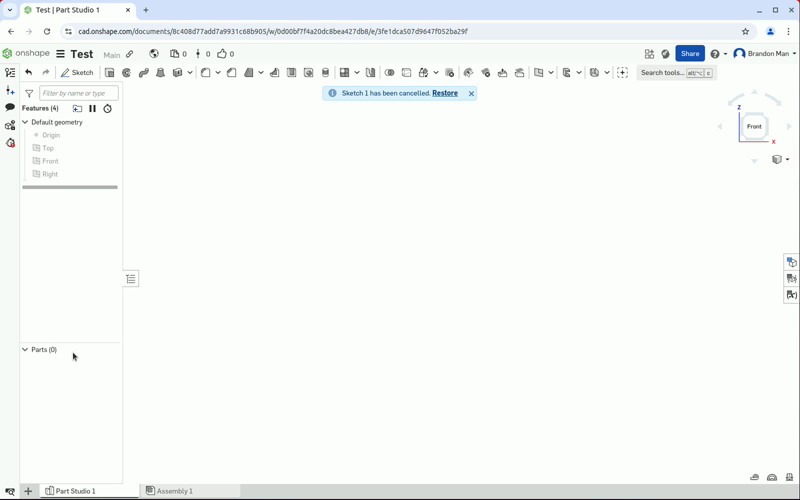
key(shift+y)
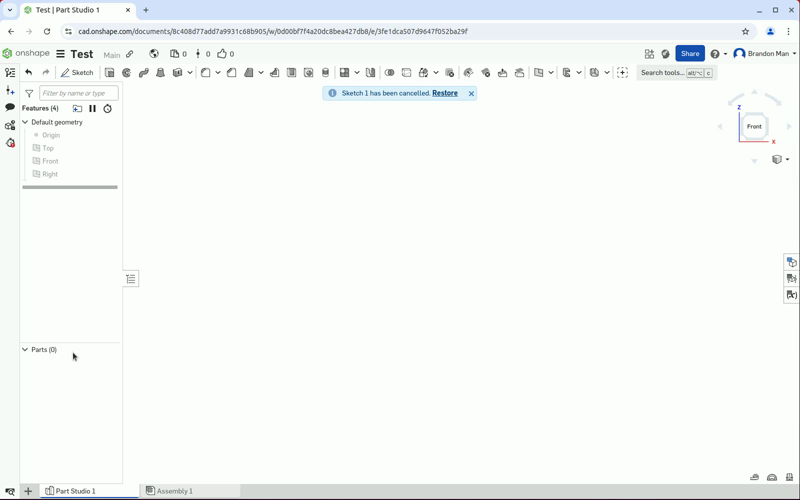
key(shift+s)
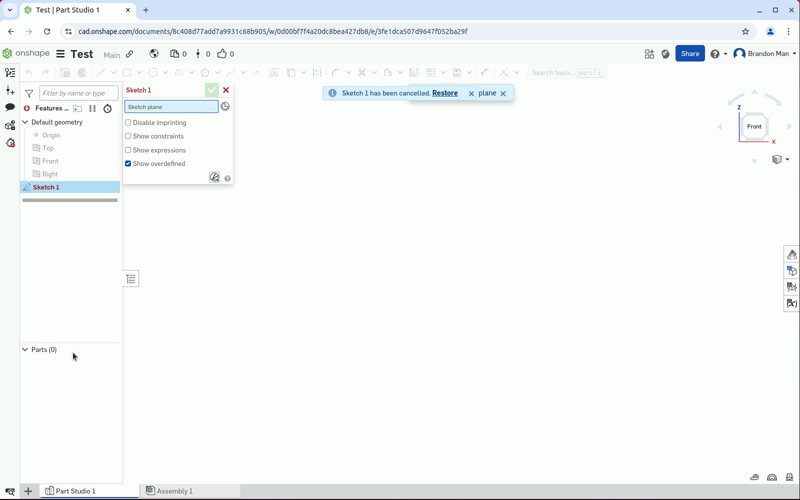
mouse_move(73, 163)
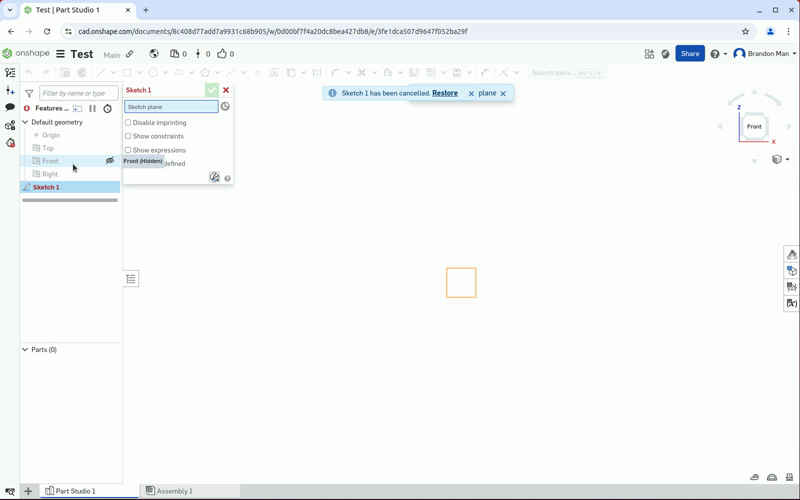
click(73, 163)
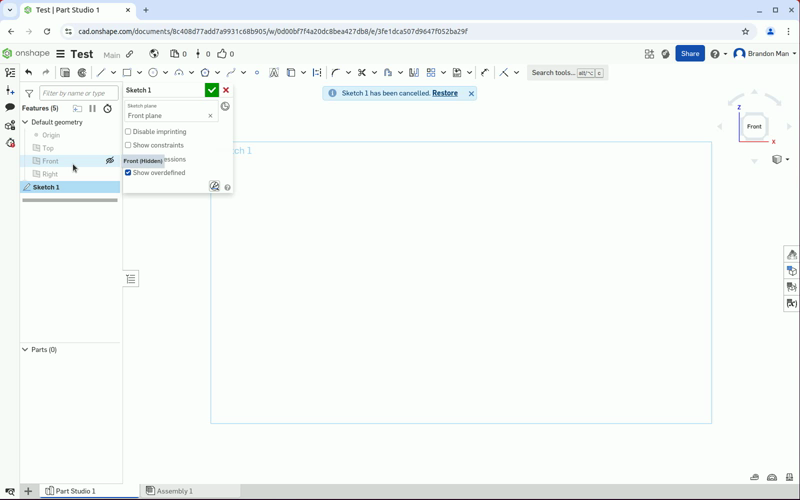
mouse_move(73, 352)
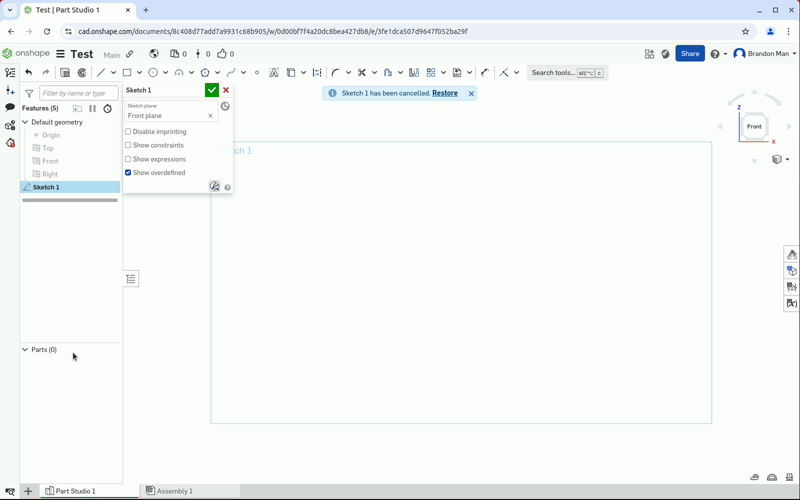
key(y)
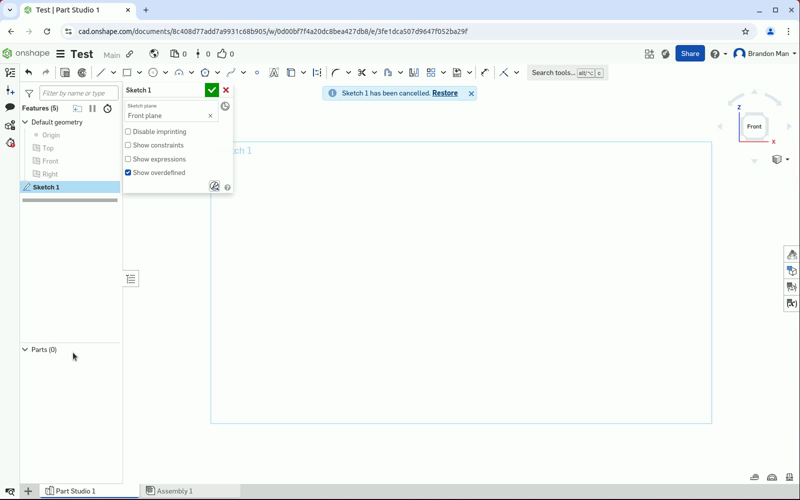
key(l)
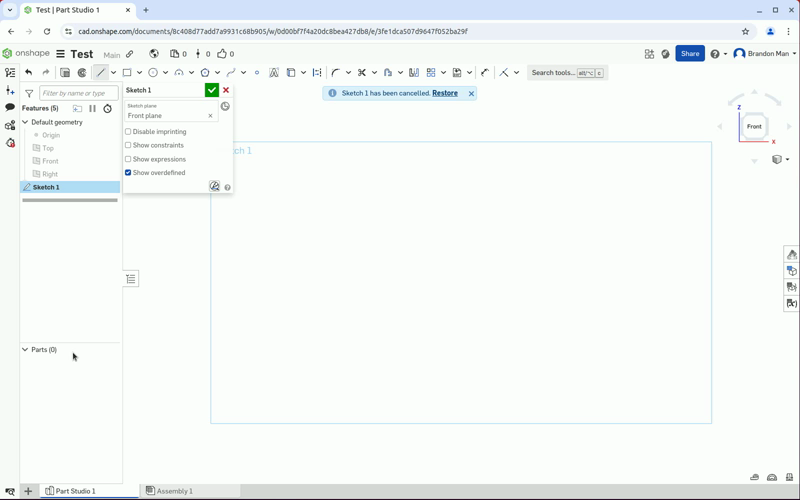
key_down(shift)
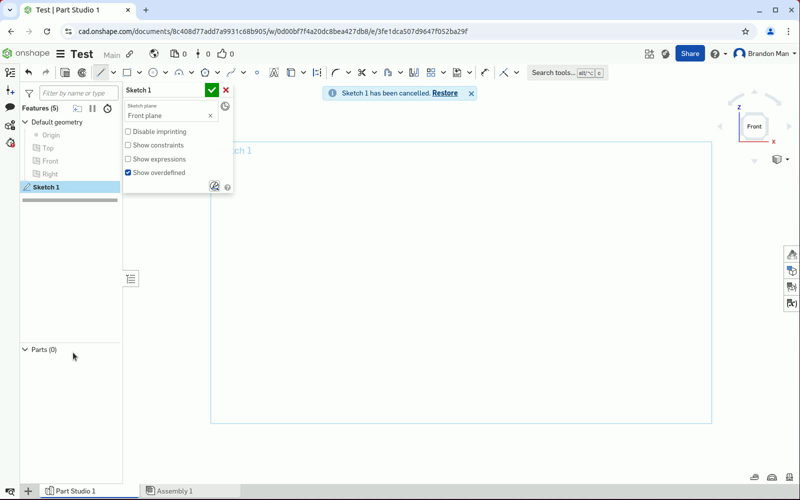
mouse_move(348, 343)
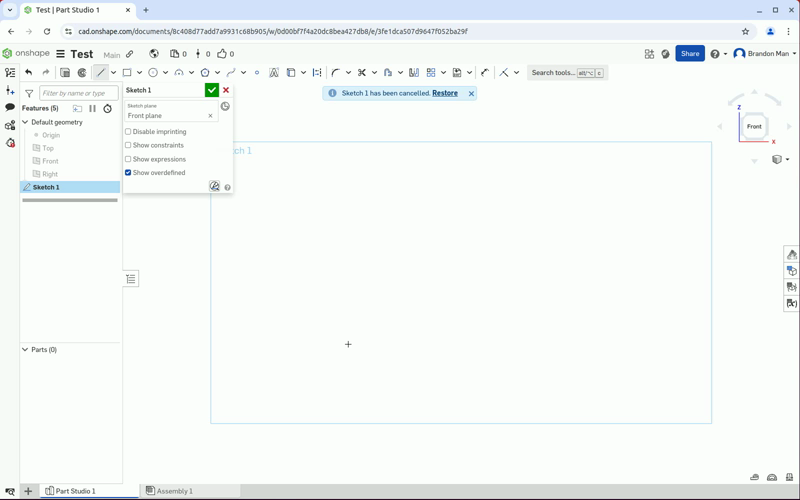
click(348, 343)
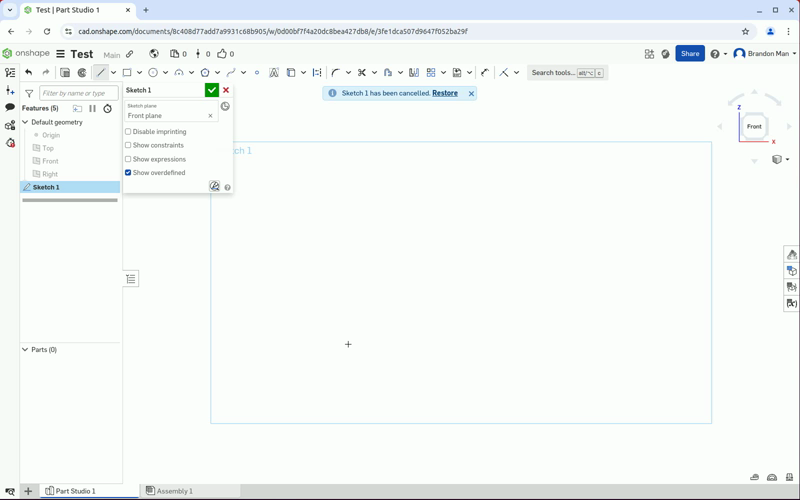
key_up(shift)
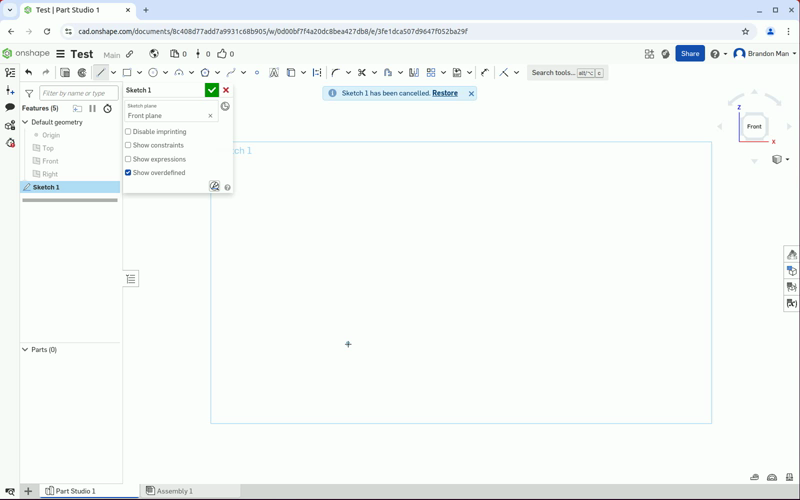
key_down(shift)
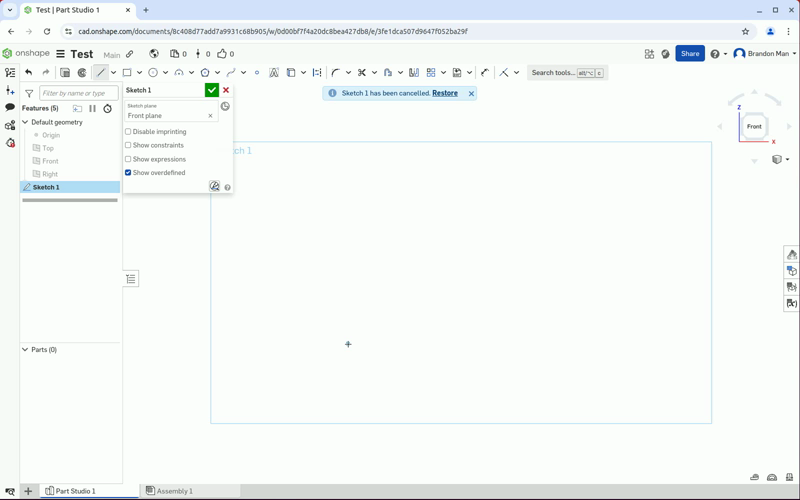
mouse_move(378, 343)
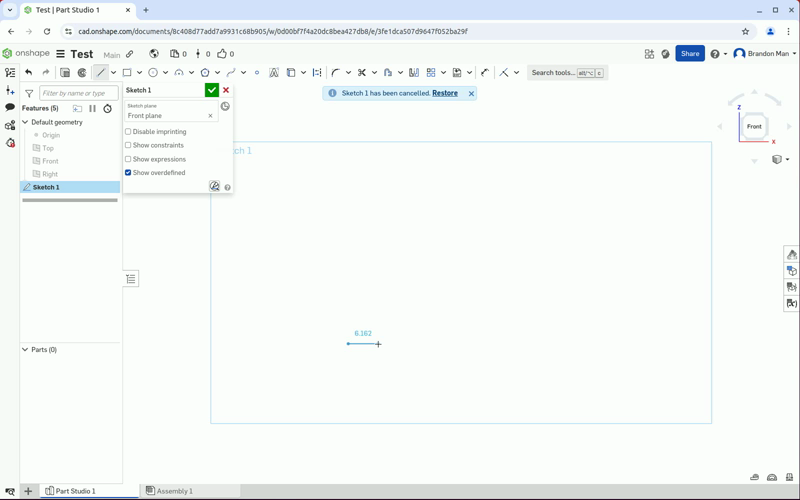
mouse_move(353, 343)
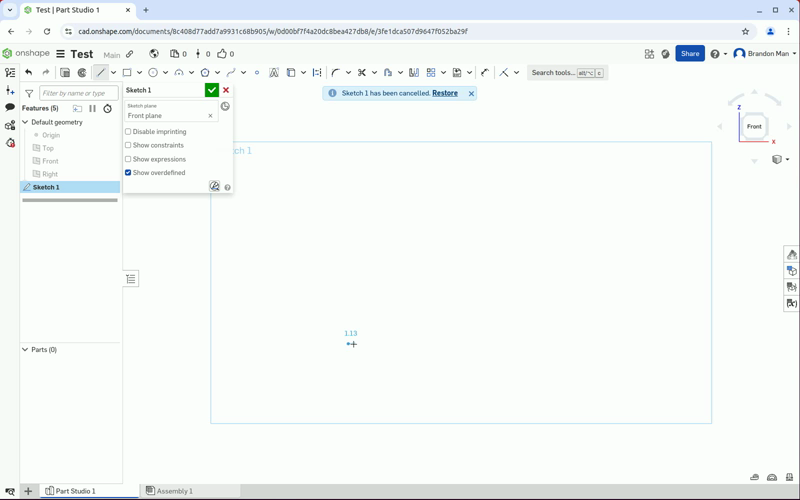
scroll(6)
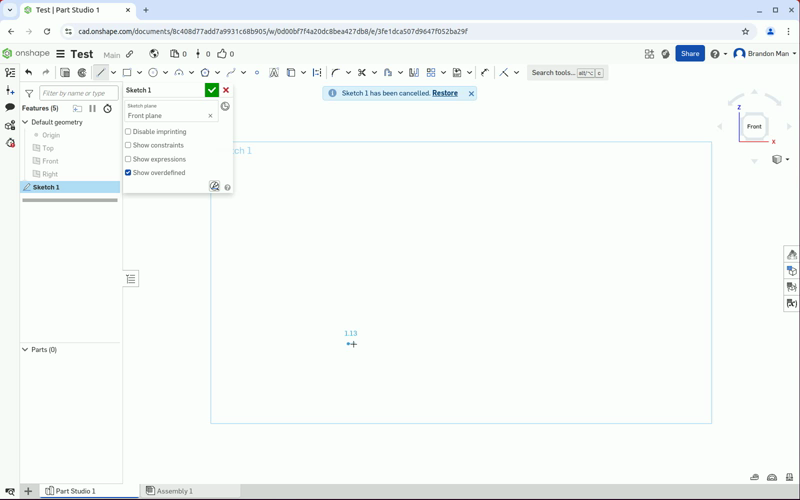
scroll(6)
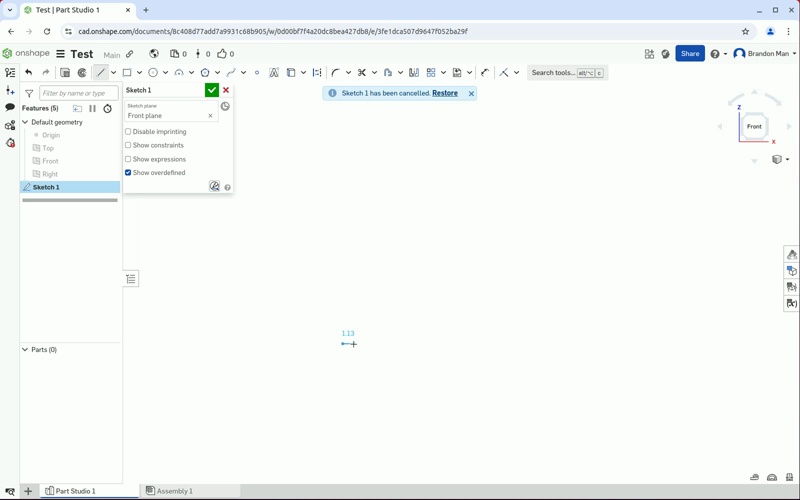
scroll(6)
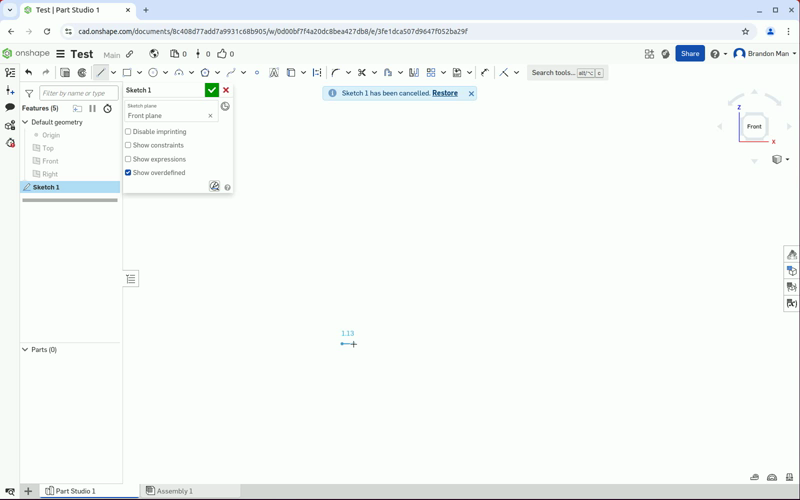
scroll(6)
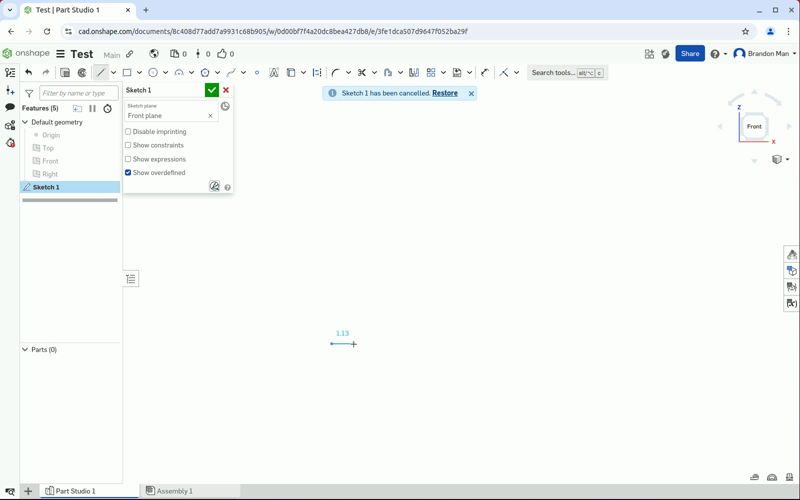
scroll(6)
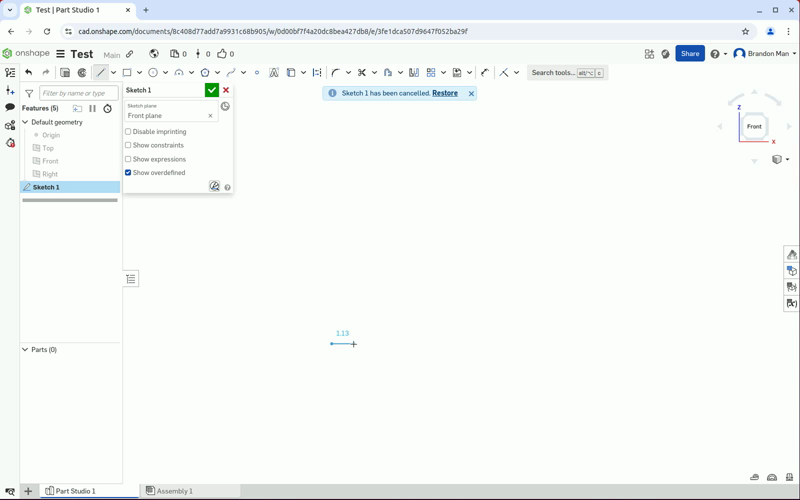
scroll(6)
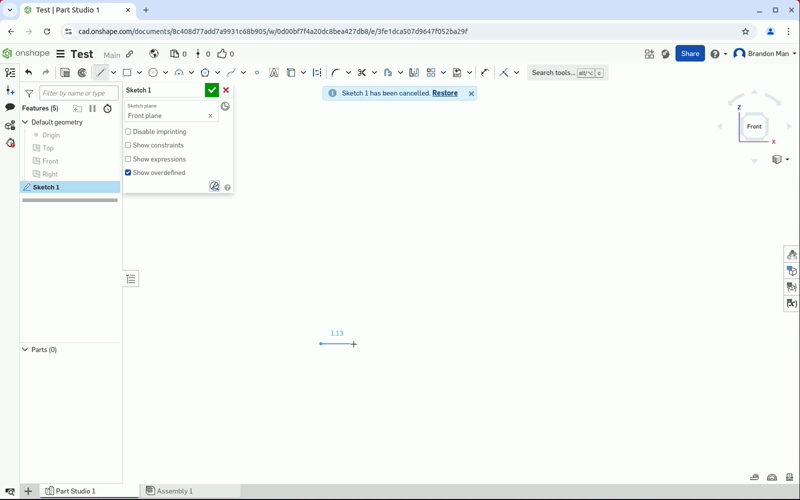
scroll(6)
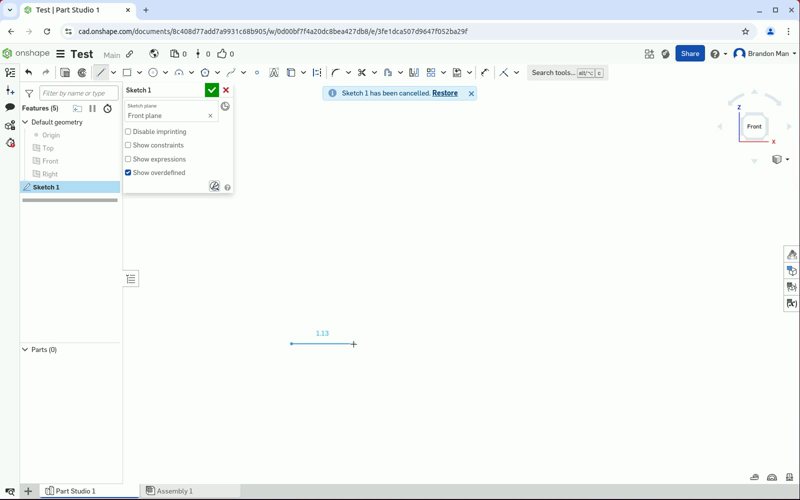
click(353, 343)
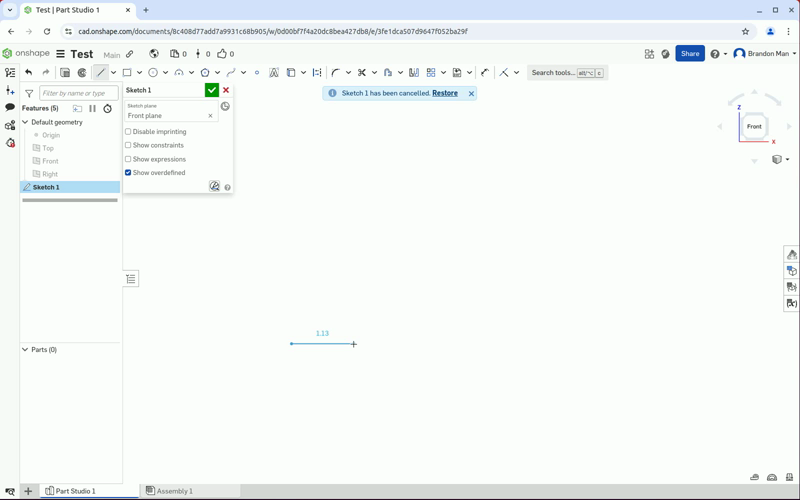
scroll(-6)
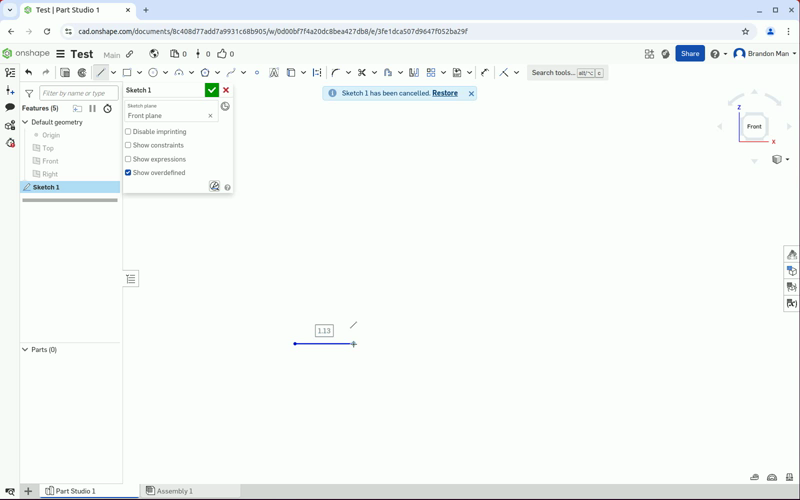
scroll(-6)
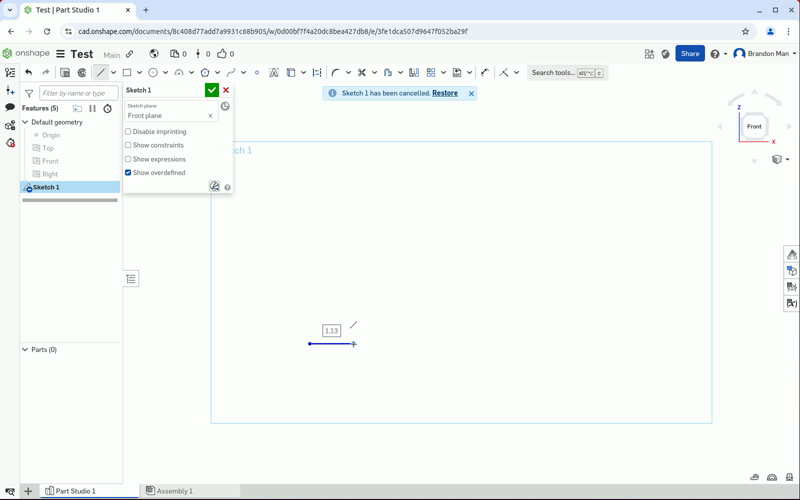
scroll(-6)
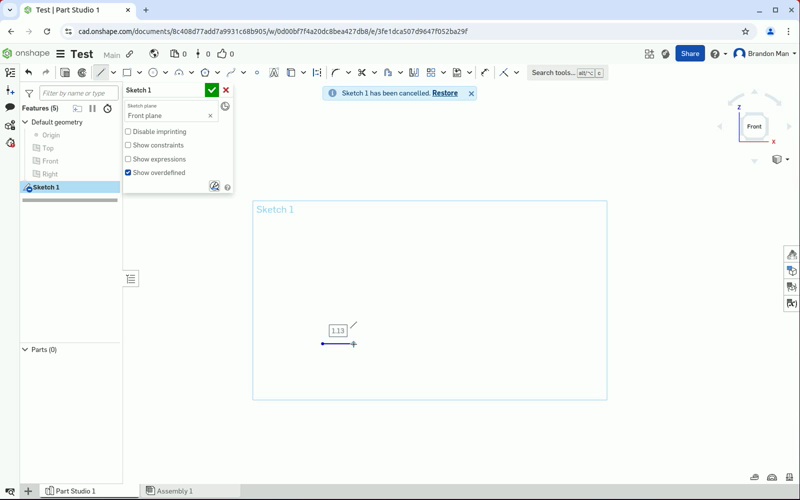
scroll(-6)
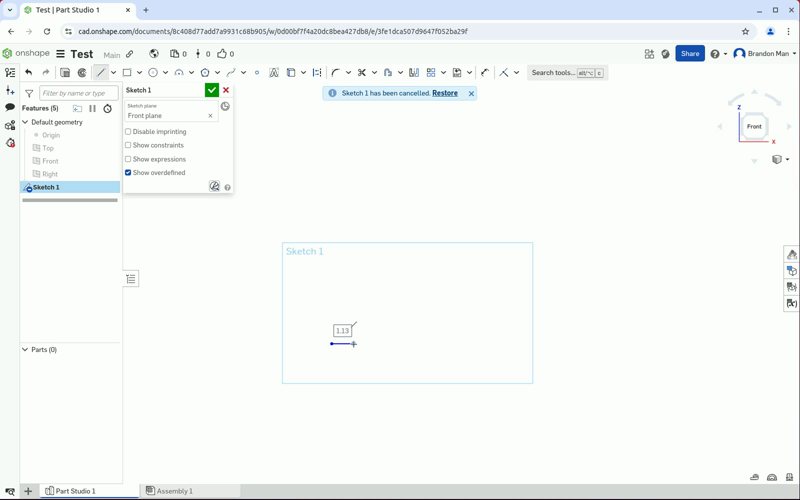
scroll(-6)
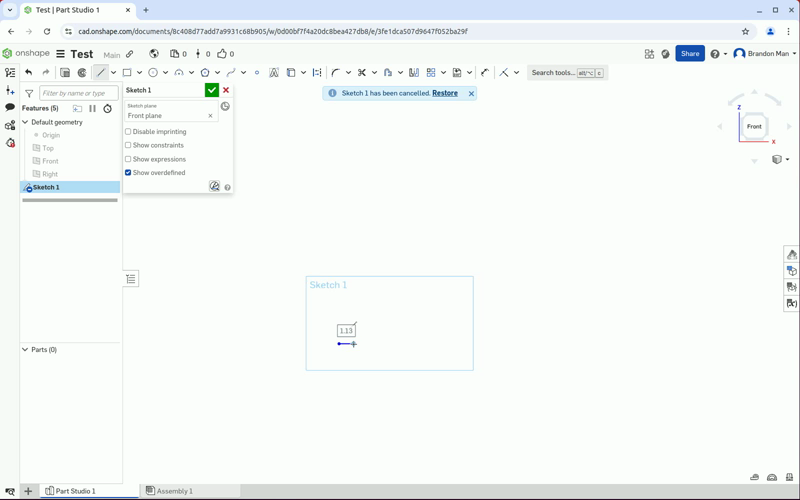
scroll(-6)
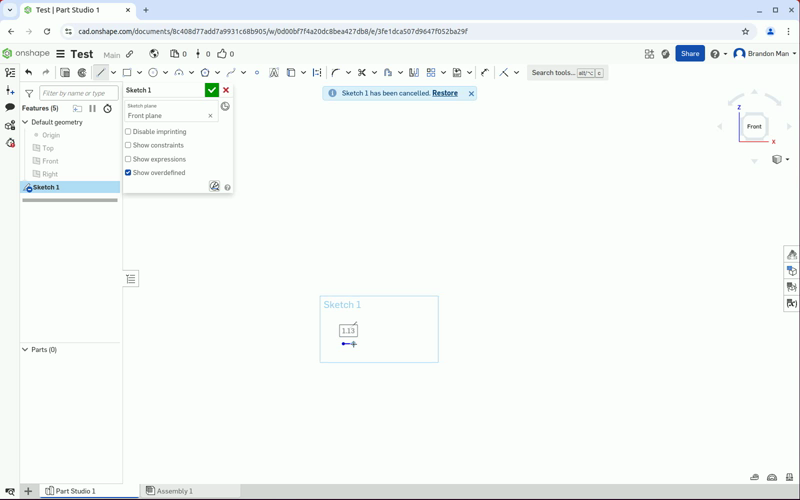
scroll(-6)
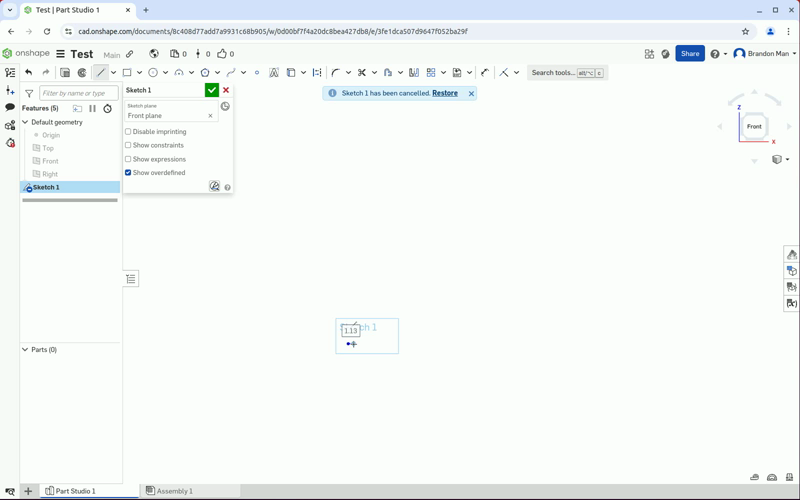
key_up(shift)
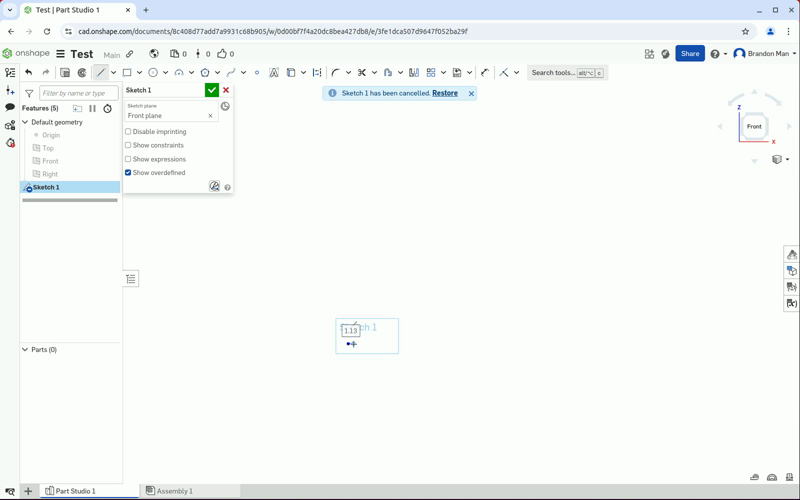
key_down(shift)
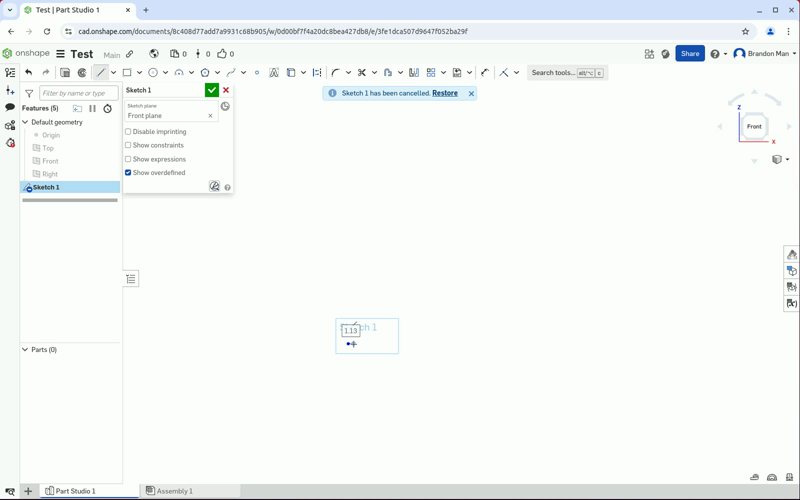
mouse_move(353, 216)
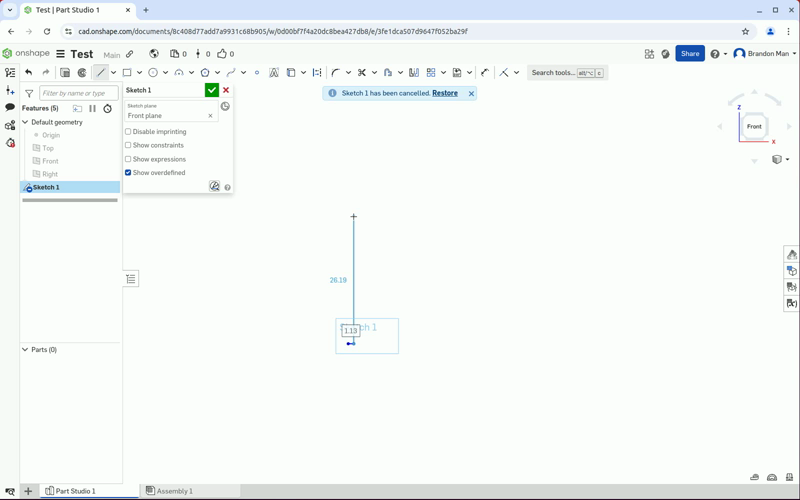
click(353, 216)
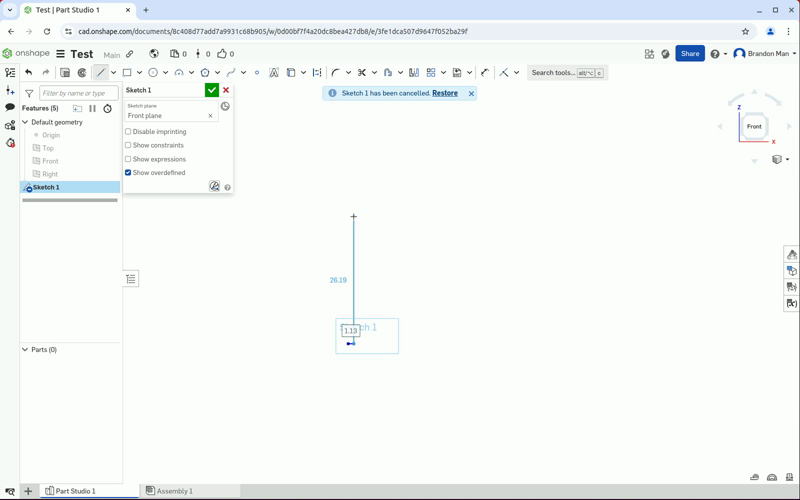
key_up(shift)
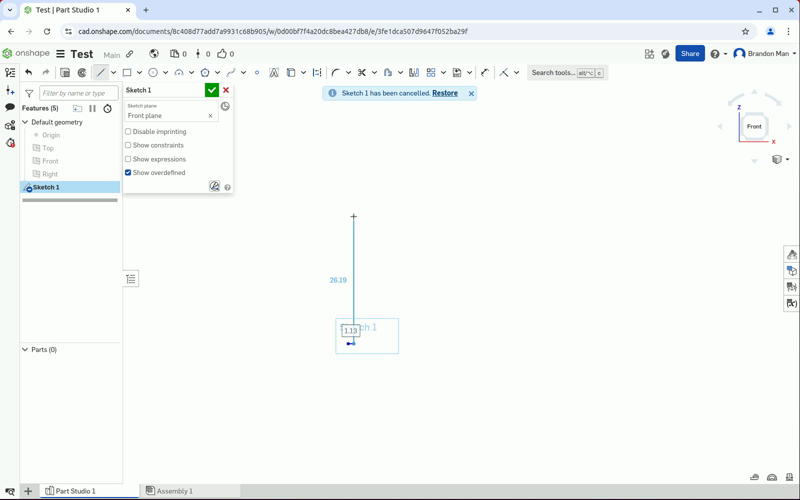
key_down(shift)
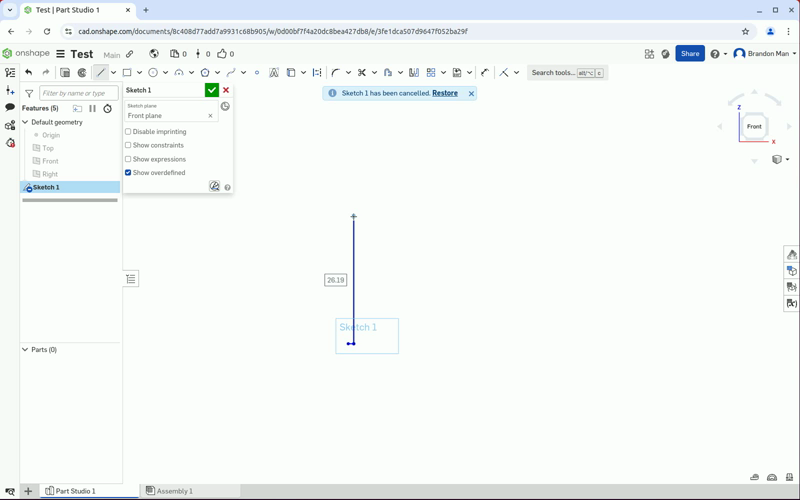
mouse_move(383, 216)
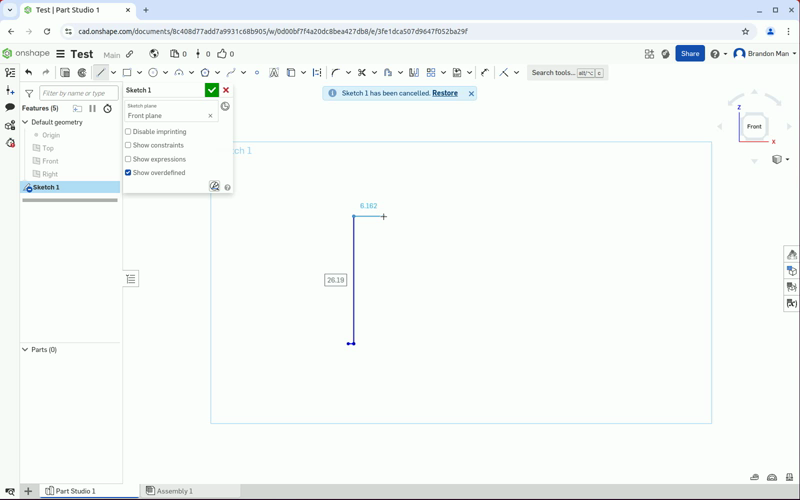
mouse_move(348, 216)
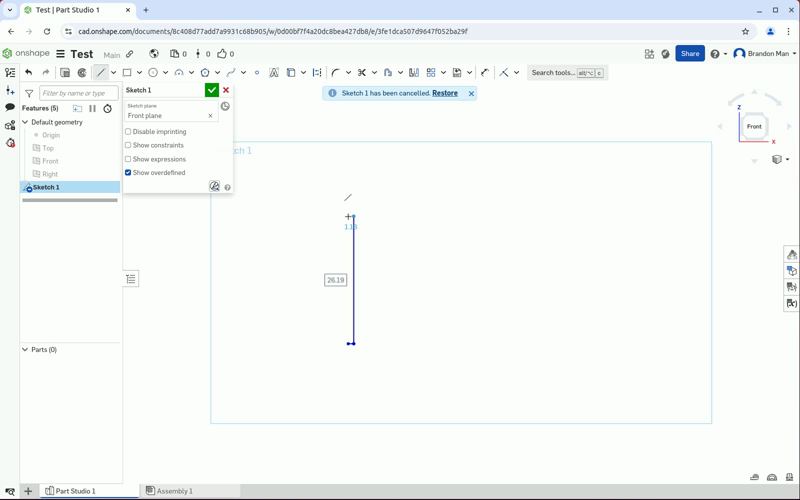
scroll(6)
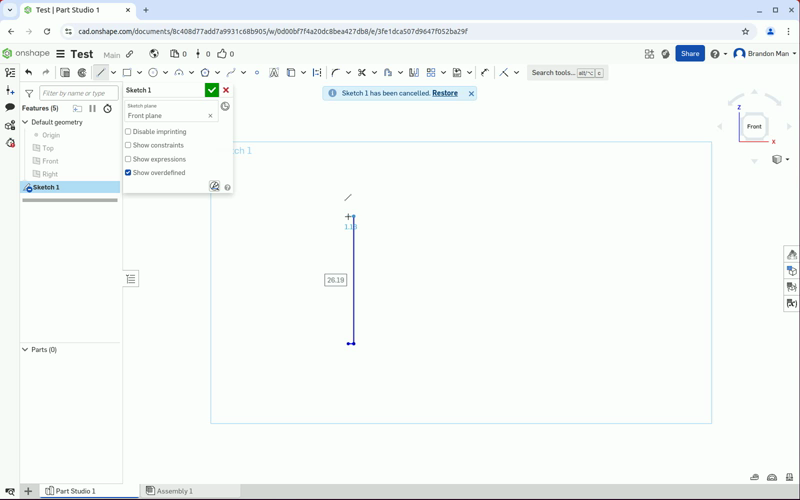
scroll(6)
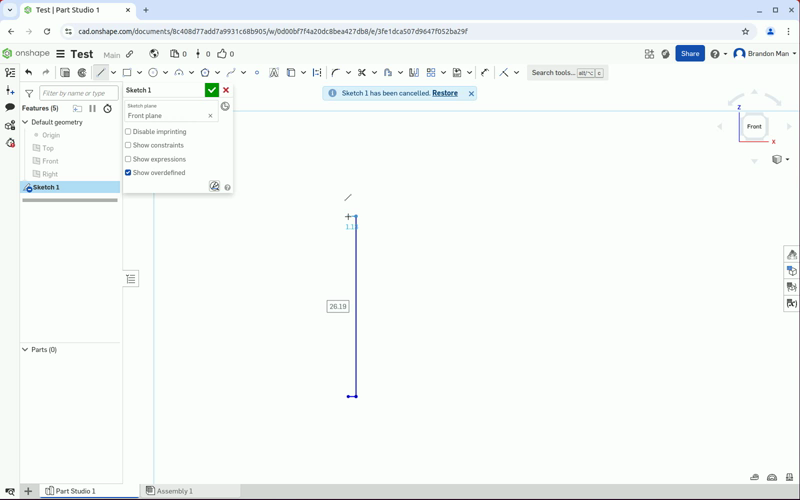
scroll(6)
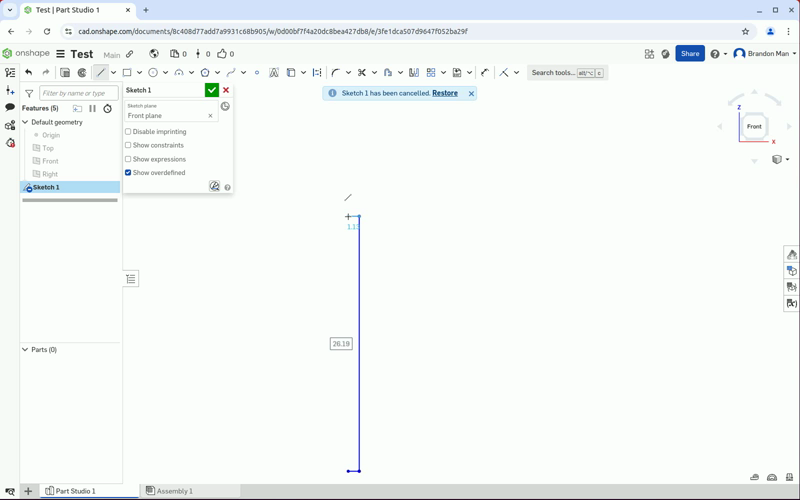
scroll(6)
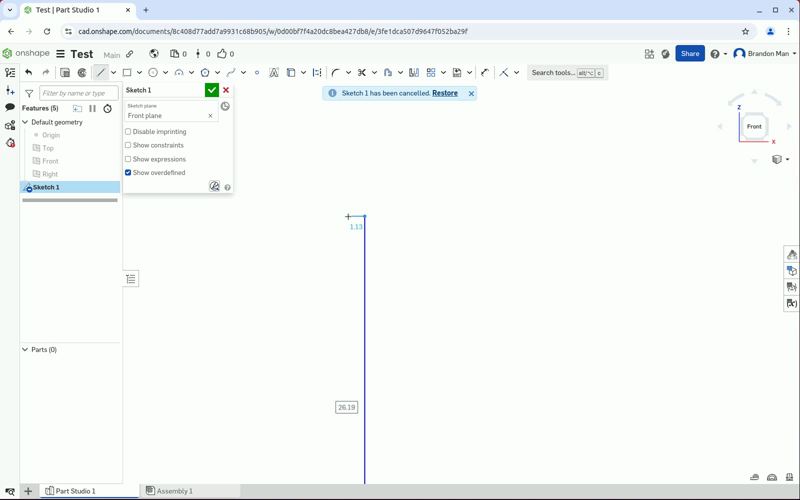
scroll(6)
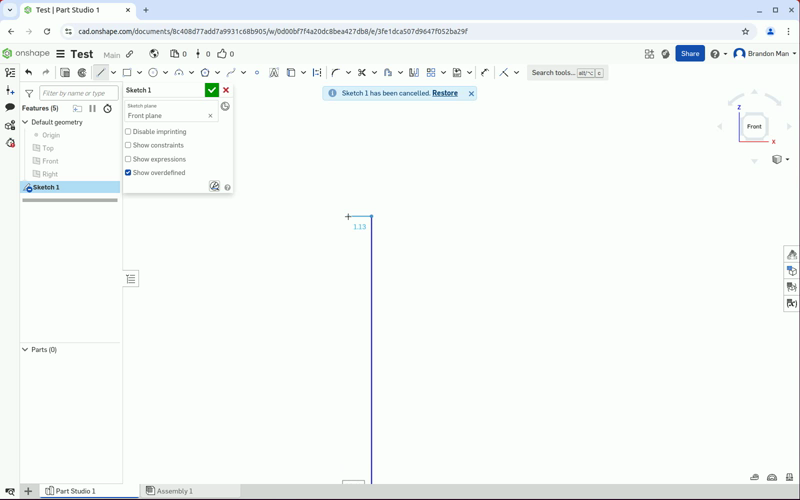
scroll(6)
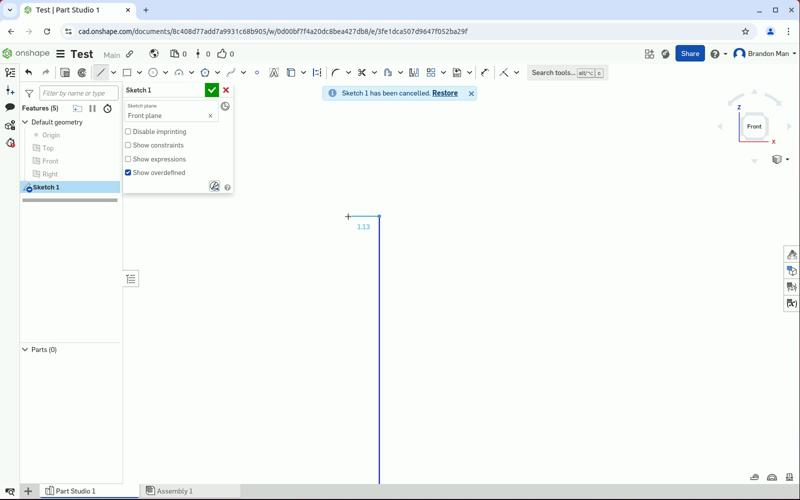
scroll(6)
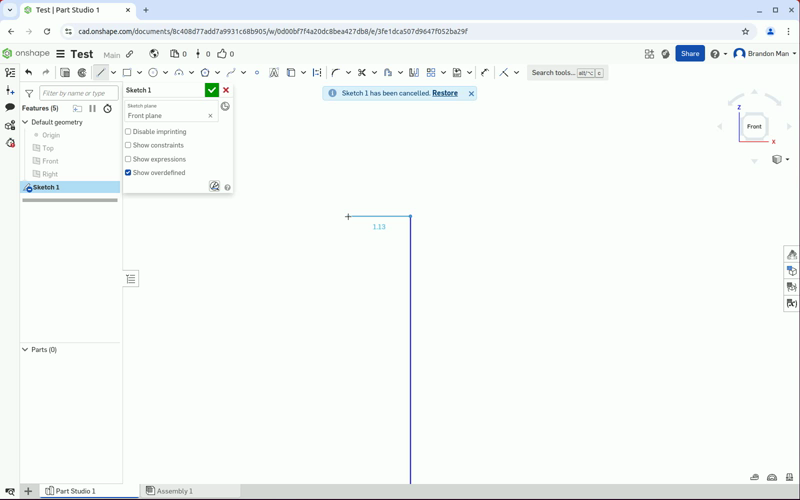
click(348, 216)
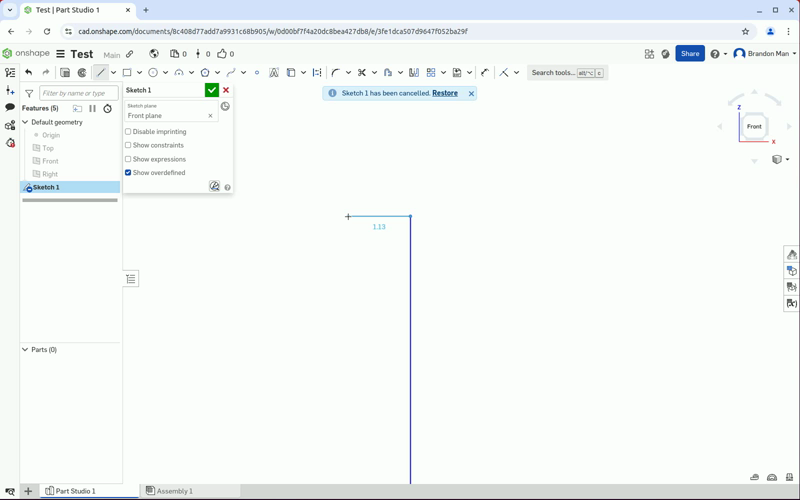
scroll(-6)
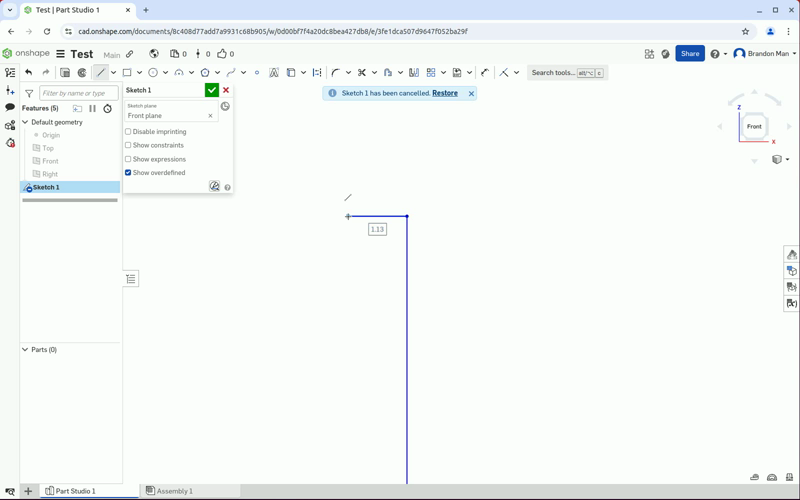
scroll(-6)
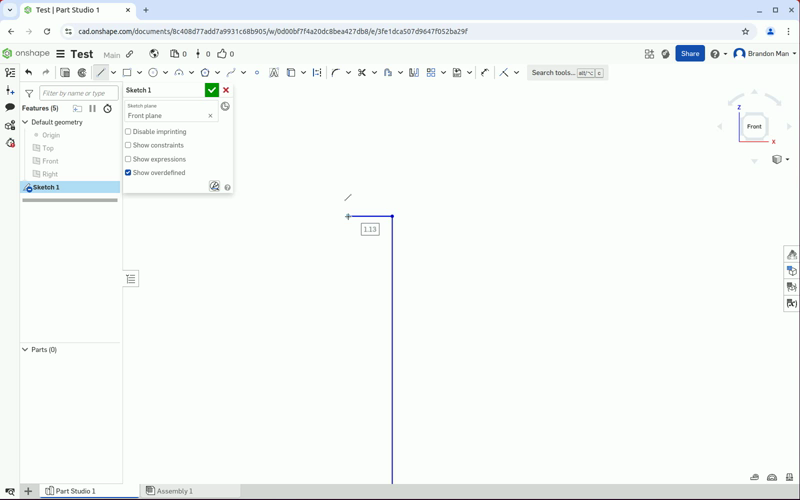
scroll(-6)
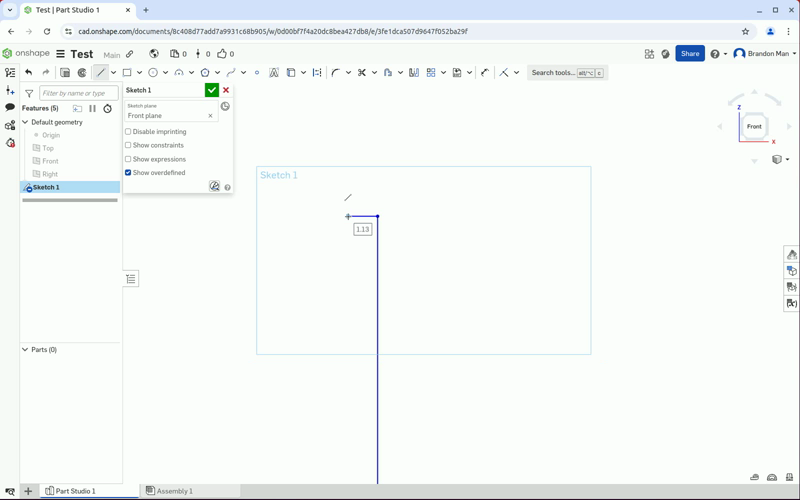
scroll(-6)
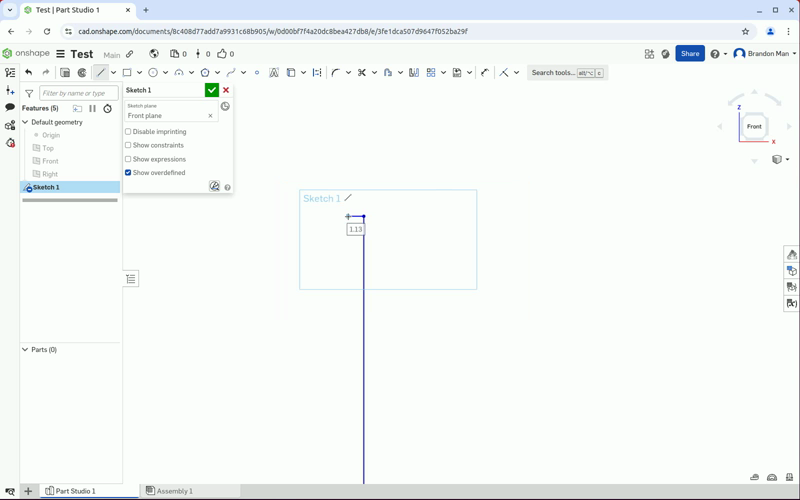
scroll(-6)
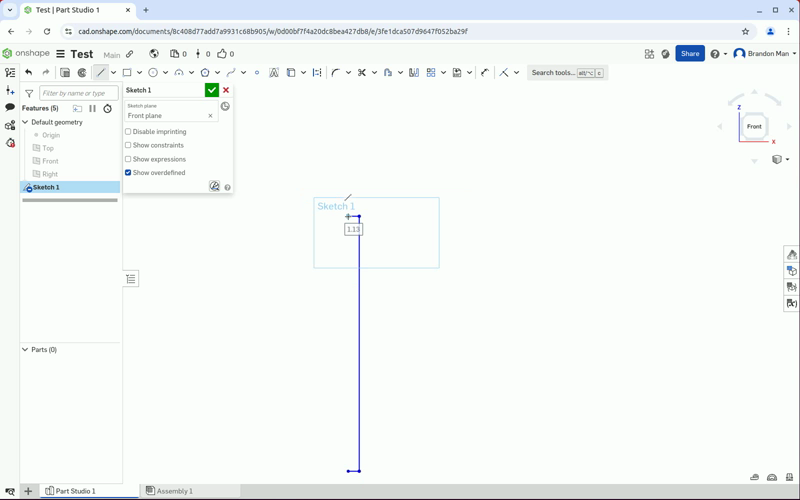
scroll(-6)
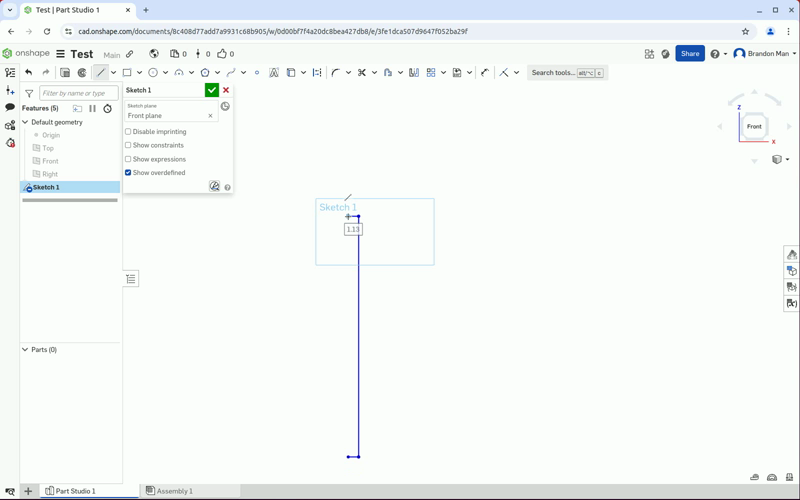
scroll(-6)
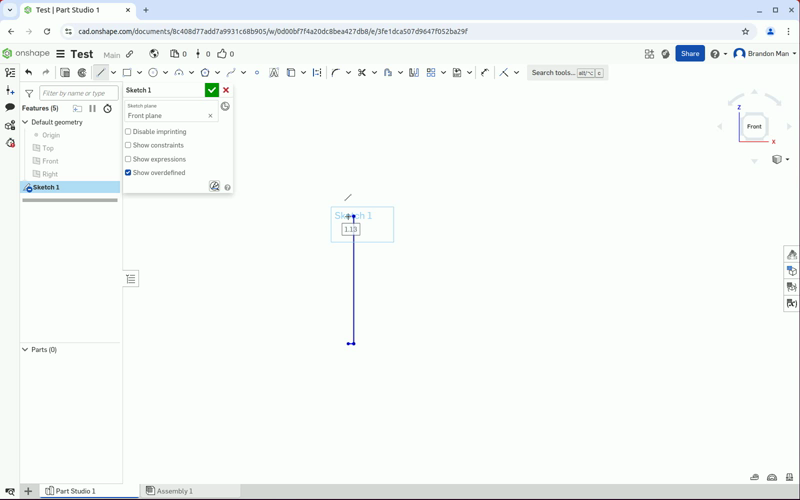
key_up(shift)
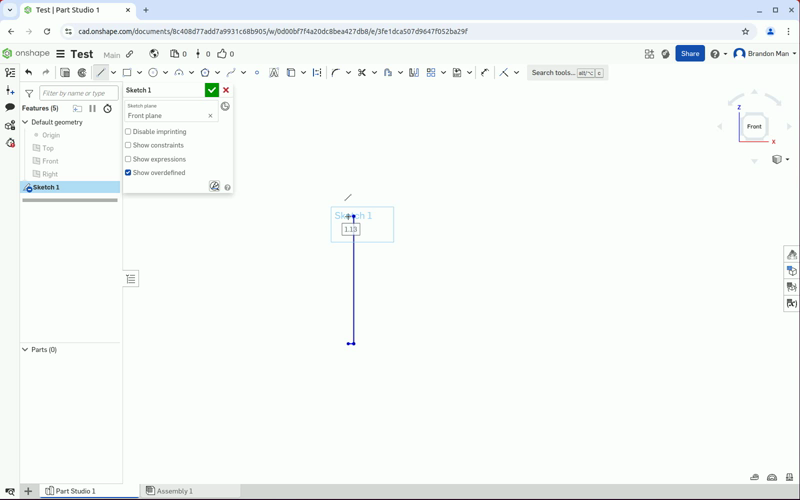
key_down(shift)
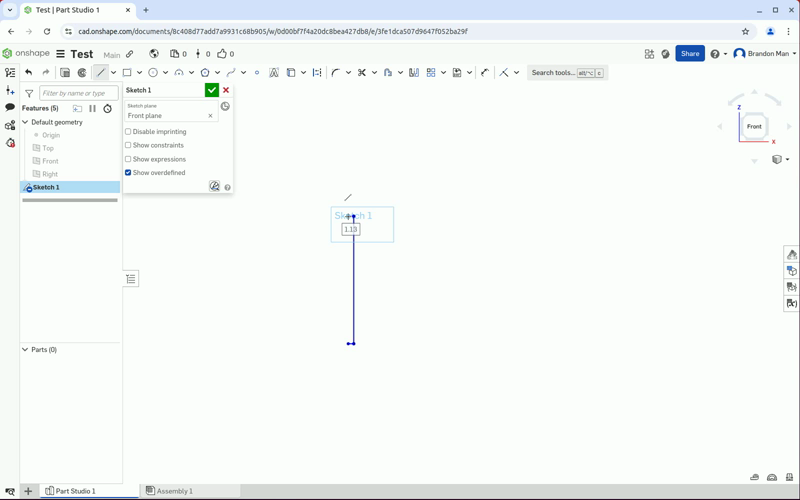
mouse_move(348, 343)
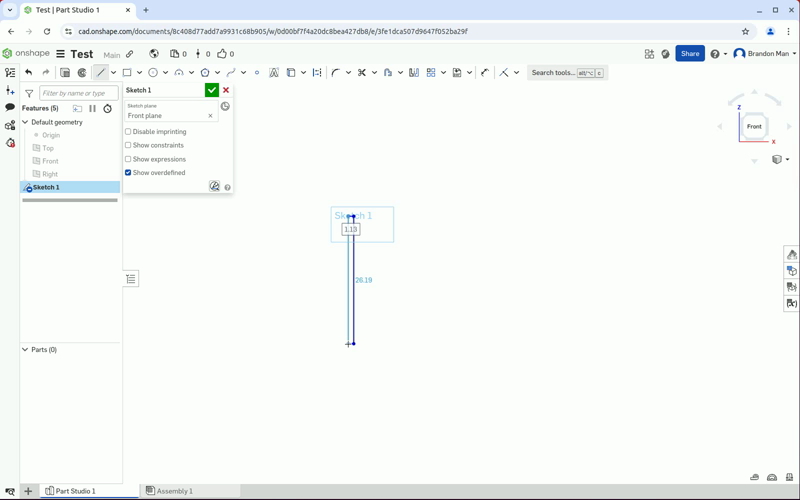
key_up(shift)
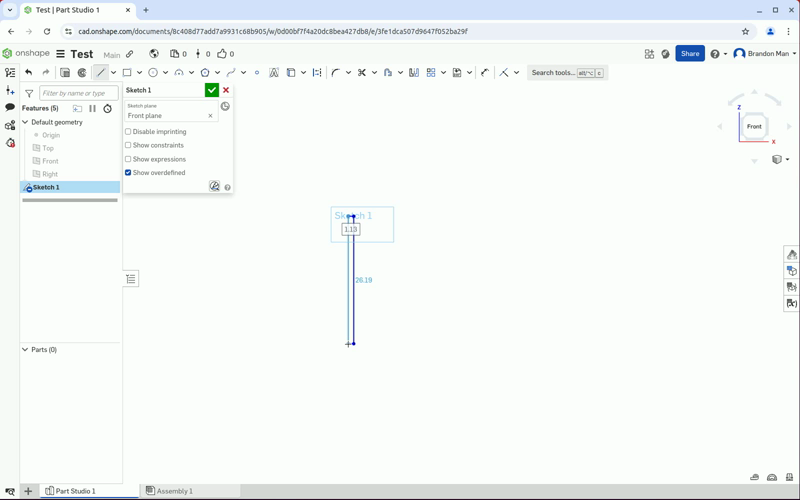
click(348, 343)
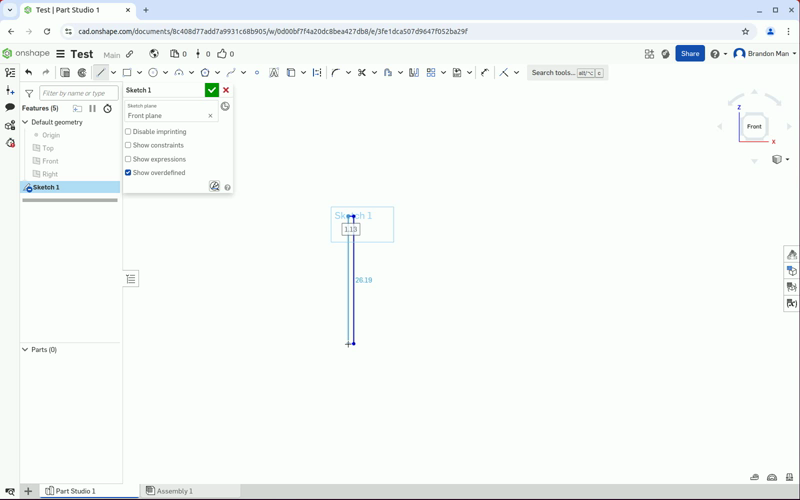
key(esc)
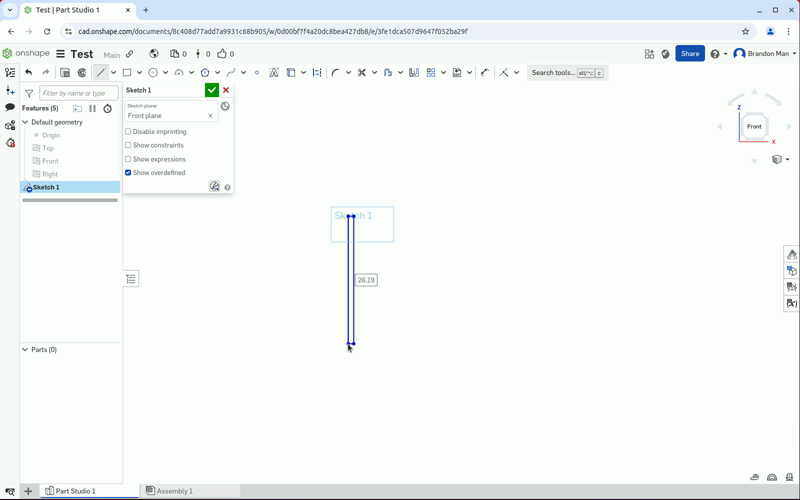
mouse_move(351, 320)
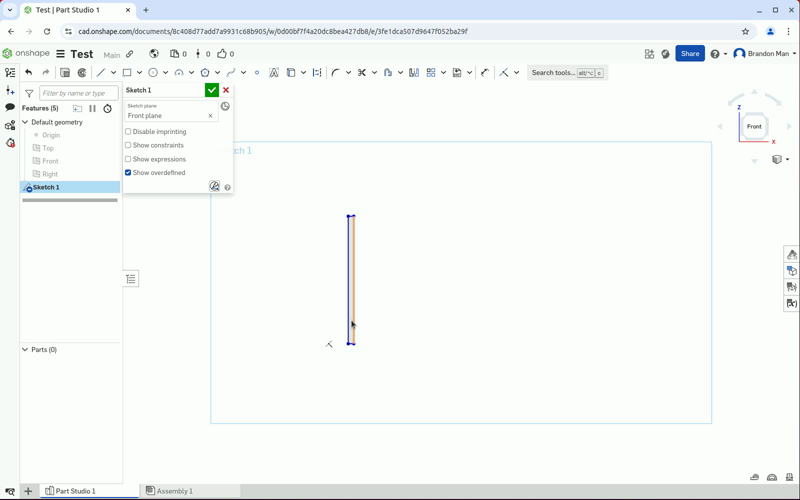
scroll(6)
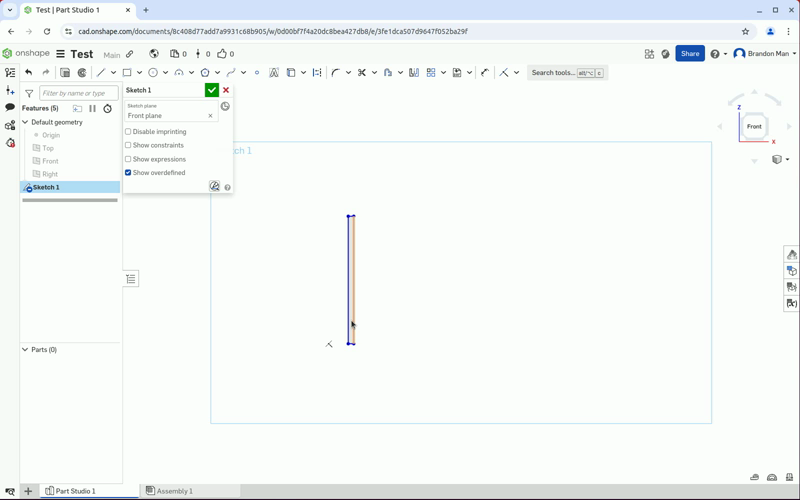
scroll(6)
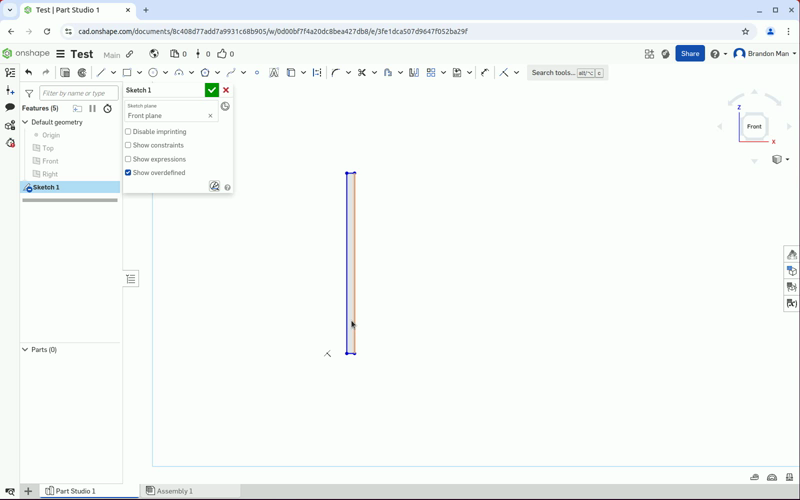
scroll(6)
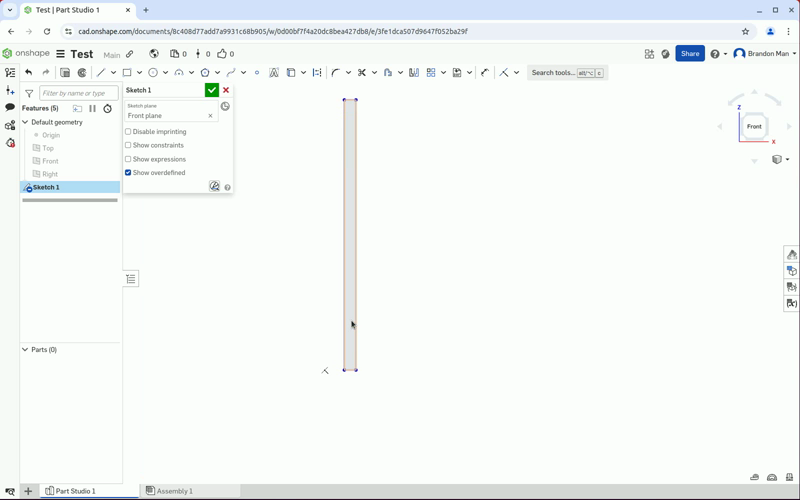
scroll(6)
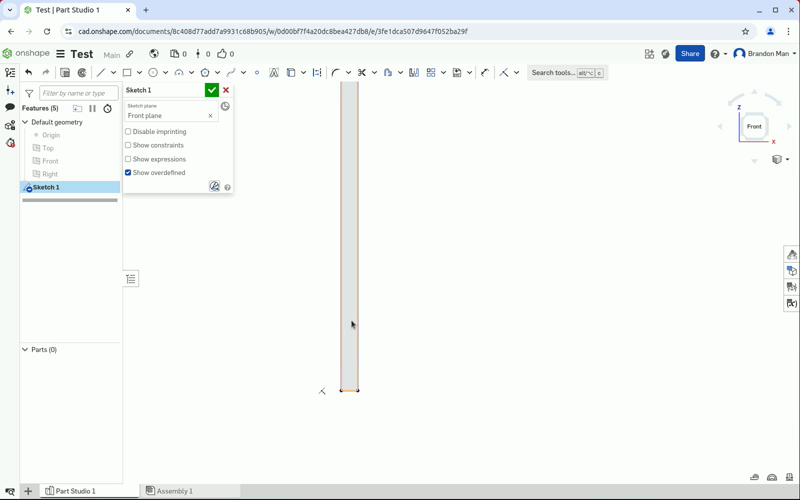
scroll(6)
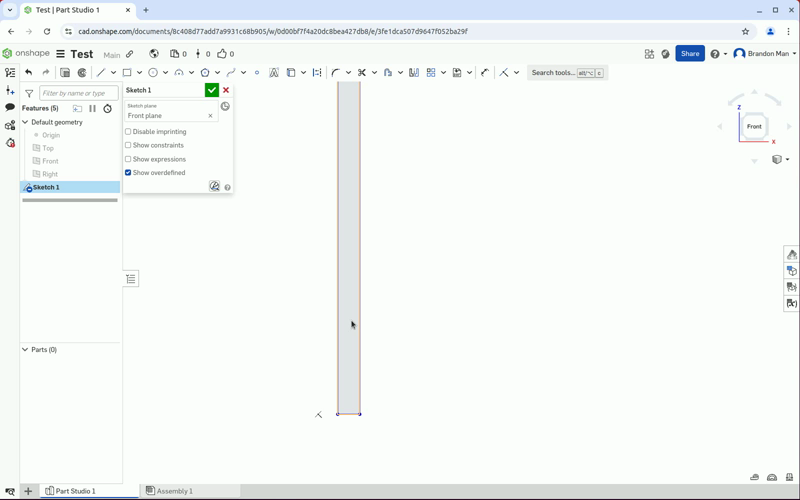
scroll(6)
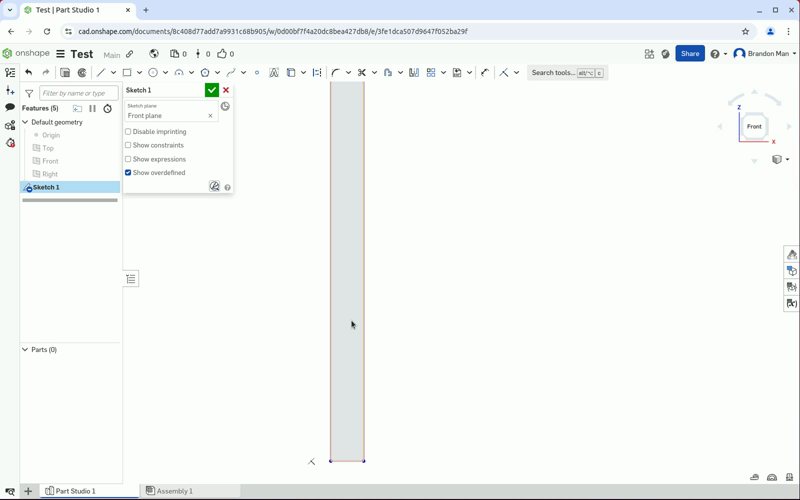
scroll(6)
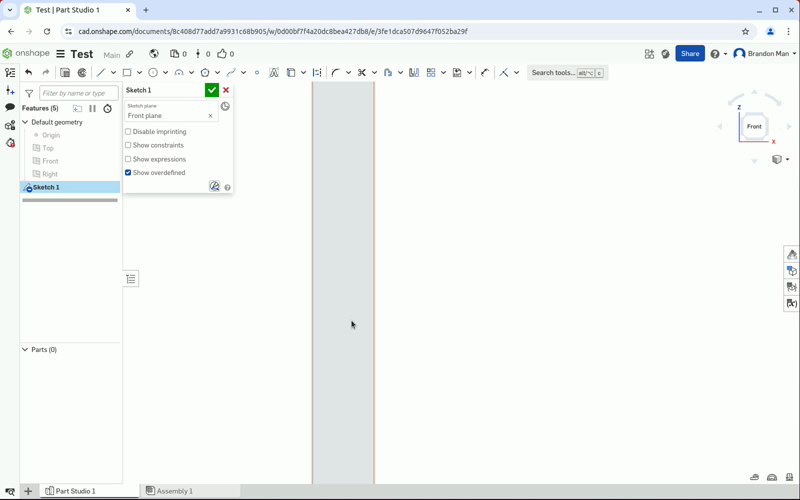
click(351, 320)
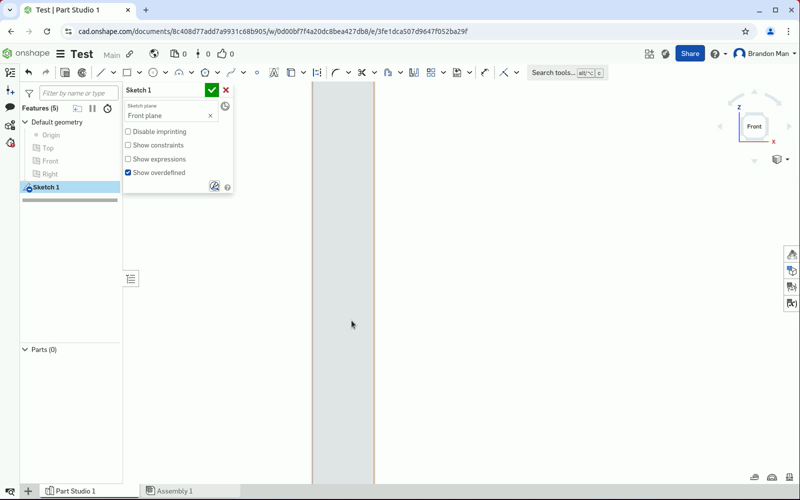
scroll(-6)
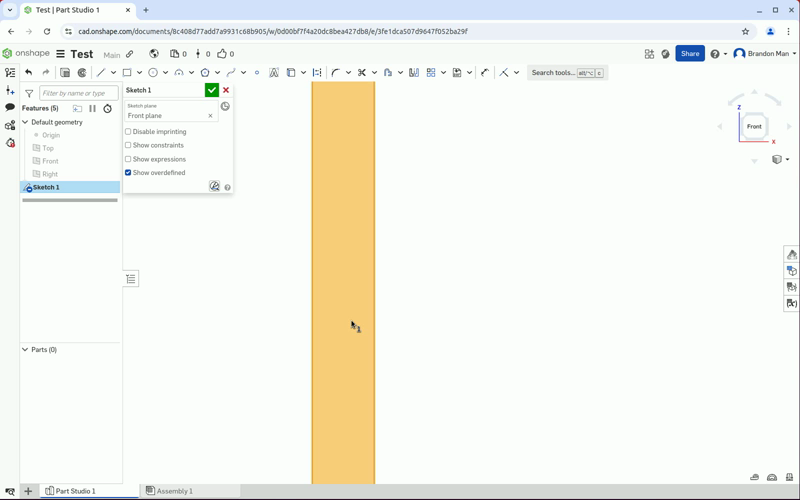
scroll(-6)
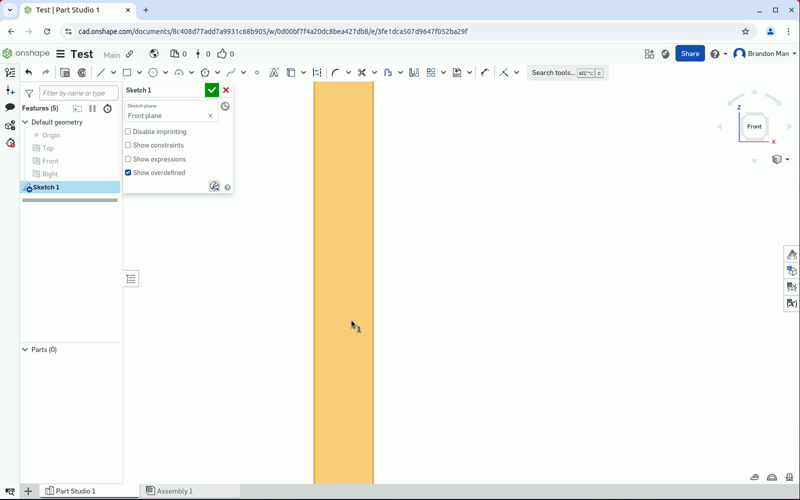
scroll(-6)
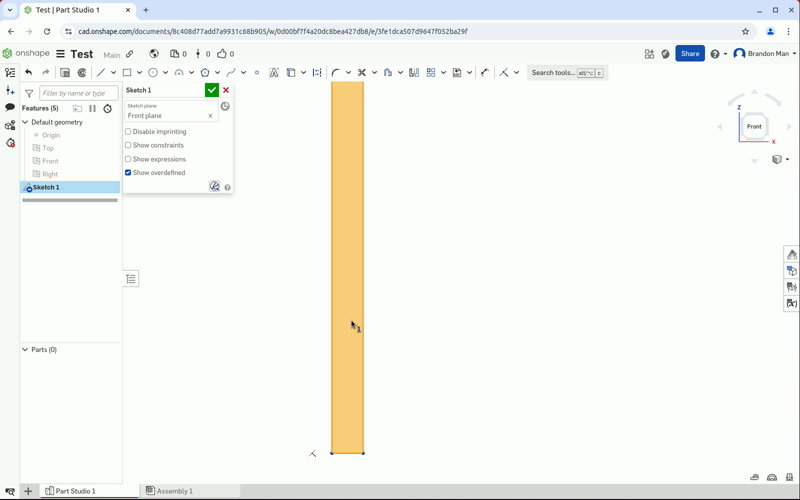
scroll(-6)
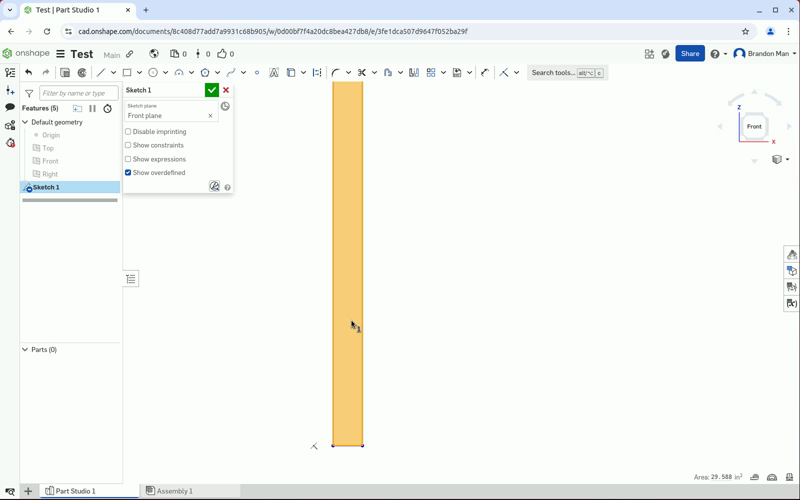
scroll(-6)
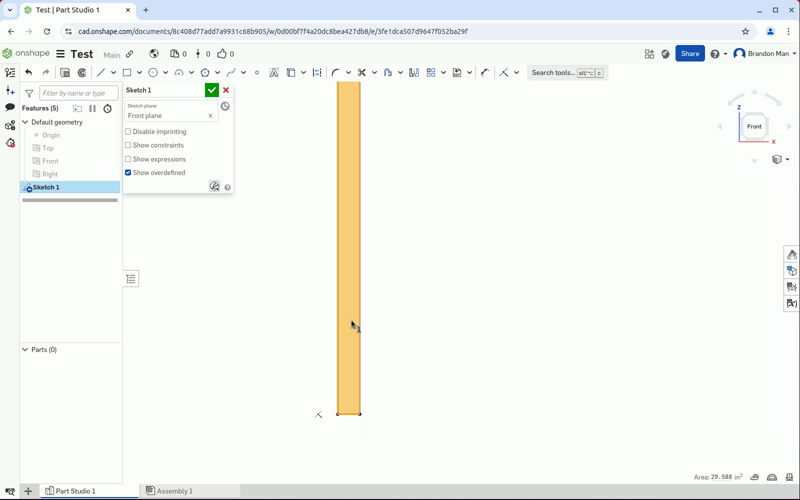
scroll(-6)
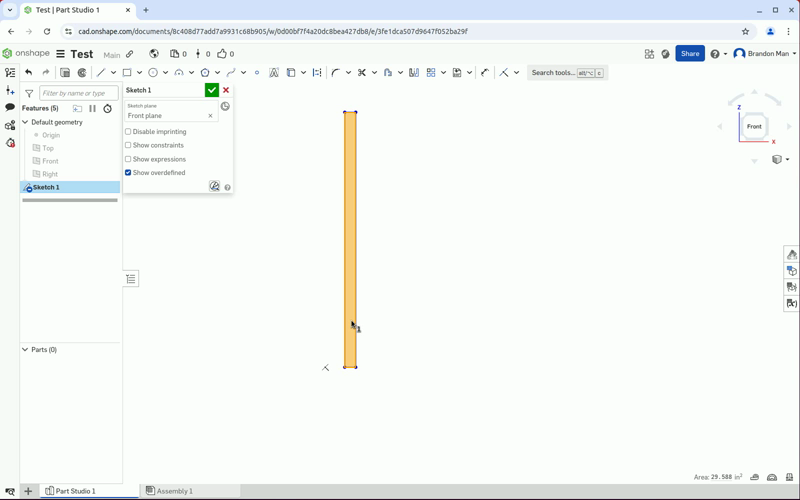
scroll(-6)
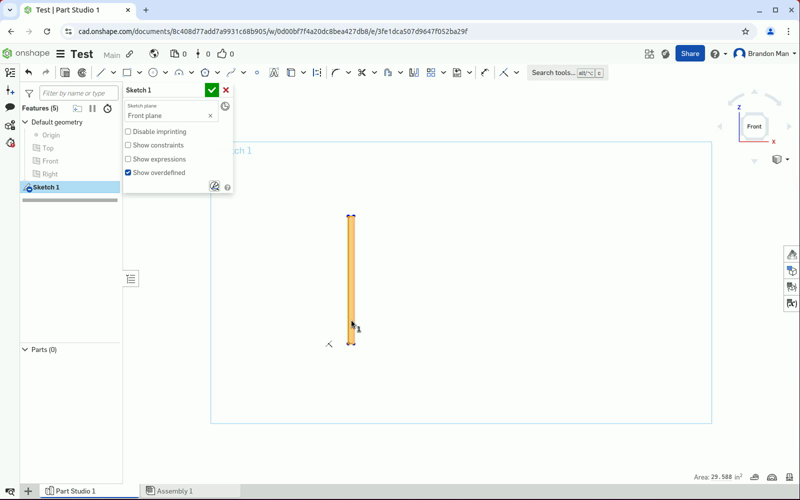
mouse_move(73, 352)
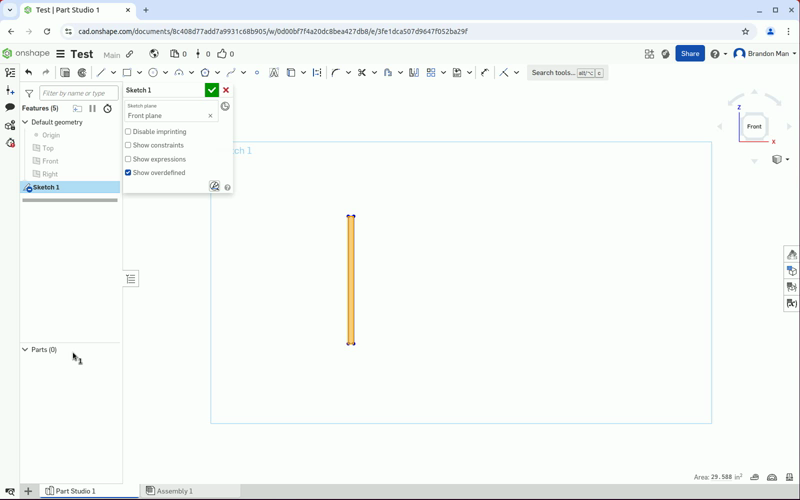
key(shift+y)
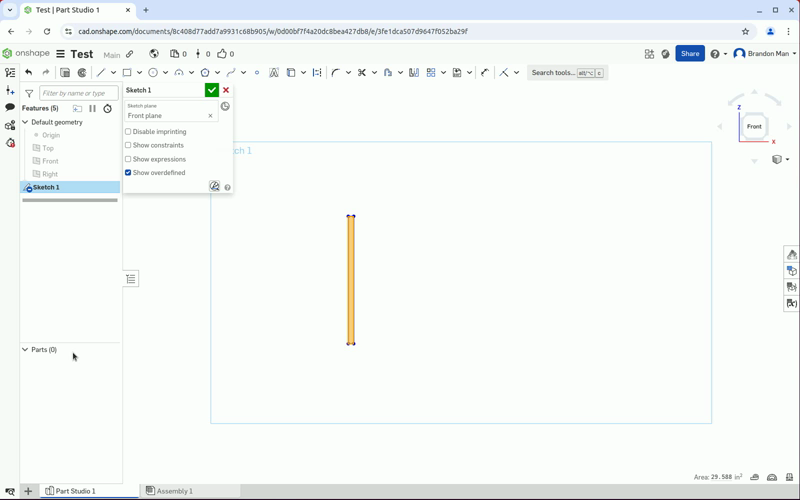
key(shift+e)
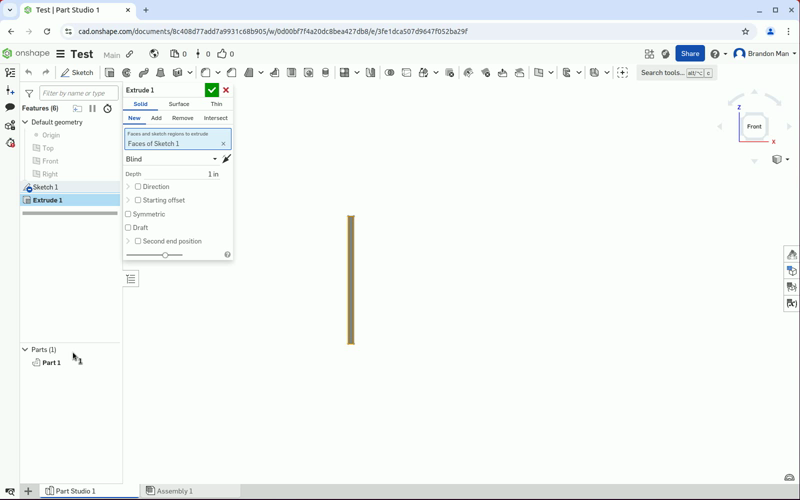
mouse_move(143, 106)
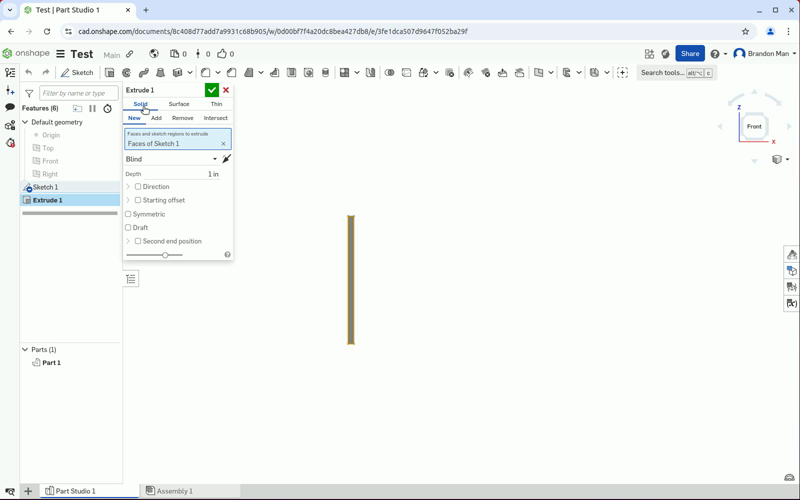
click(143, 106)
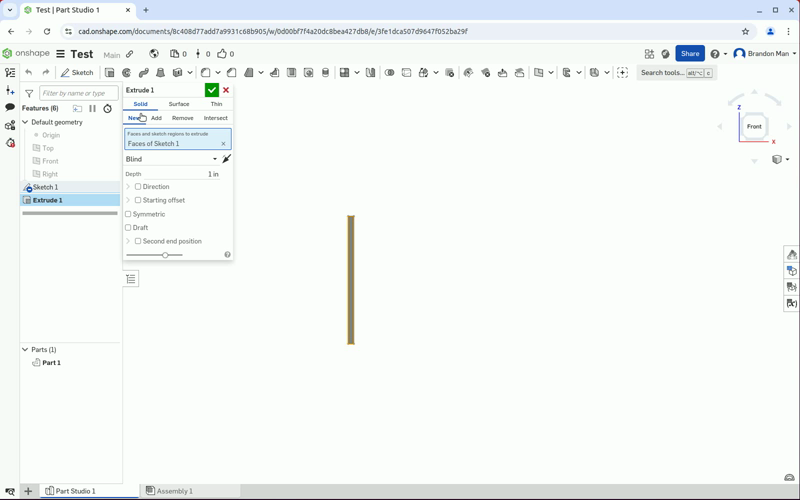
mouse_move(137, 120)
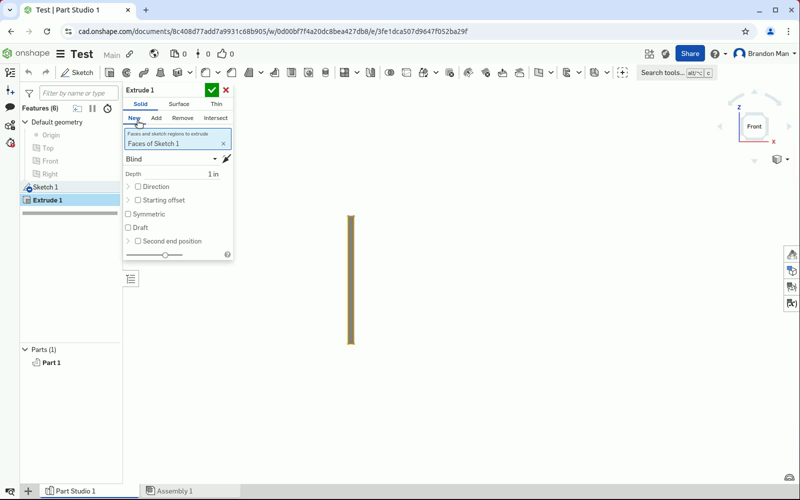
click(137, 120)
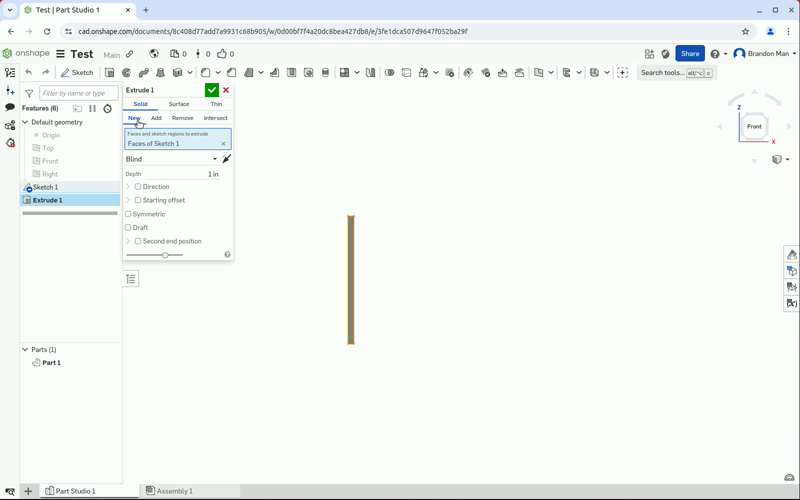
key(tab, 4)
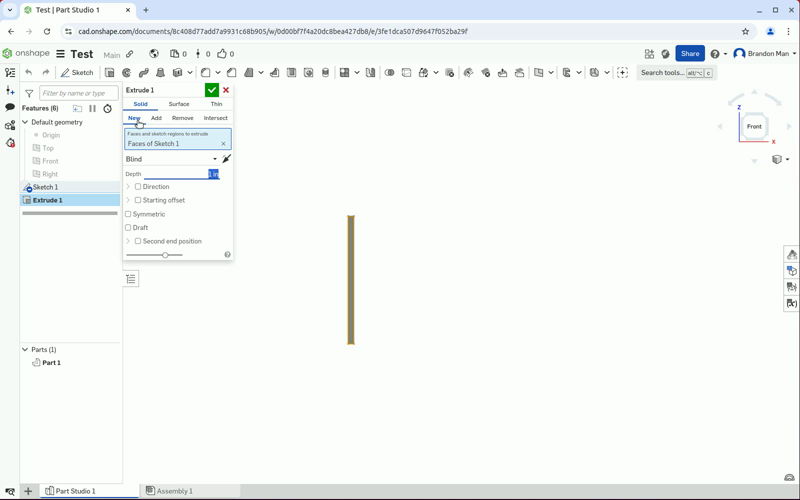
text(0.482)
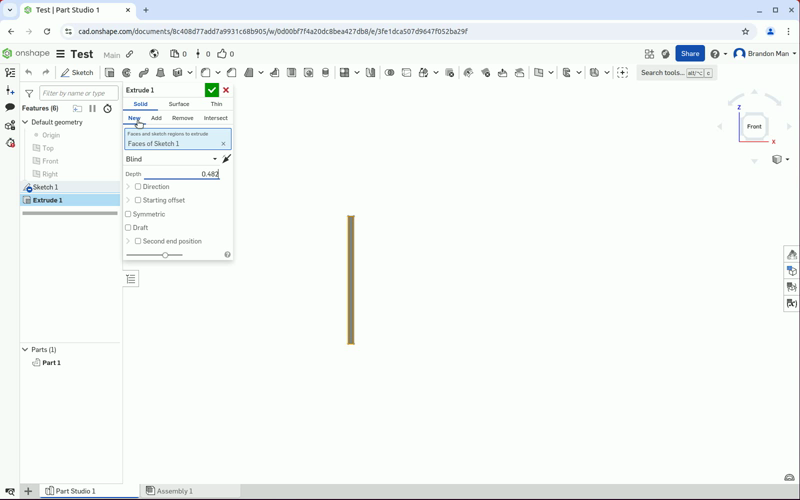
key(tab, 3)
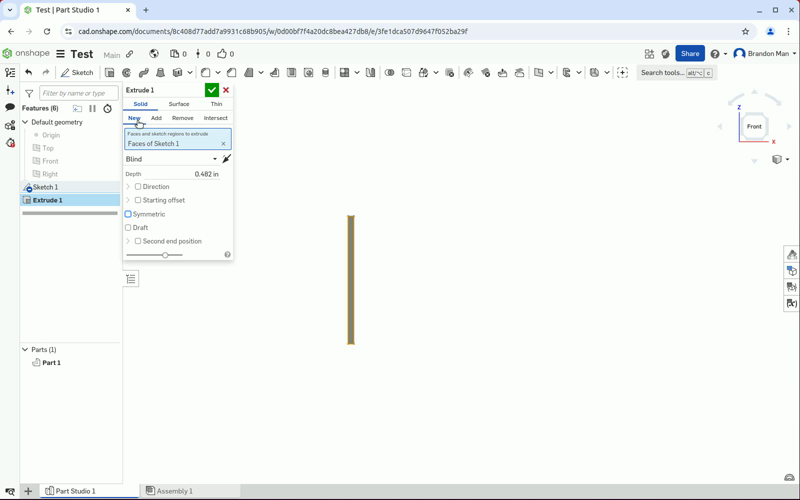
key(space)
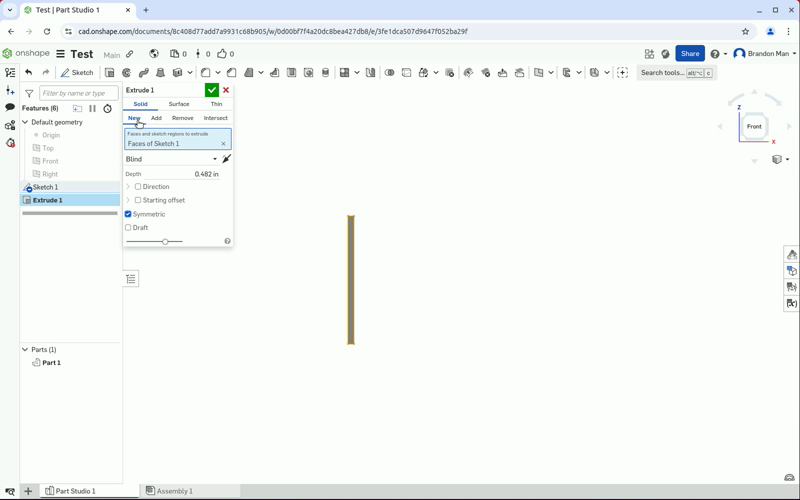
key(enter)
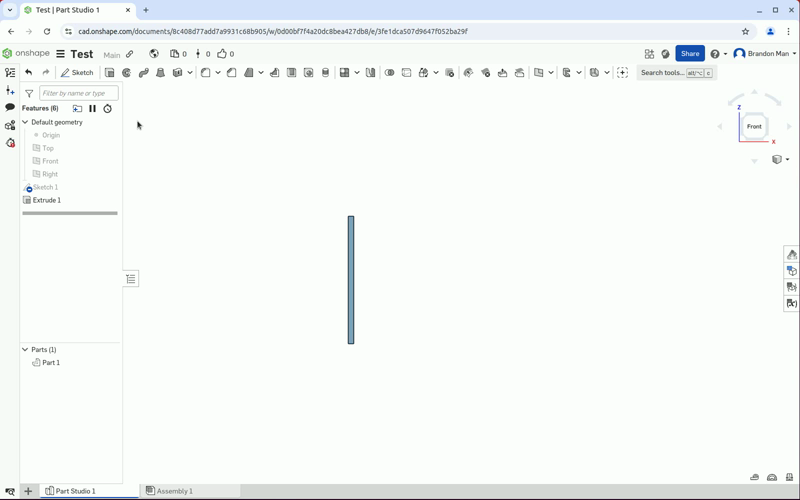
key(shift+h)
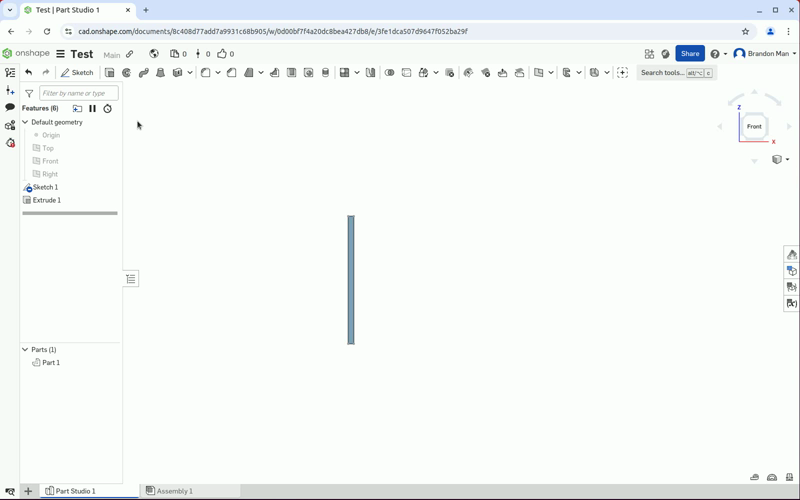
key(shift+h)
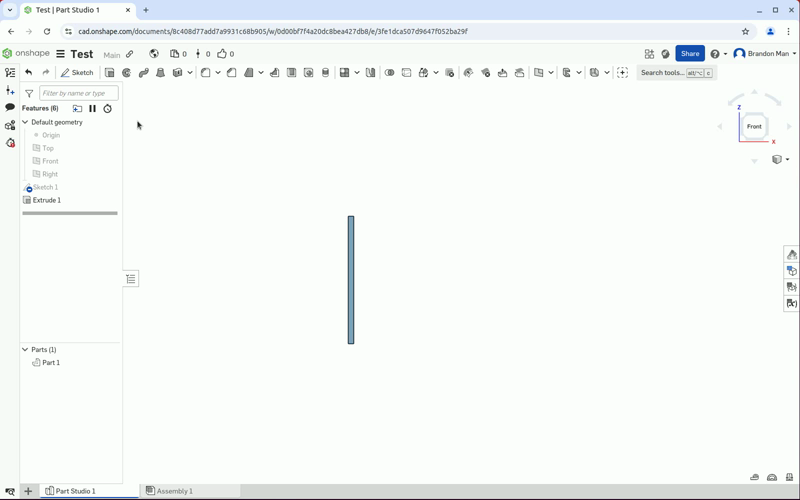
mouse_move(73, 189)
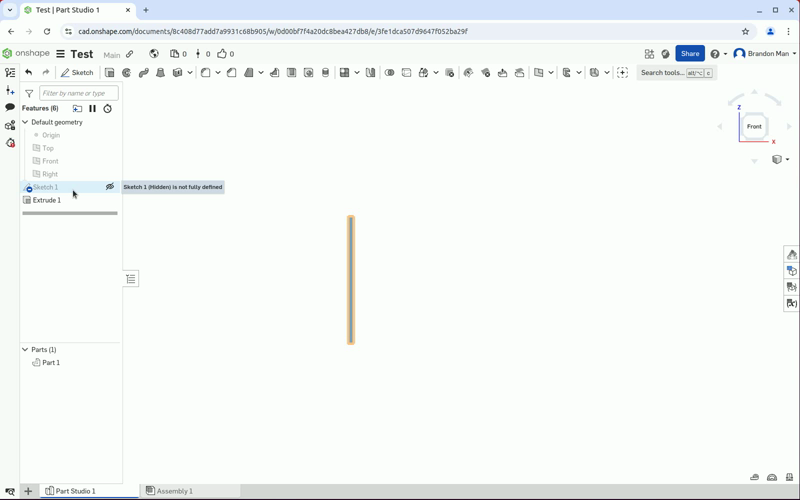
click(73, 189)
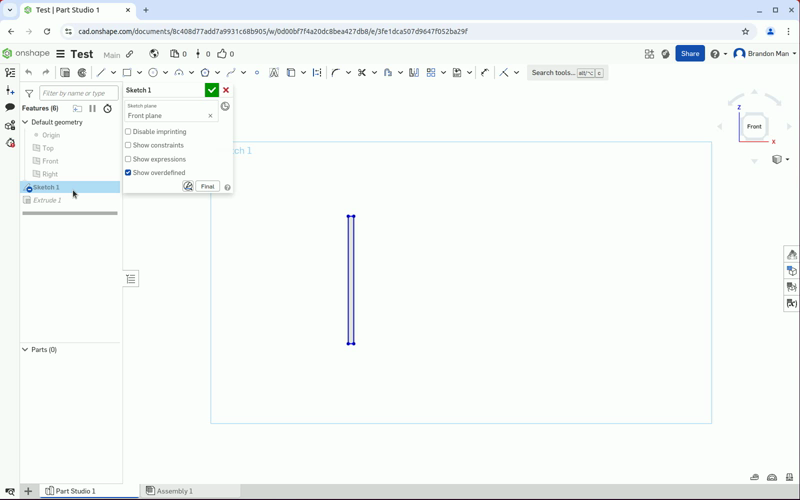
mouse_move(229, 92)
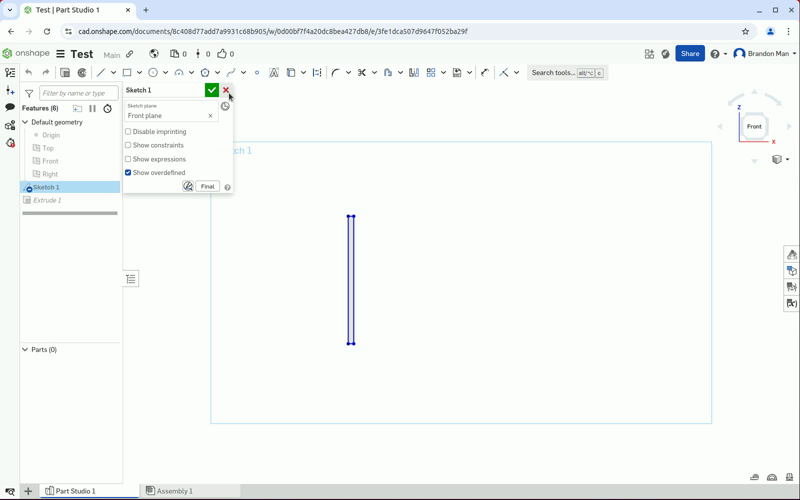
click(229, 92)
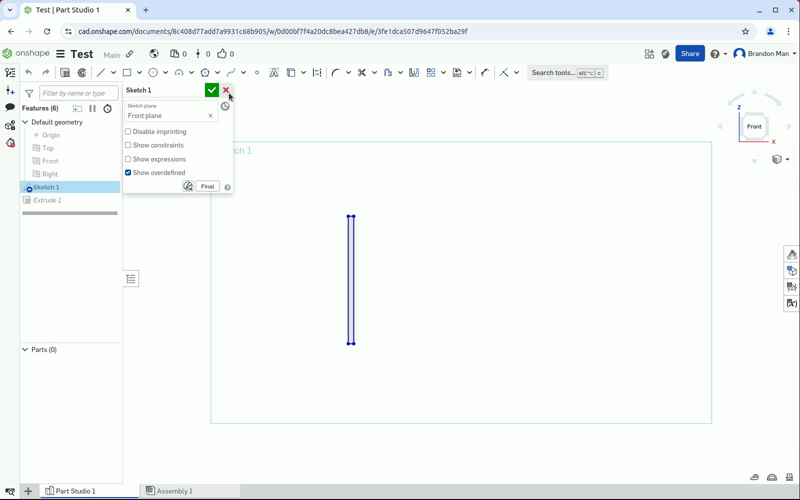
key(shift+s)
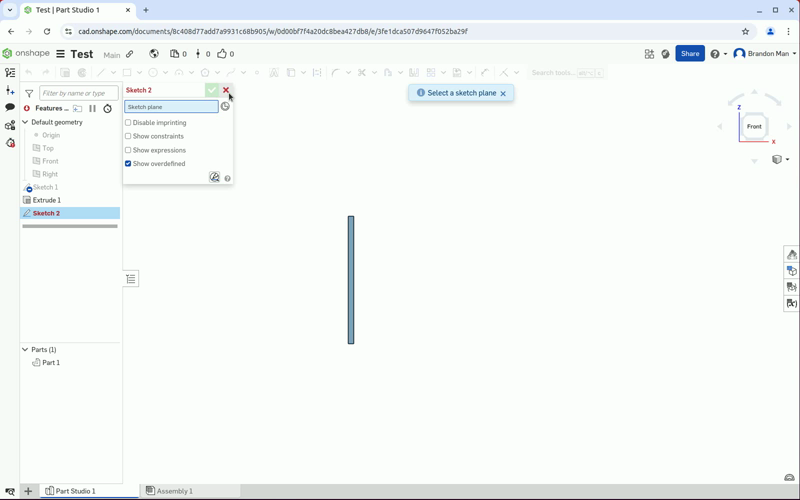
mouse_move(73, 163)
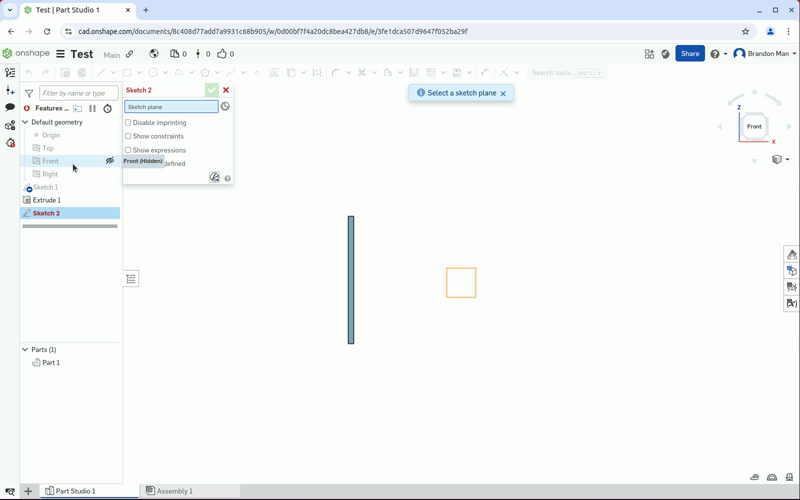
click(73, 163)
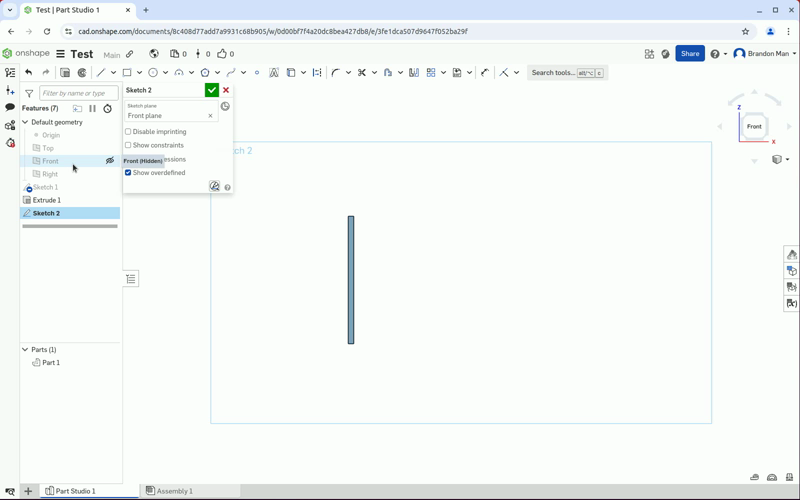
mouse_move(73, 352)
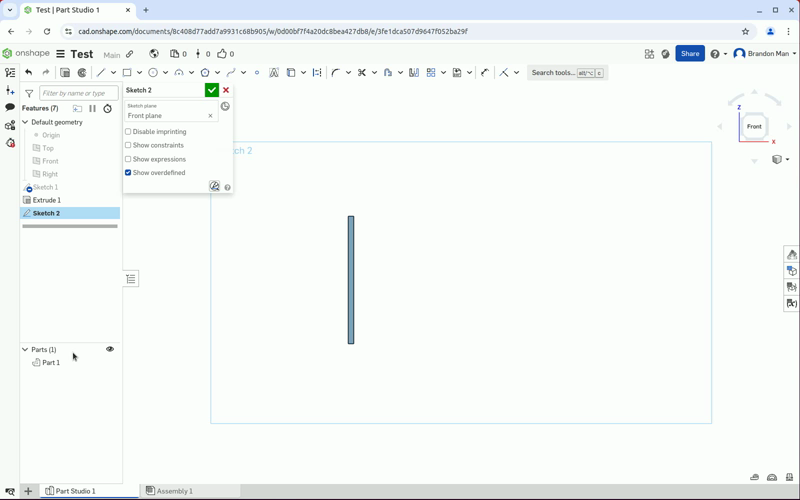
key(y)
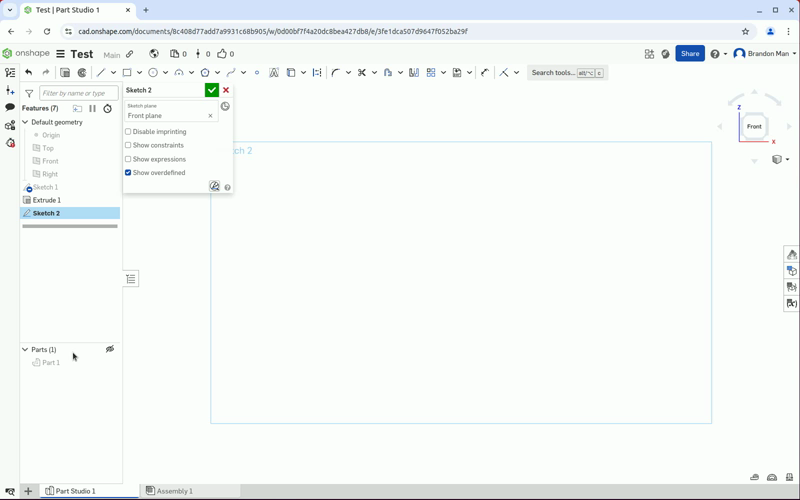
key(l)
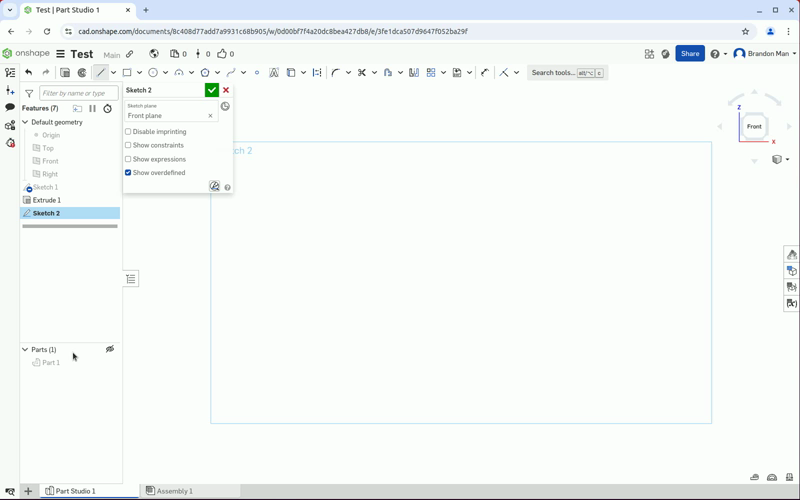
key_down(shift)
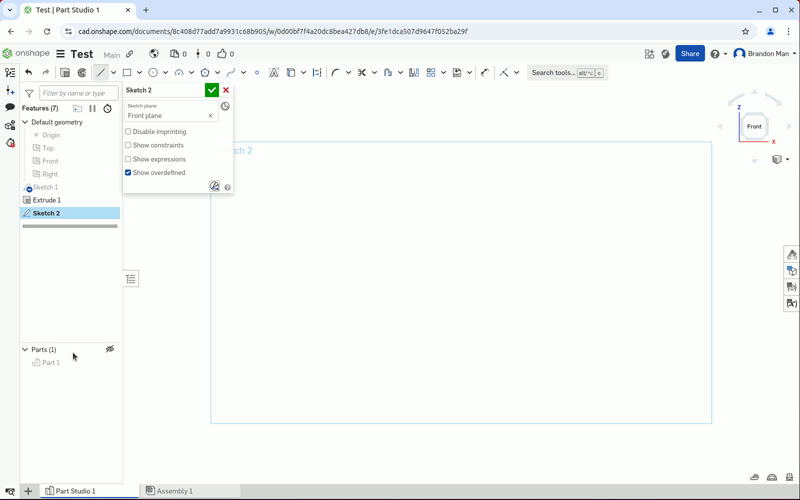
mouse_move(348, 349)
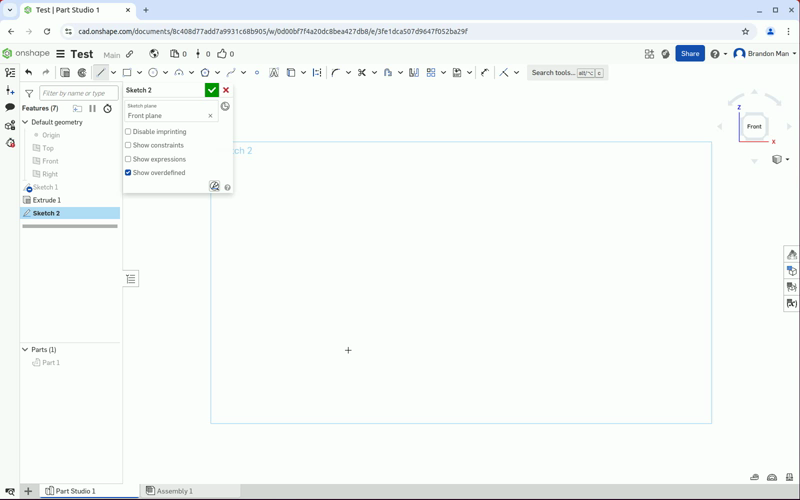
click(348, 349)
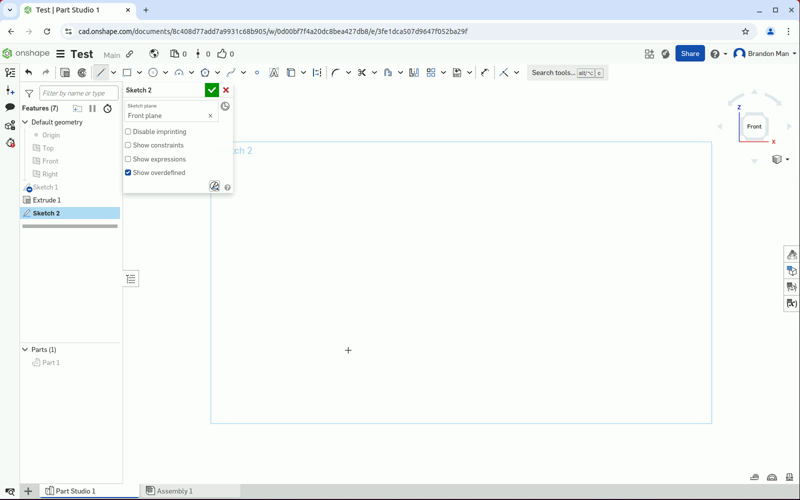
key_up(shift)
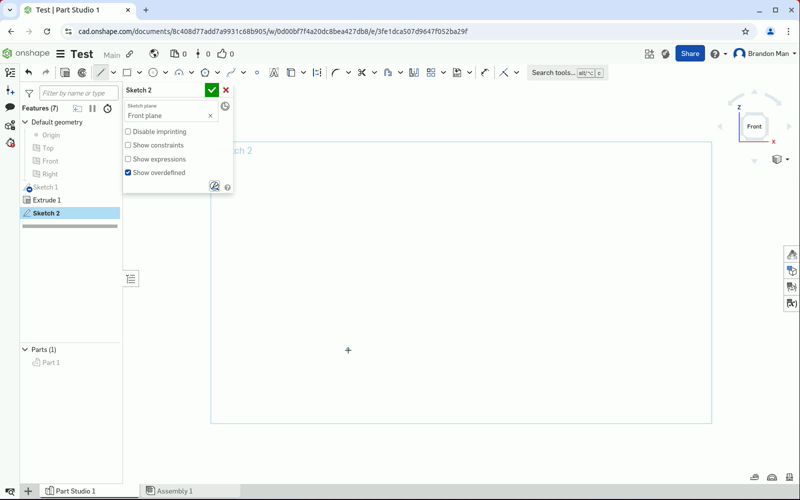
key_down(shift)
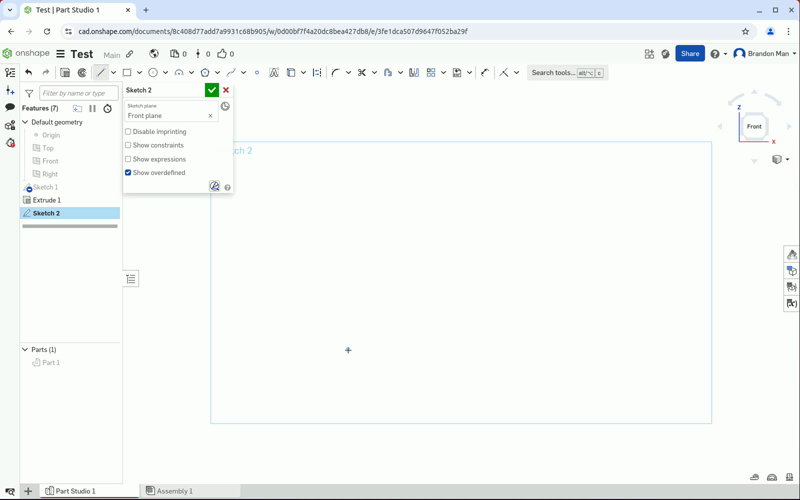
mouse_move(378, 349)
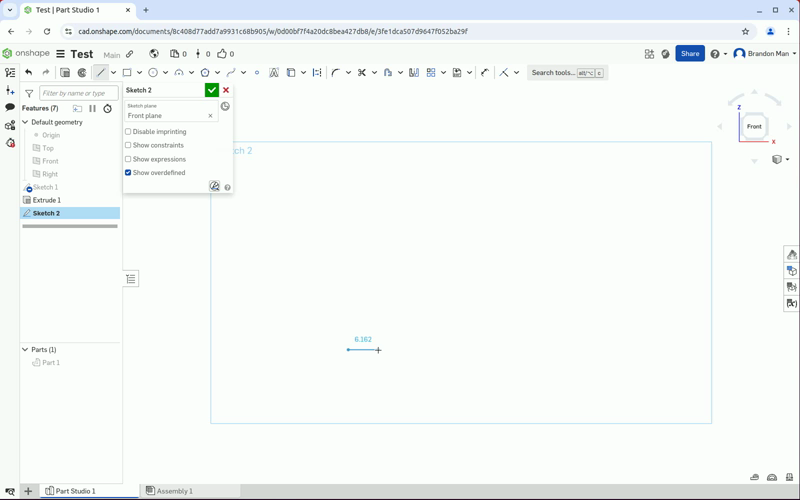
mouse_move(353, 349)
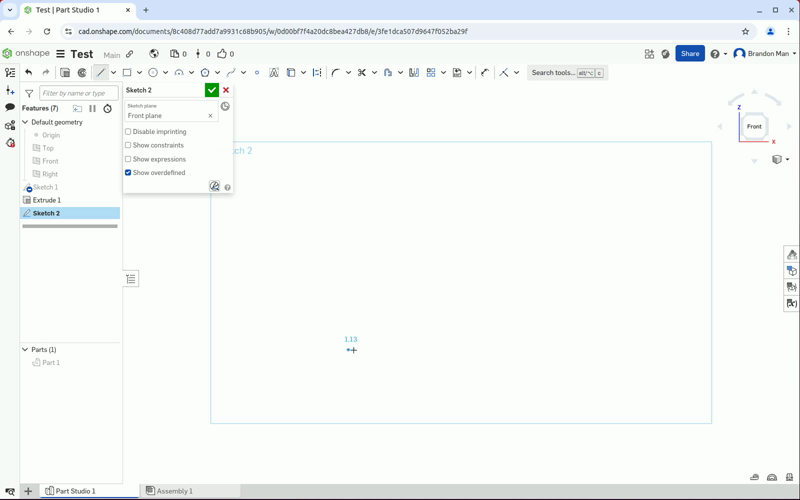
scroll(6)
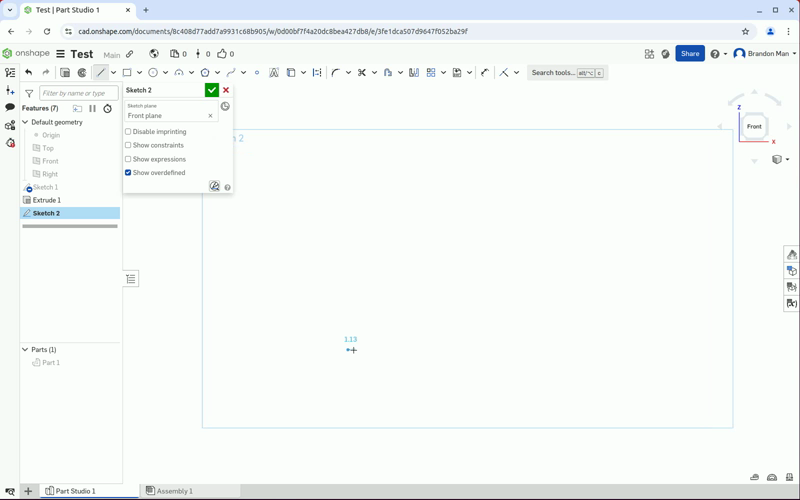
scroll(6)
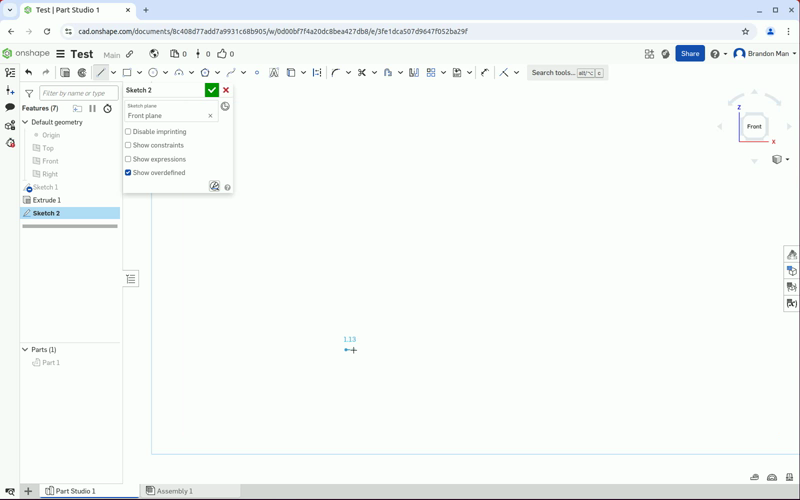
scroll(6)
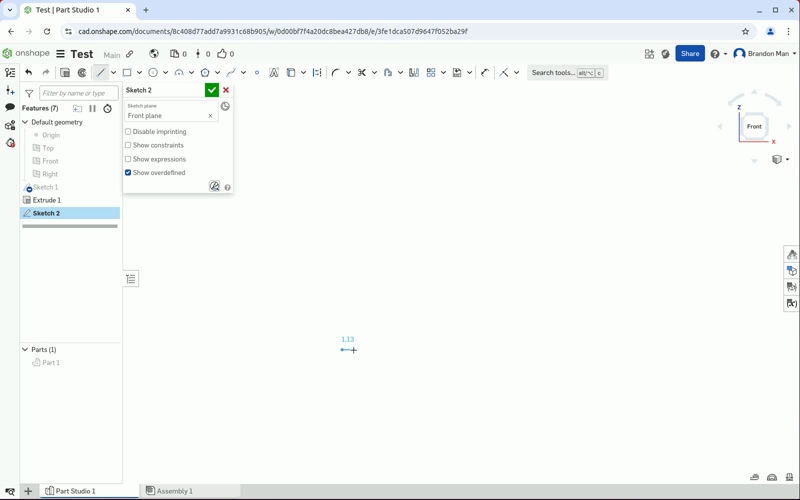
scroll(6)
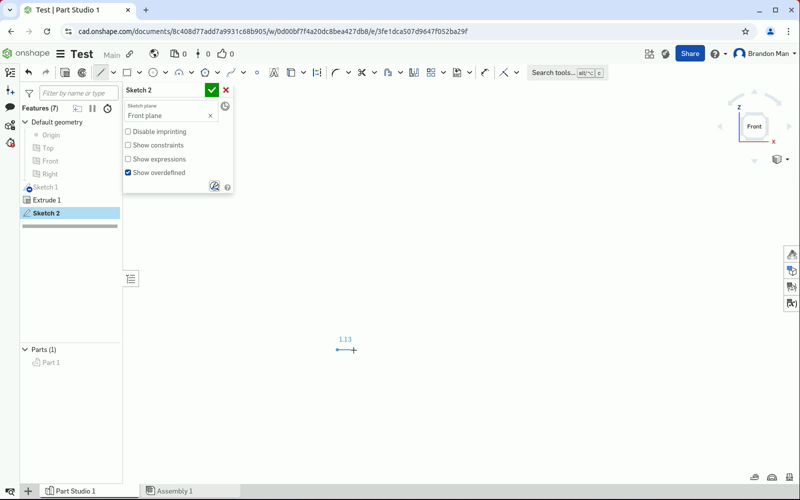
scroll(6)
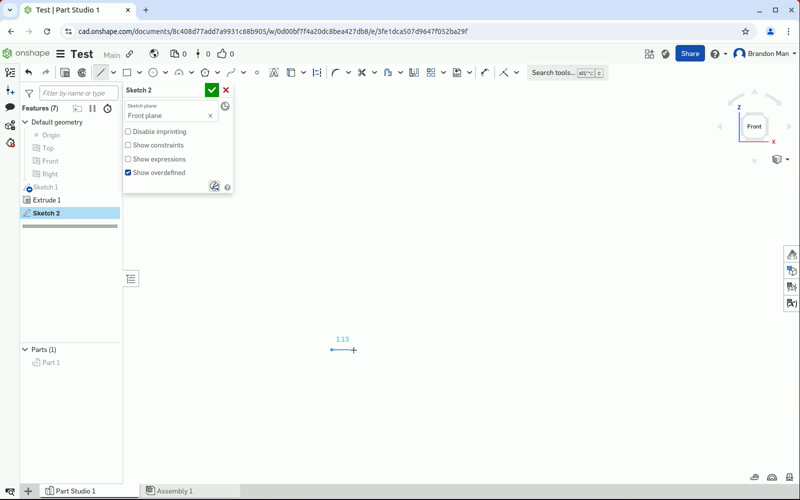
scroll(6)
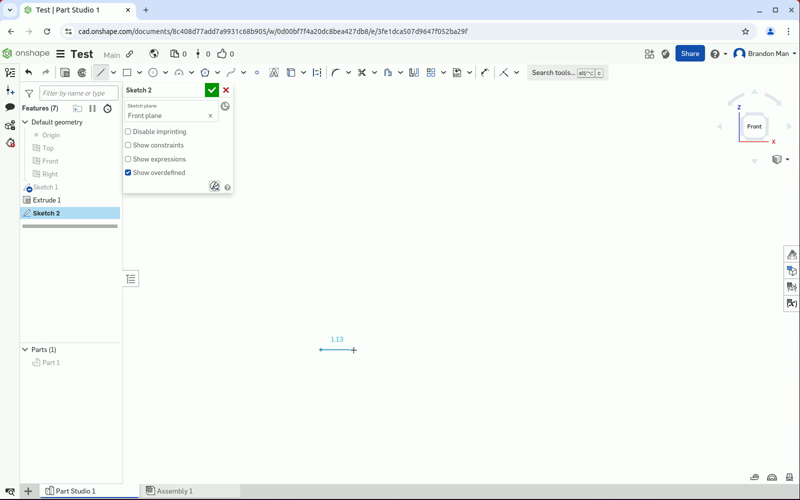
scroll(6)
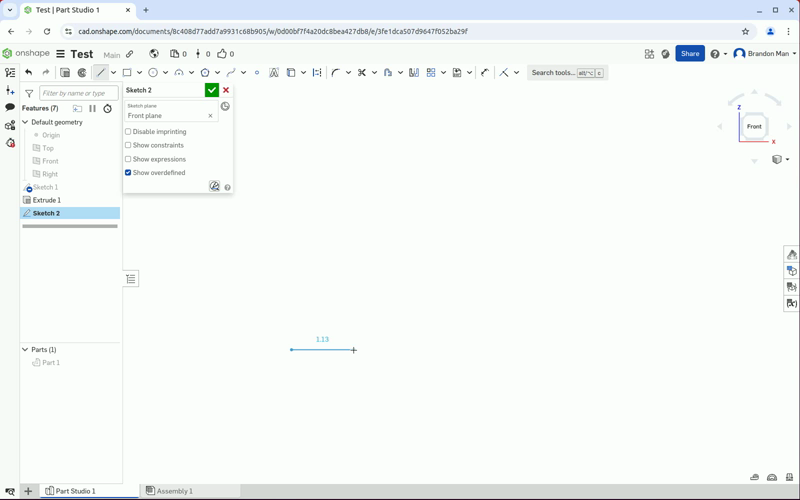
click(353, 349)
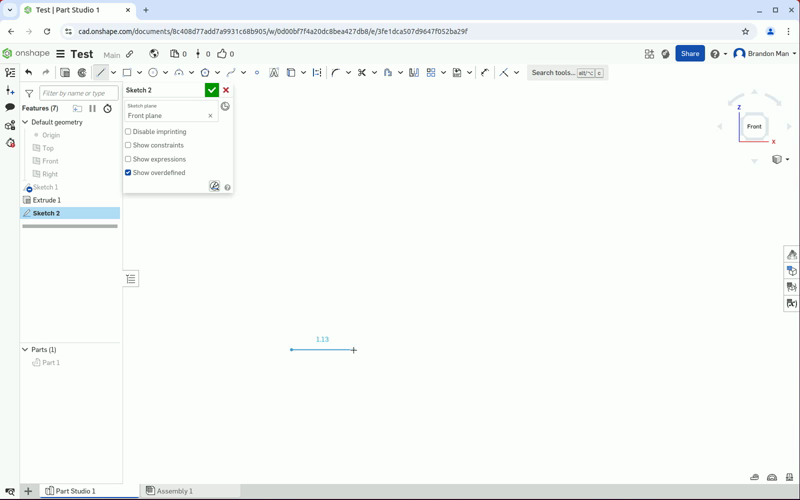
scroll(-6)
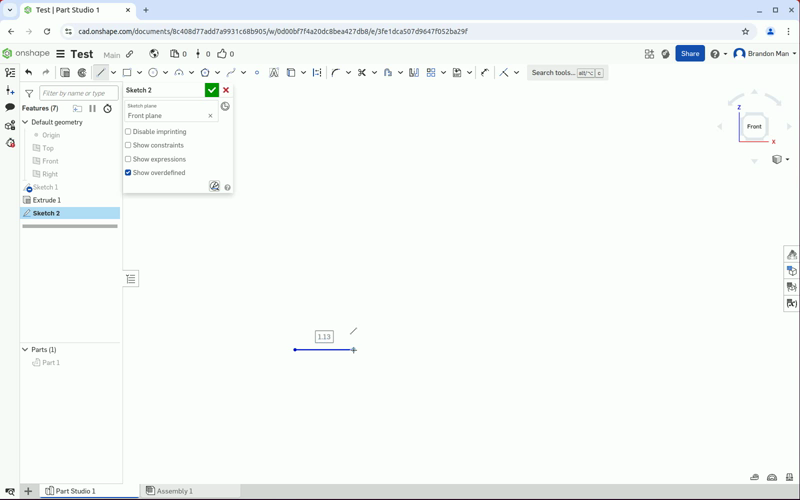
scroll(-6)
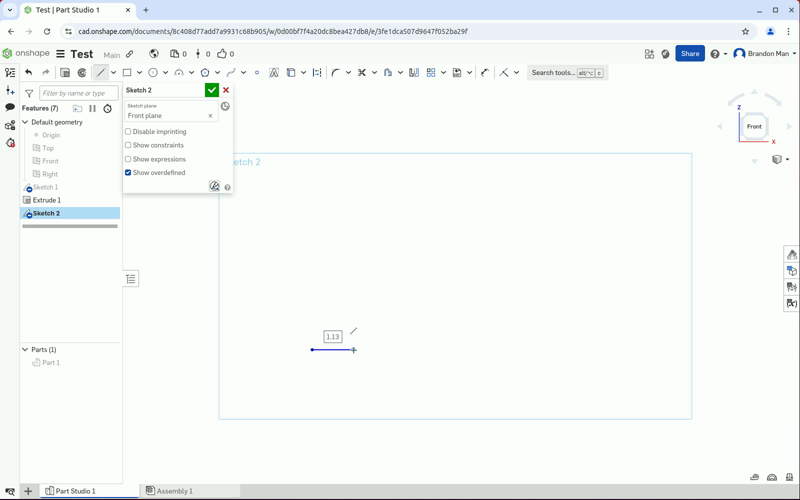
scroll(-6)
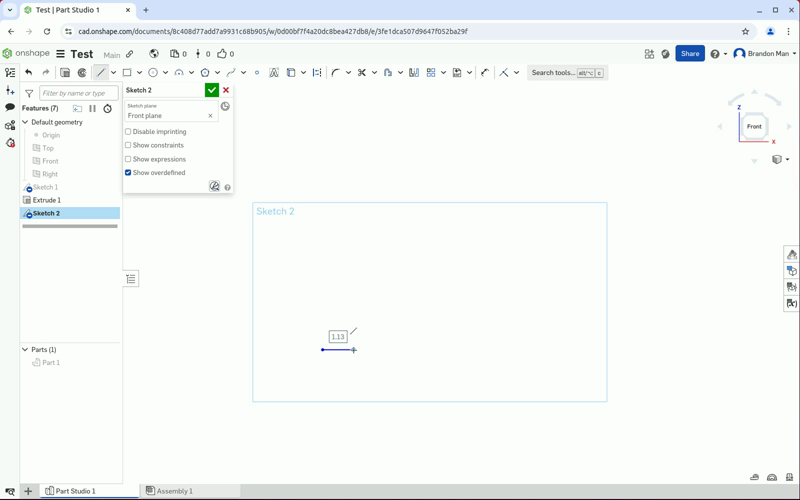
scroll(-6)
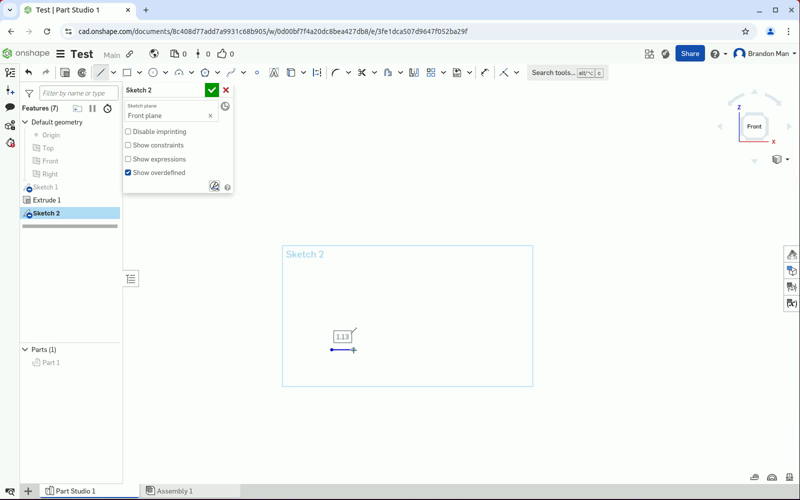
scroll(-6)
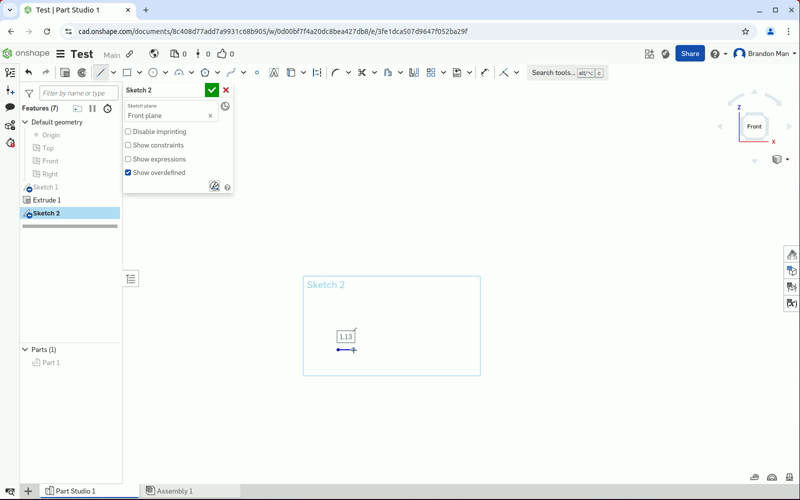
scroll(-6)
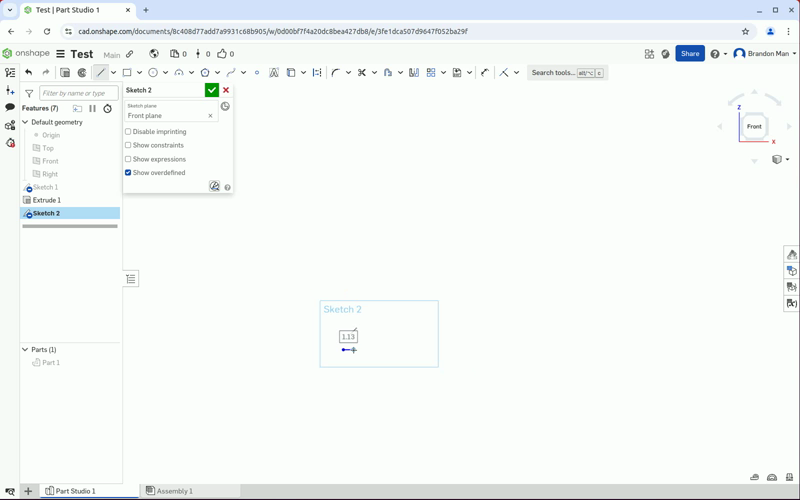
scroll(-6)
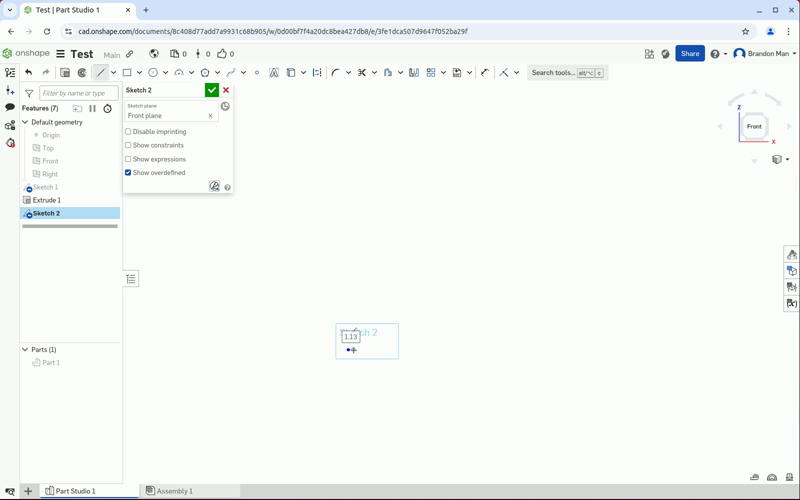
key_up(shift)
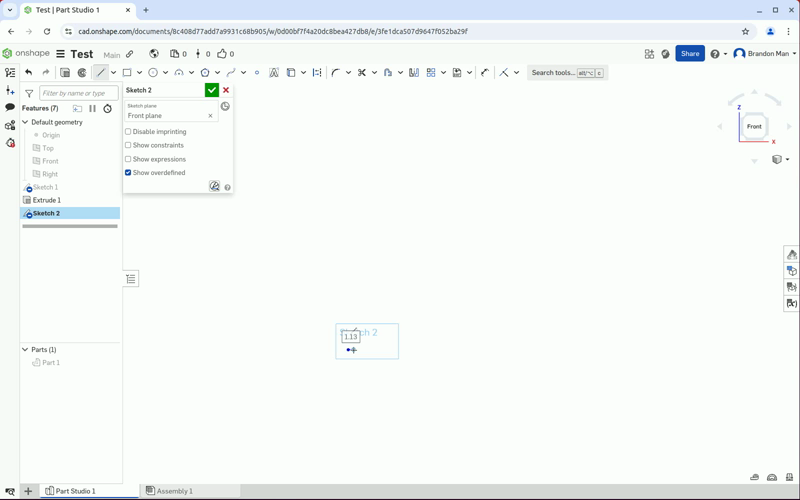
key_down(shift)
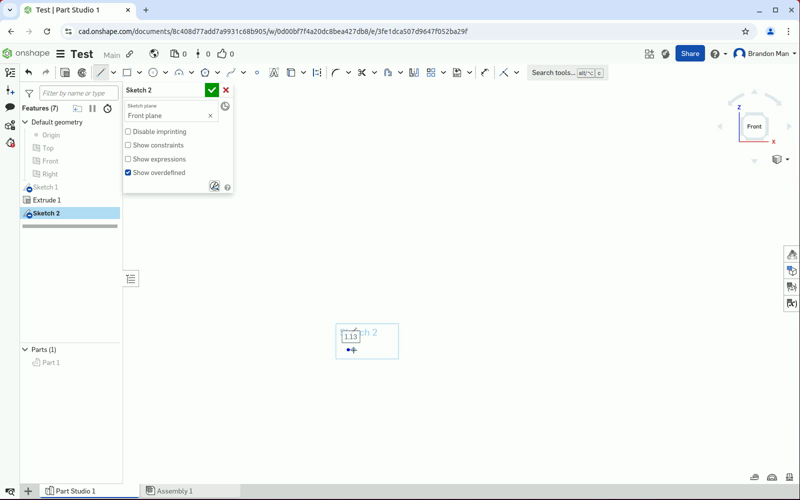
mouse_move(383, 349)
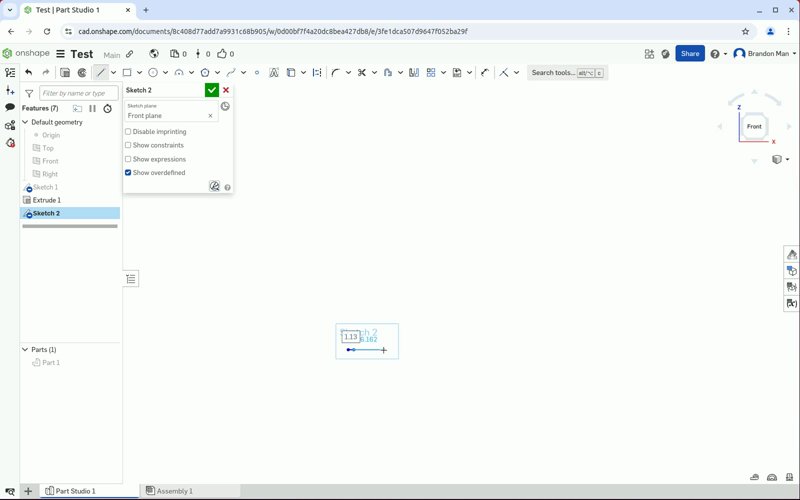
mouse_move(353, 343)
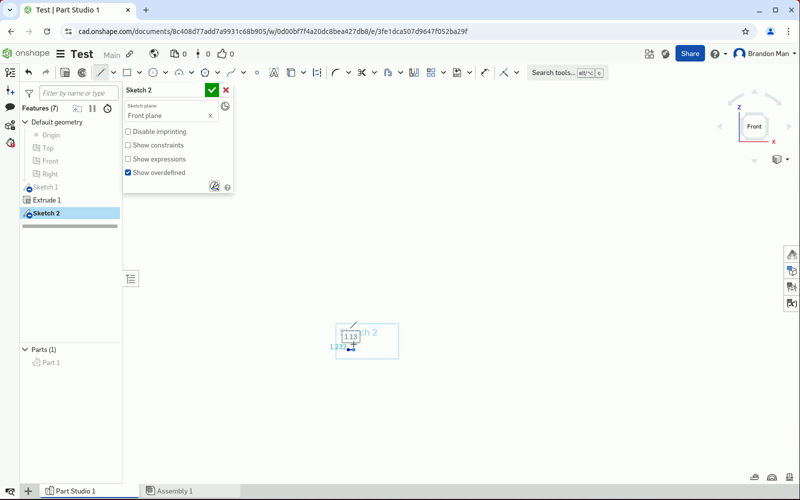
scroll(6)
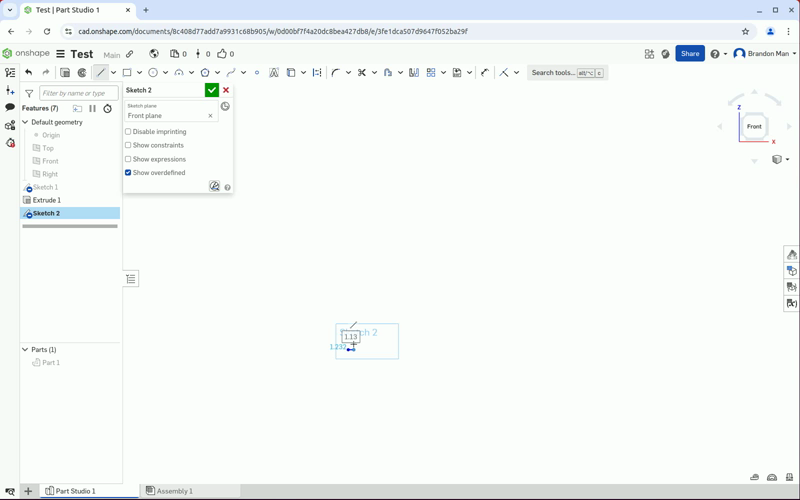
scroll(6)
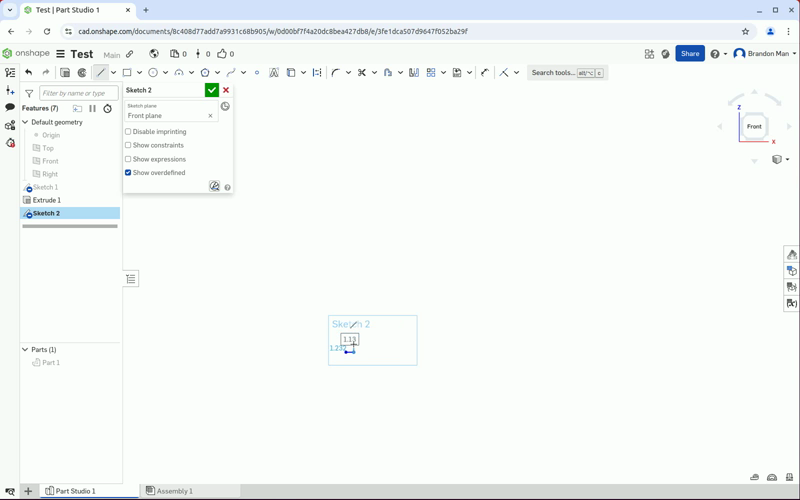
scroll(6)
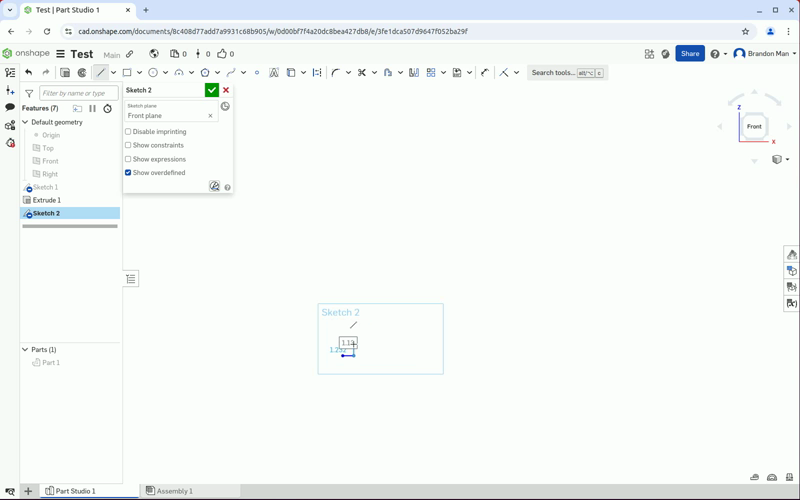
scroll(6)
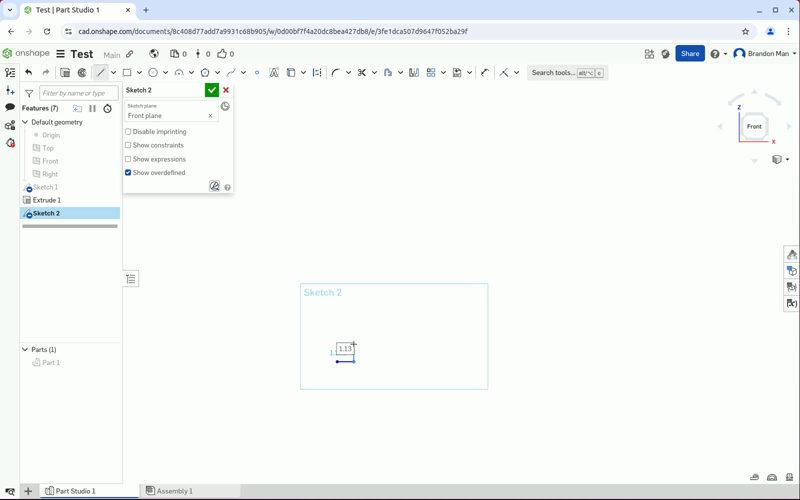
scroll(6)
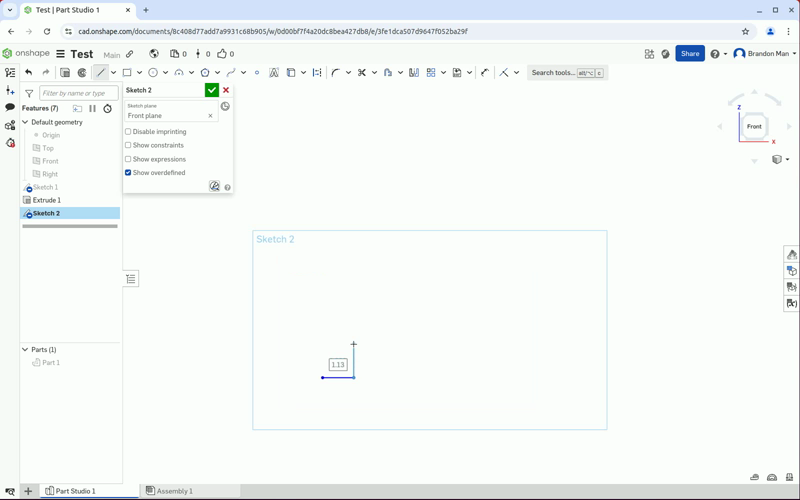
scroll(6)
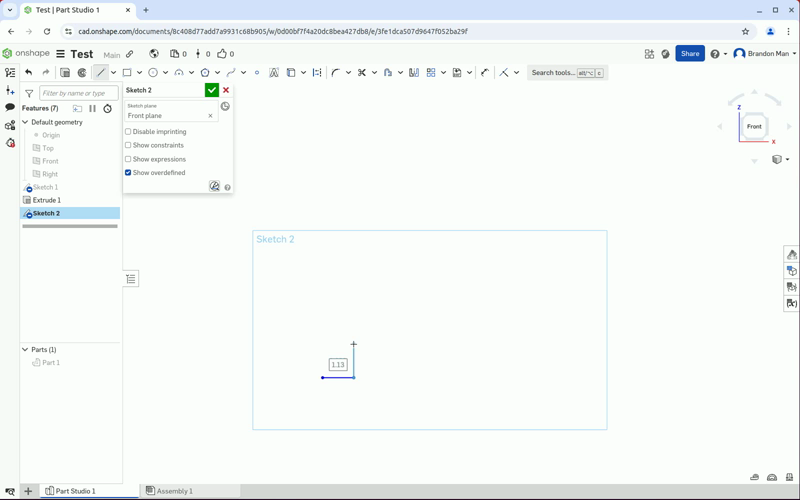
scroll(6)
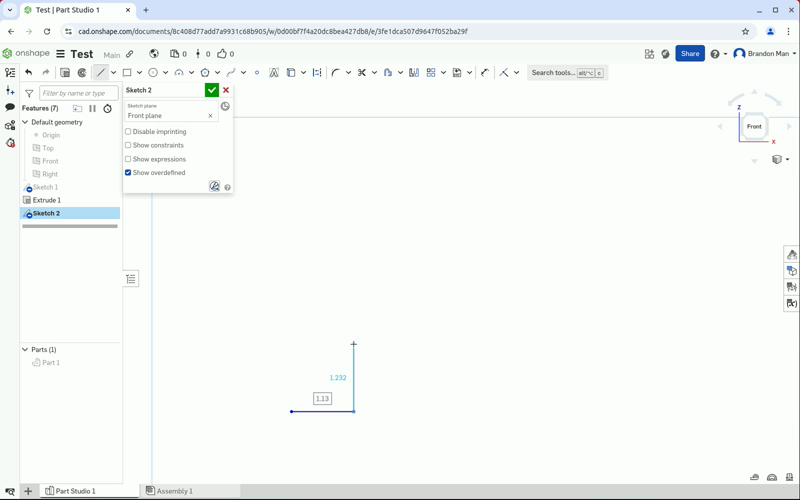
click(353, 343)
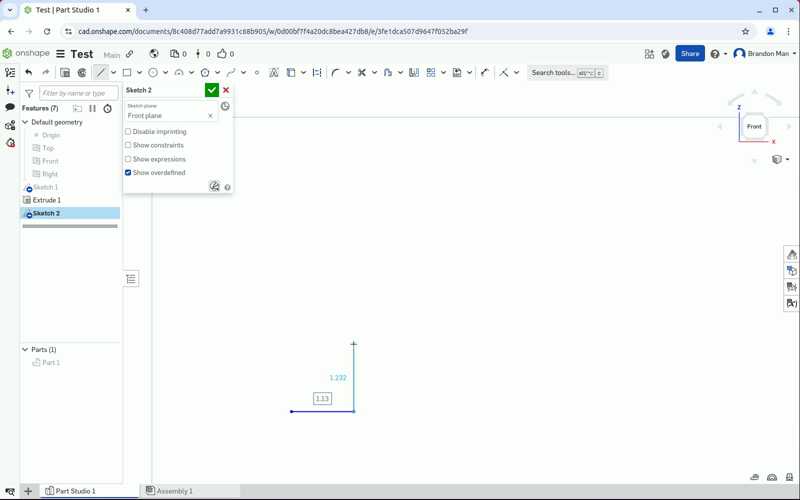
scroll(-6)
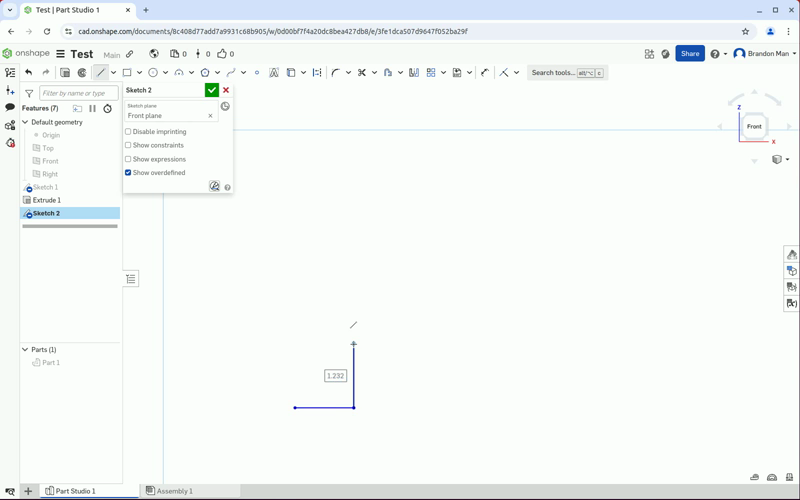
scroll(-6)
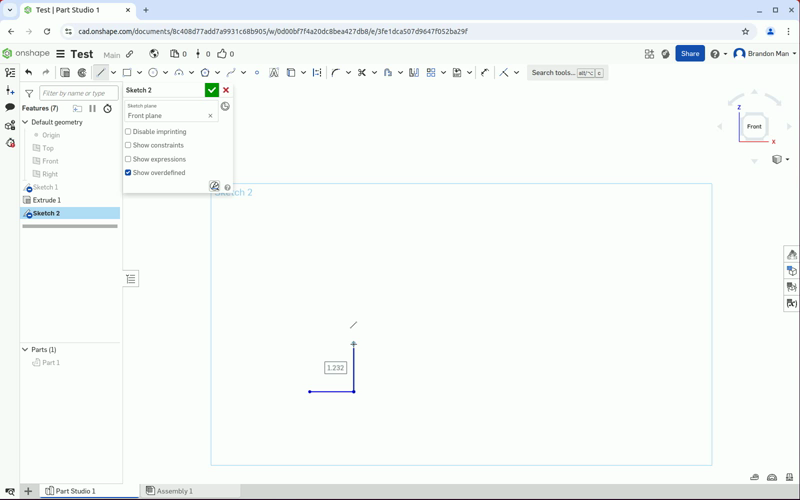
scroll(-6)
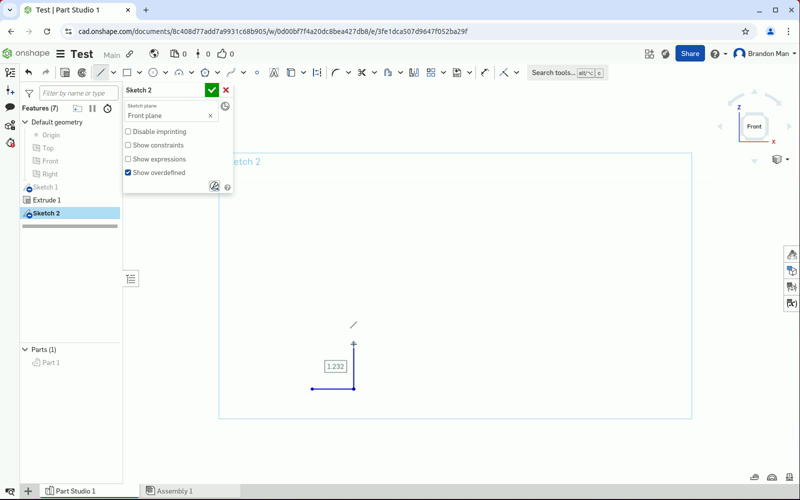
scroll(-6)
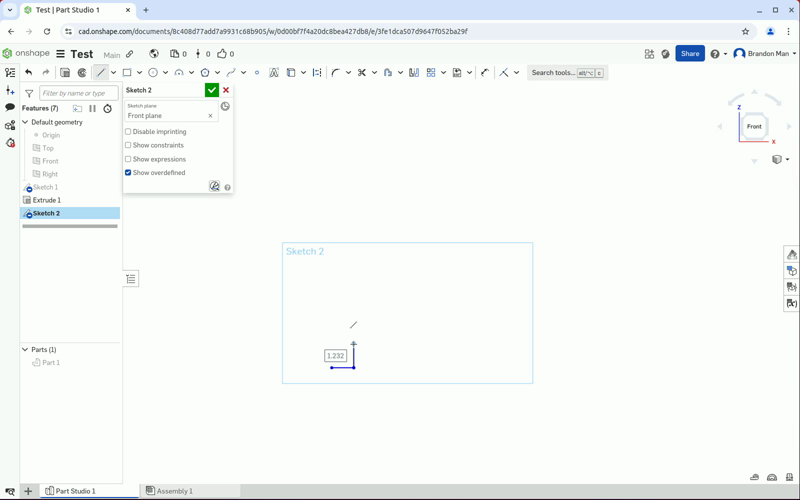
scroll(-6)
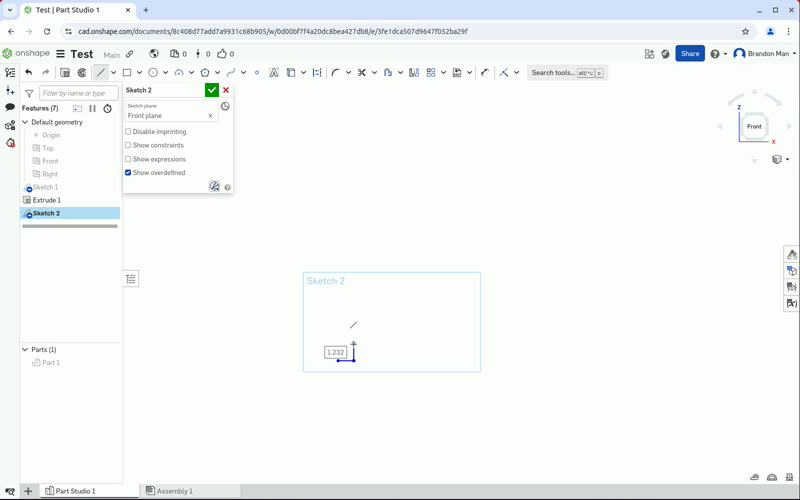
scroll(-6)
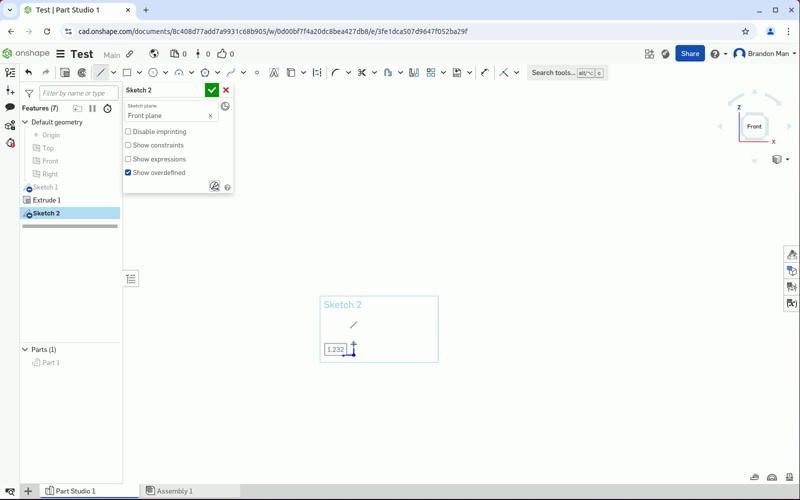
scroll(-6)
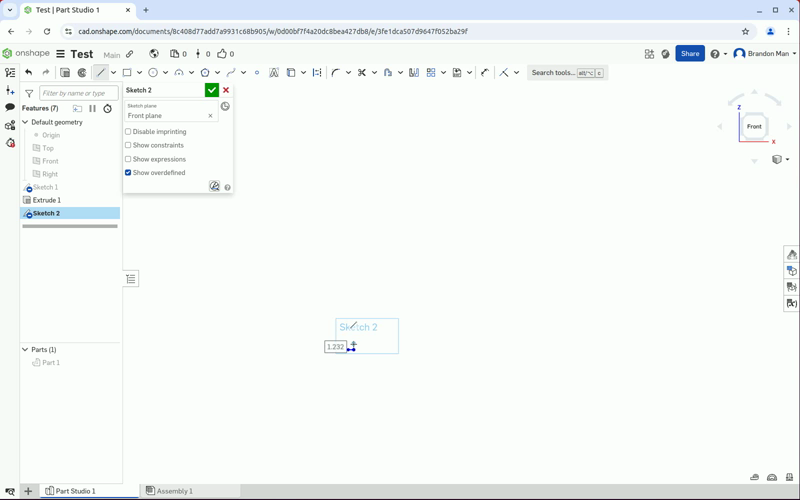
key_up(shift)
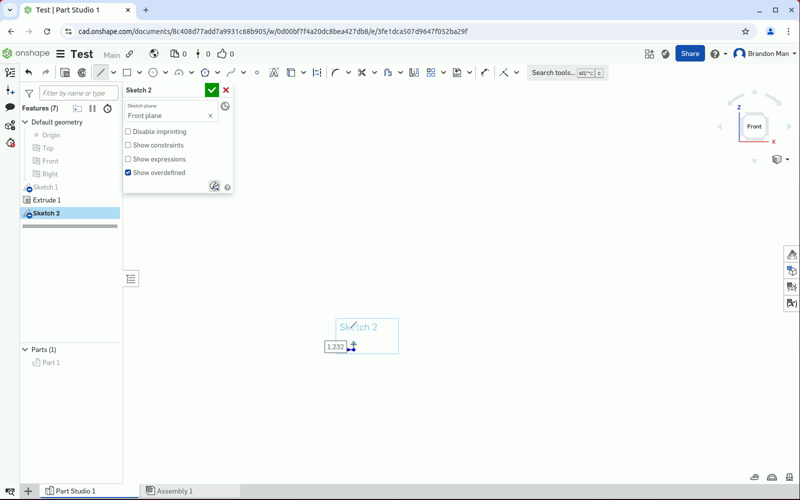
key_down(shift)
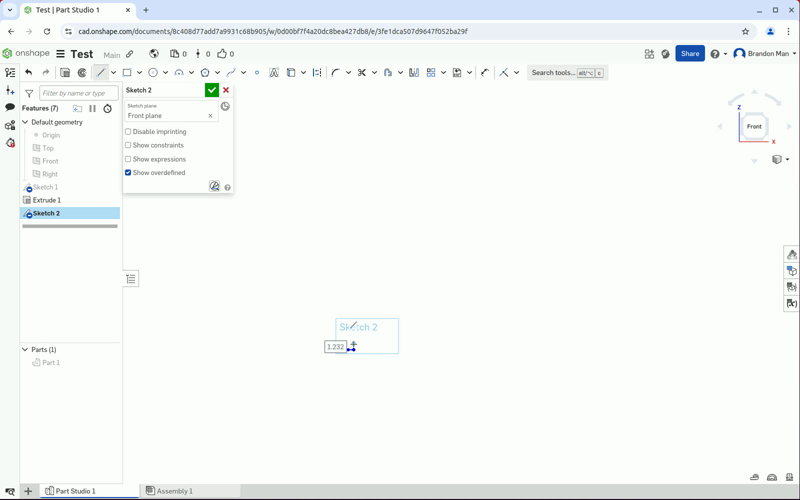
mouse_move(383, 343)
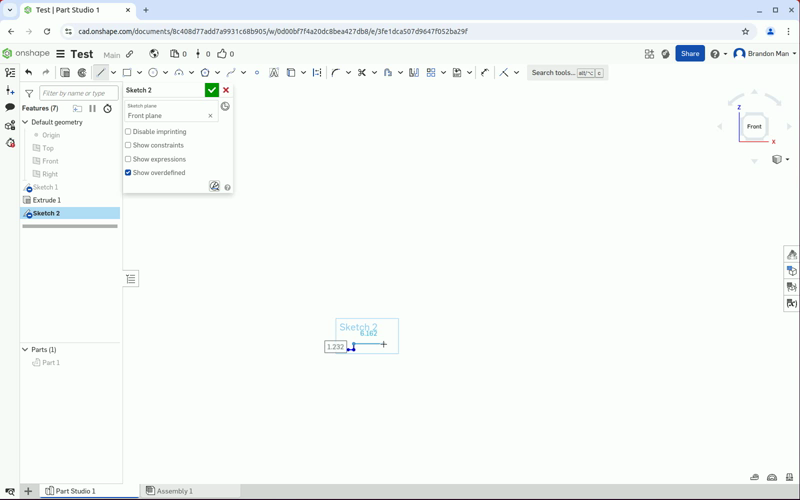
mouse_move(348, 343)
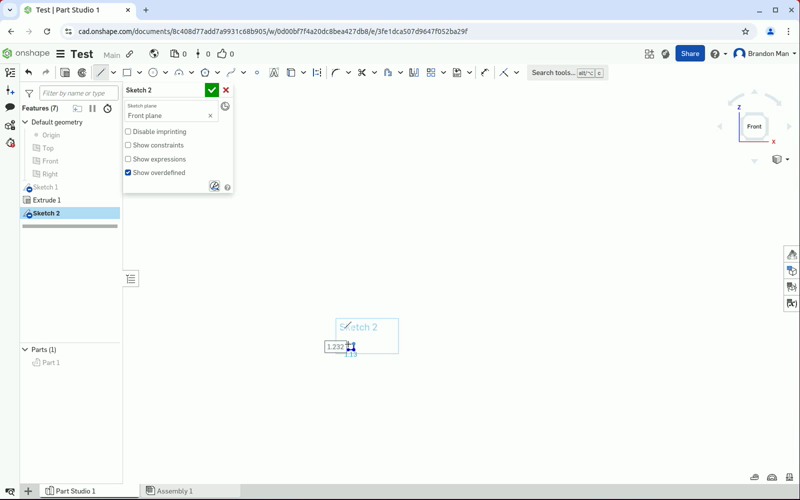
scroll(6)
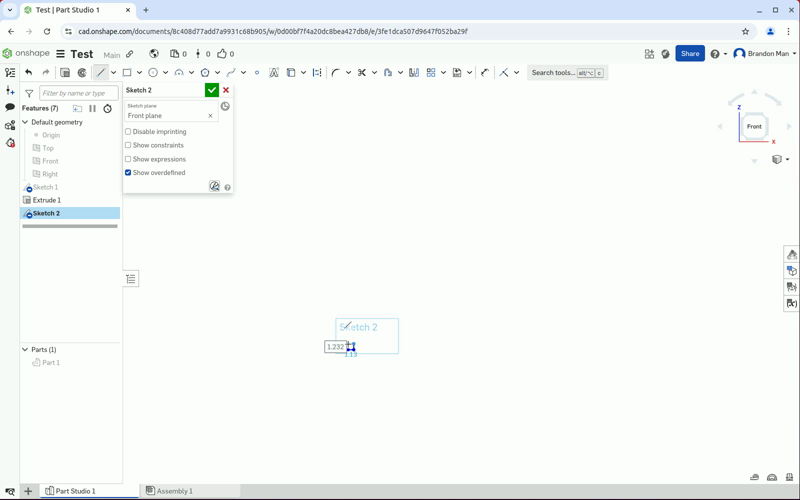
scroll(6)
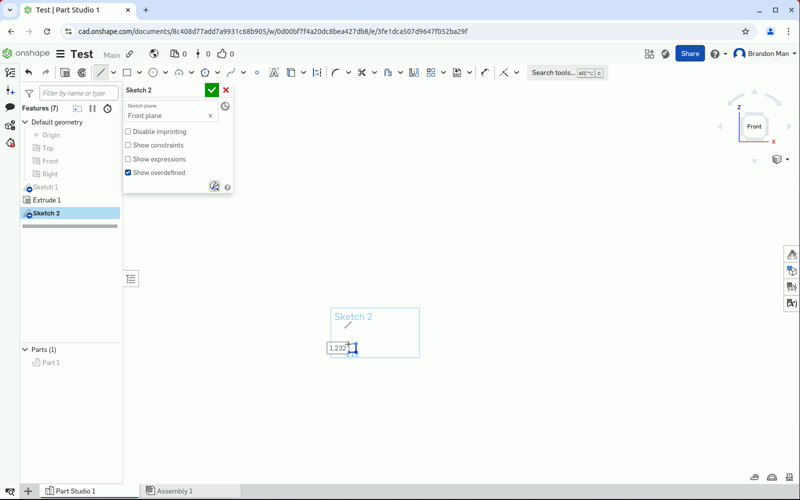
scroll(6)
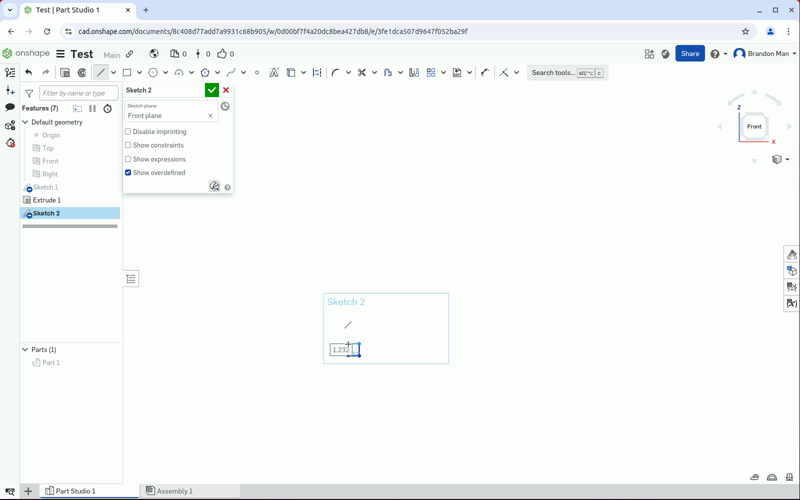
scroll(6)
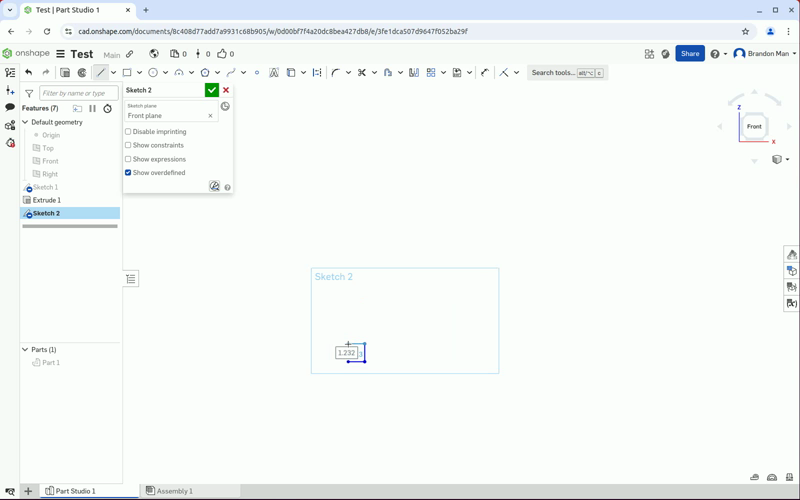
scroll(6)
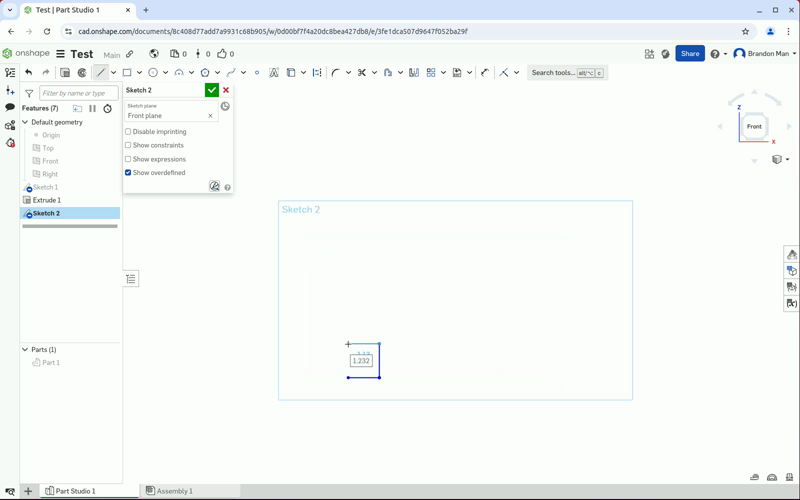
scroll(6)
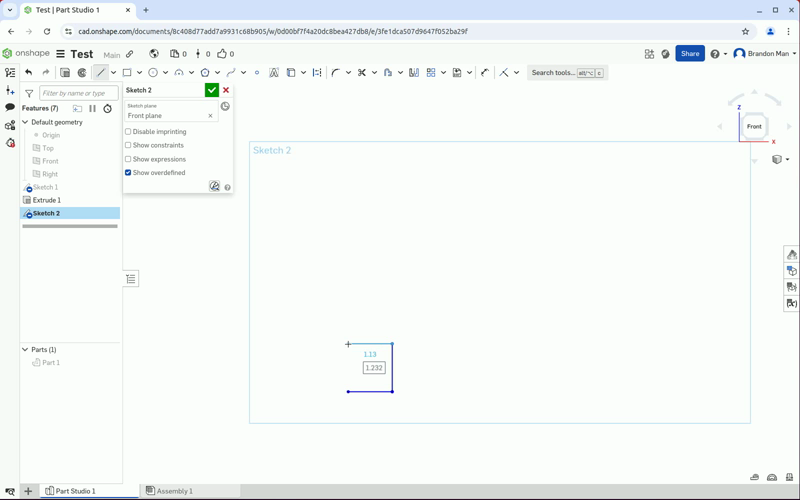
scroll(6)
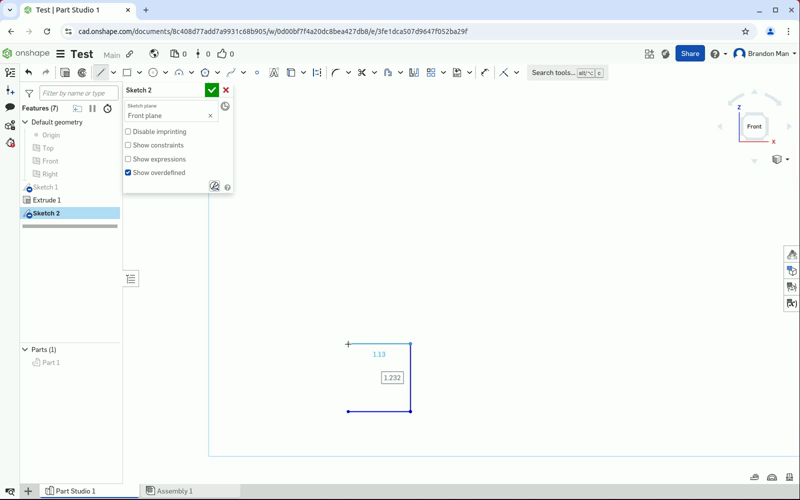
click(348, 343)
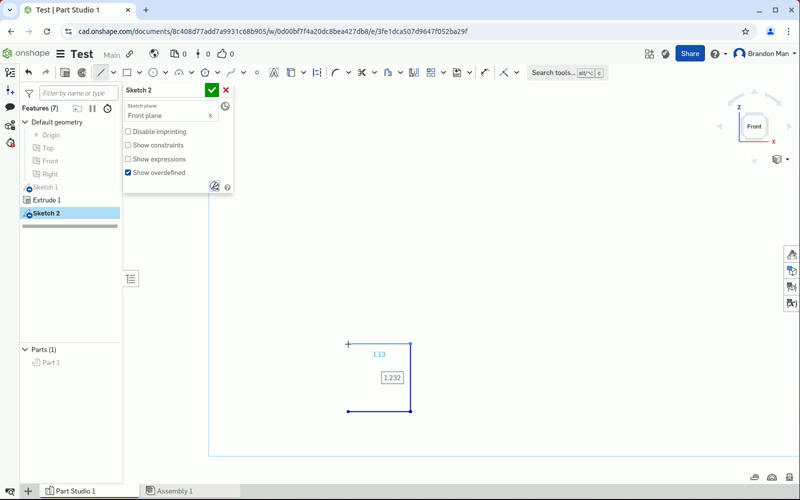
scroll(-6)
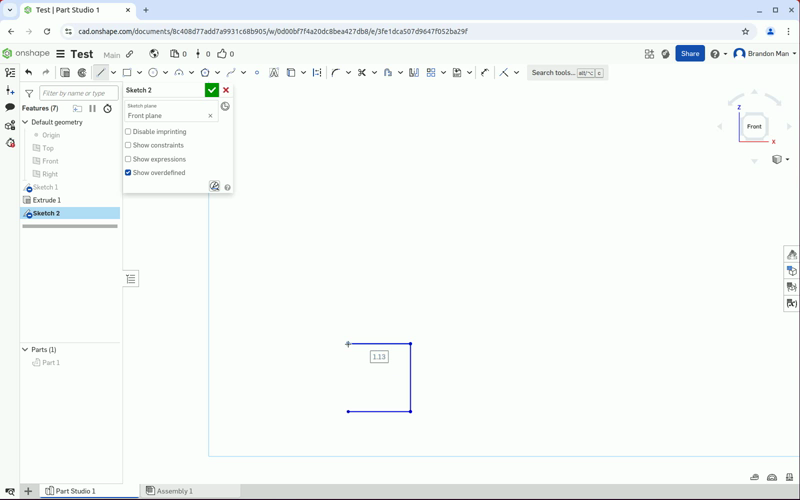
scroll(-6)
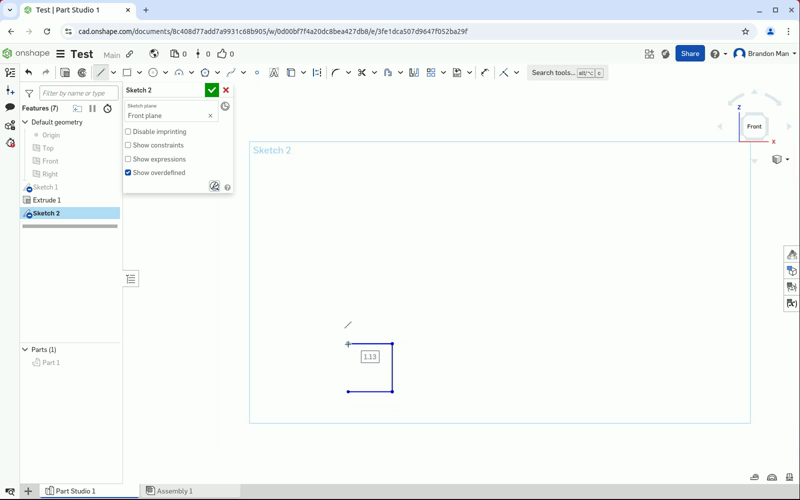
scroll(-6)
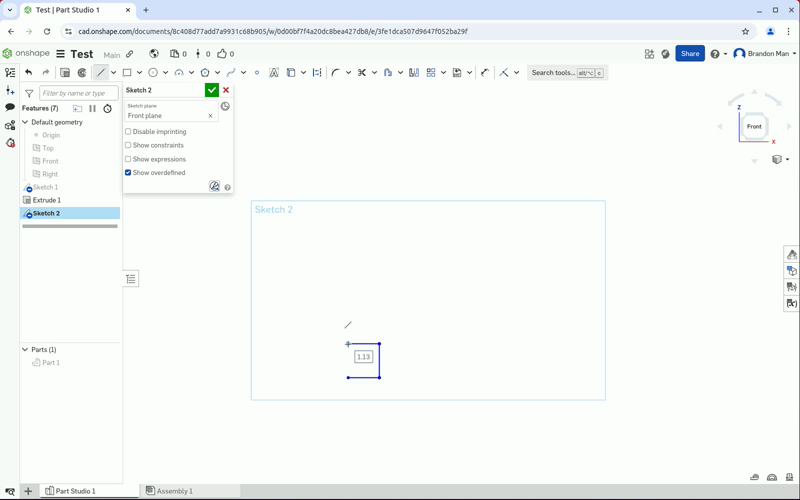
scroll(-6)
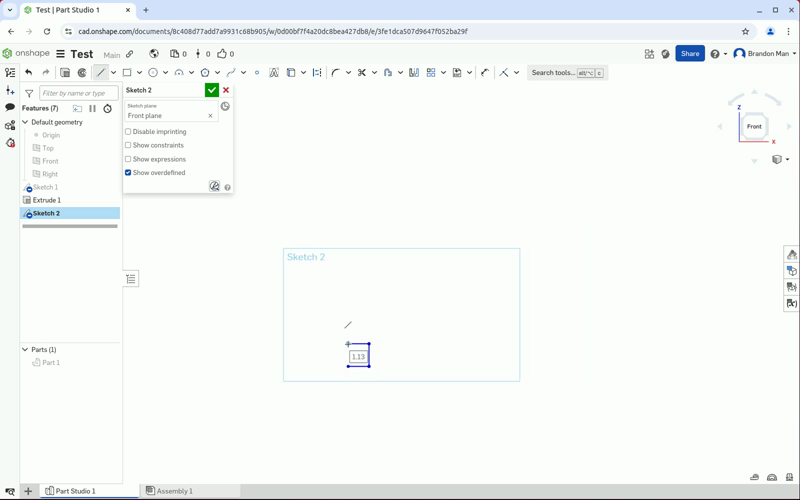
scroll(-6)
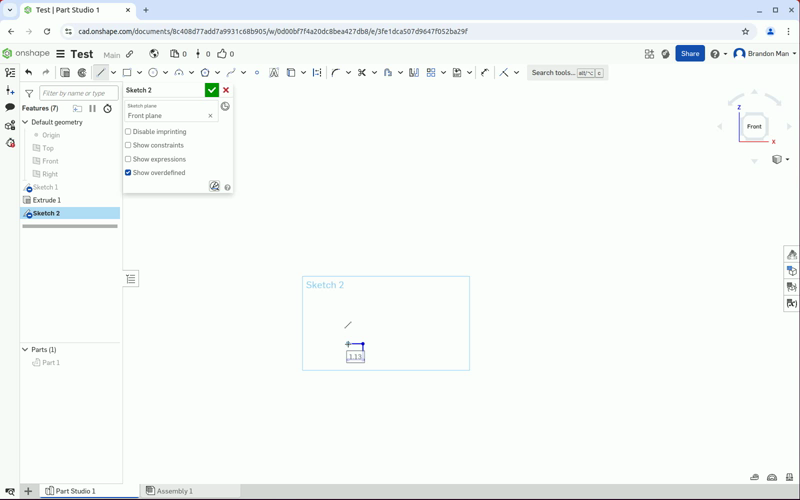
scroll(-6)
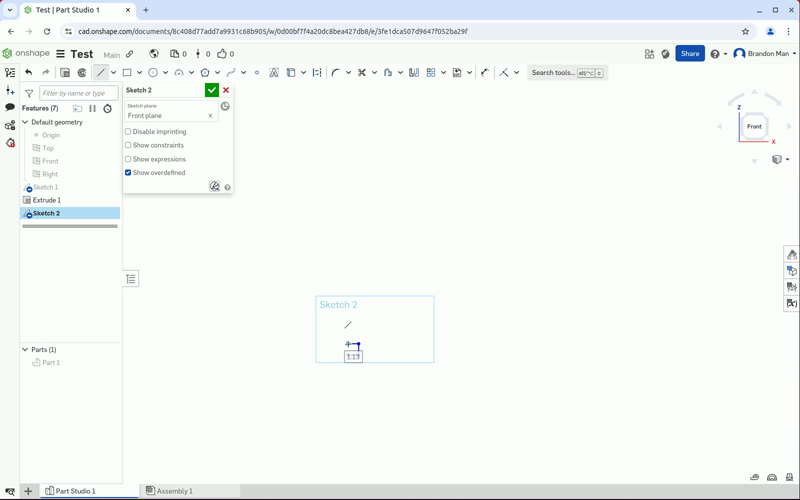
scroll(-6)
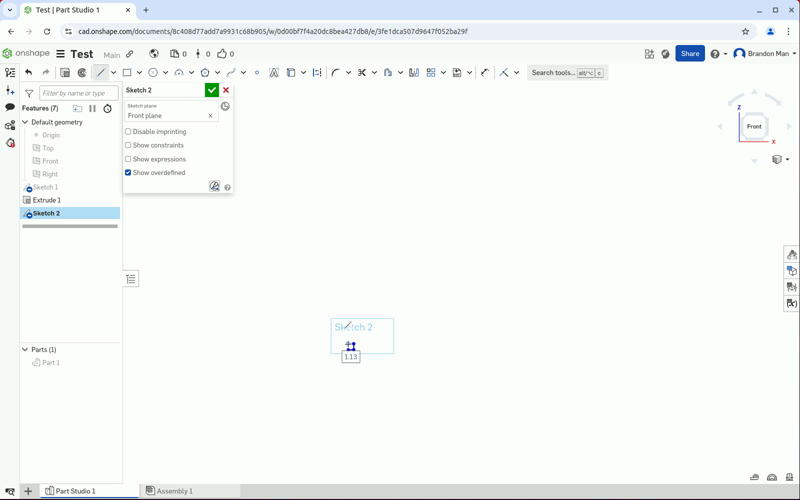
key_up(shift)
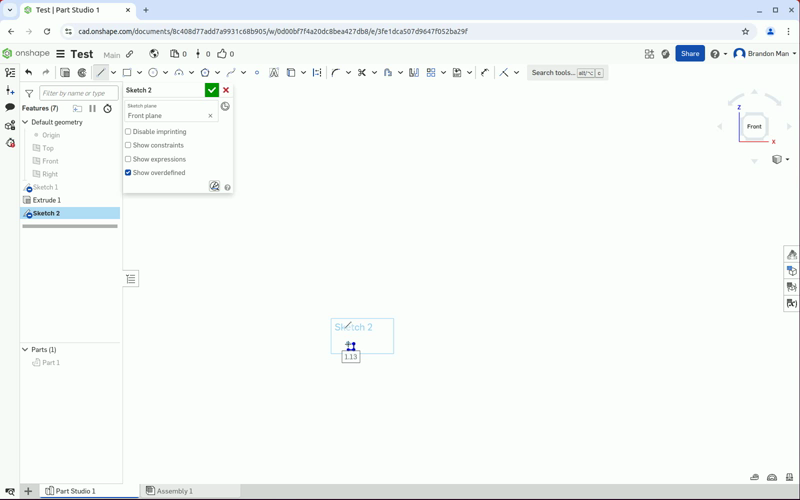
mouse_move(378, 343)
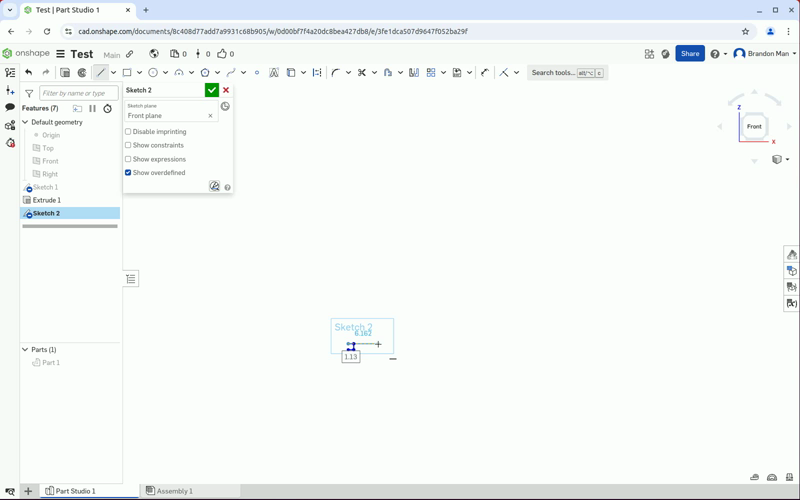
key_down(shift)
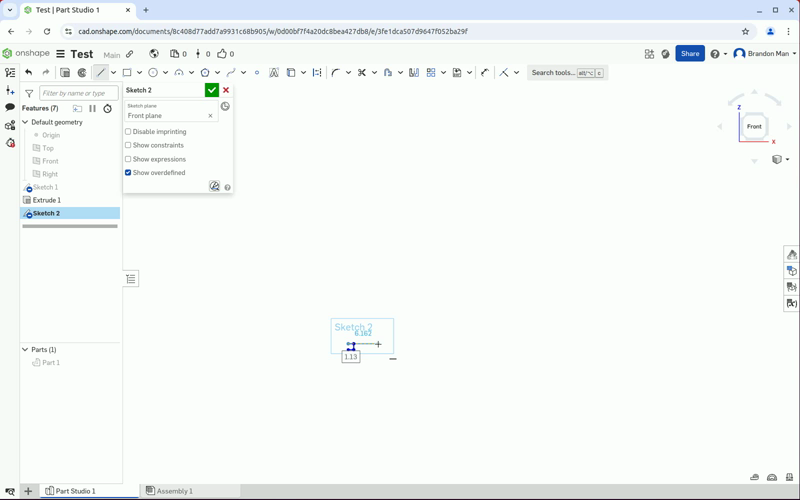
mouse_move(348, 349)
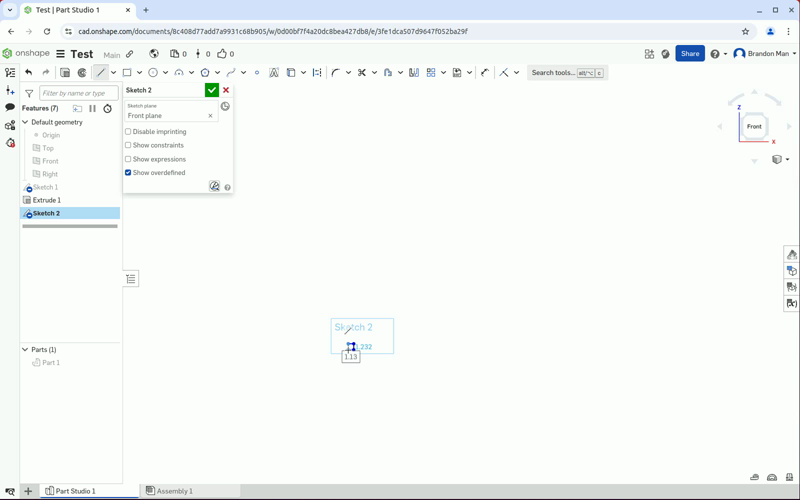
scroll(6)
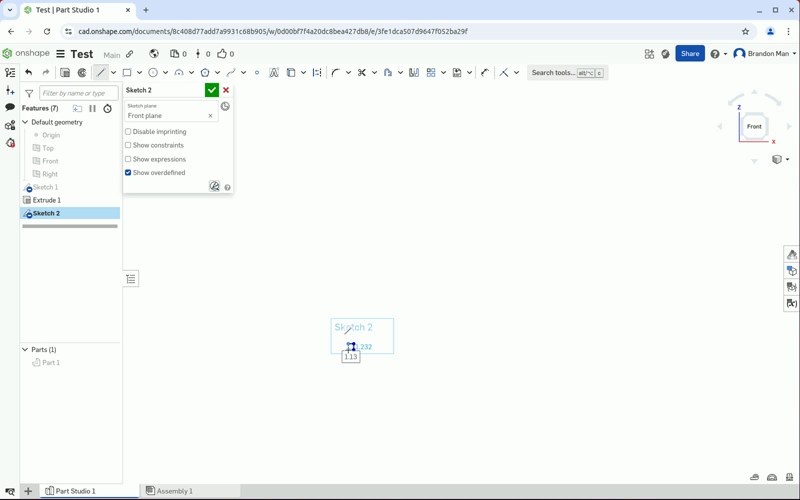
scroll(6)
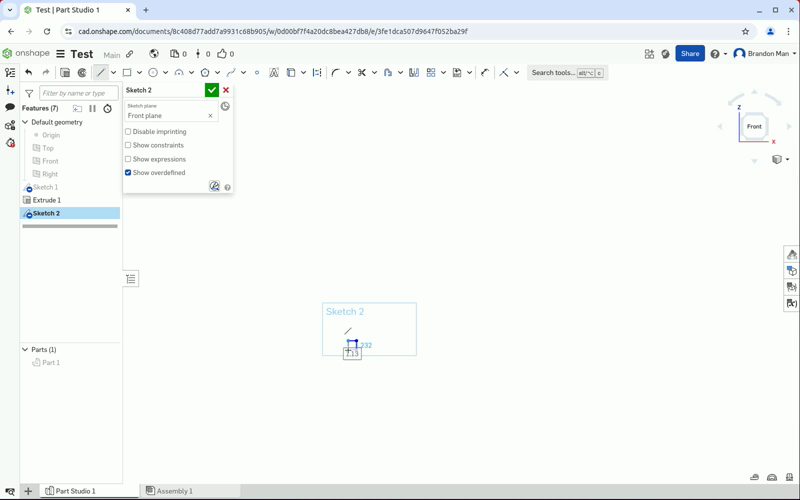
scroll(6)
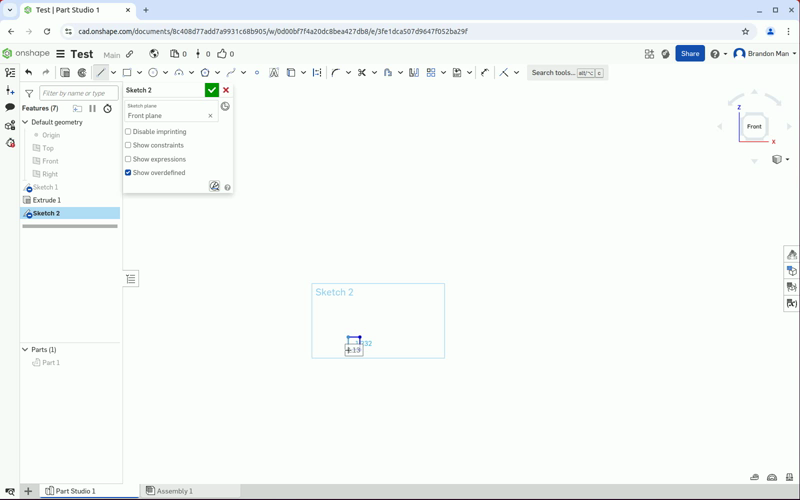
scroll(6)
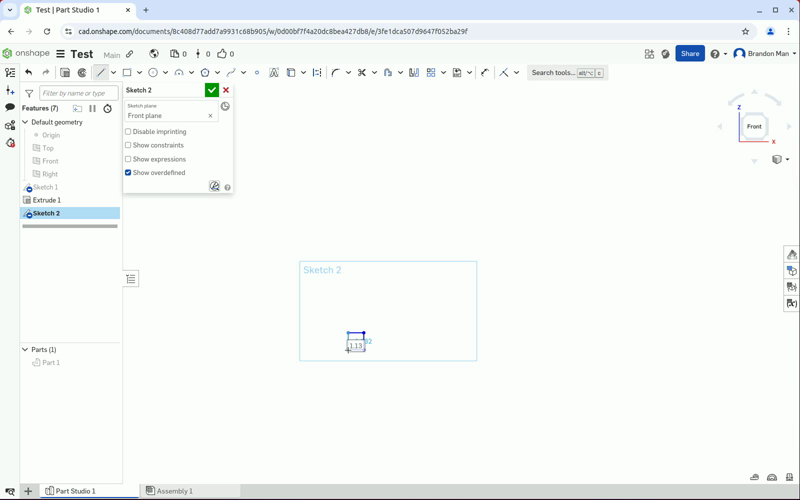
scroll(6)
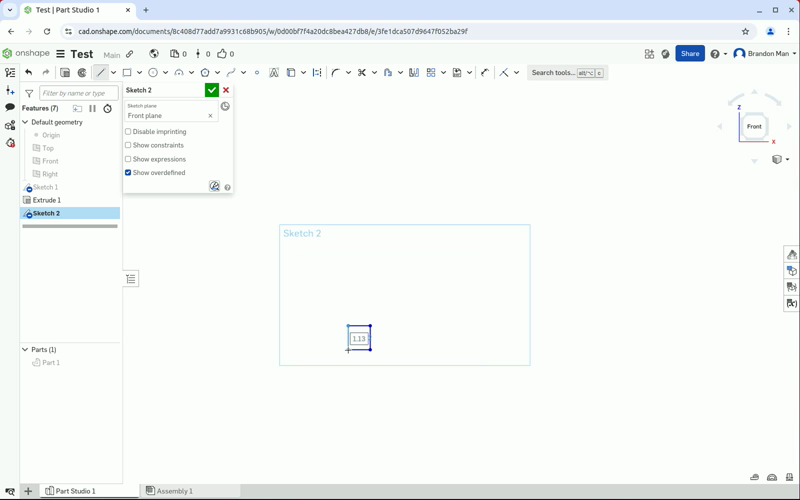
scroll(6)
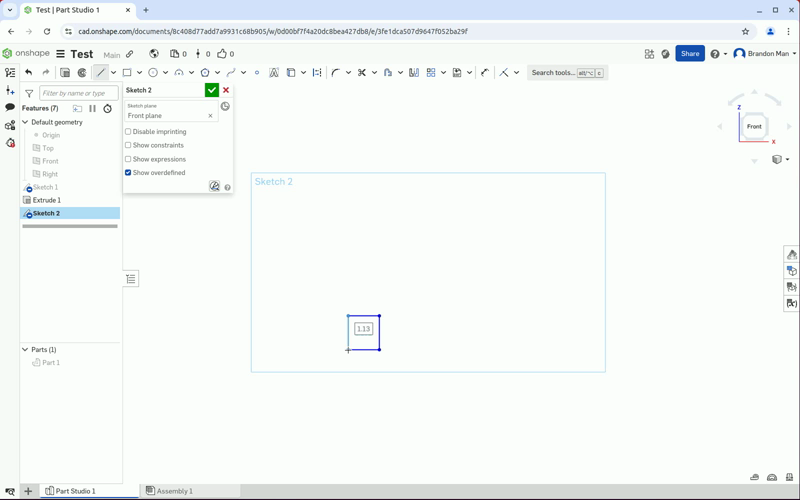
scroll(6)
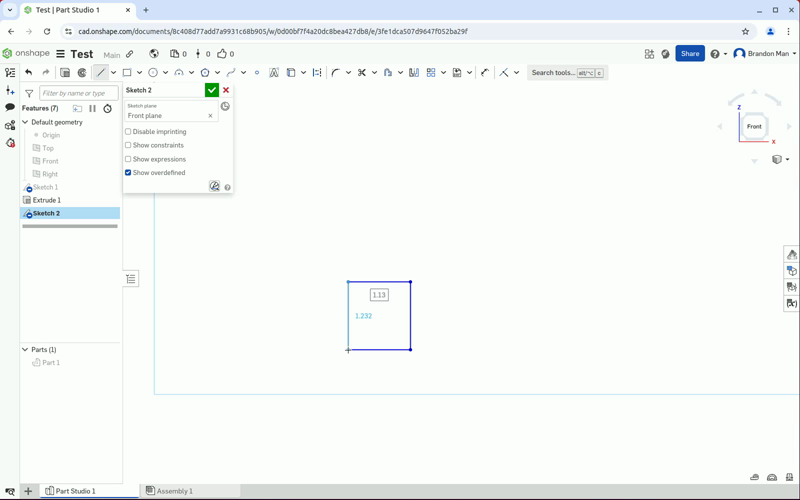
key_up(shift)
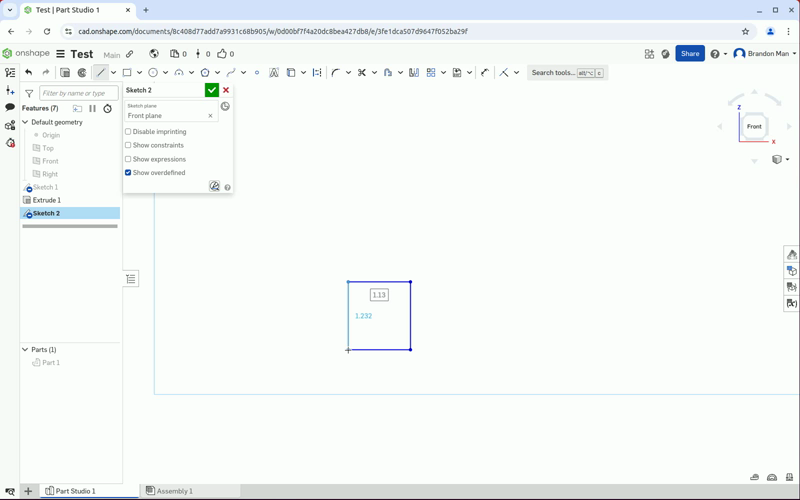
click(348, 349)
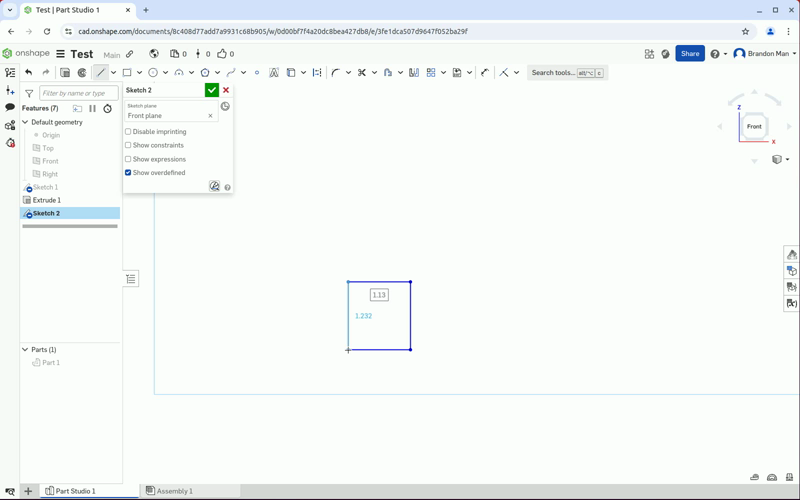
scroll(-6)
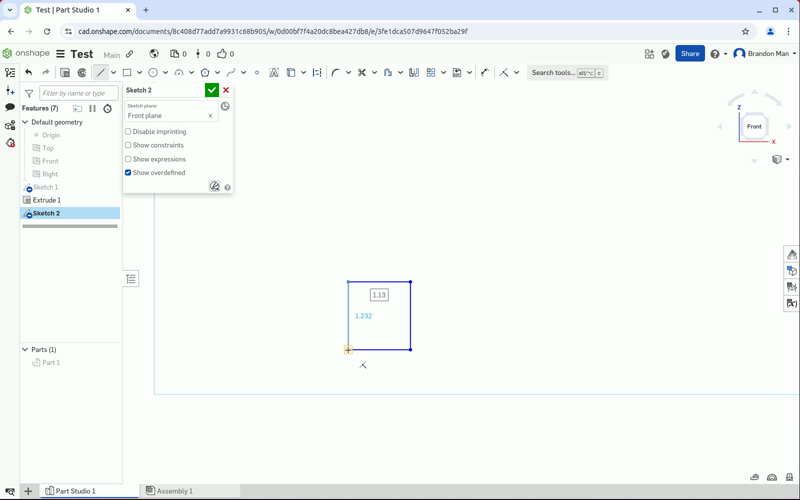
scroll(-6)
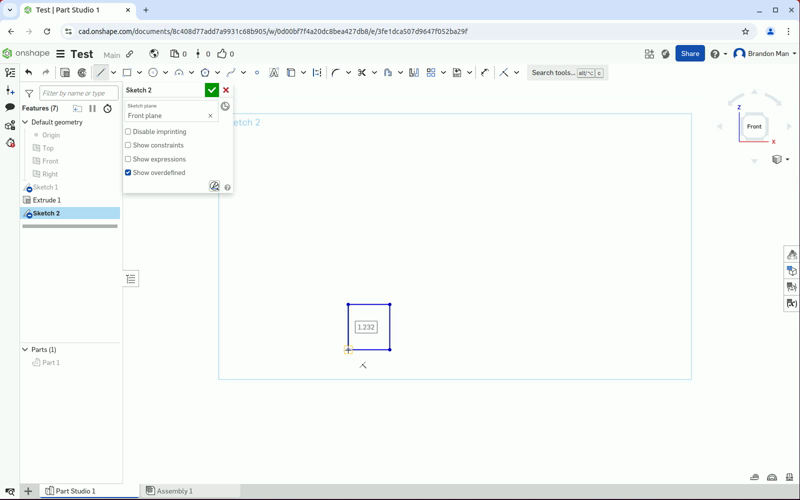
scroll(-6)
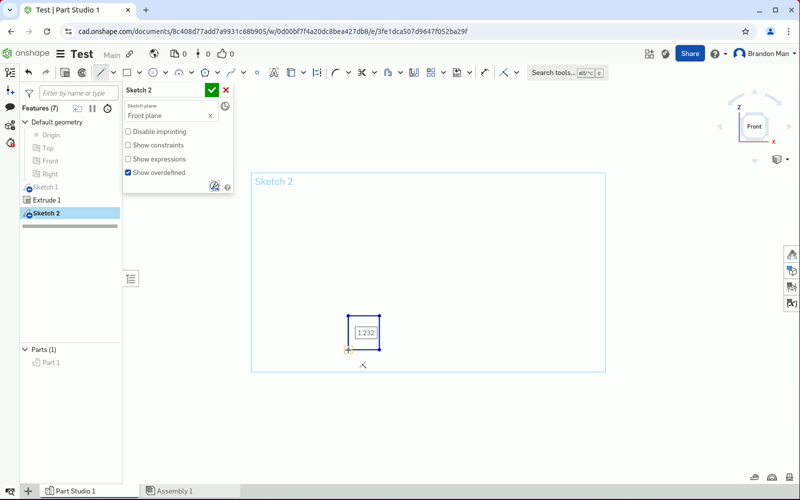
scroll(-6)
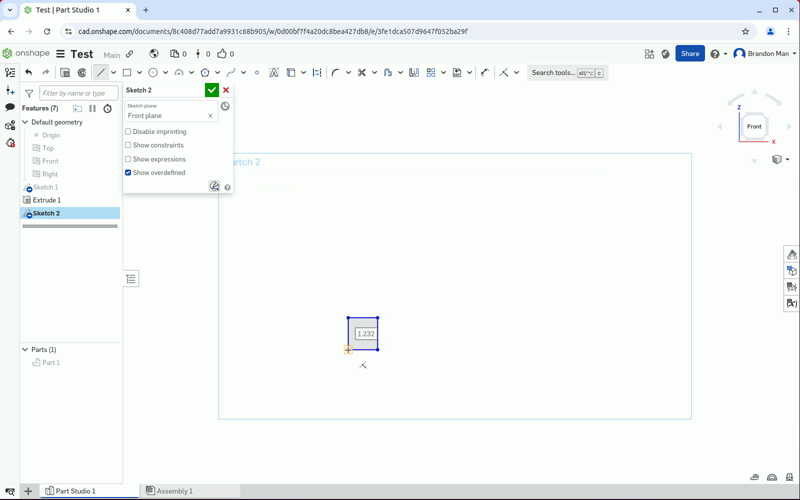
scroll(-6)
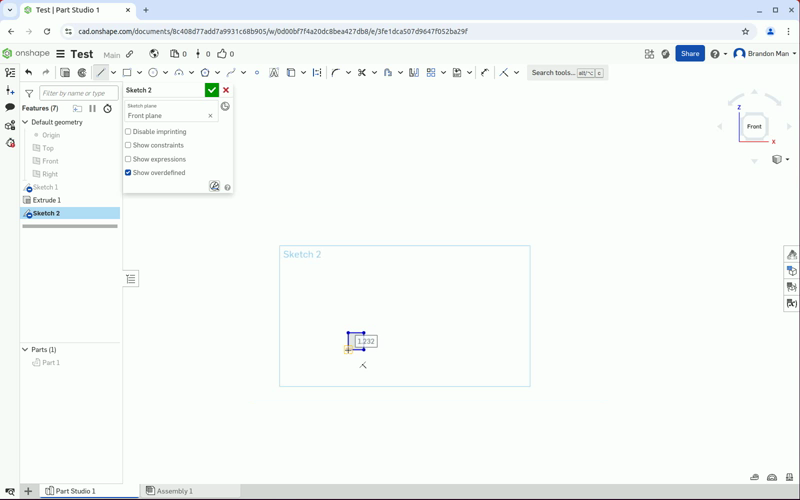
scroll(-6)
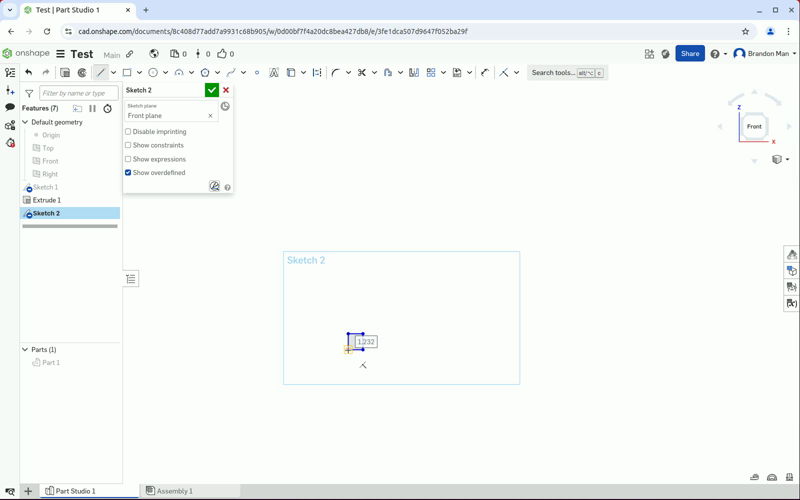
scroll(-6)
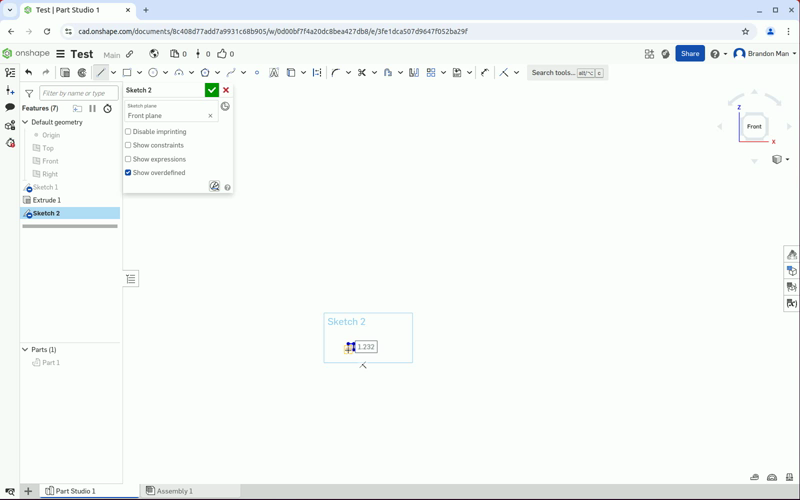
key(esc)
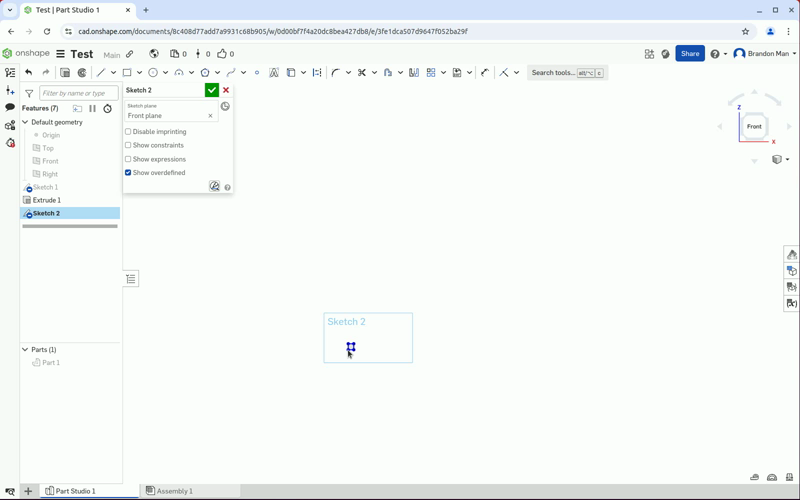
mouse_move(350, 347)
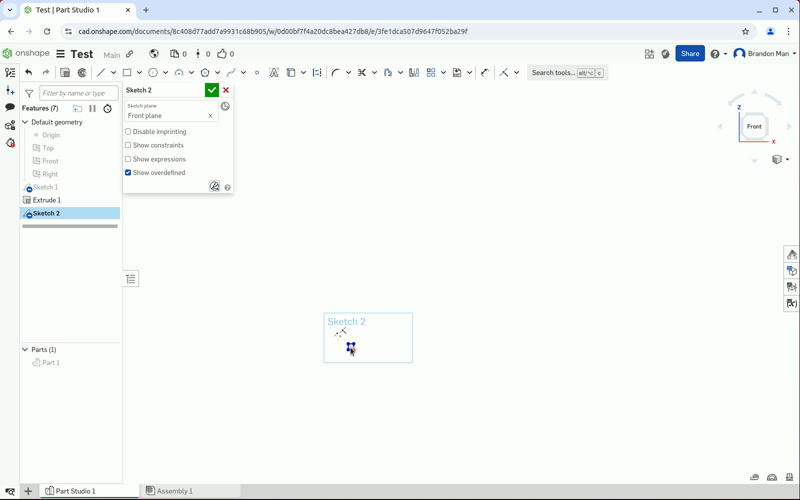
scroll(6)
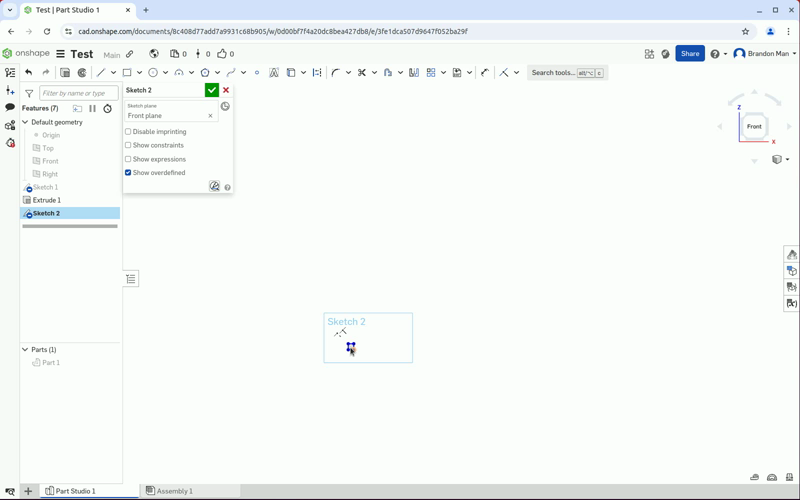
scroll(6)
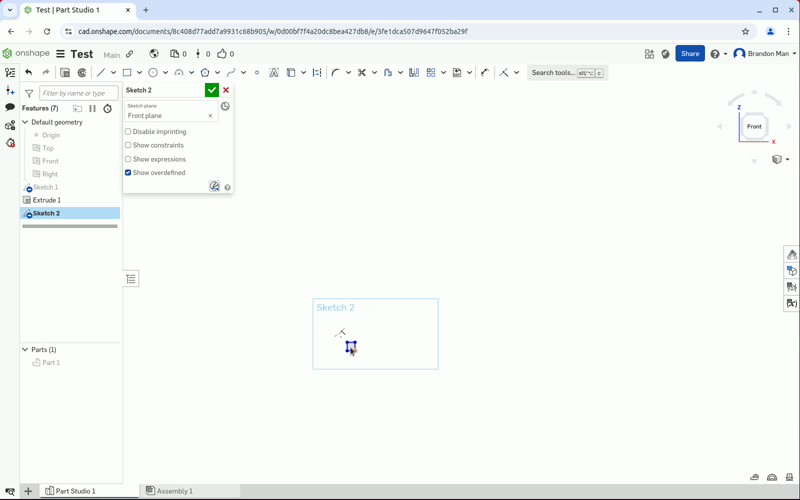
scroll(6)
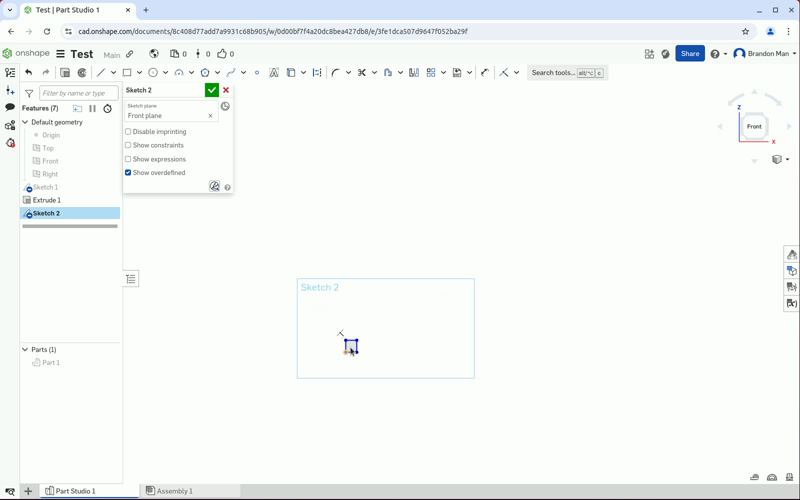
scroll(6)
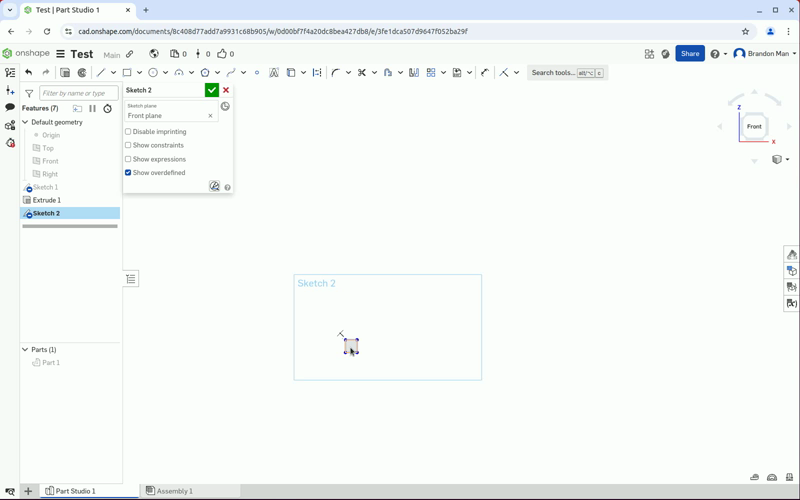
scroll(6)
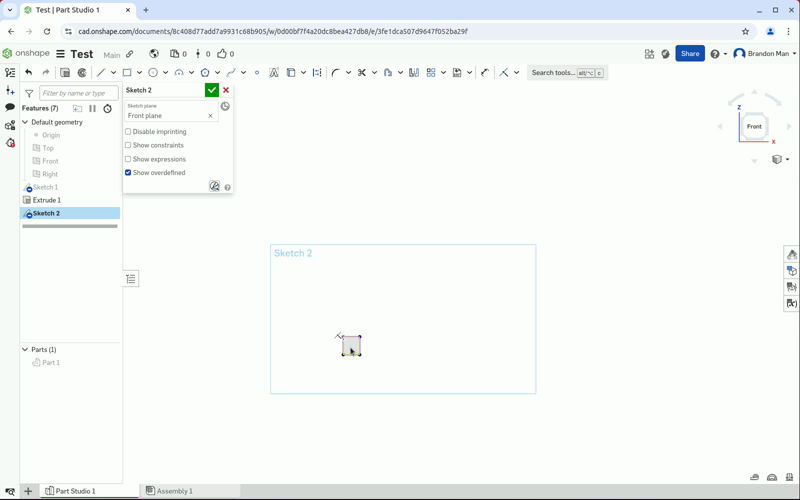
scroll(6)
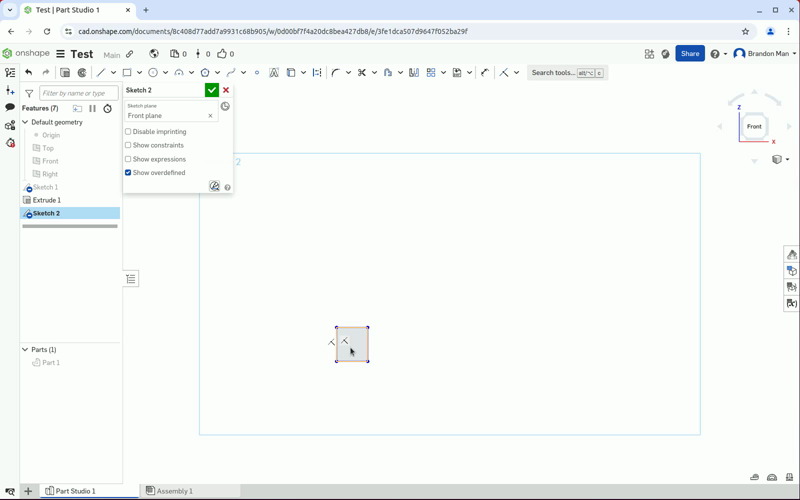
scroll(6)
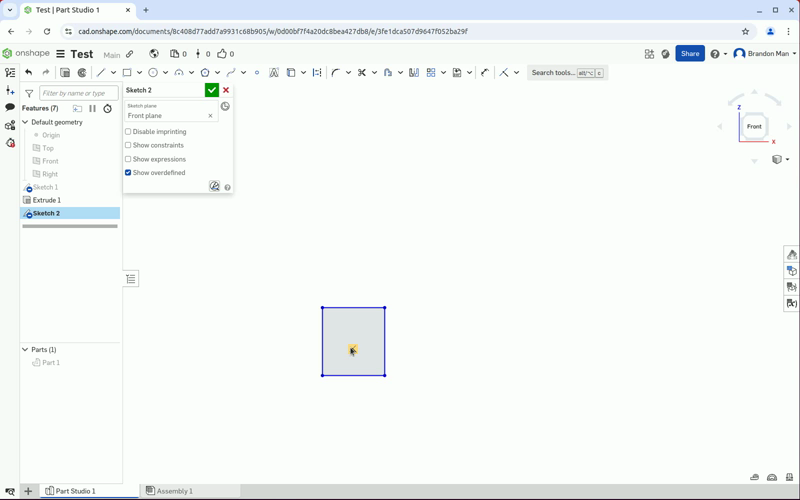
click(350, 347)
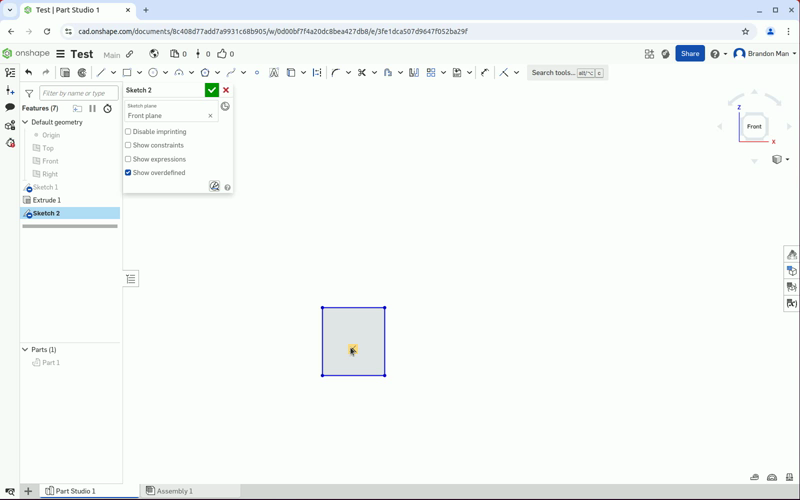
scroll(-6)
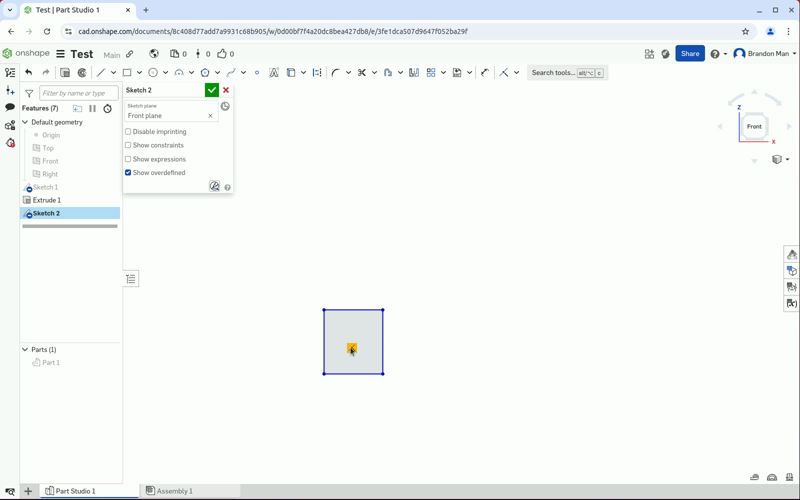
scroll(-6)
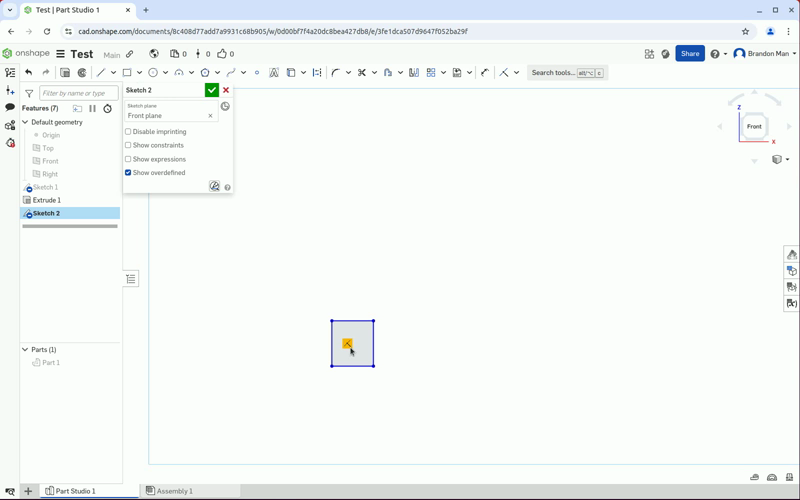
scroll(-6)
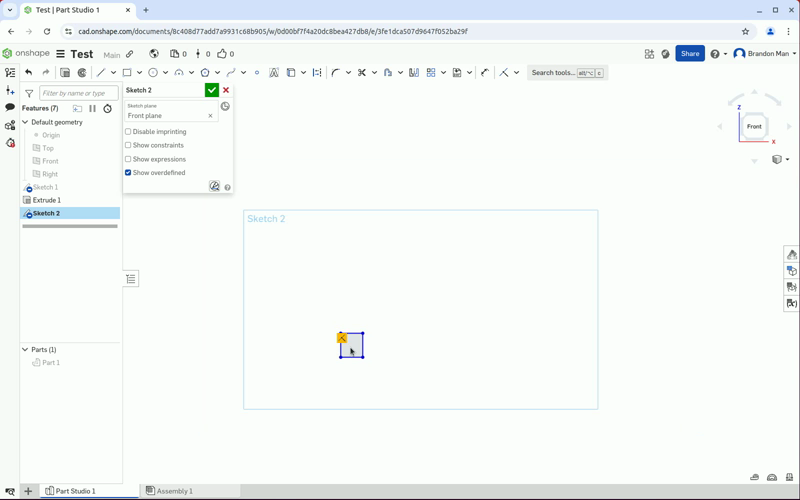
scroll(-6)
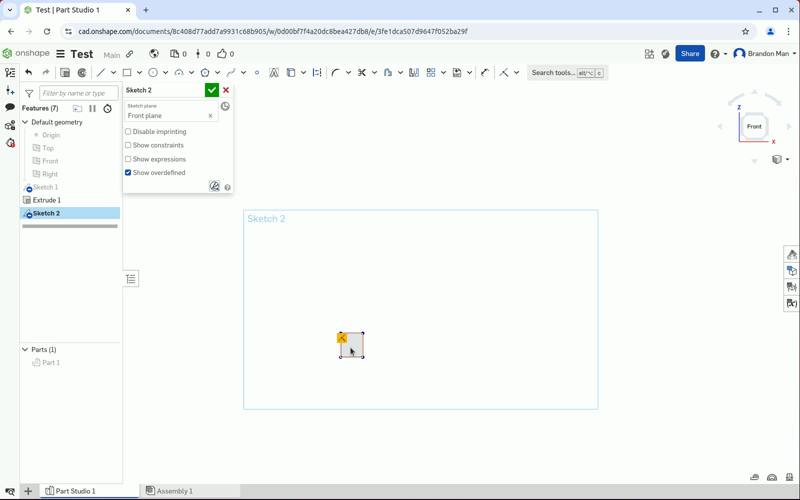
scroll(-6)
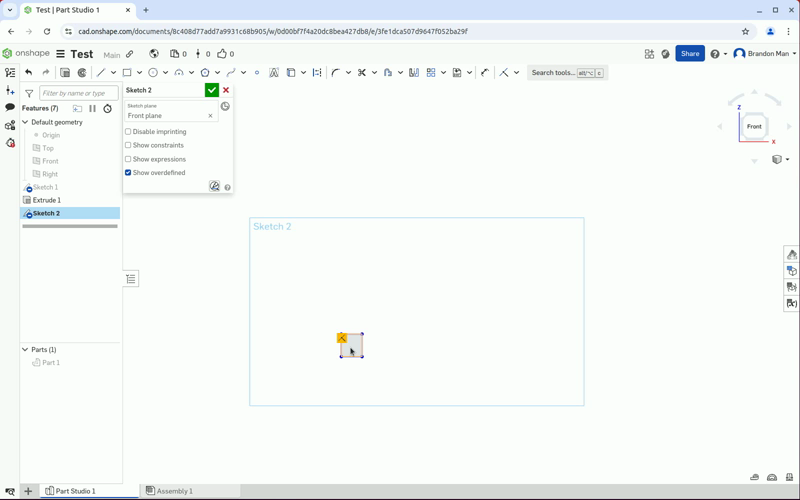
scroll(-6)
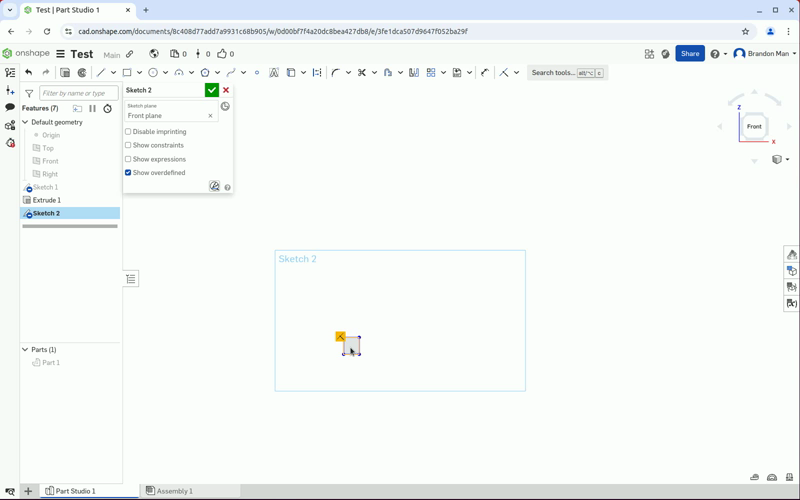
scroll(-6)
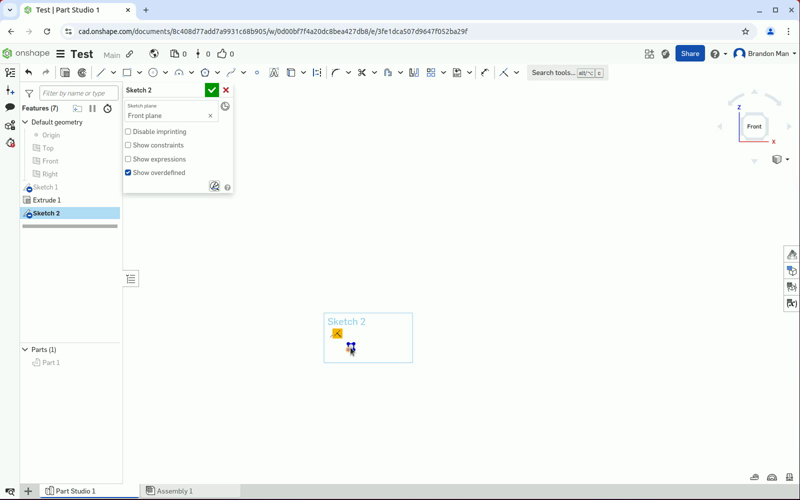
mouse_move(73, 352)
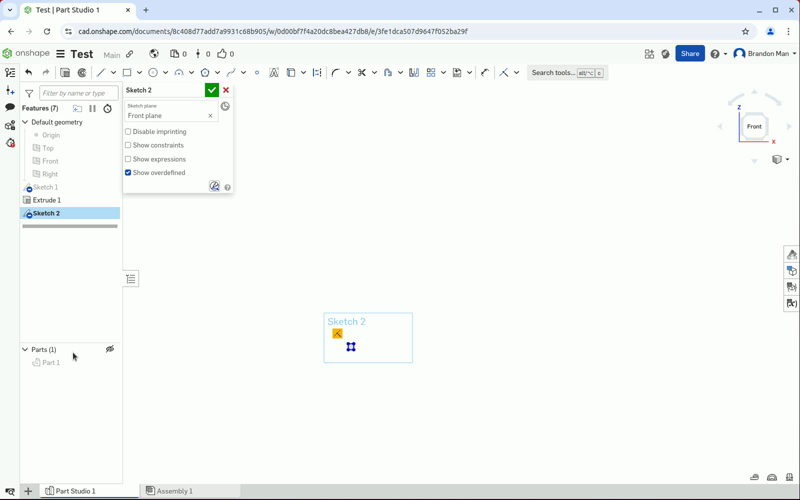
key(shift+y)
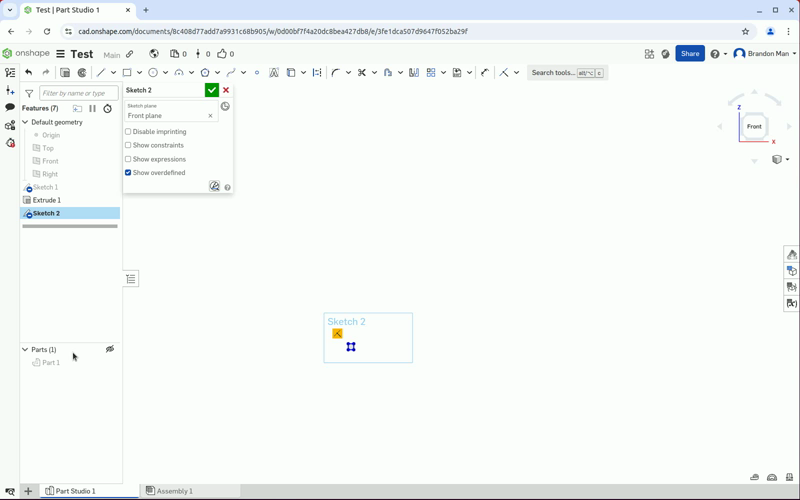
key(shift+e)
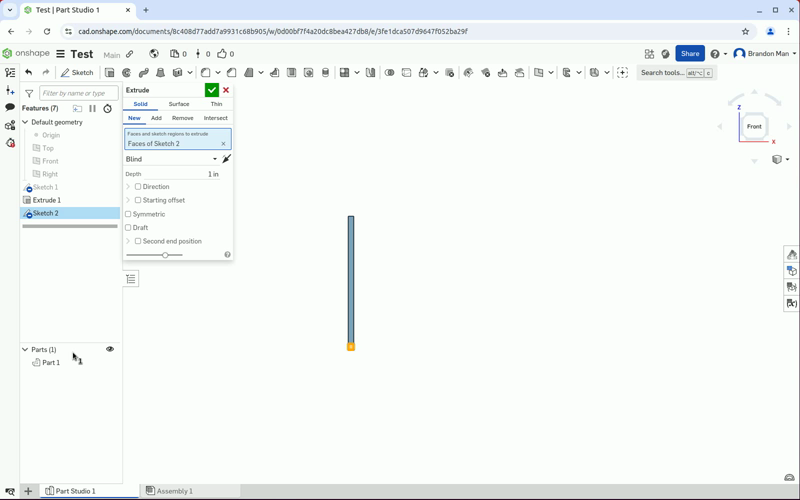
mouse_move(143, 106)
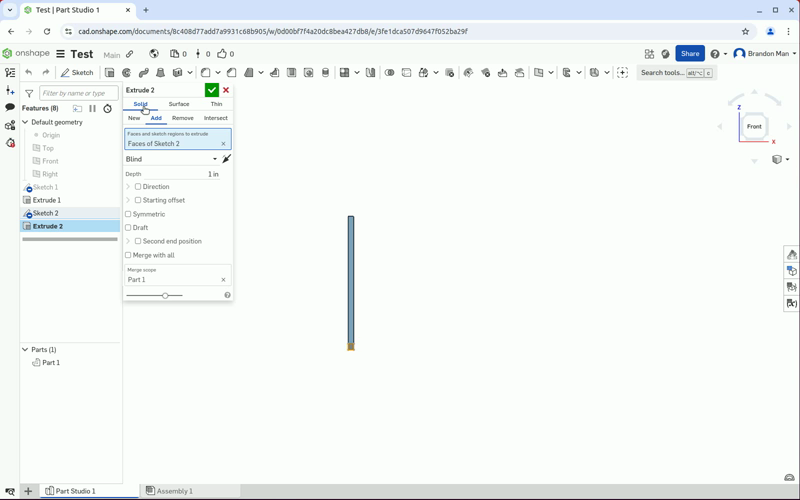
click(143, 106)
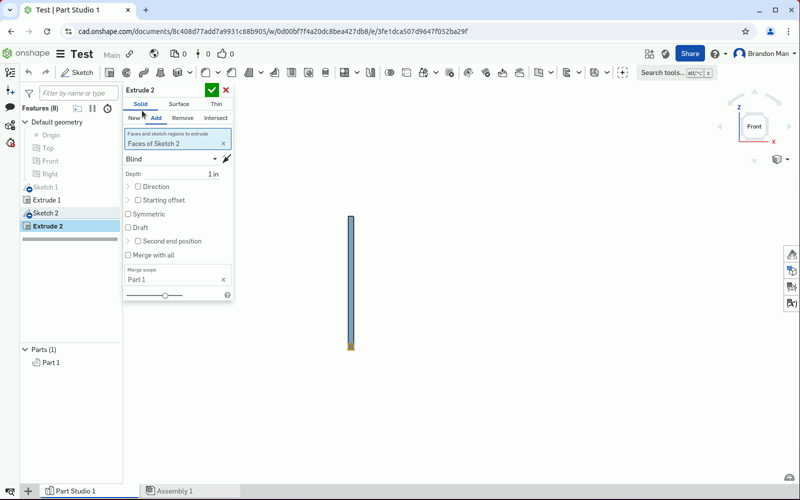
mouse_move(137, 120)
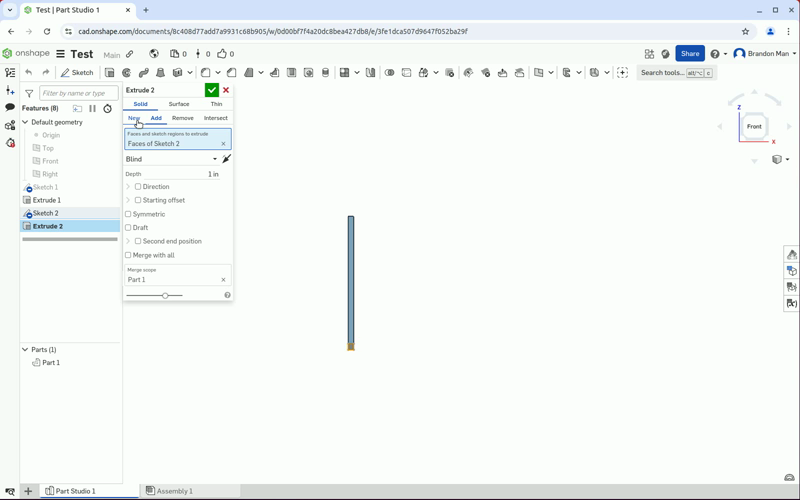
click(137, 120)
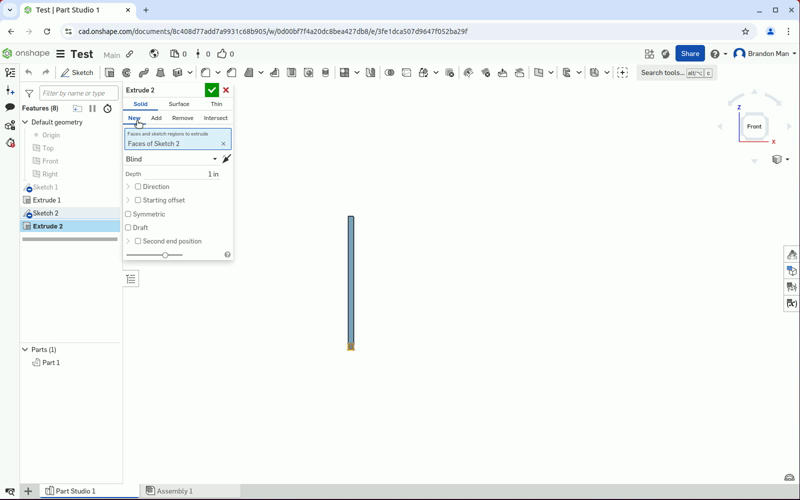
key(tab, 4)
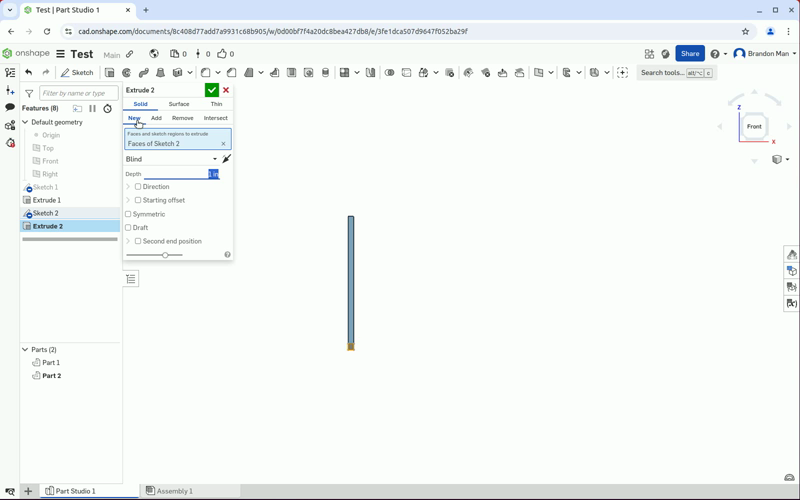
text(0.482)
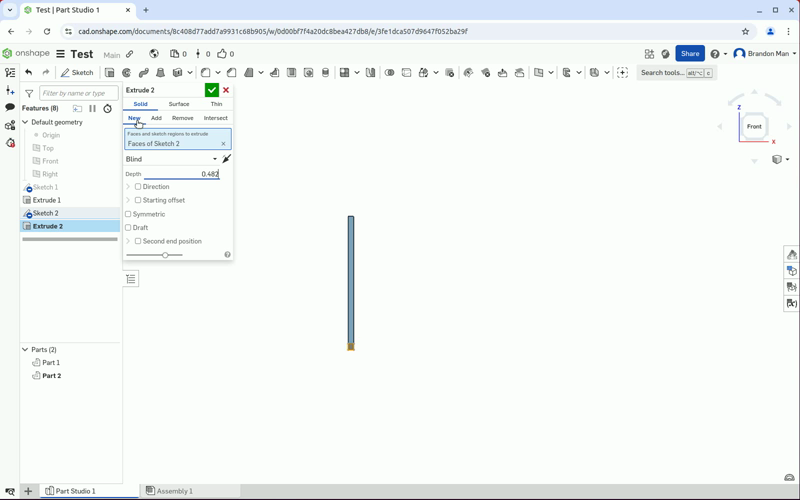
key(tab, 3)
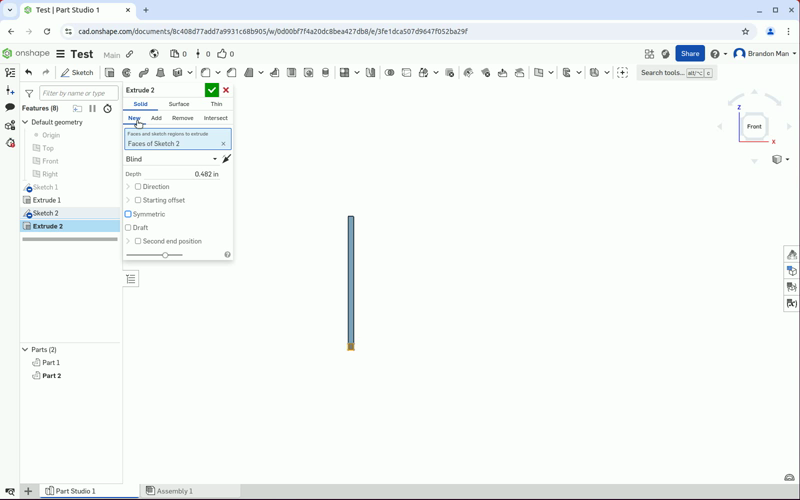
key(space)
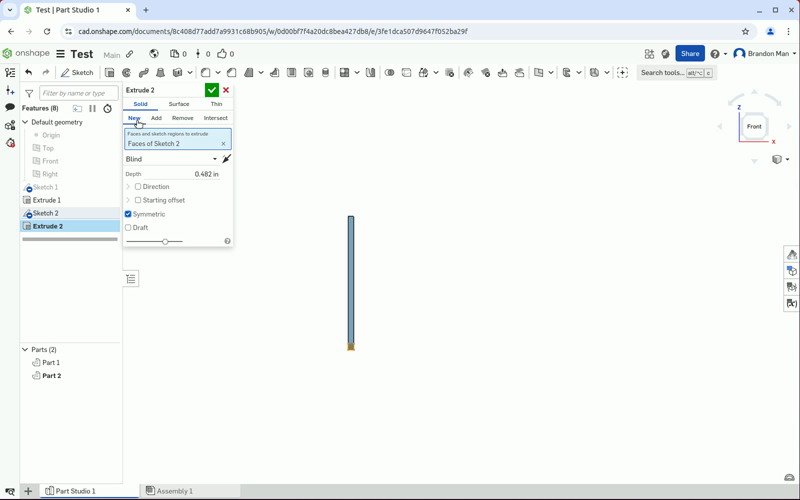
key(enter)
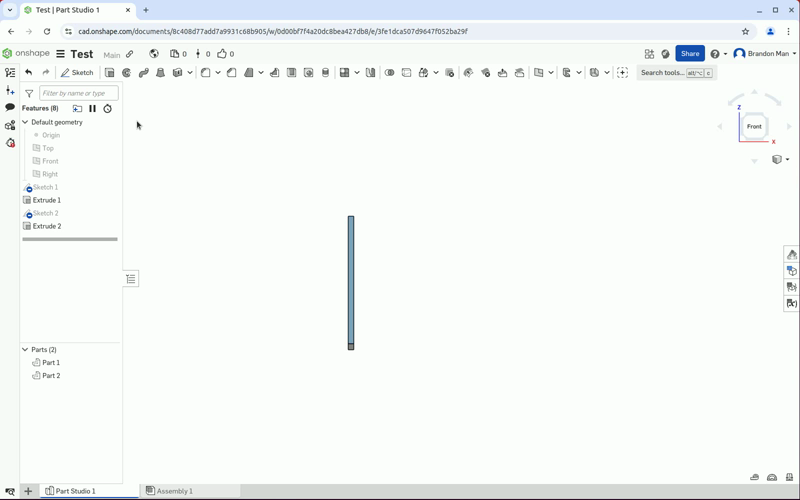
key(shift+h)
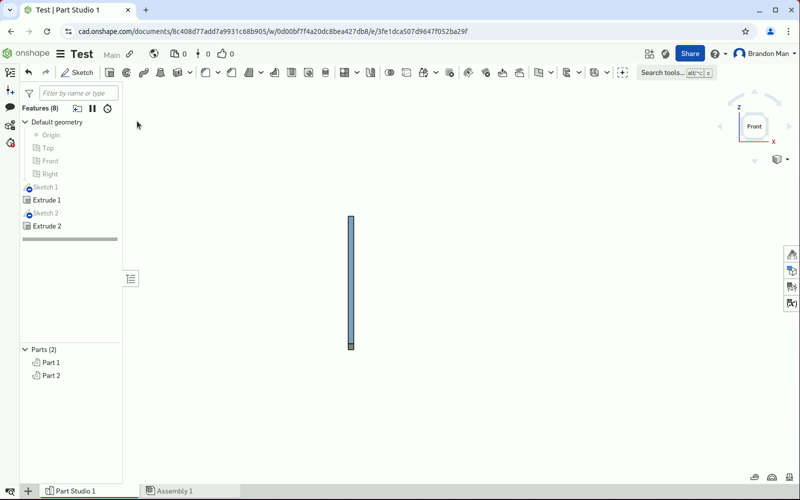
key(shift+h)
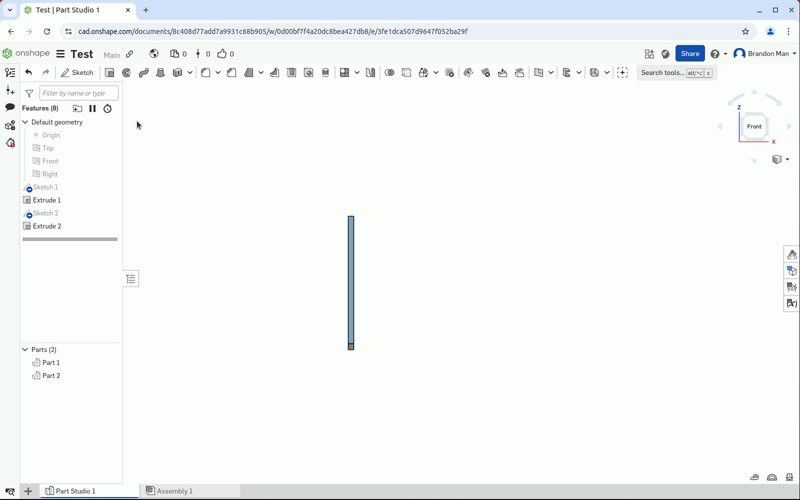
mouse_move(73, 189)
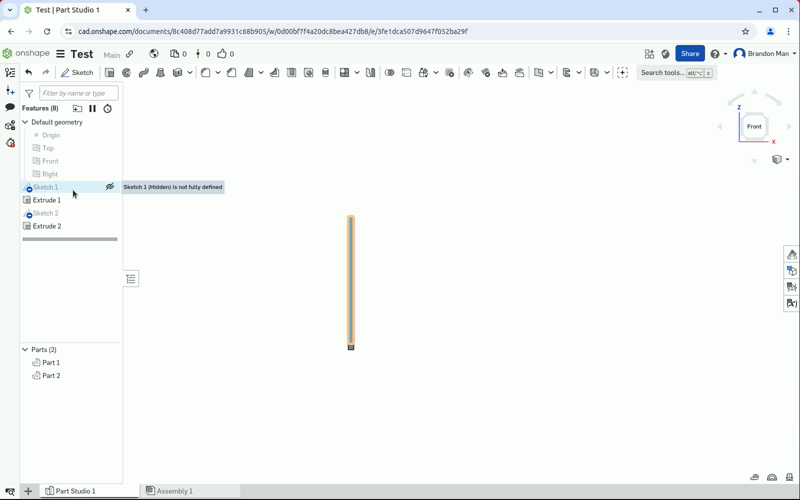
click(73, 189)
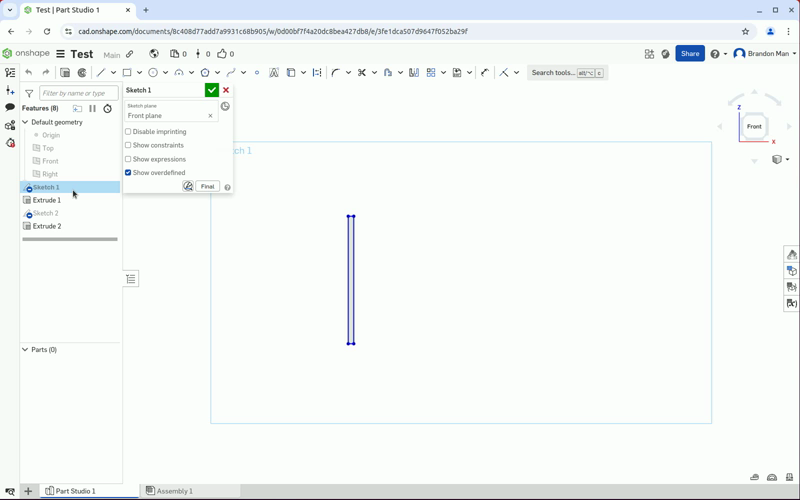
mouse_move(229, 92)
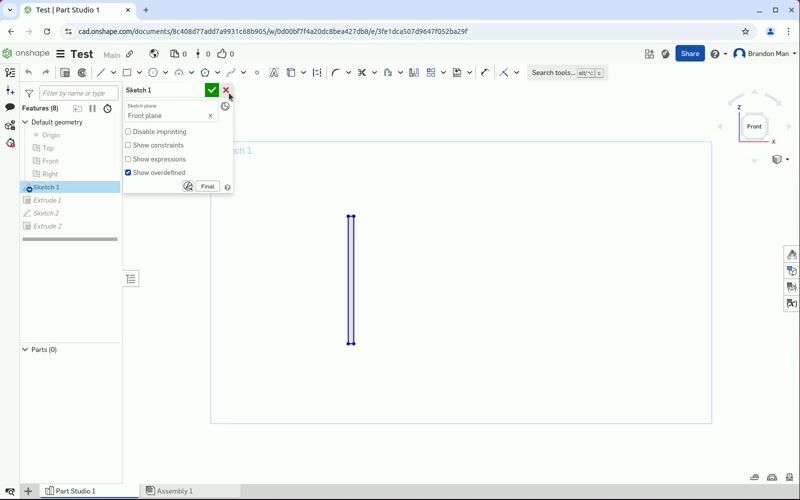
click(229, 92)
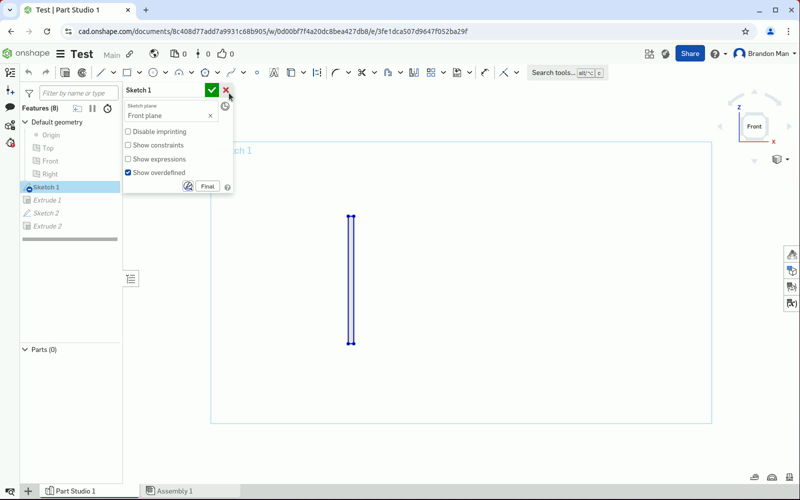
key(shift+s)
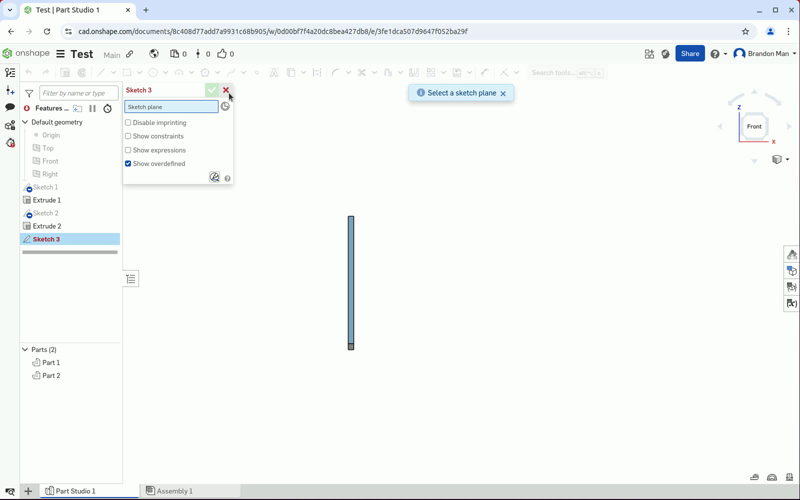
mouse_move(73, 163)
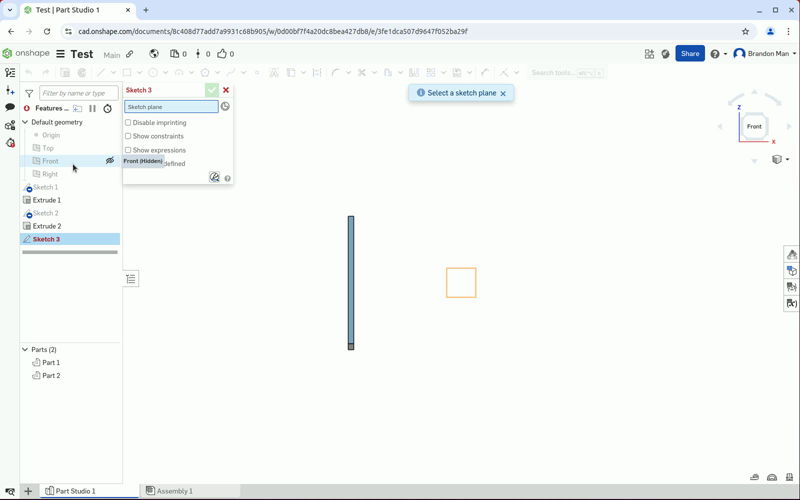
click(73, 163)
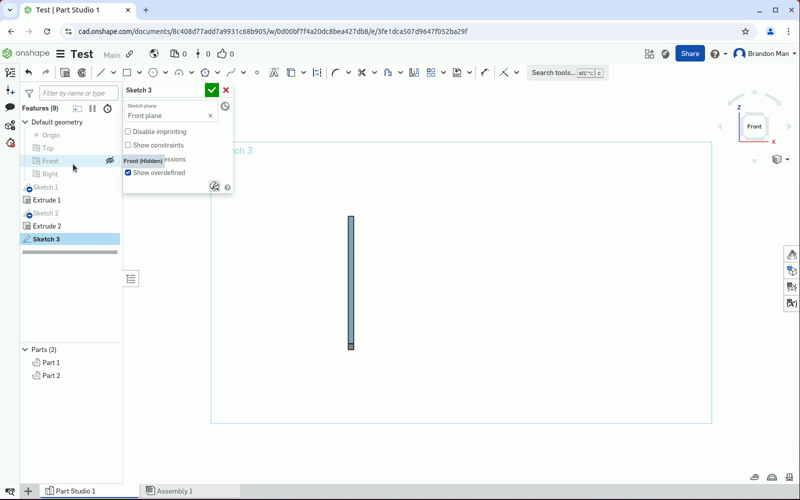
mouse_move(73, 352)
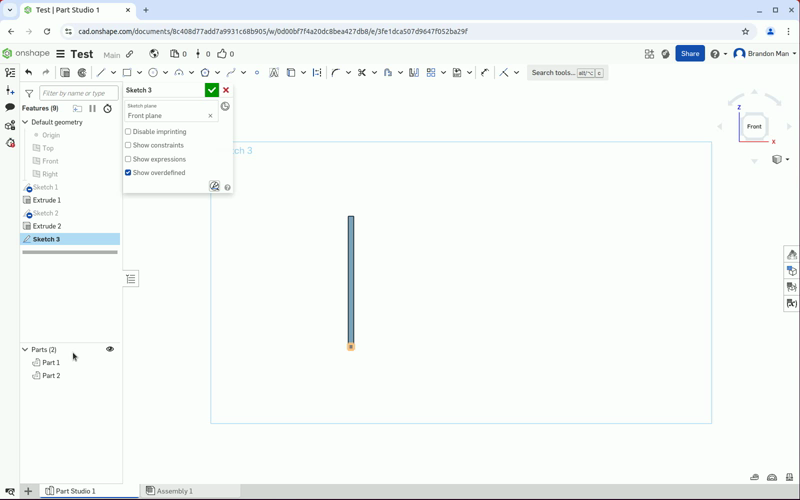
key(y)
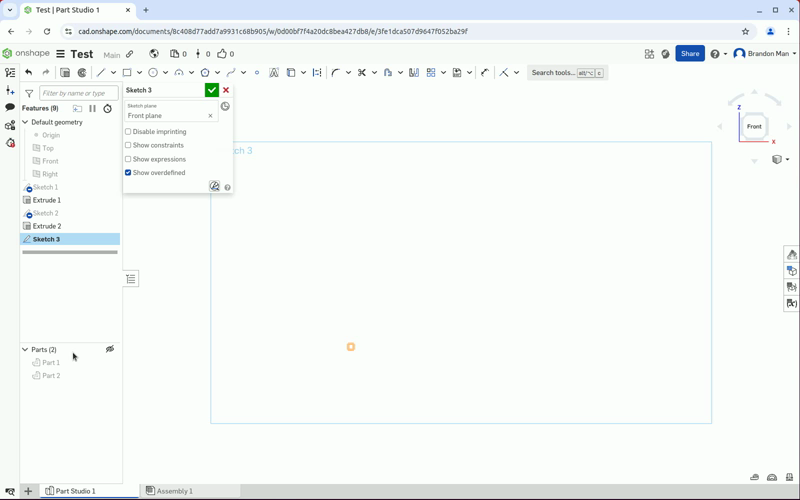
key(l)
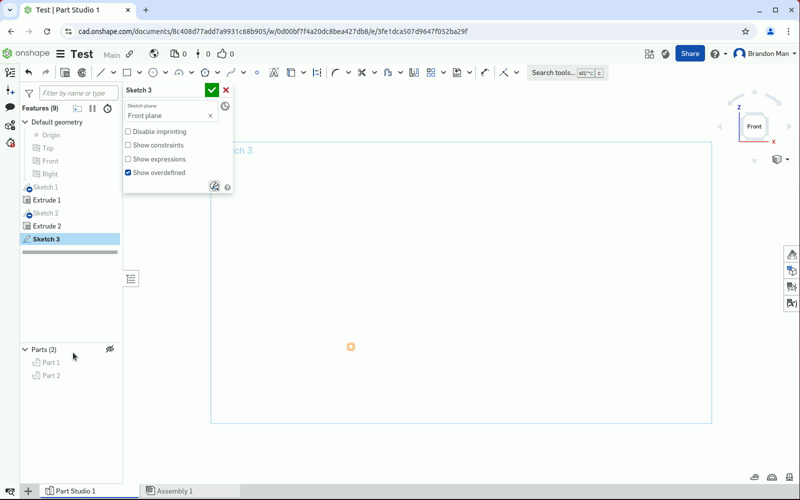
key_down(shift)
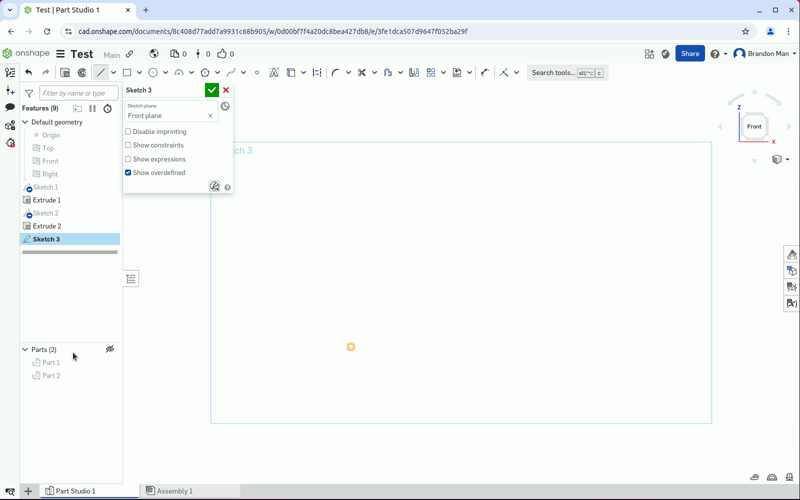
mouse_move(352, 349)
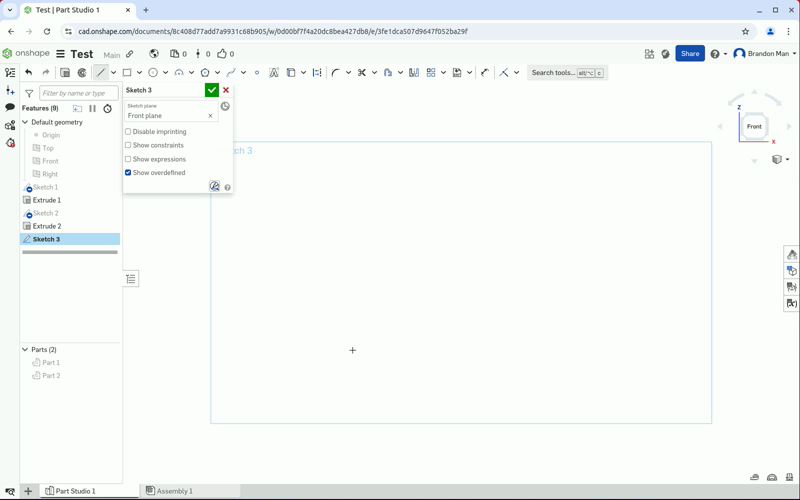
click(352, 349)
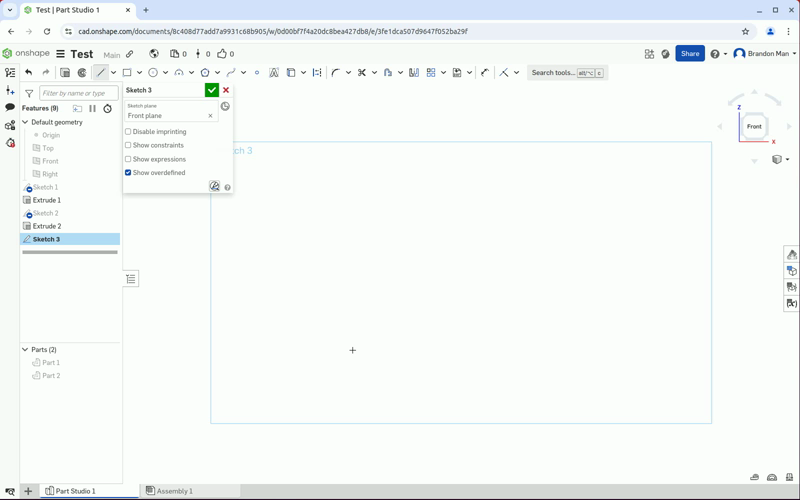
key_up(shift)
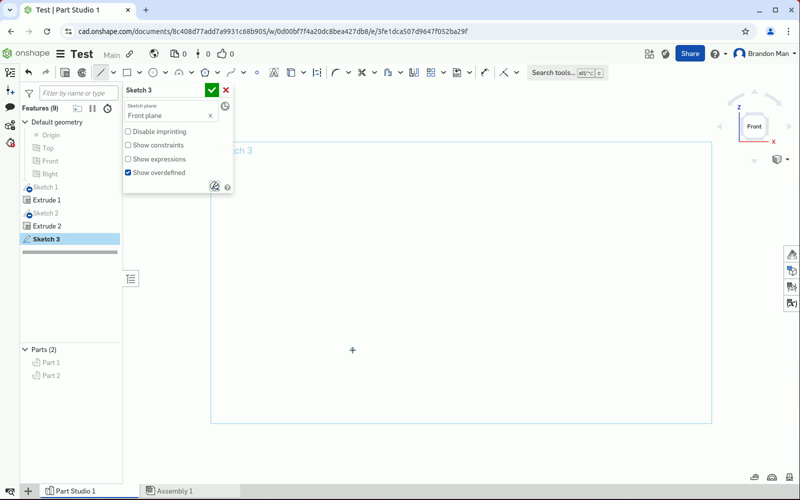
key_down(shift)
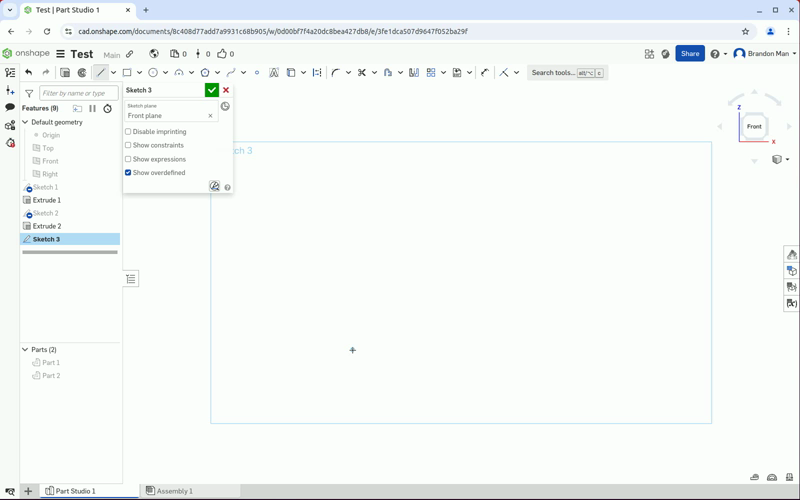
mouse_move(566, 349)
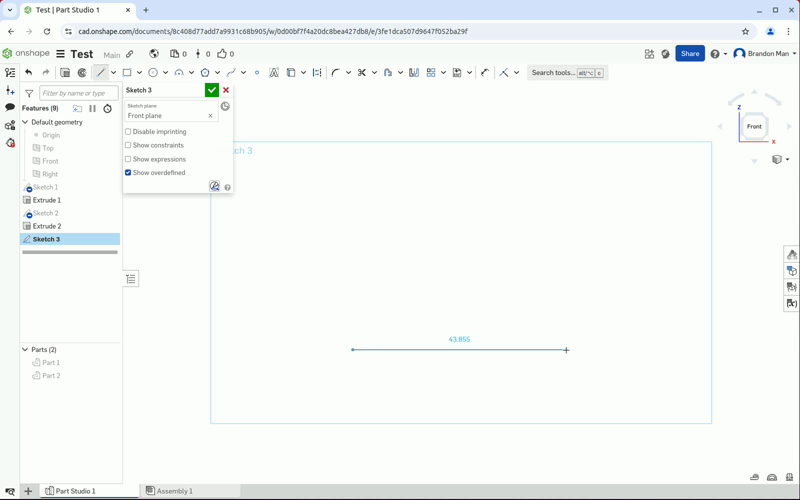
click(566, 349)
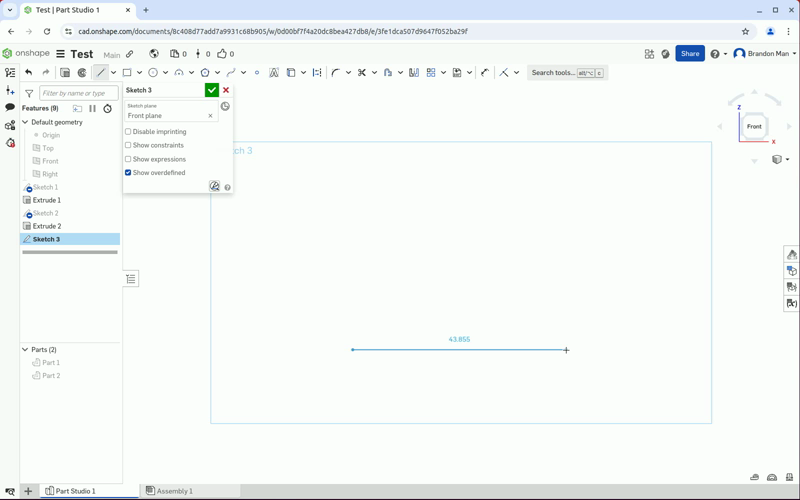
key_up(shift)
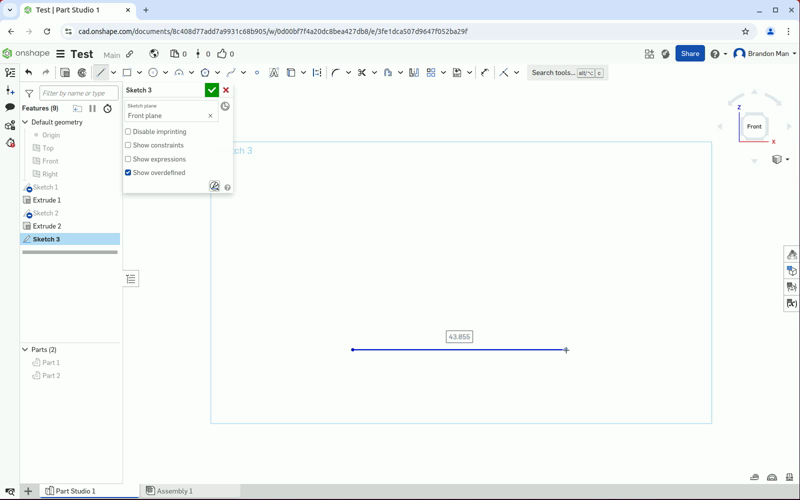
key_down(shift)
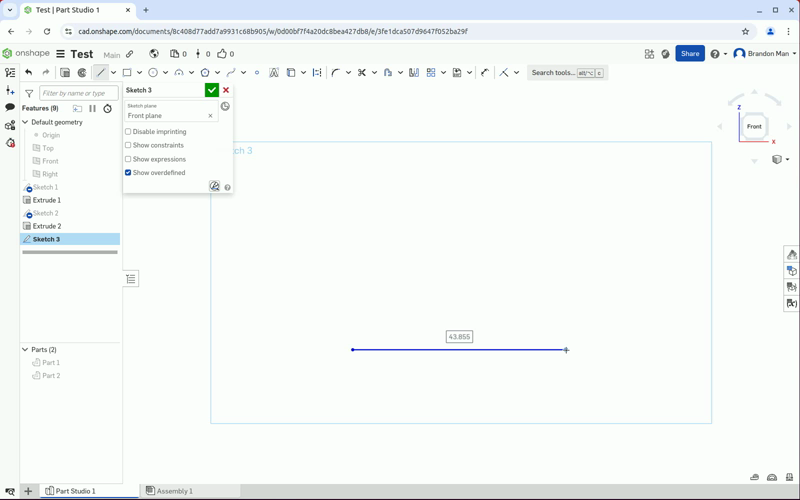
mouse_move(589, 349)
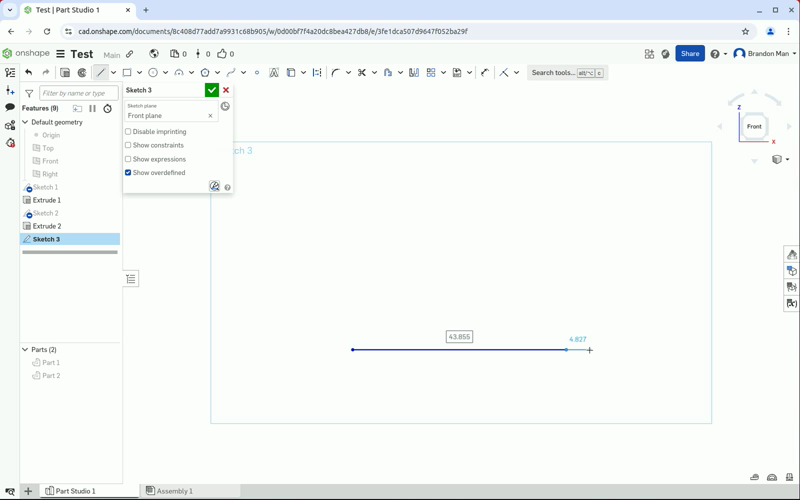
mouse_move(566, 345)
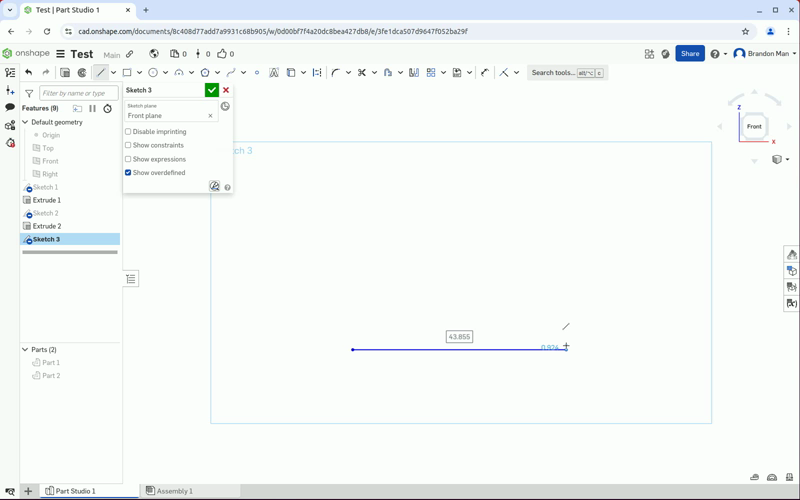
scroll(6)
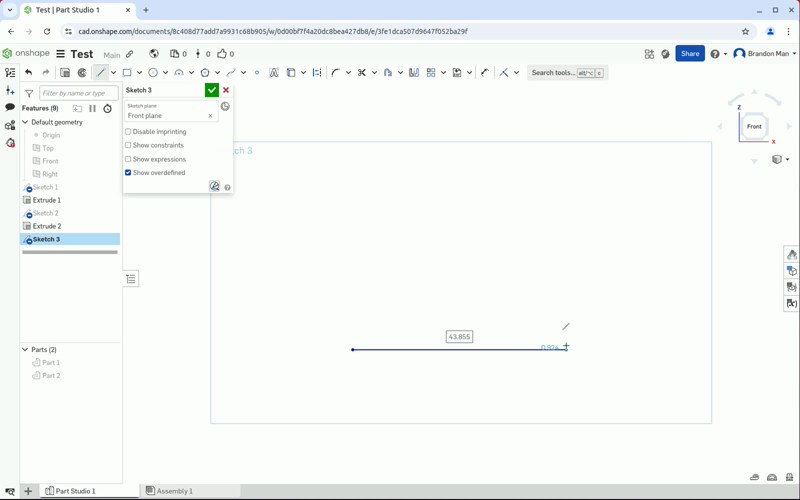
scroll(6)
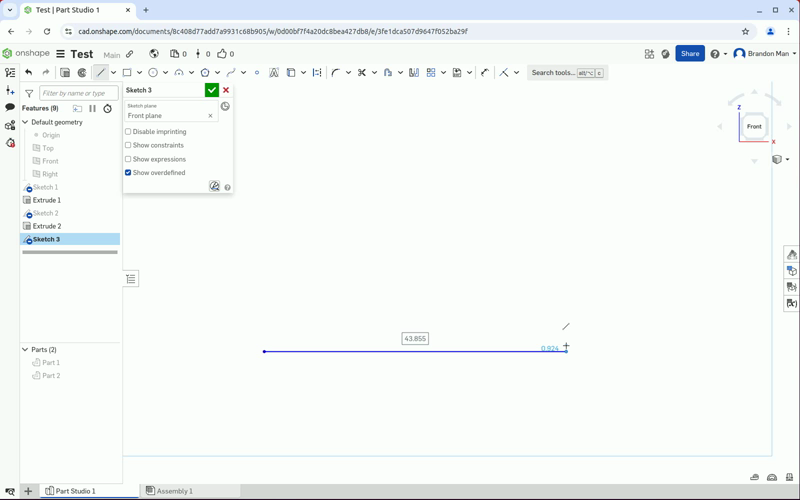
scroll(6)
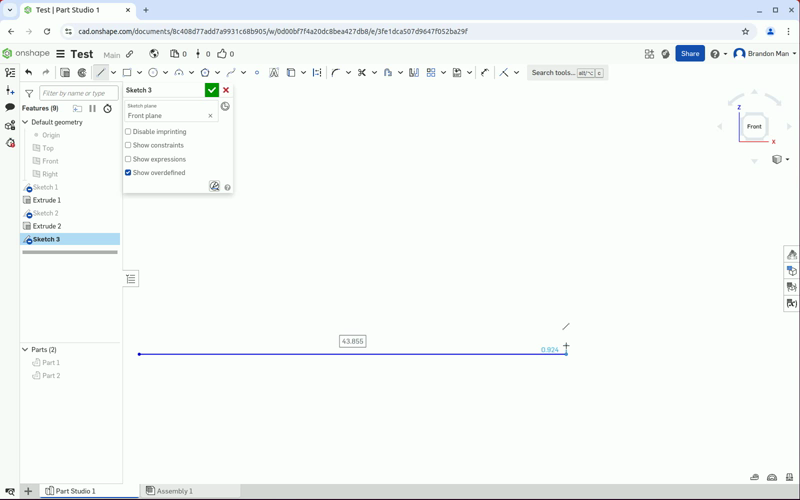
scroll(6)
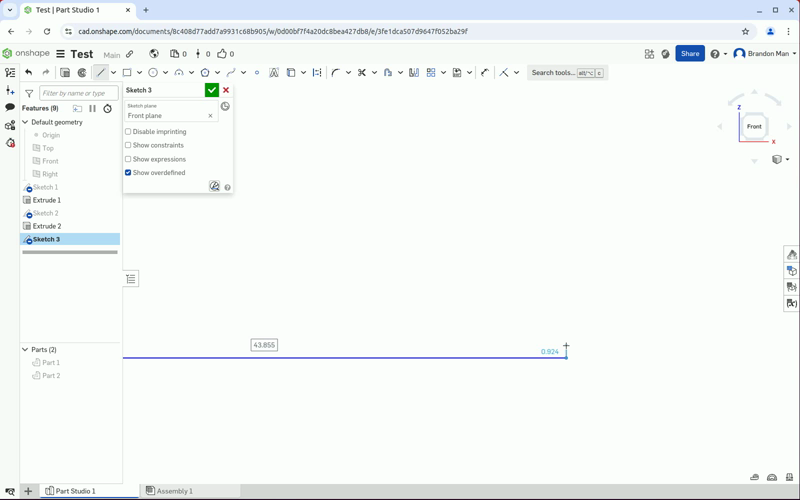
scroll(6)
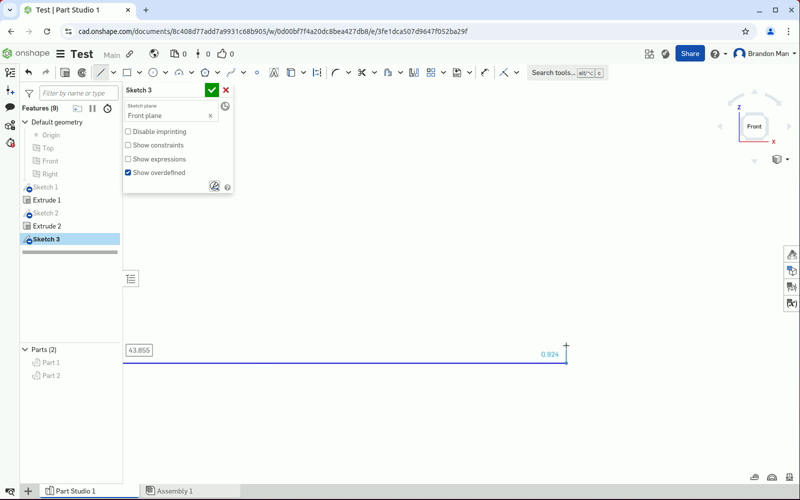
scroll(6)
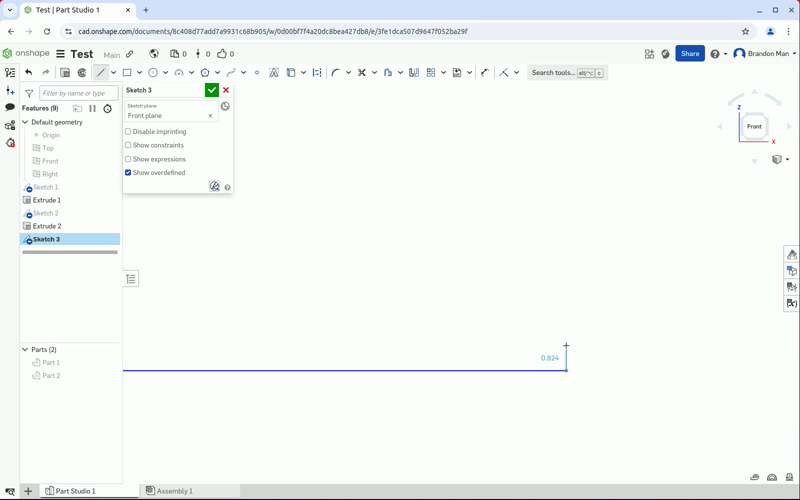
scroll(6)
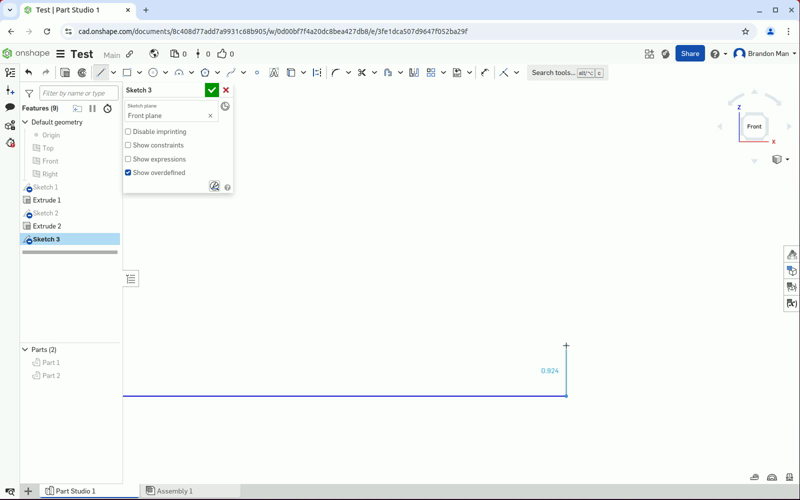
click(566, 345)
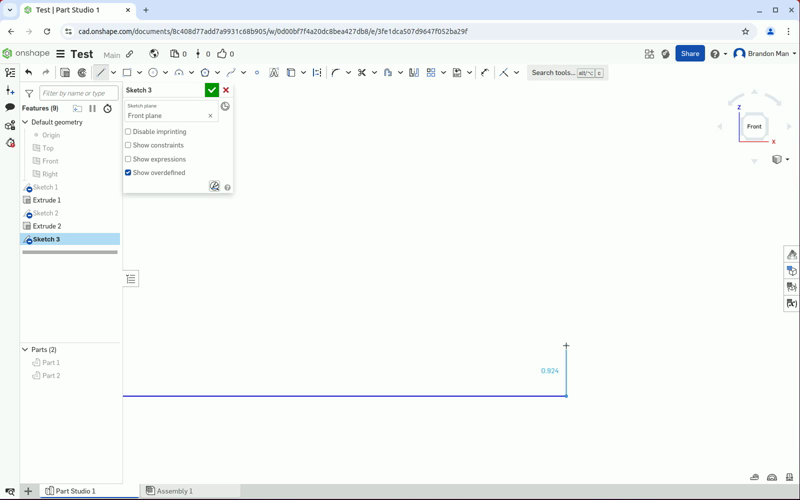
scroll(-6)
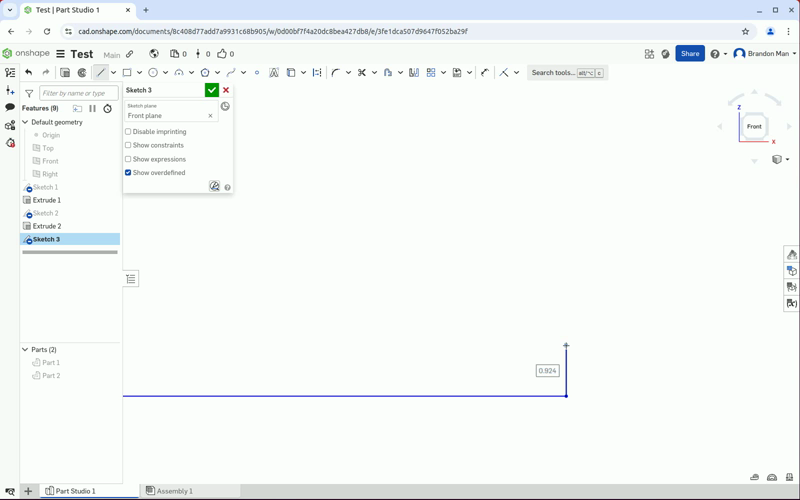
scroll(-6)
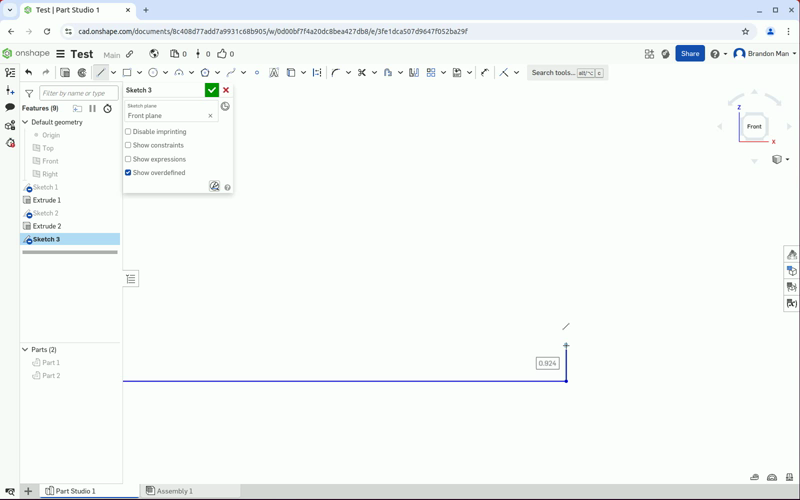
scroll(-6)
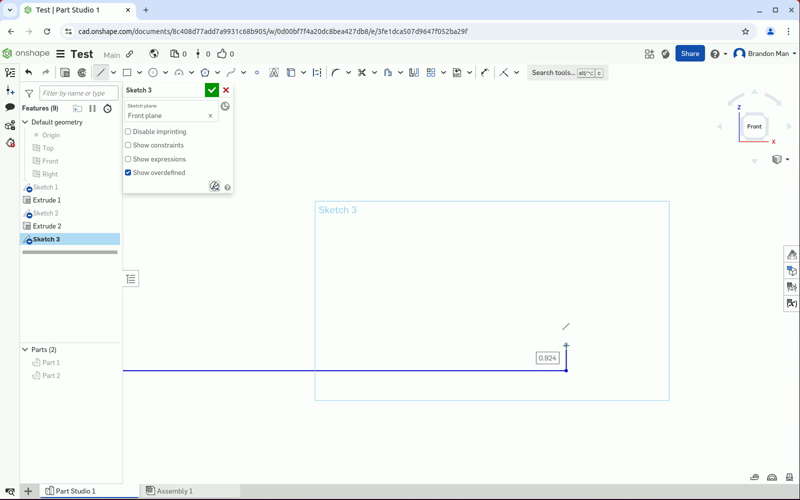
scroll(-6)
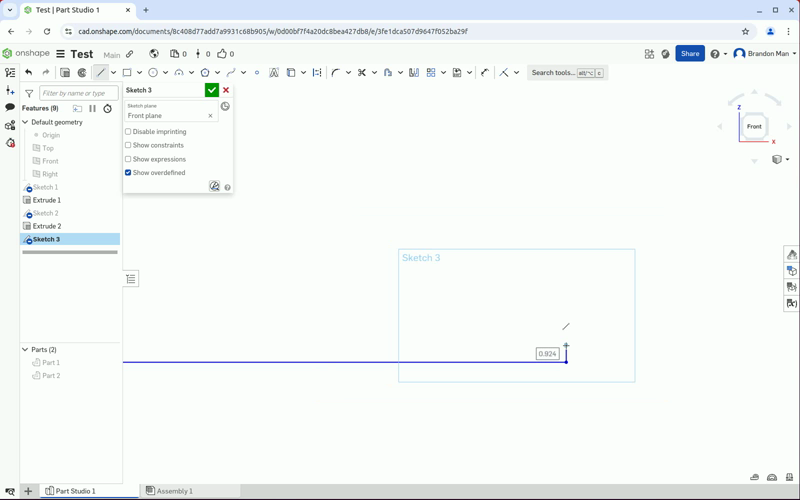
scroll(-6)
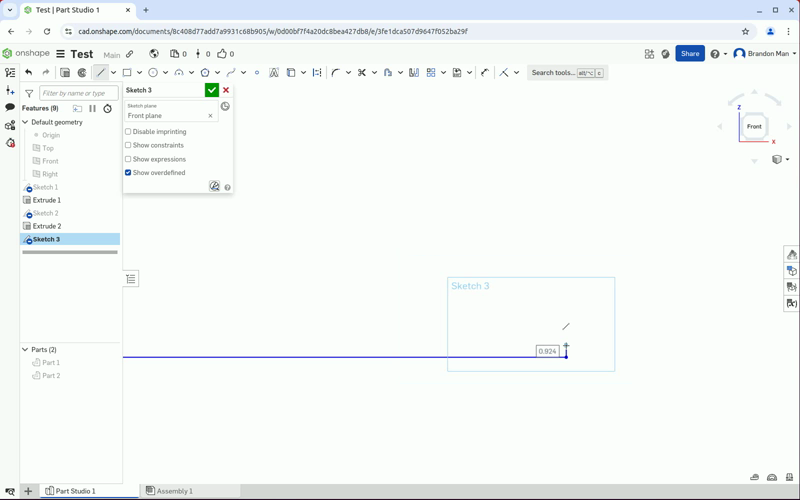
scroll(-6)
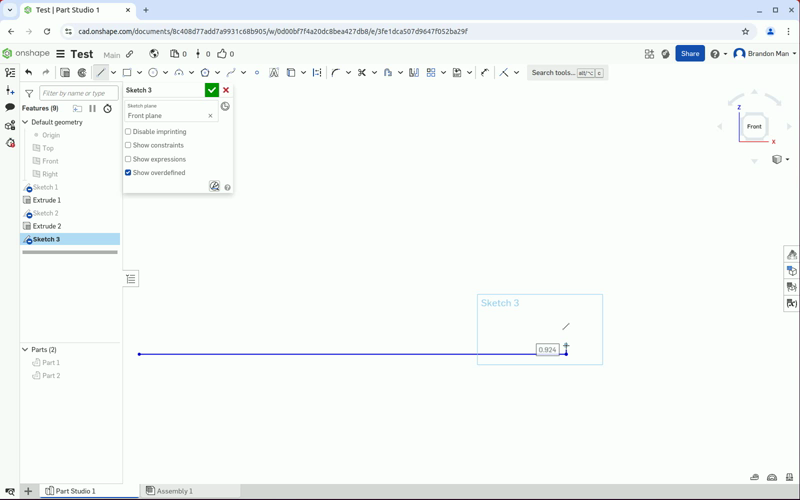
scroll(-6)
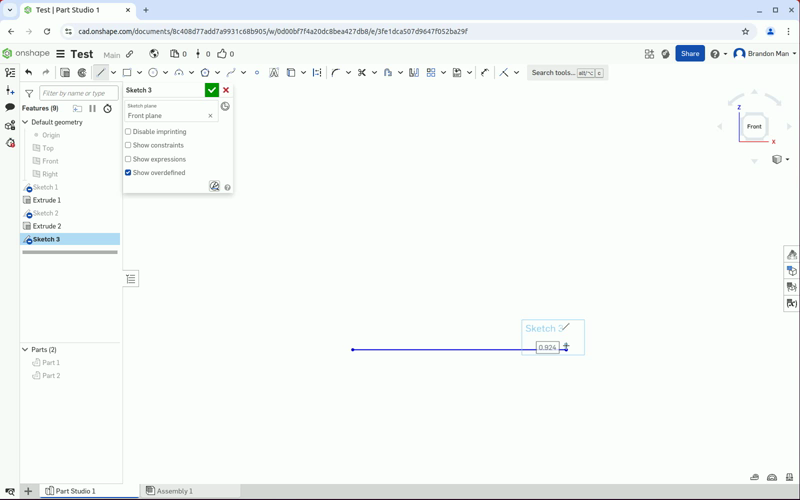
key_up(shift)
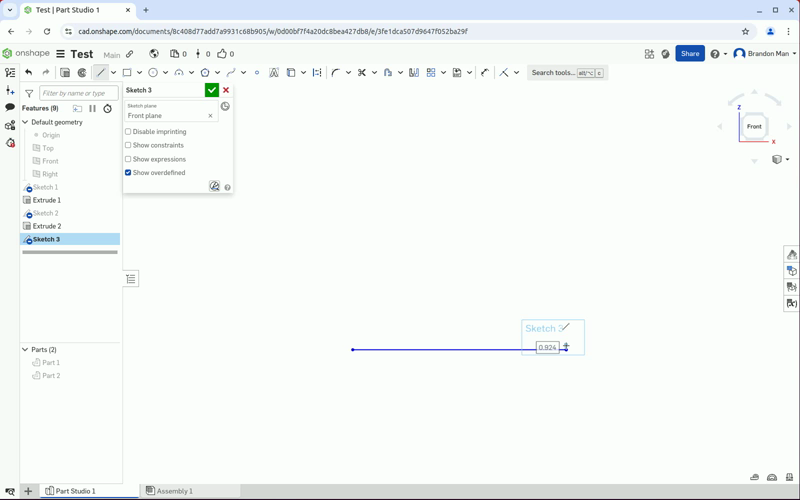
key_down(shift)
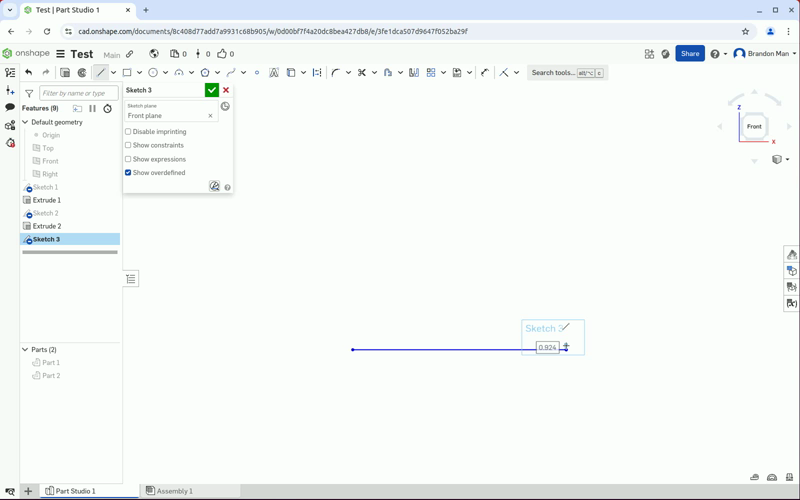
mouse_move(352, 345)
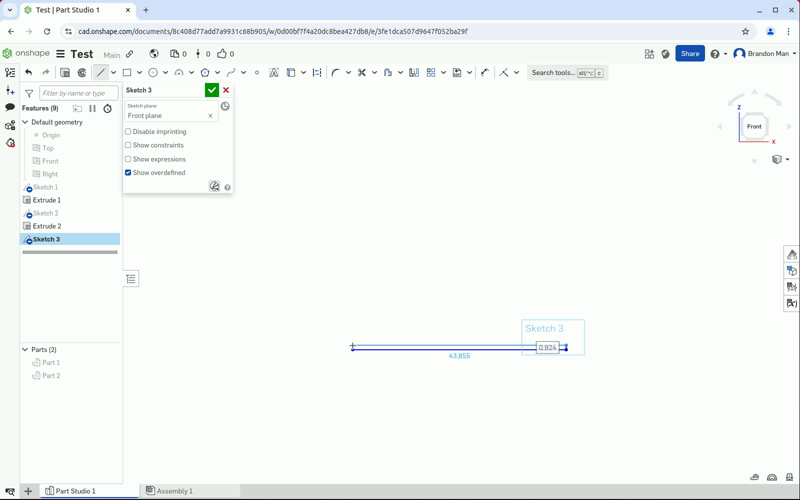
click(352, 345)
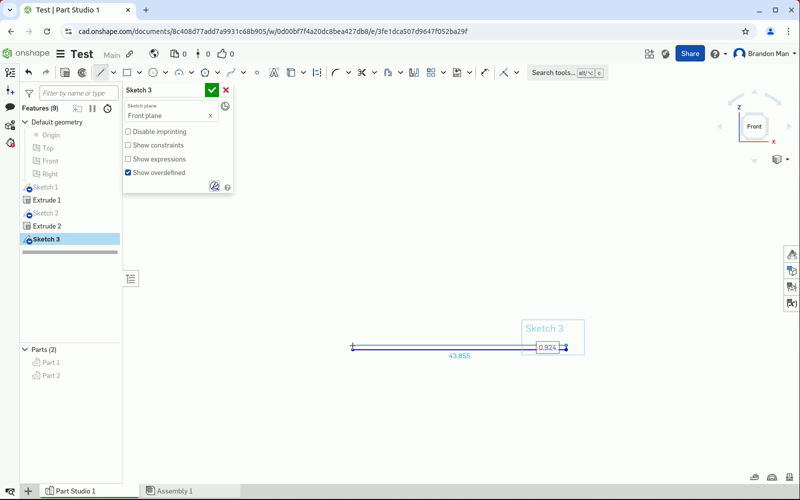
key_up(shift)
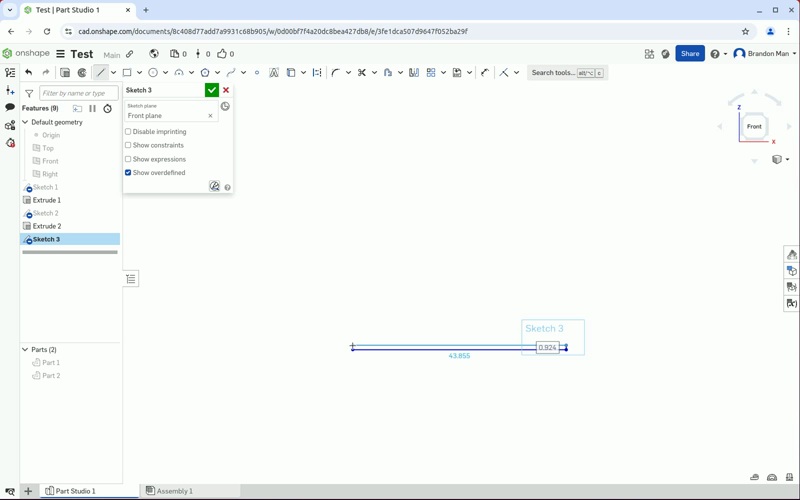
mouse_move(382, 345)
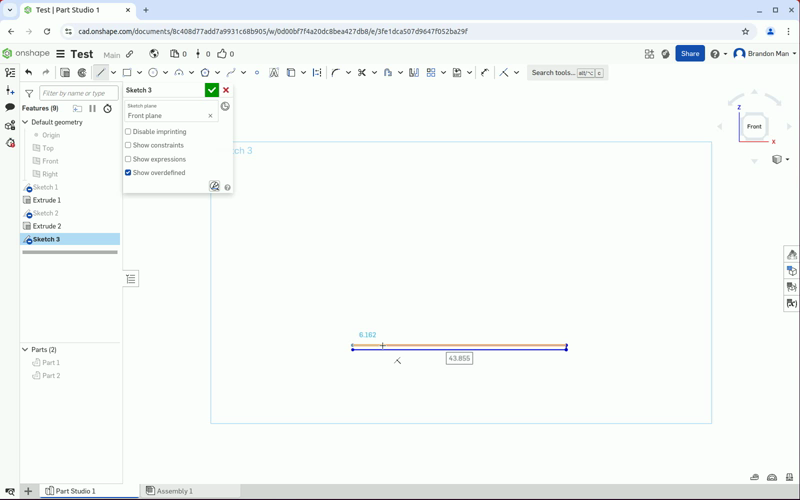
key_down(shift)
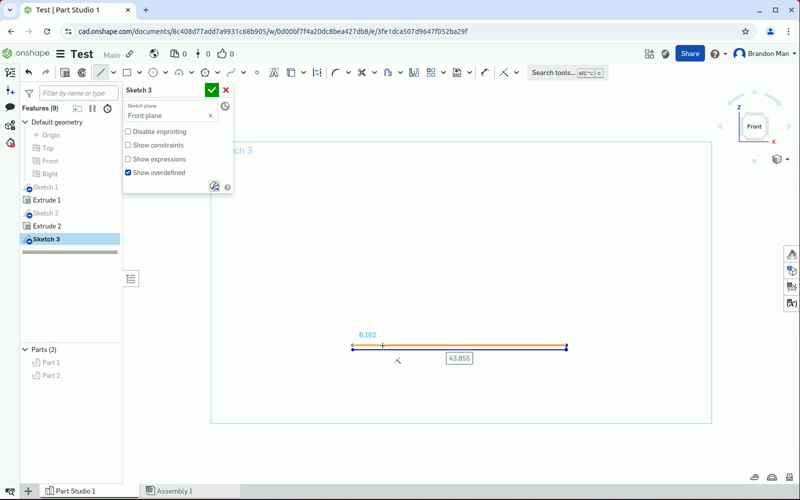
mouse_move(352, 349)
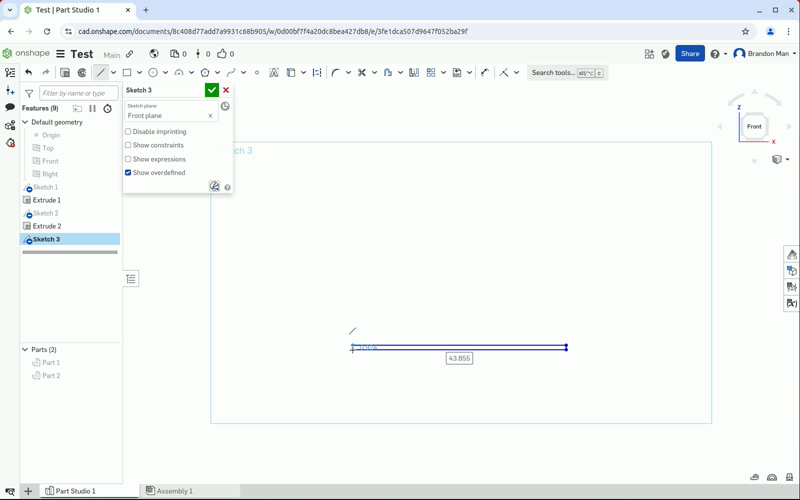
scroll(6)
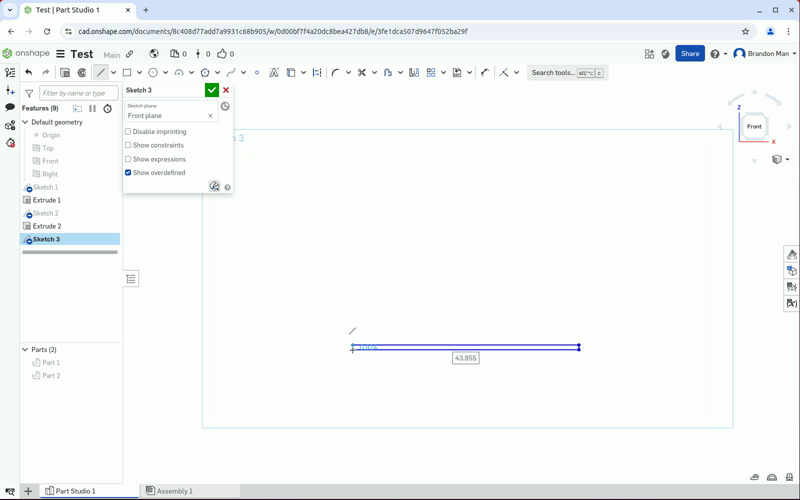
scroll(6)
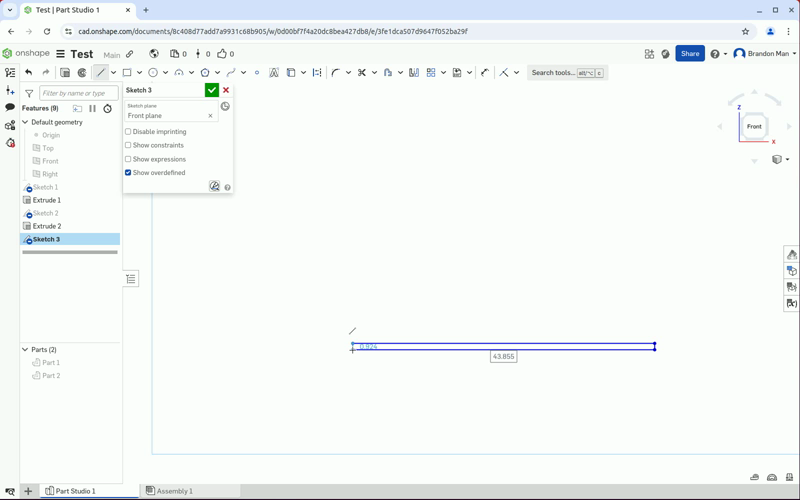
scroll(6)
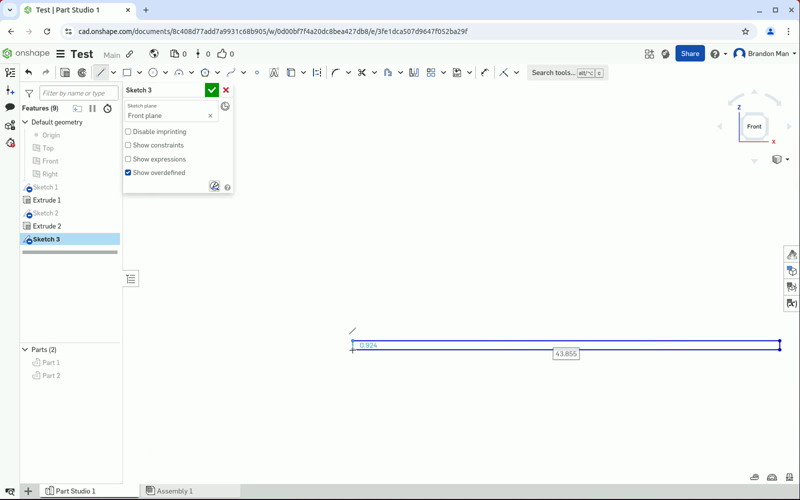
scroll(6)
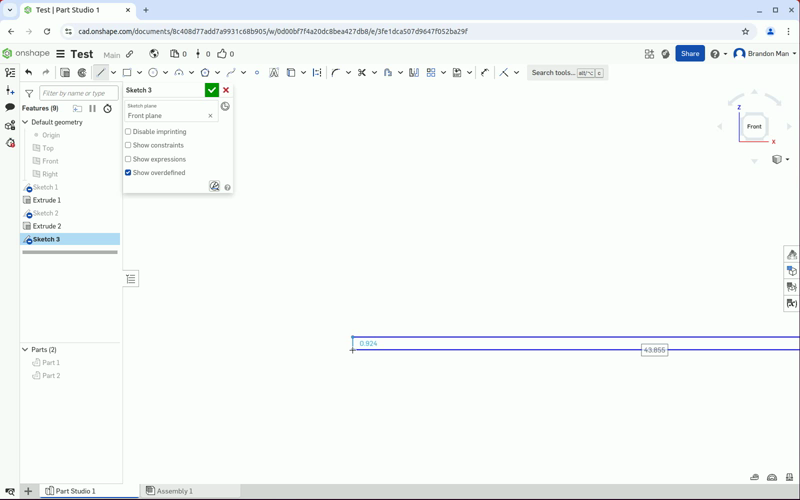
scroll(6)
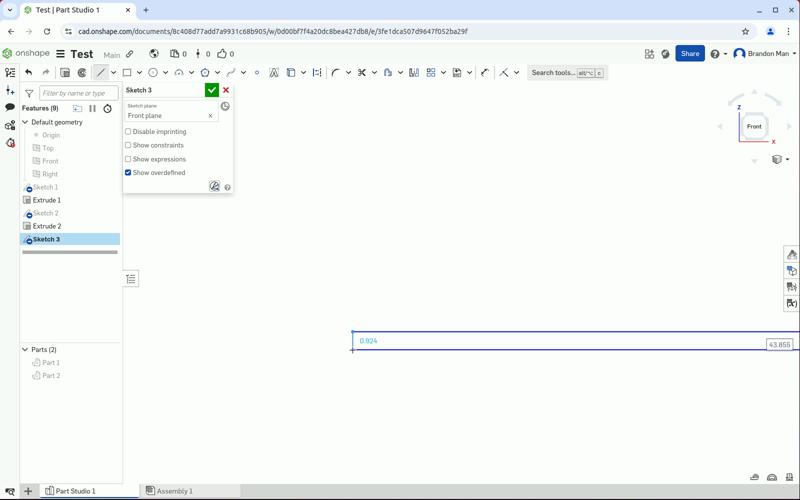
scroll(6)
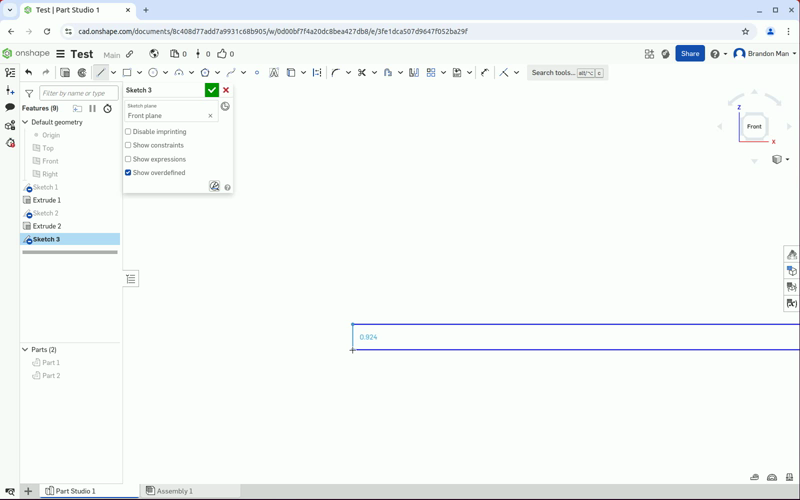
scroll(6)
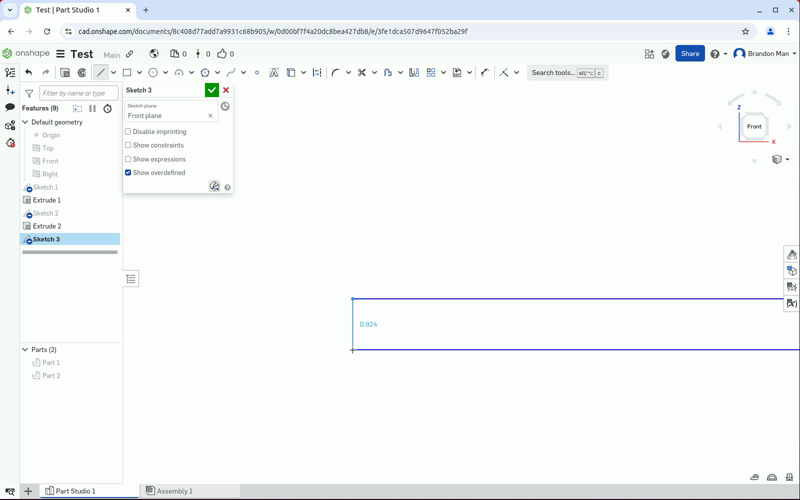
key_up(shift)
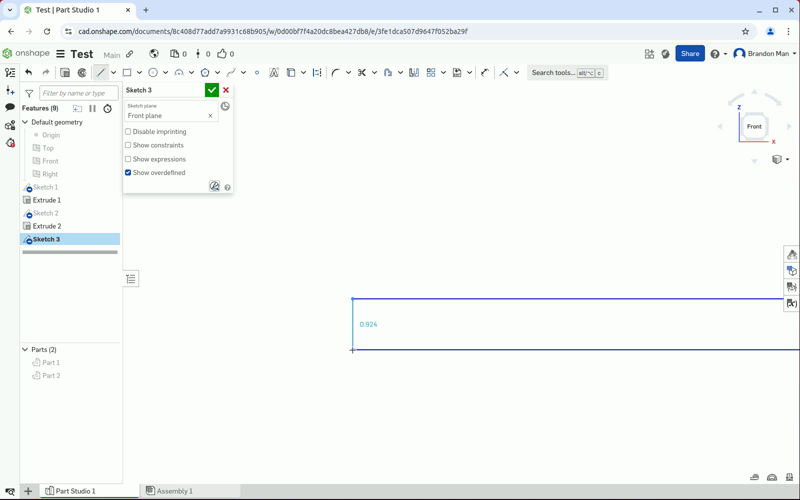
click(352, 349)
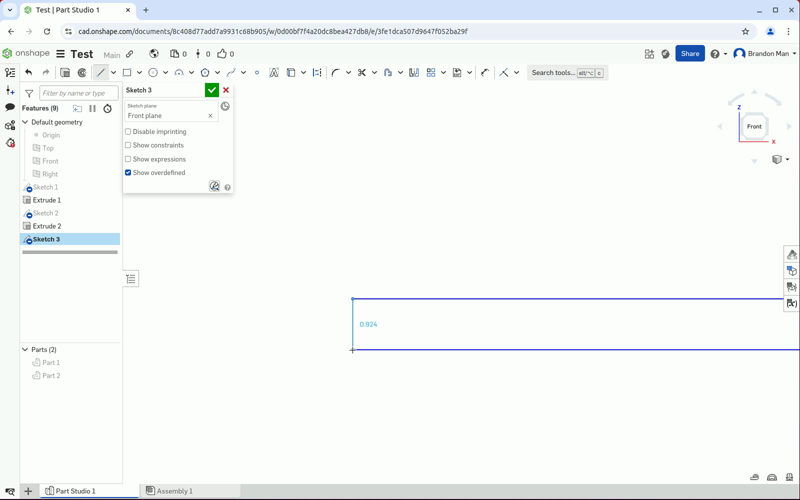
scroll(-6)
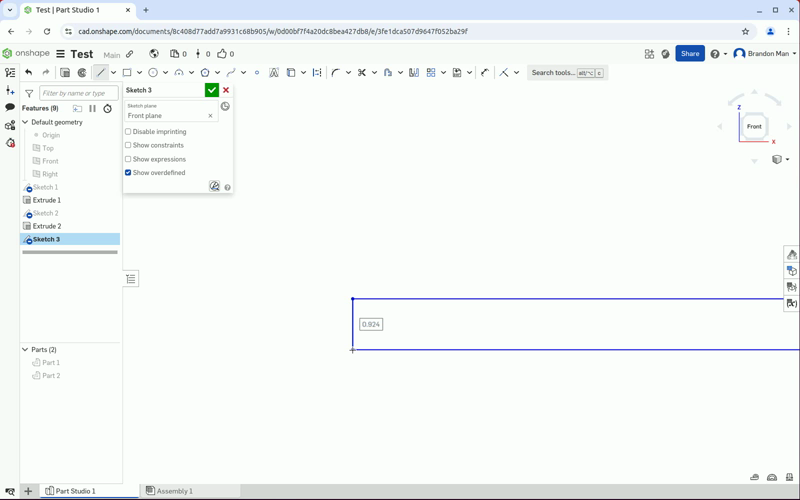
scroll(-6)
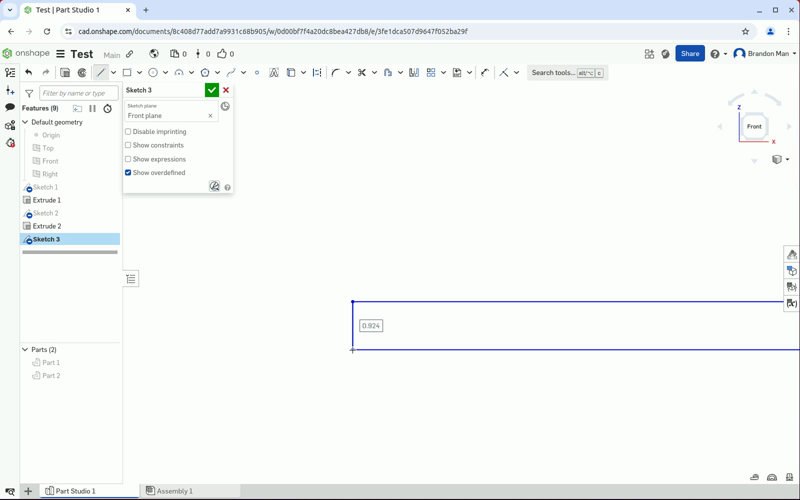
scroll(-6)
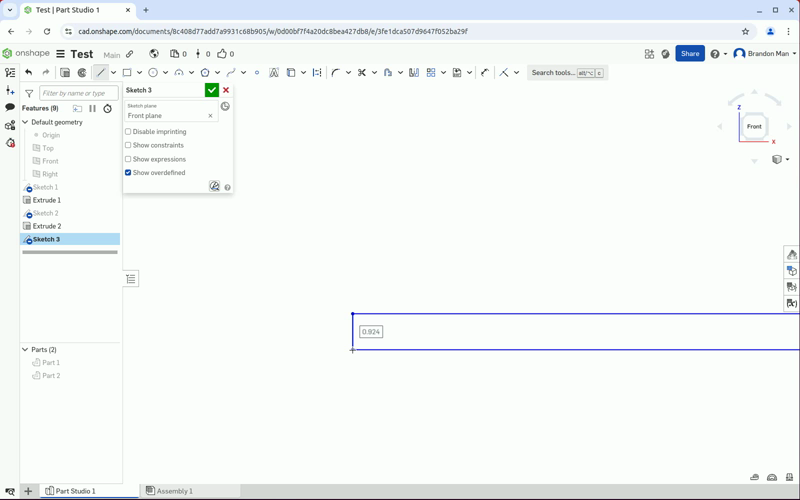
scroll(-6)
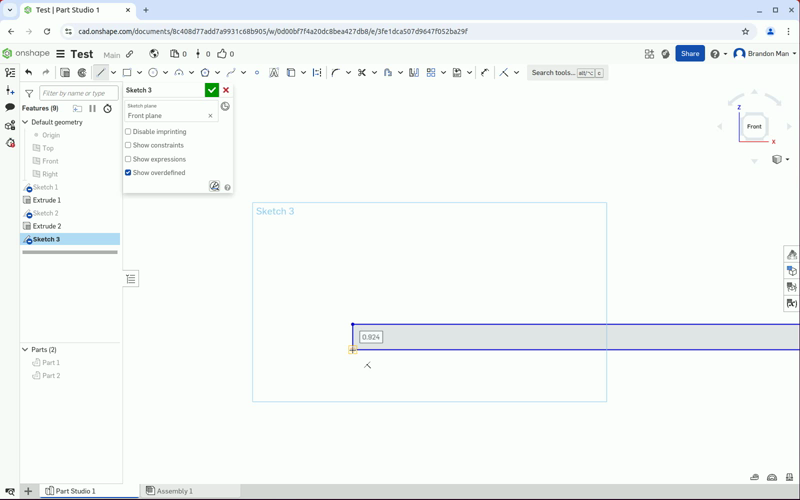
scroll(-6)
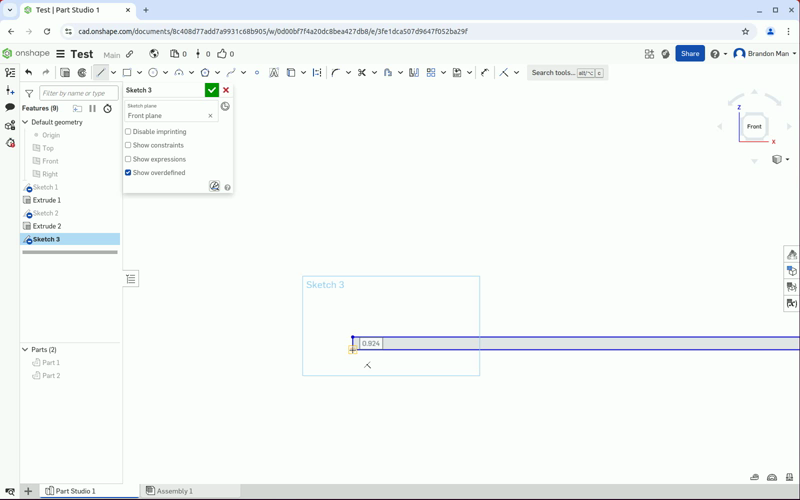
scroll(-6)
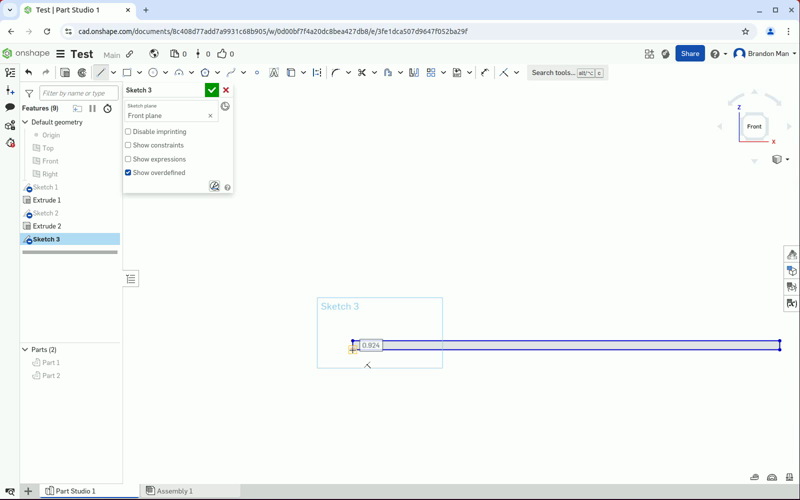
scroll(-6)
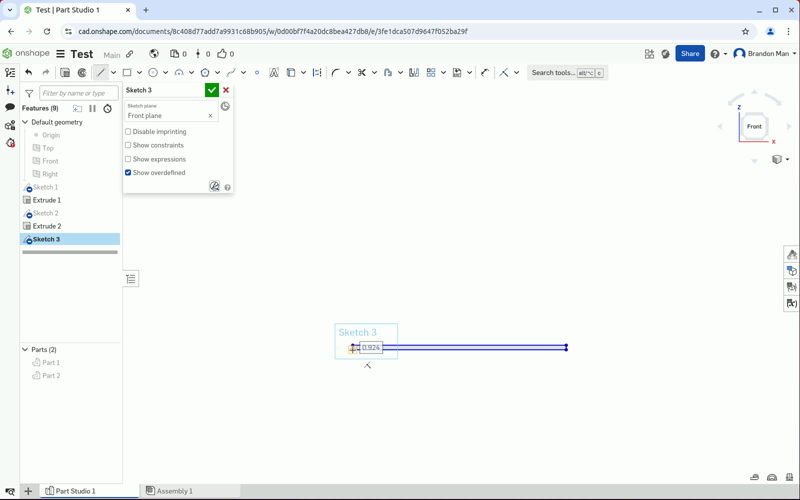
key(esc)
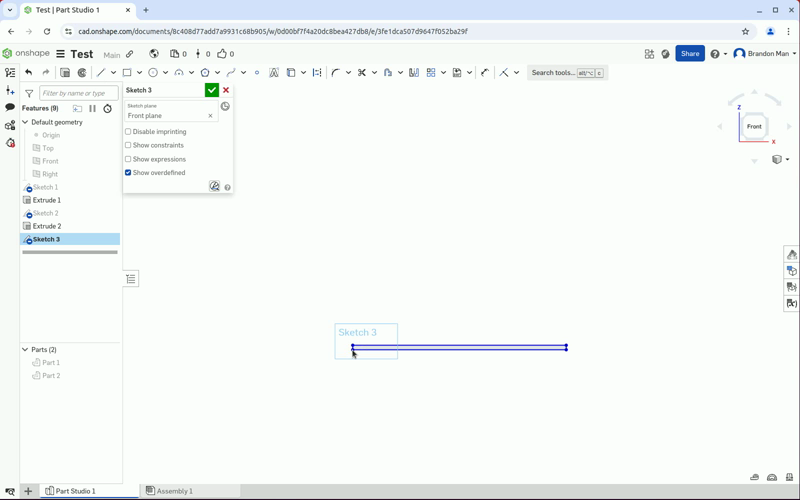
mouse_move(517, 347)
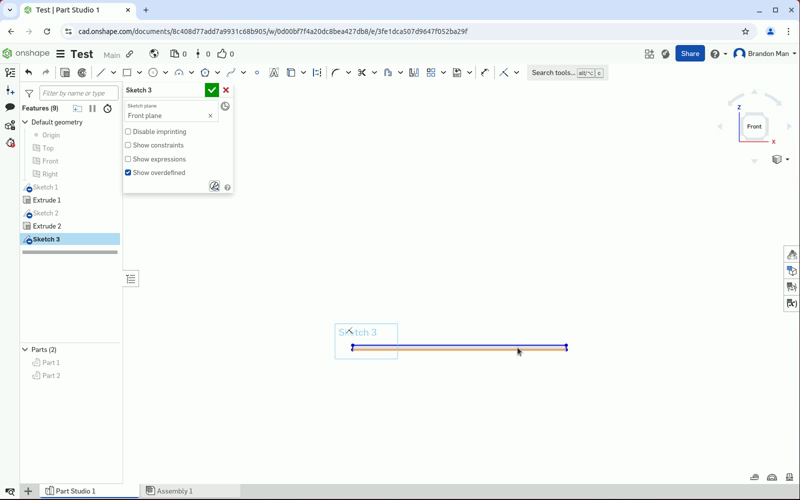
scroll(6)
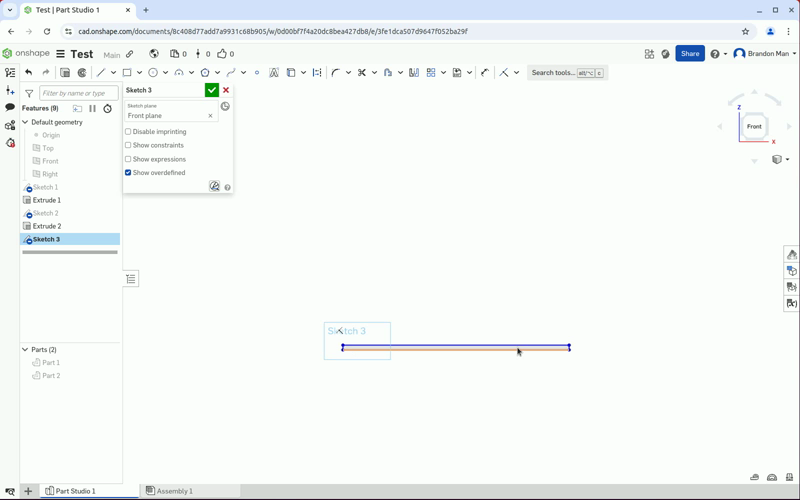
scroll(6)
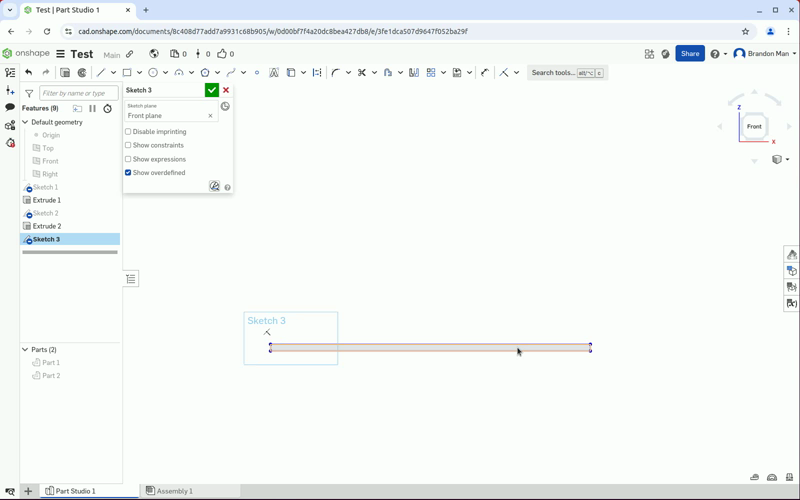
scroll(6)
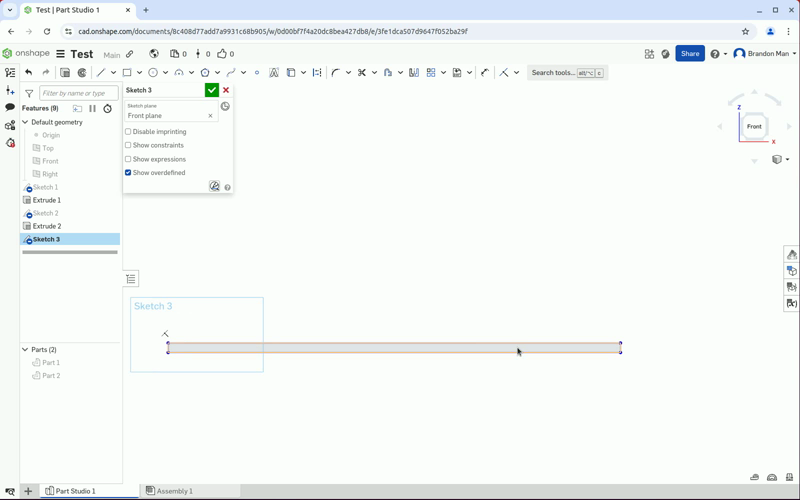
scroll(6)
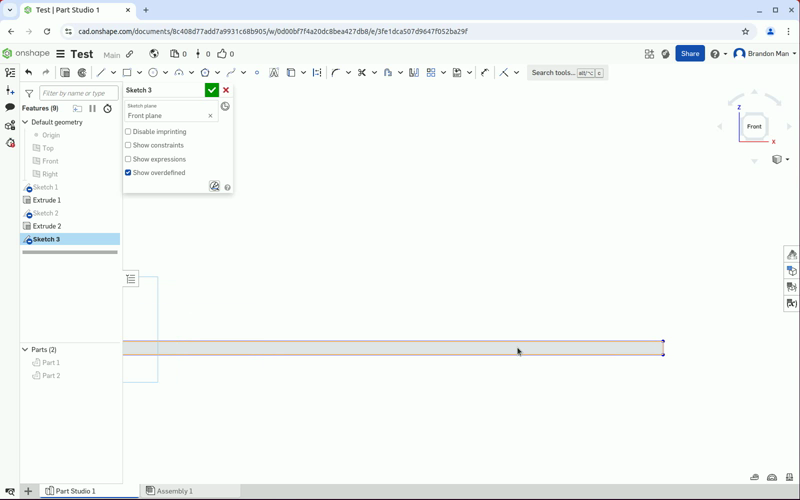
scroll(6)
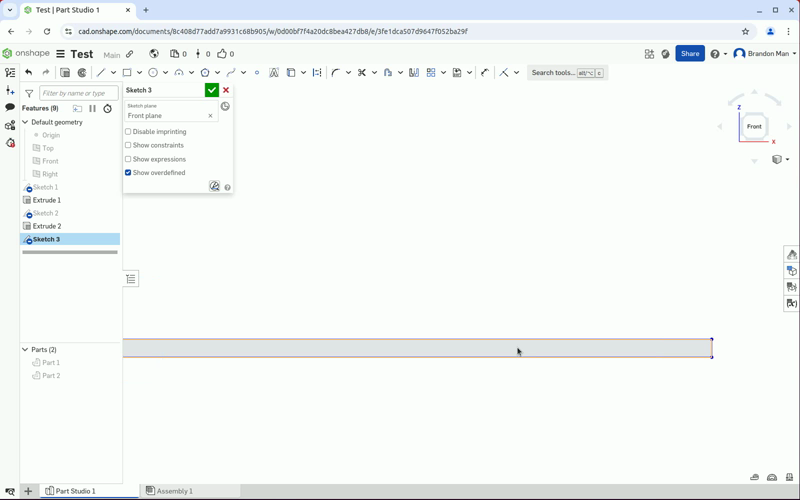
scroll(6)
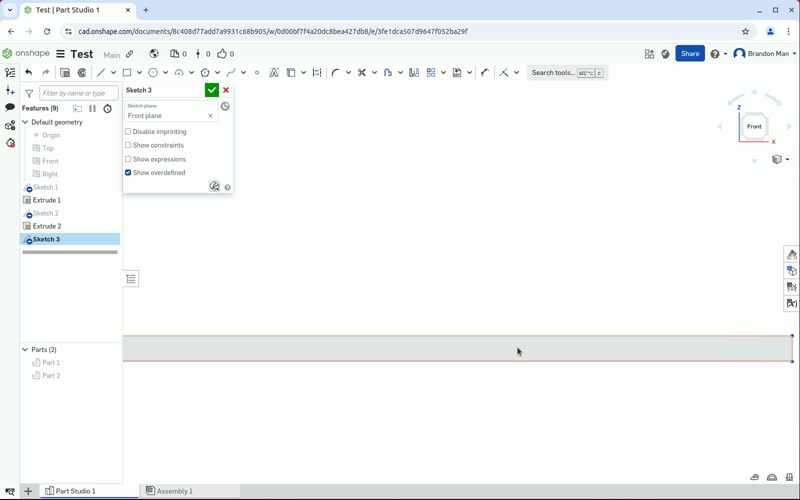
scroll(6)
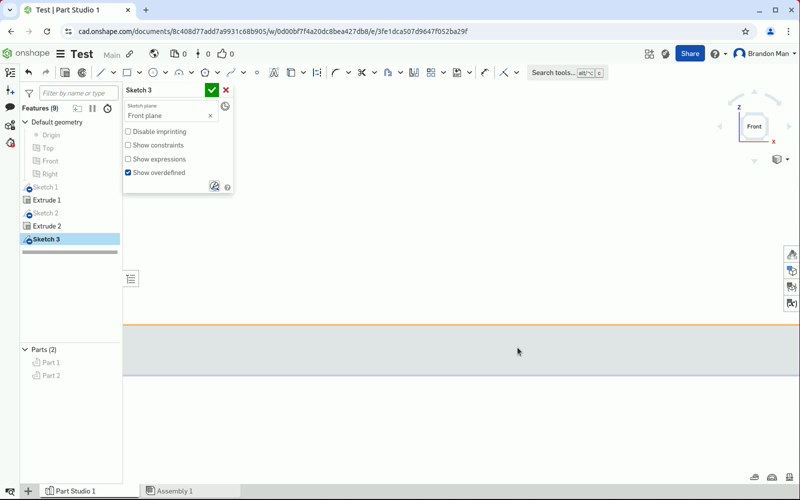
click(517, 347)
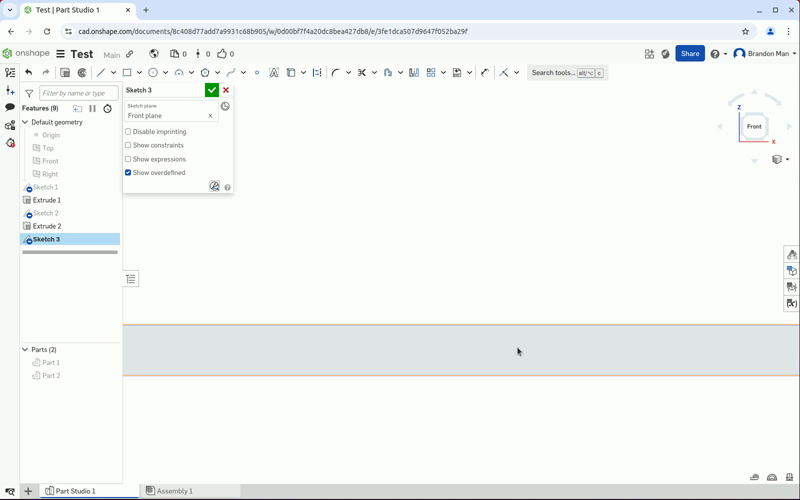
scroll(-6)
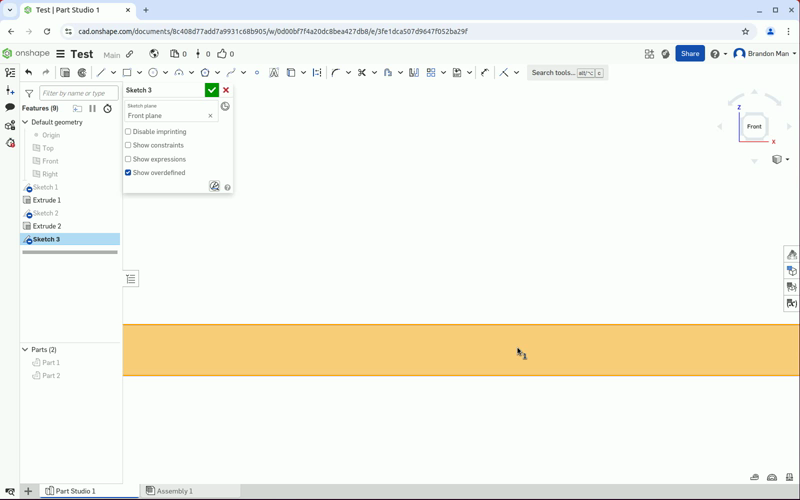
scroll(-6)
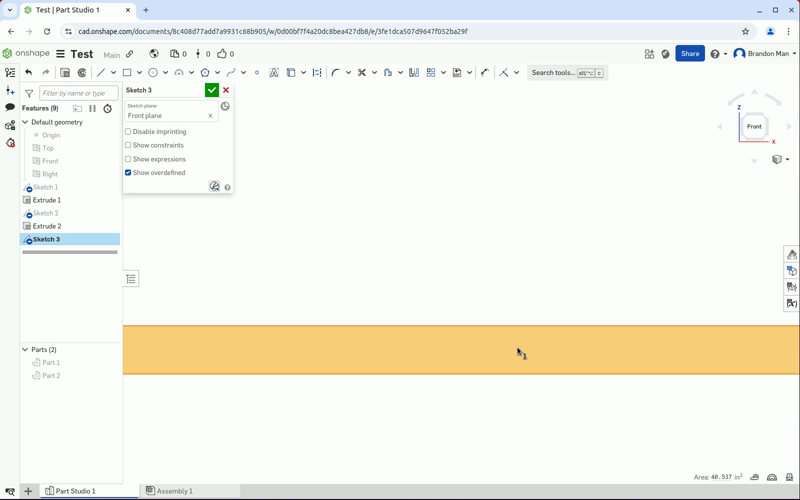
scroll(-6)
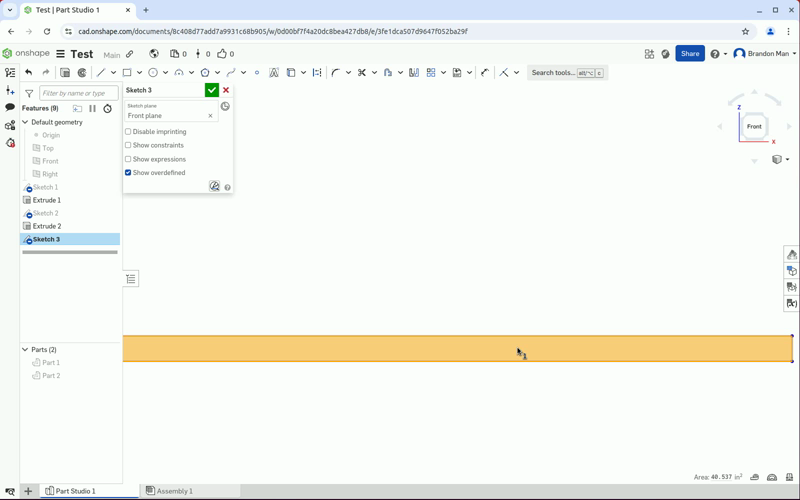
scroll(-6)
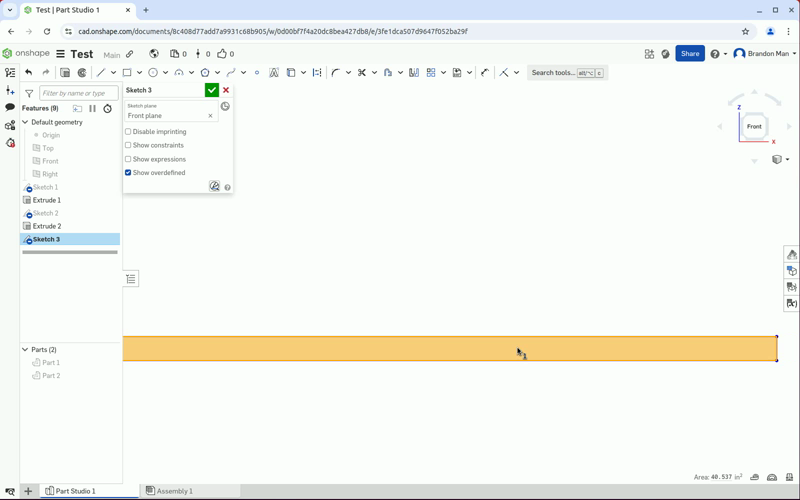
scroll(-6)
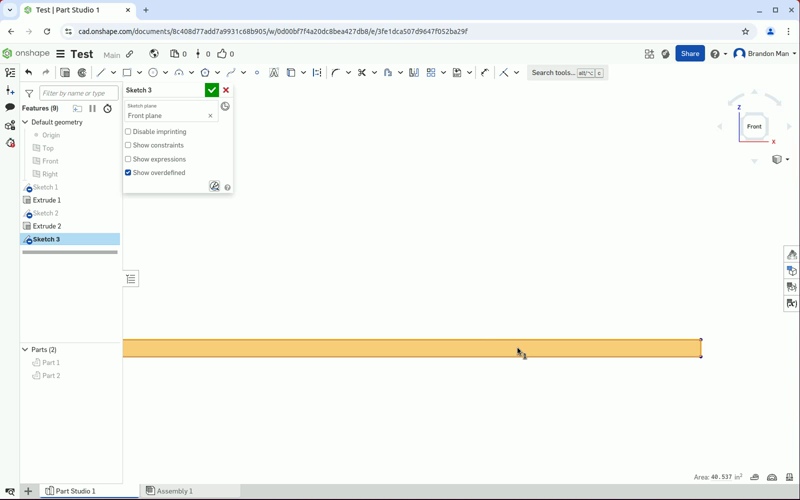
scroll(-6)
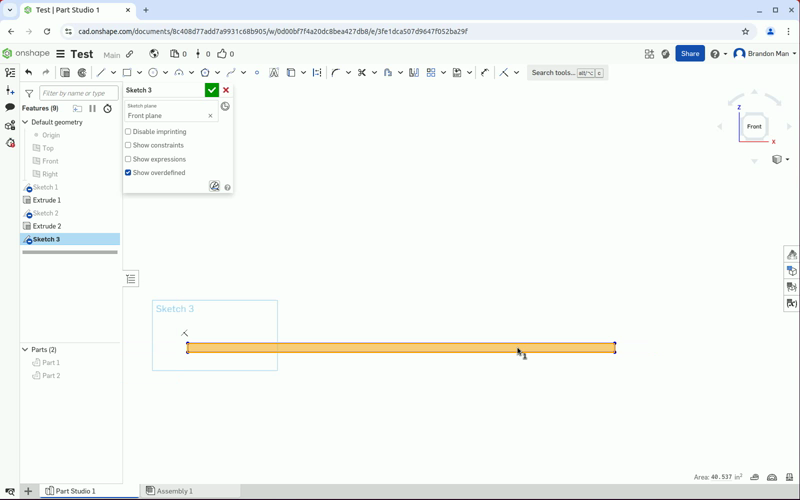
scroll(-6)
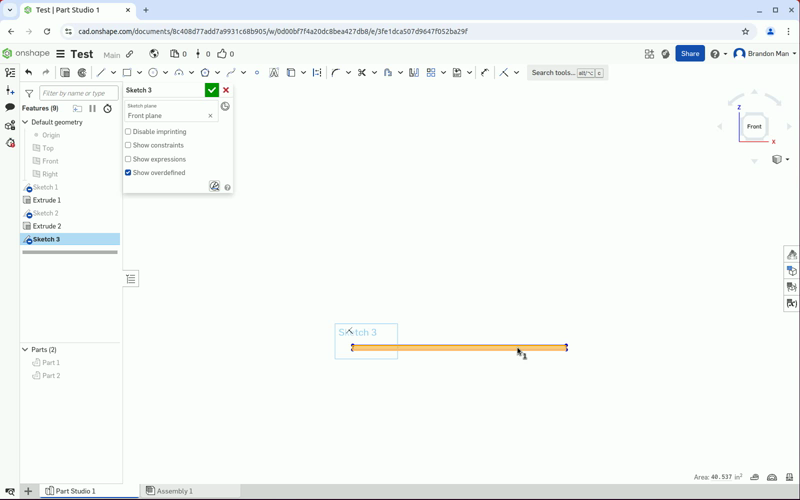
mouse_move(73, 352)
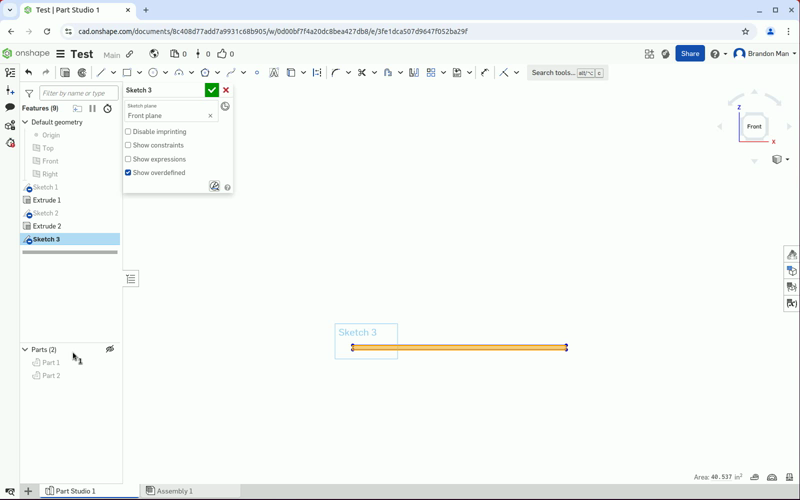
key(shift+y)
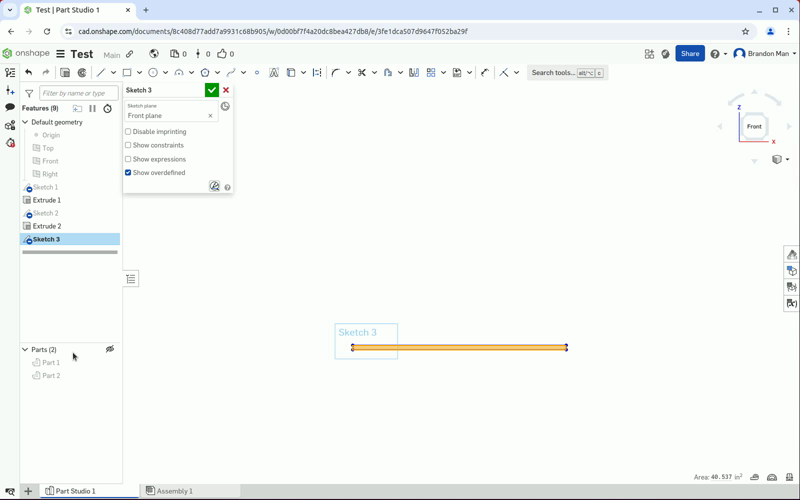
key(shift+e)
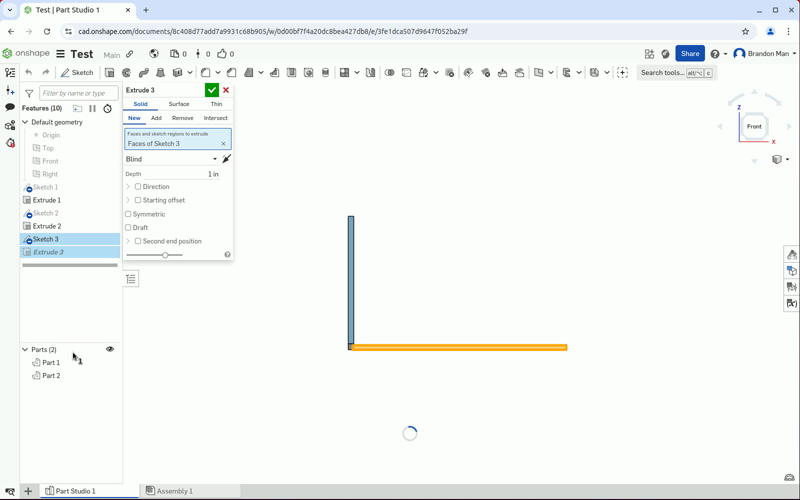
mouse_move(143, 106)
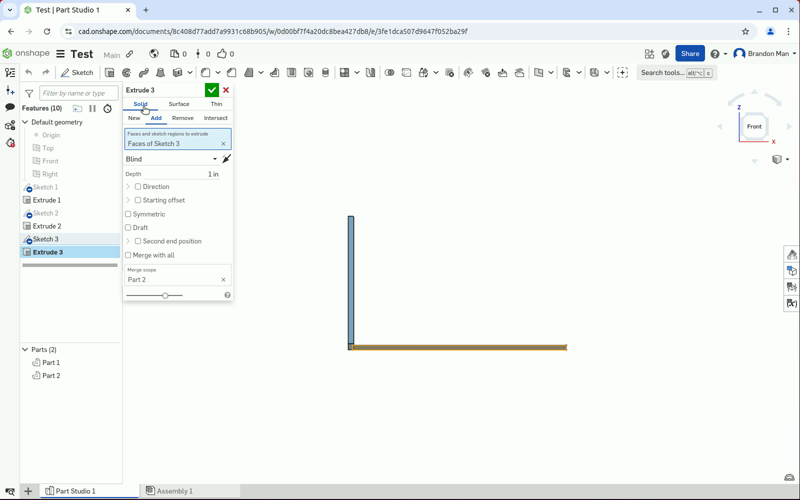
click(143, 106)
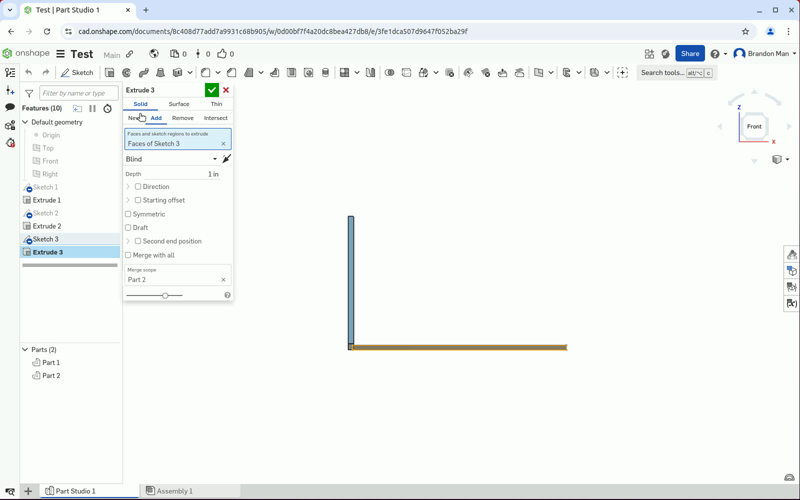
mouse_move(137, 120)
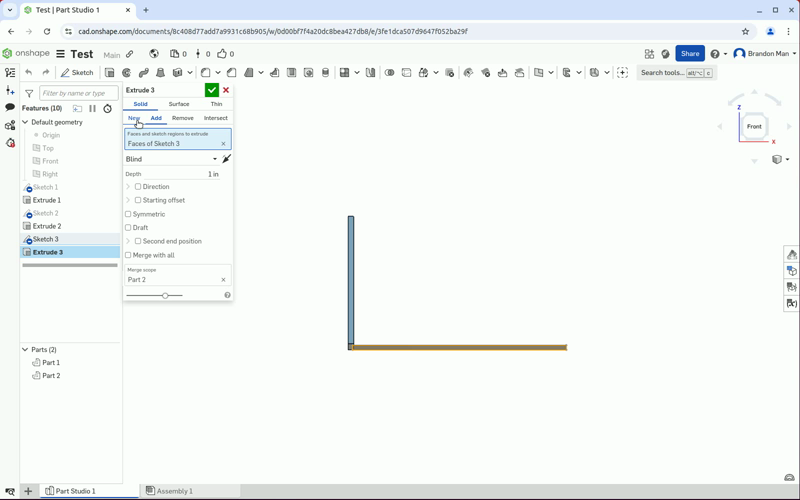
click(137, 120)
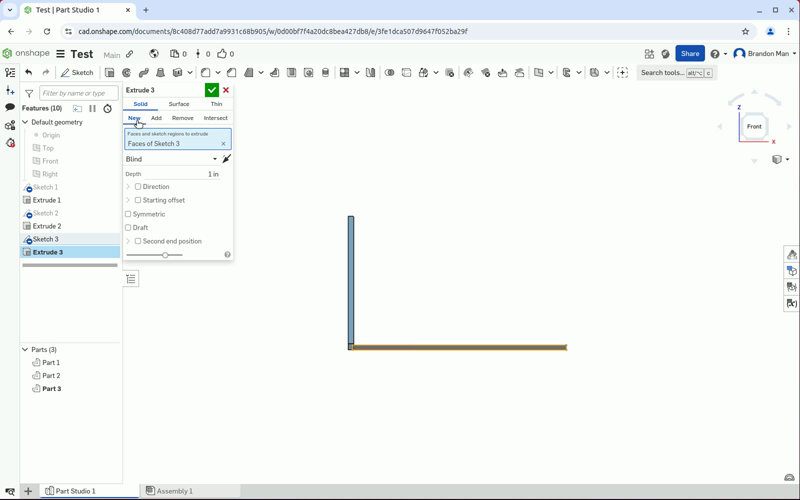
key(tab, 4)
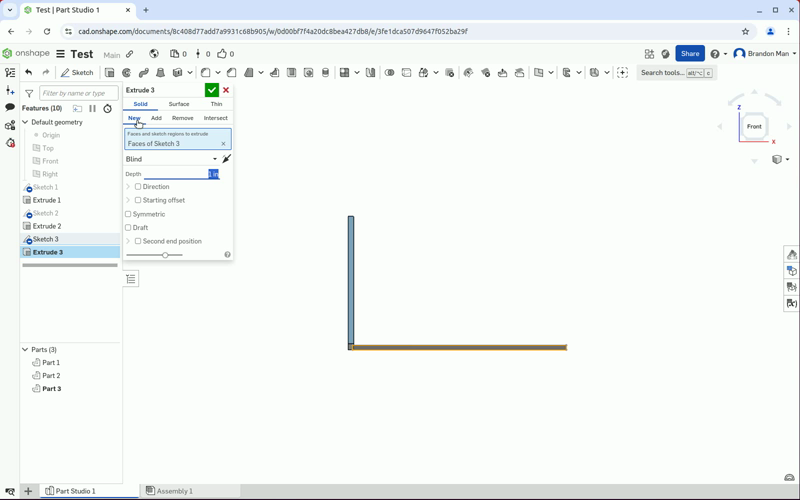
text(0.482)
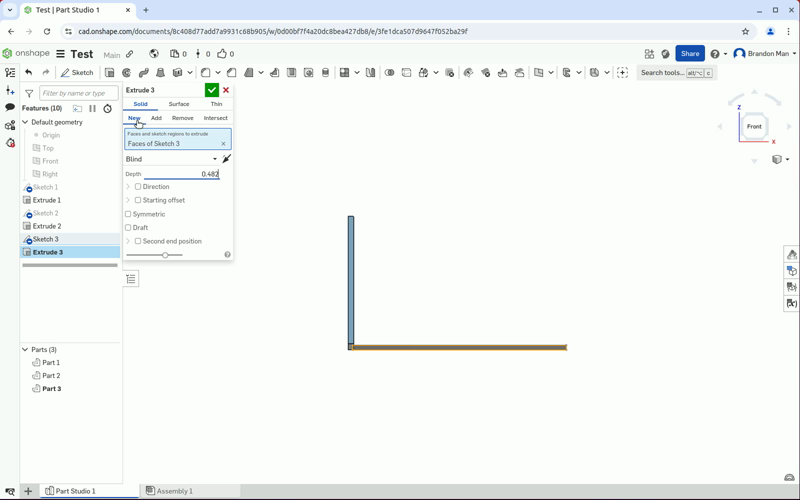
key(tab, 3)
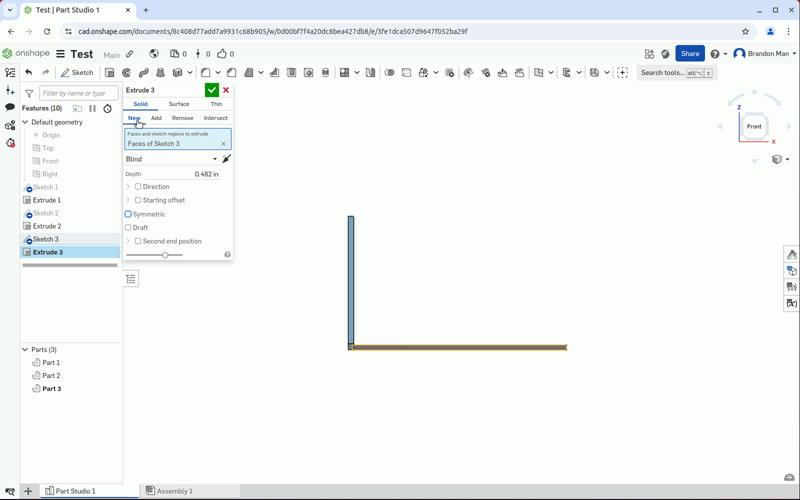
key(space)
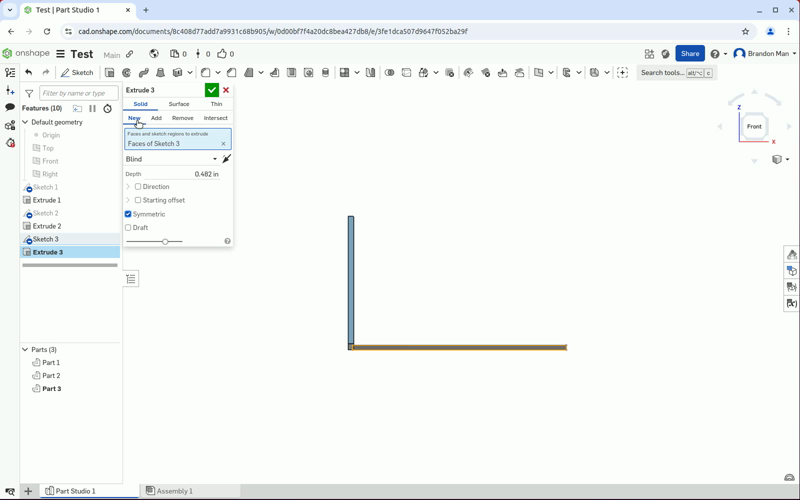
key(enter)
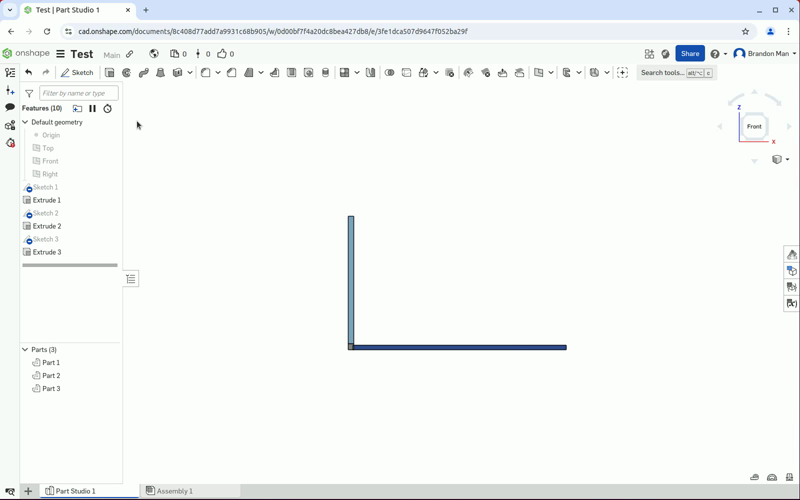
key(shift+h)
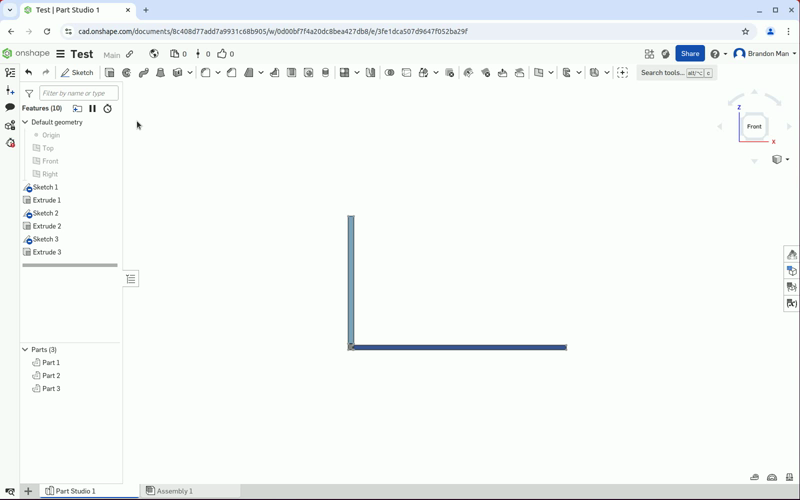
key(shift+h)
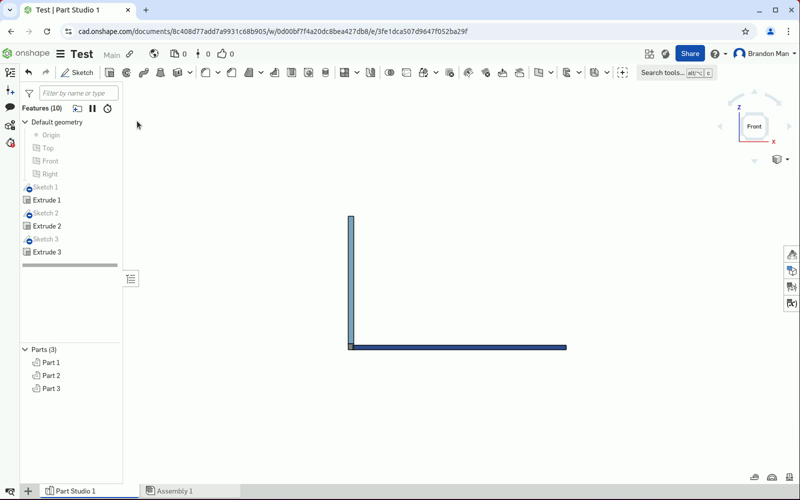
mouse_move(73, 189)
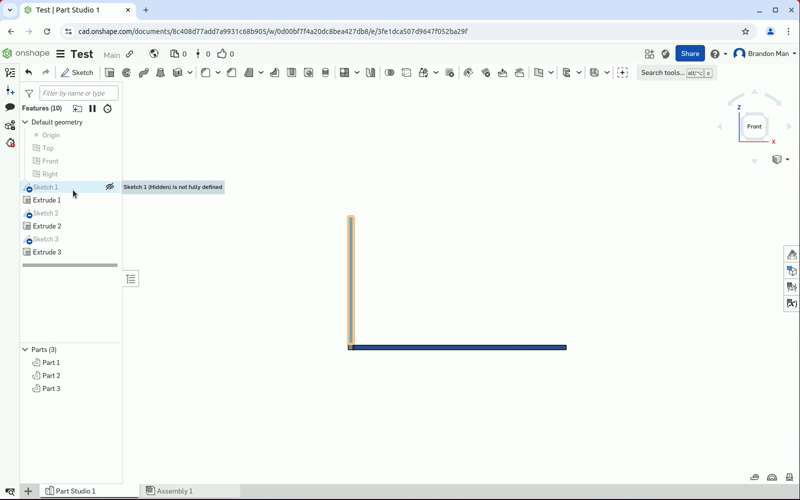
click(73, 189)
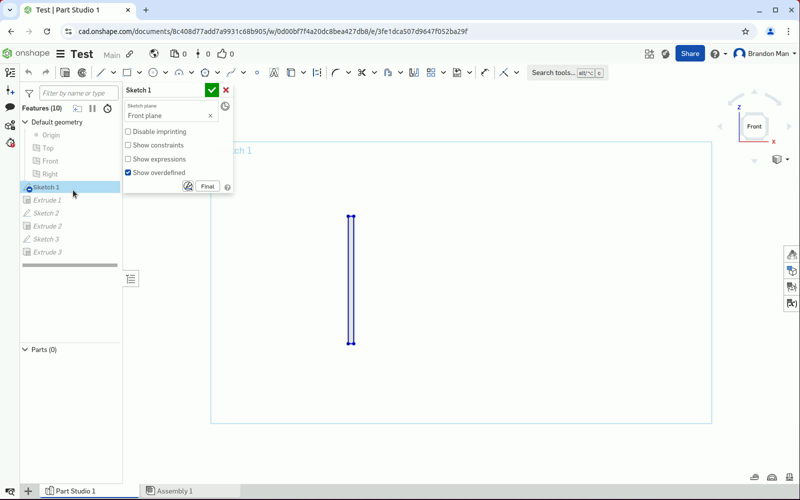
mouse_move(229, 92)
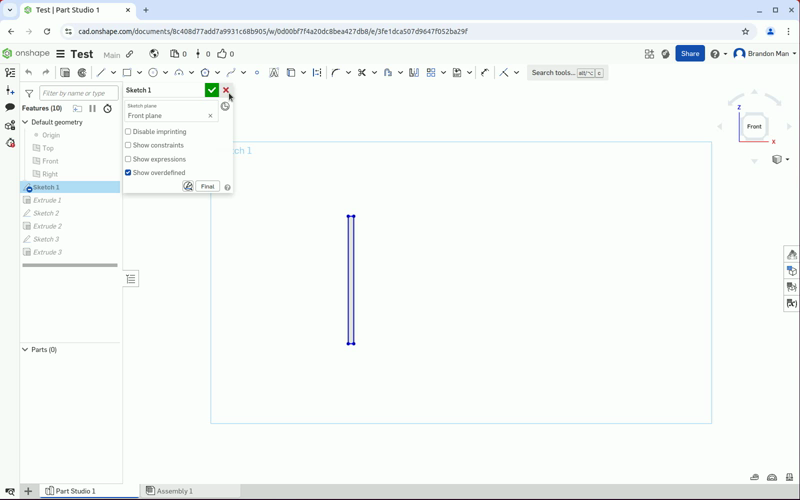
click(229, 92)
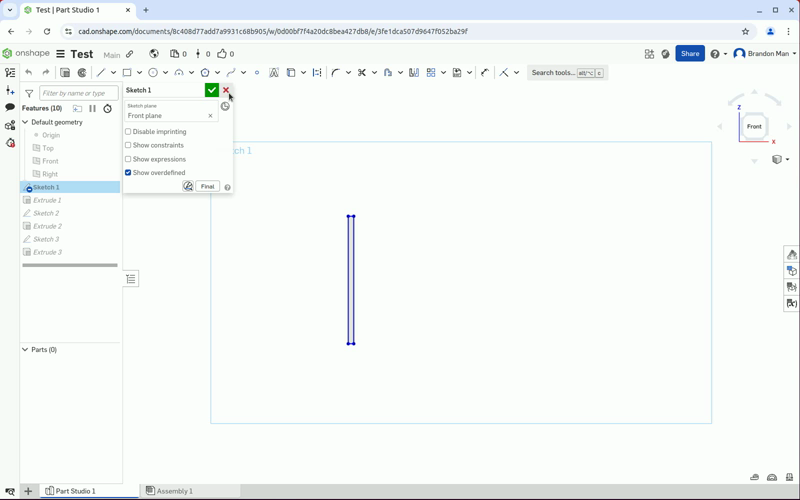
key(shift+s)
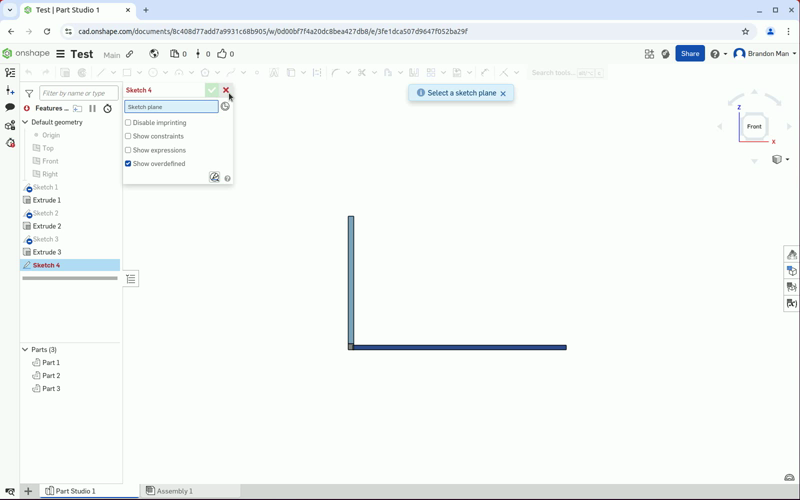
mouse_move(73, 163)
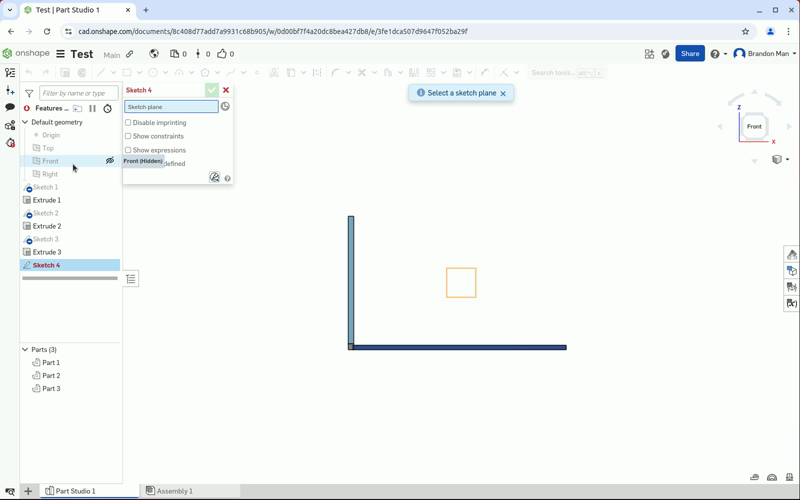
click(73, 163)
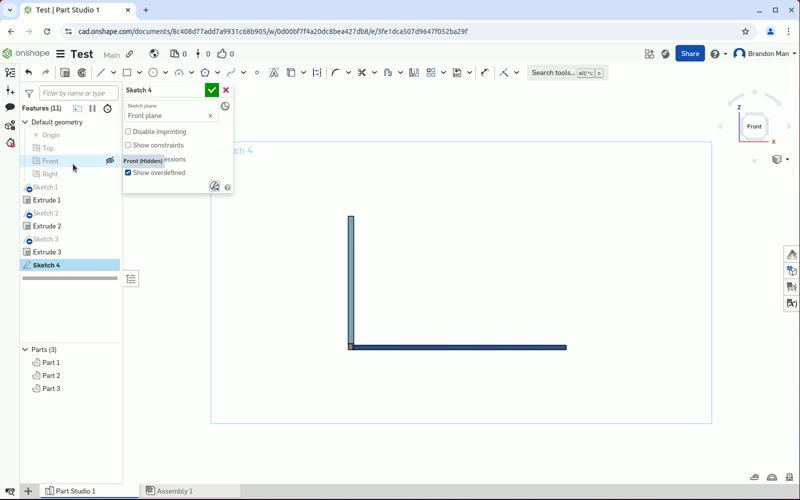
mouse_move(73, 352)
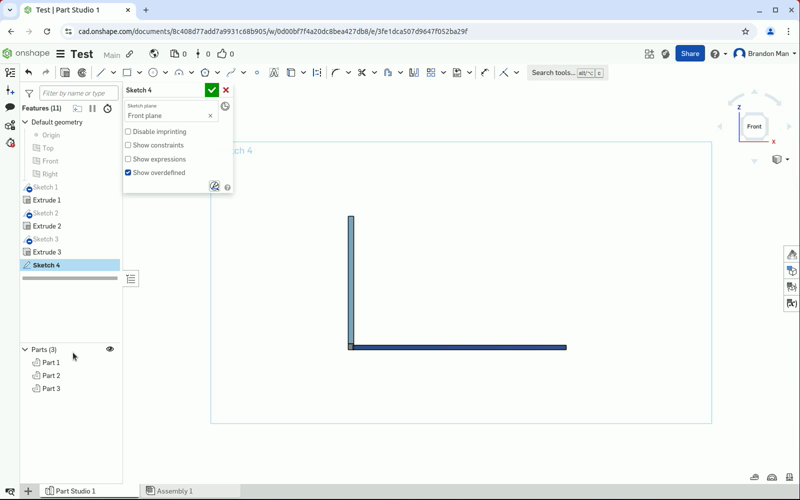
key(y)
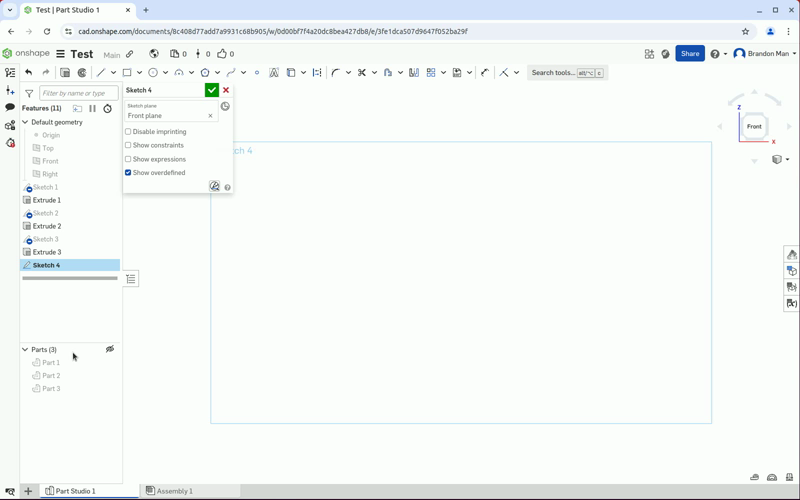
key(l)
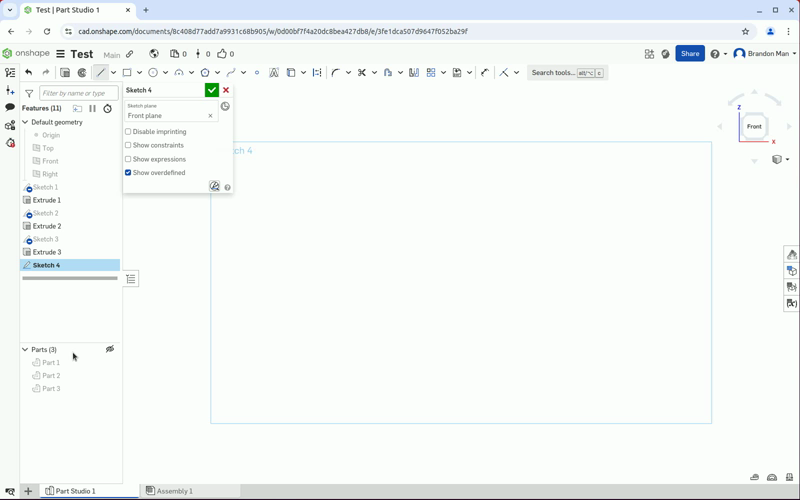
key_down(shift)
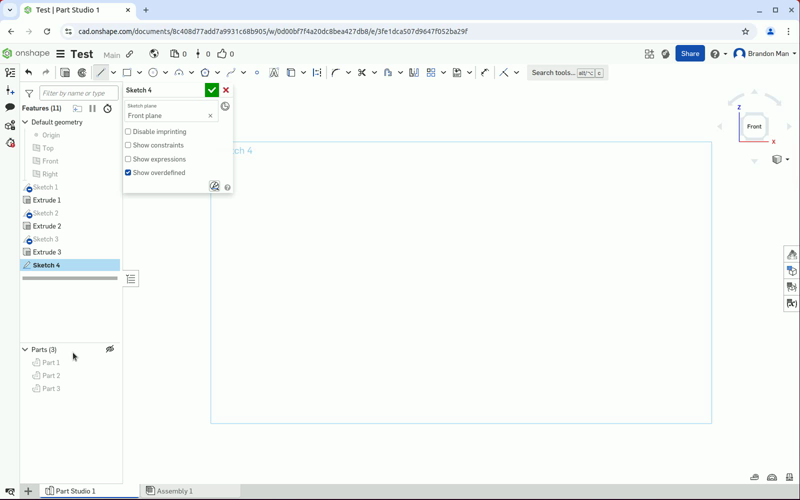
mouse_move(568, 343)
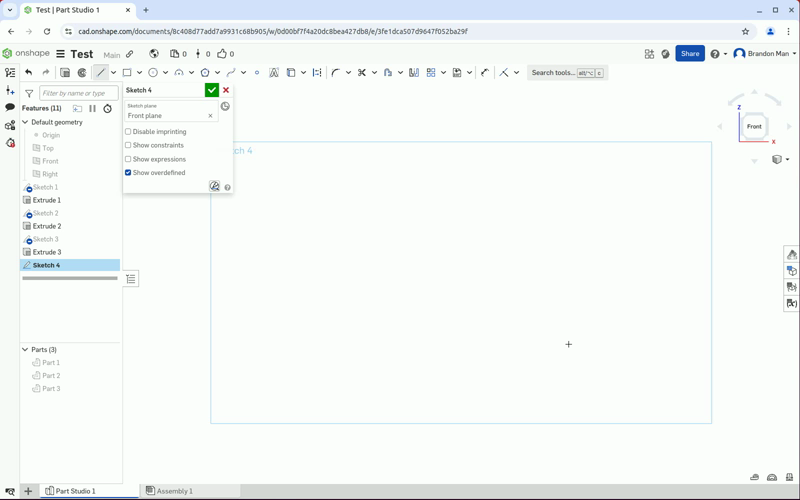
click(568, 343)
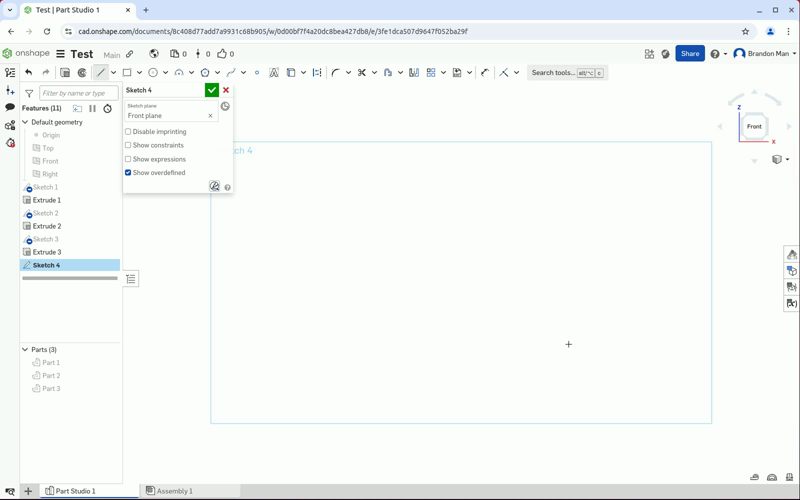
key_up(shift)
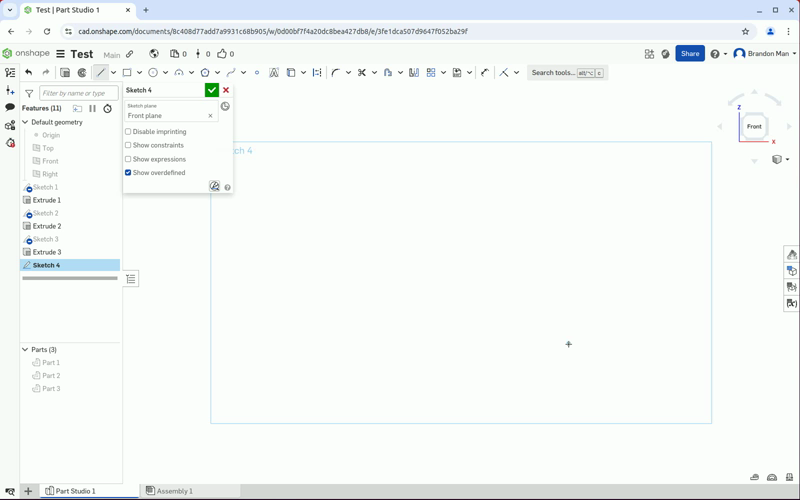
key_down(shift)
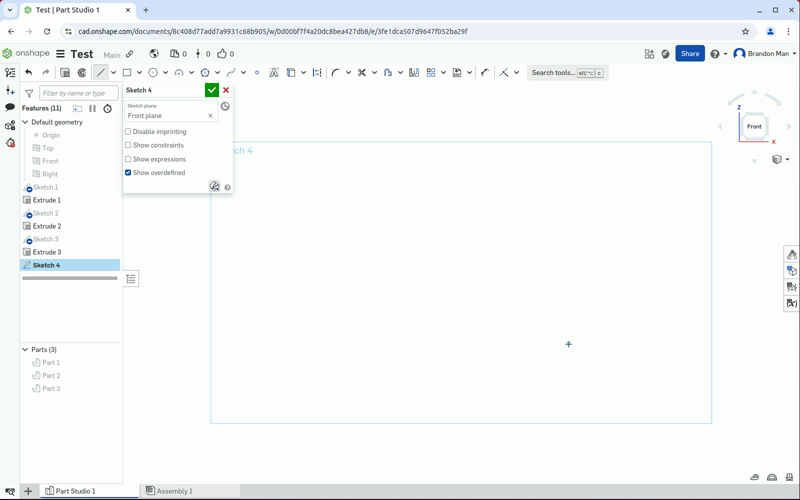
mouse_move(589, 343)
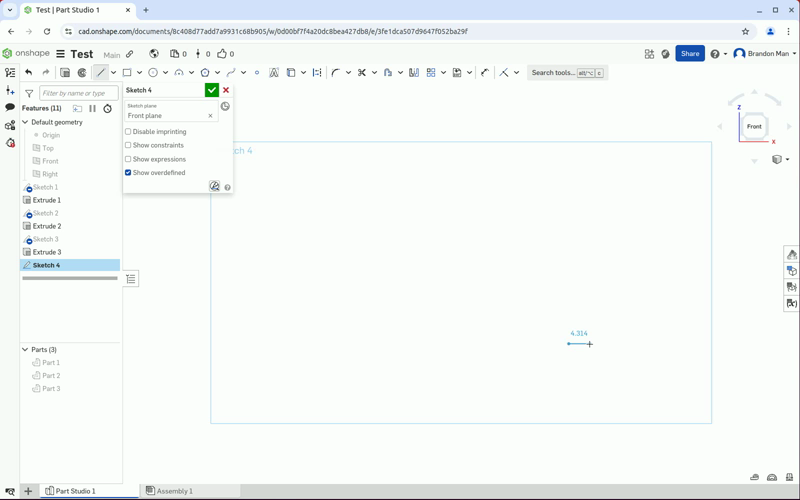
mouse_move(573, 343)
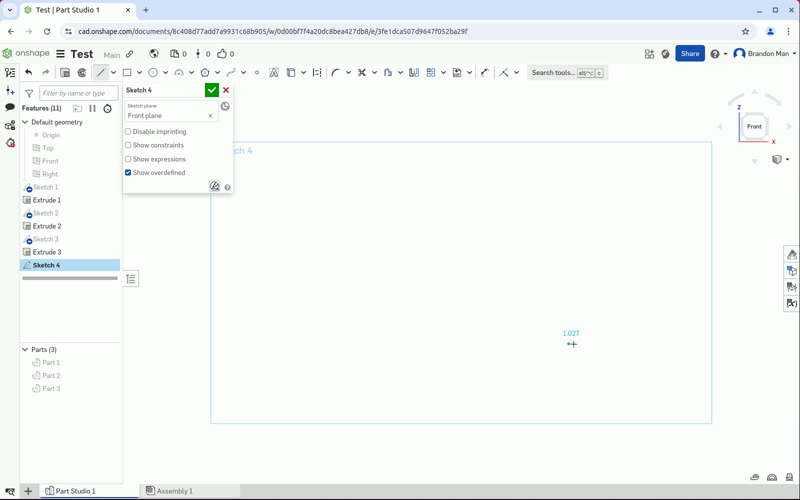
scroll(6)
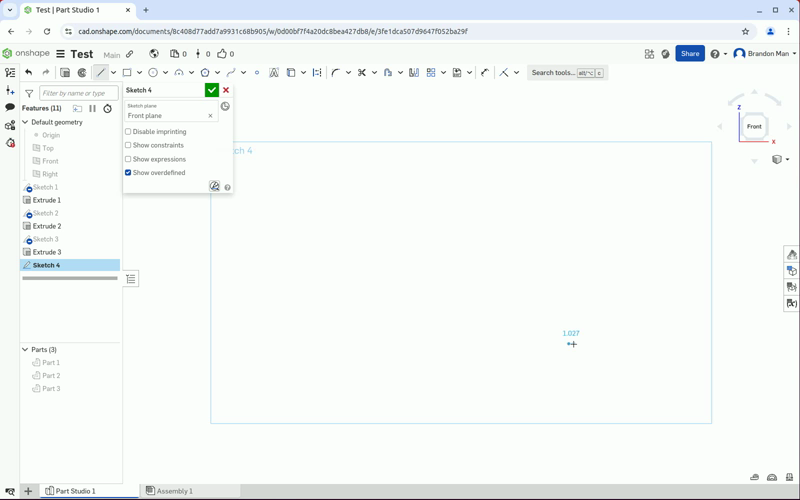
scroll(6)
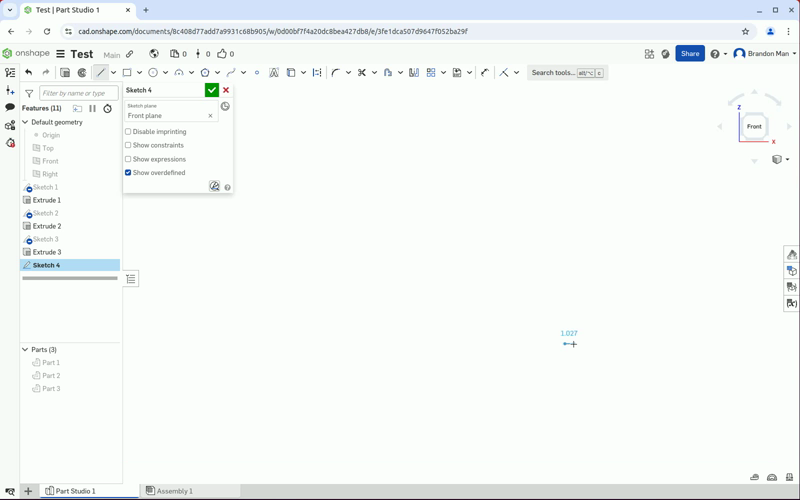
scroll(6)
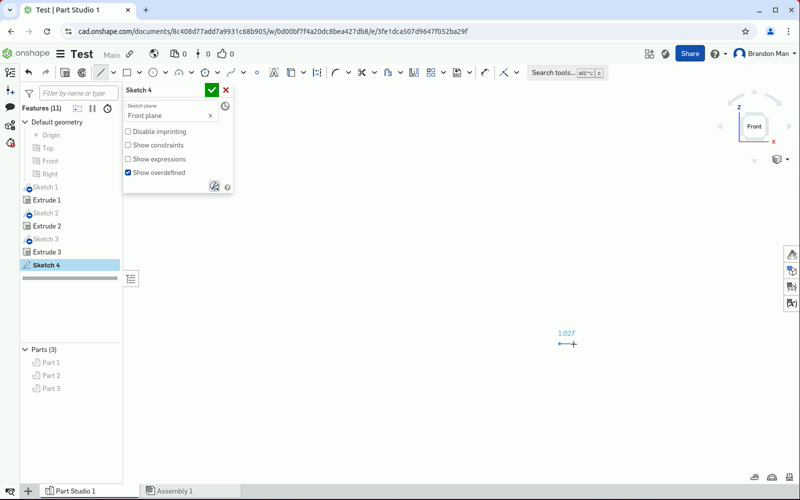
scroll(6)
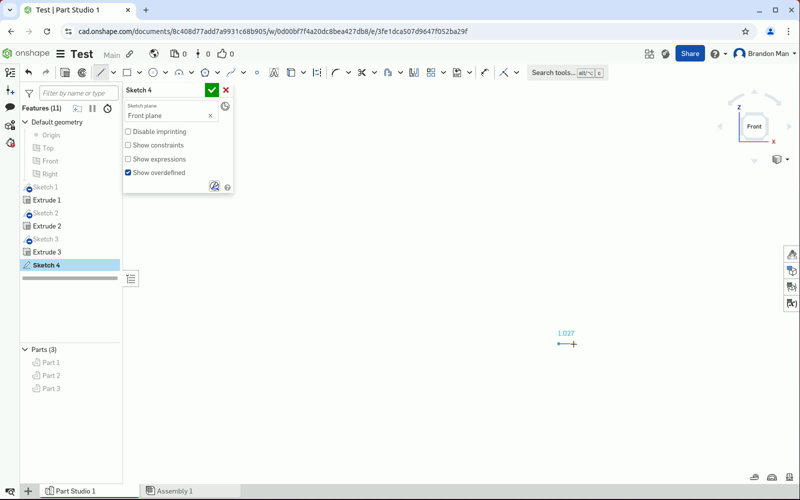
scroll(6)
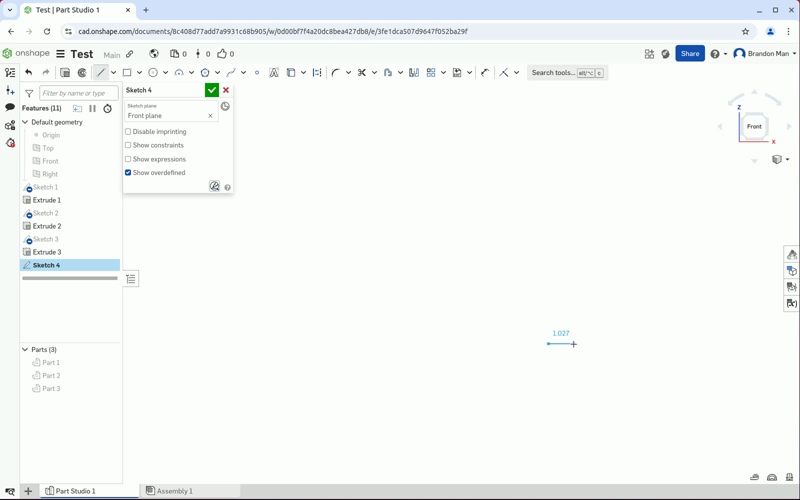
scroll(6)
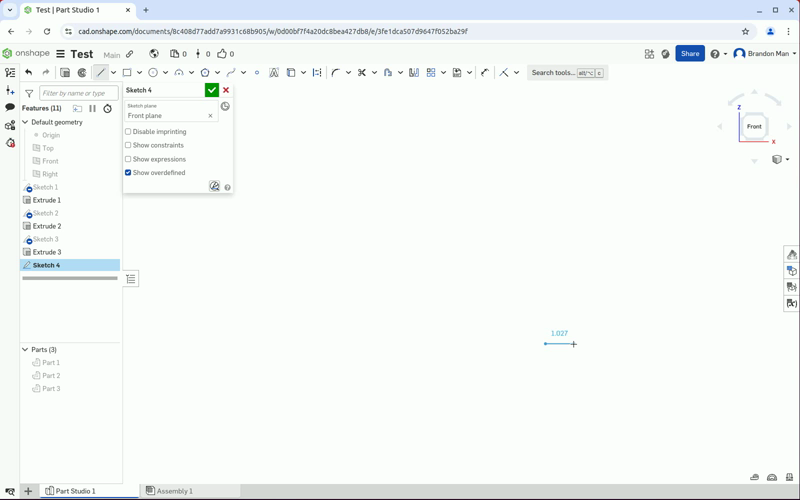
scroll(6)
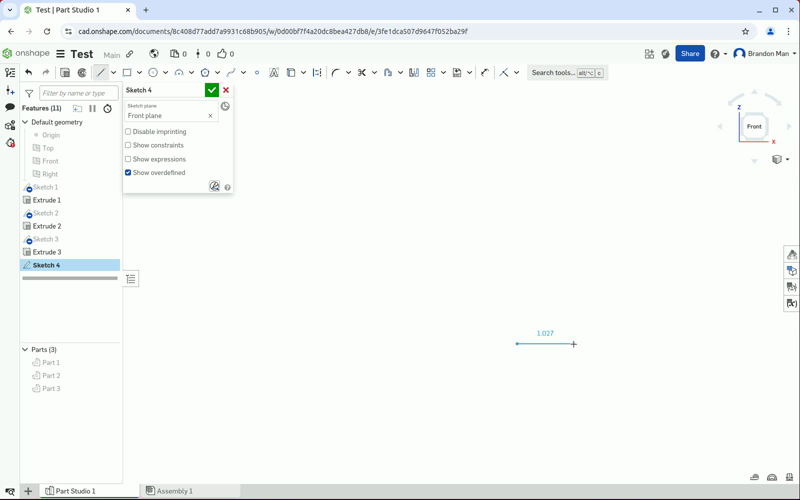
click(573, 343)
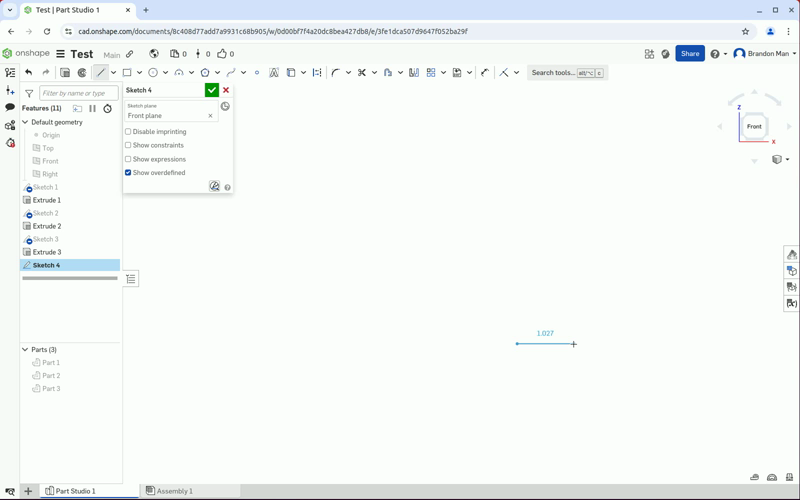
scroll(-6)
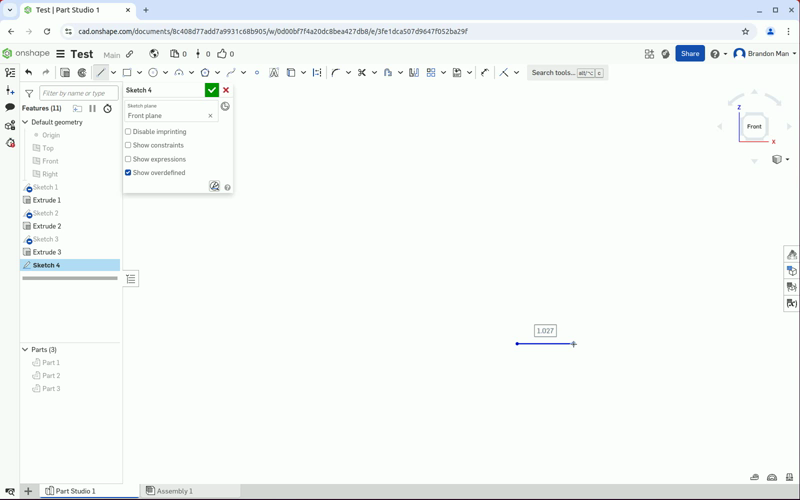
scroll(-6)
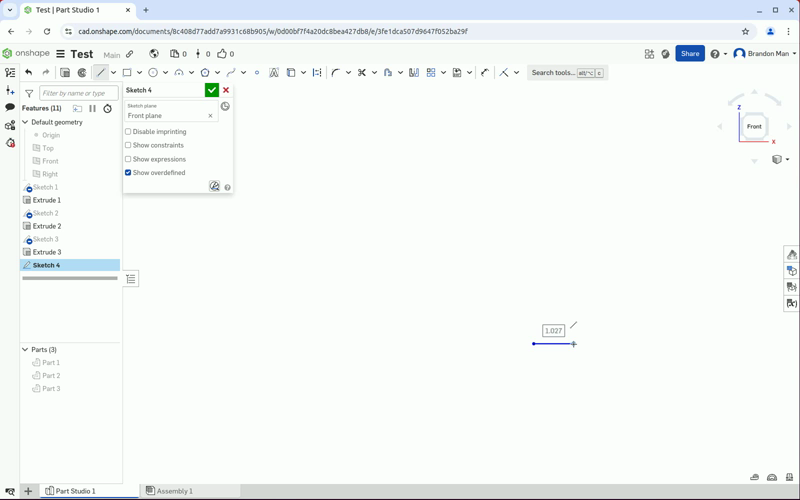
scroll(-6)
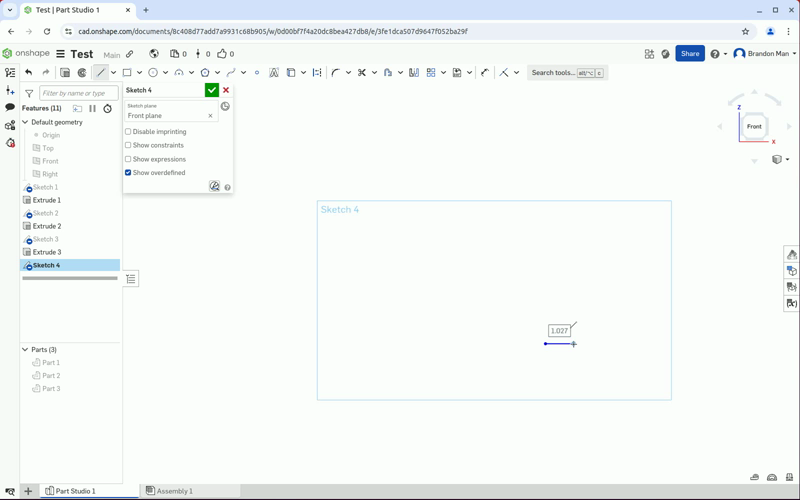
scroll(-6)
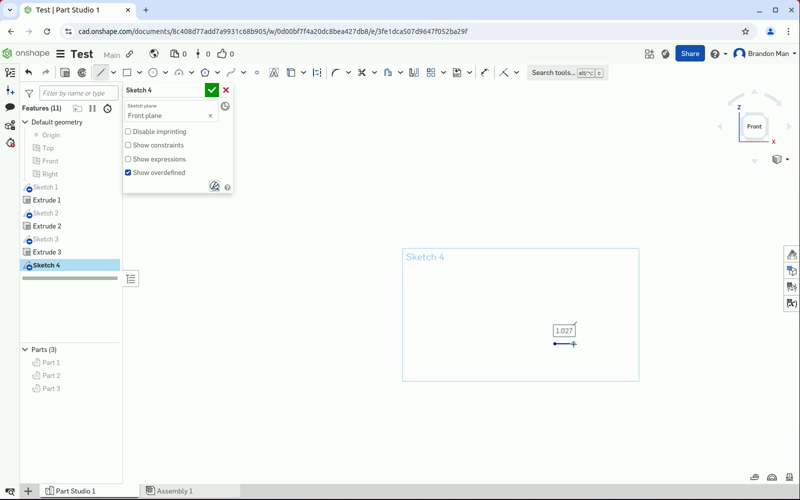
scroll(-6)
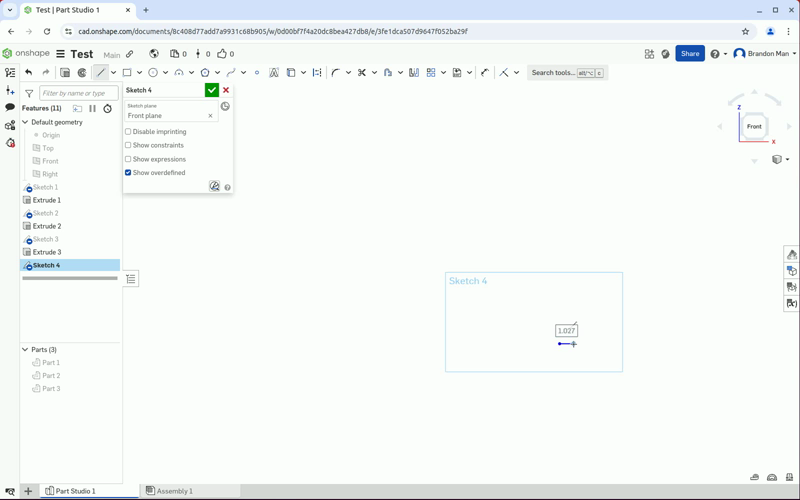
scroll(-6)
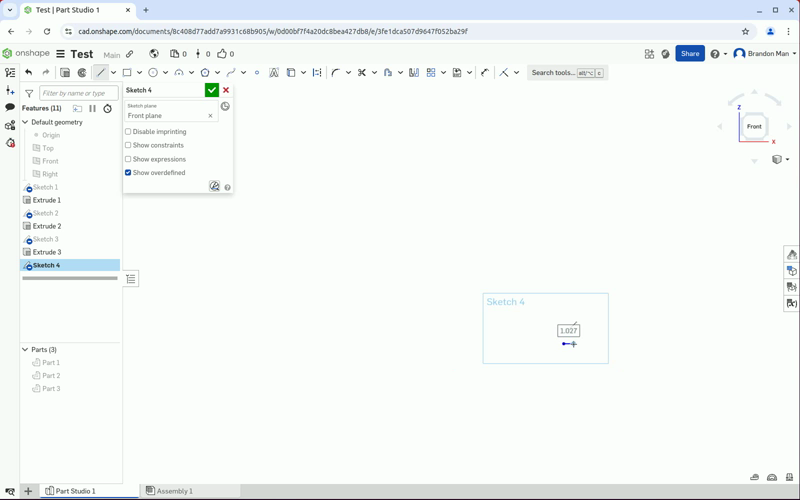
scroll(-6)
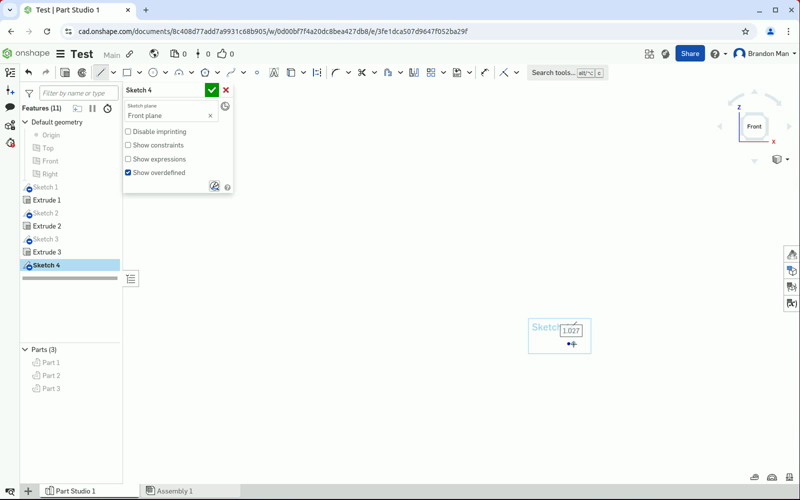
key_up(shift)
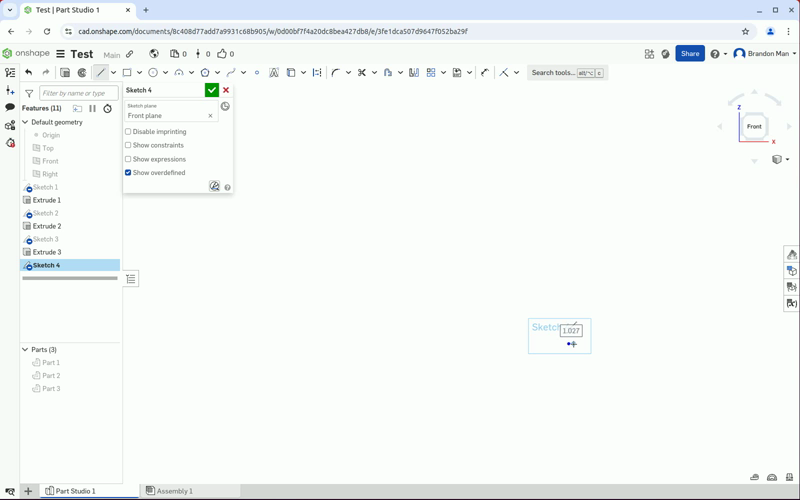
key_down(shift)
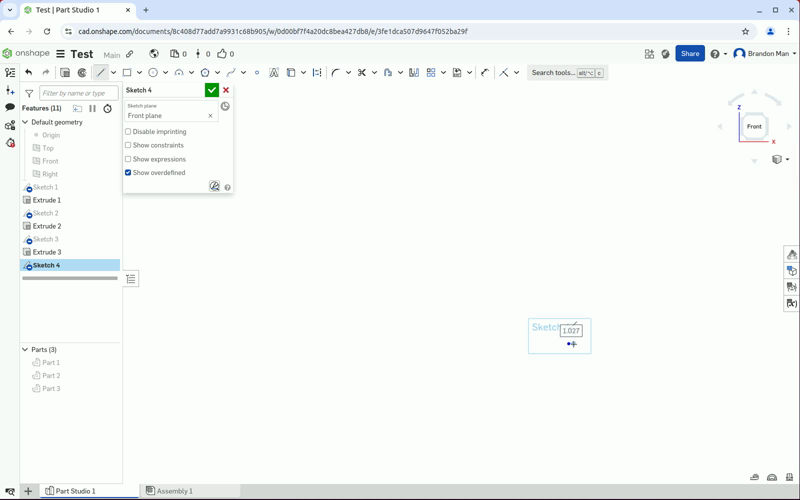
mouse_move(573, 216)
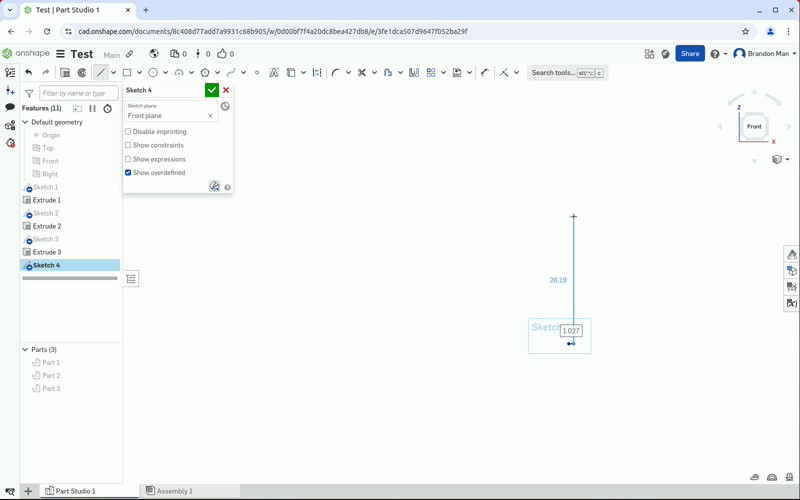
click(573, 216)
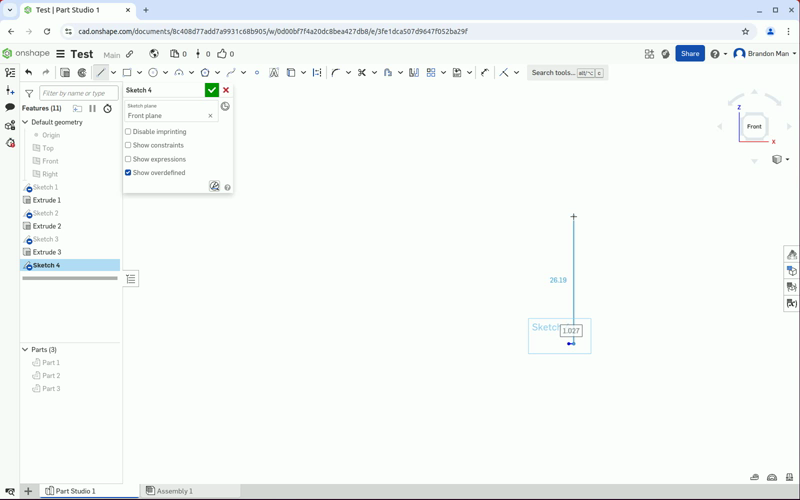
key_up(shift)
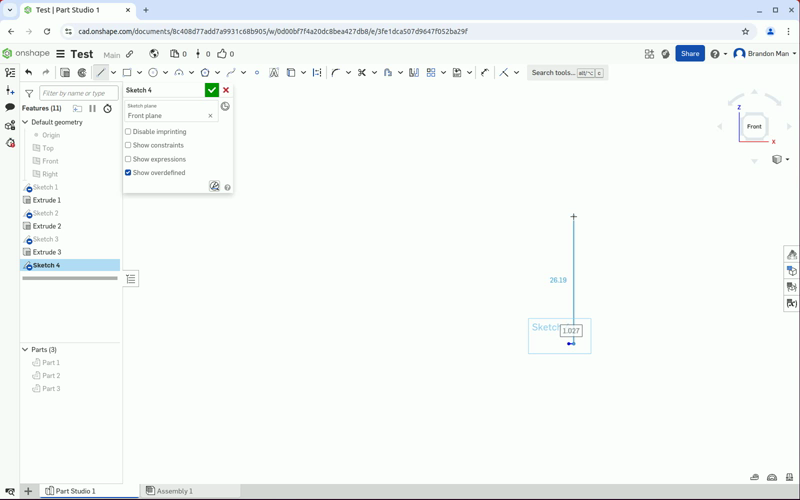
key_down(shift)
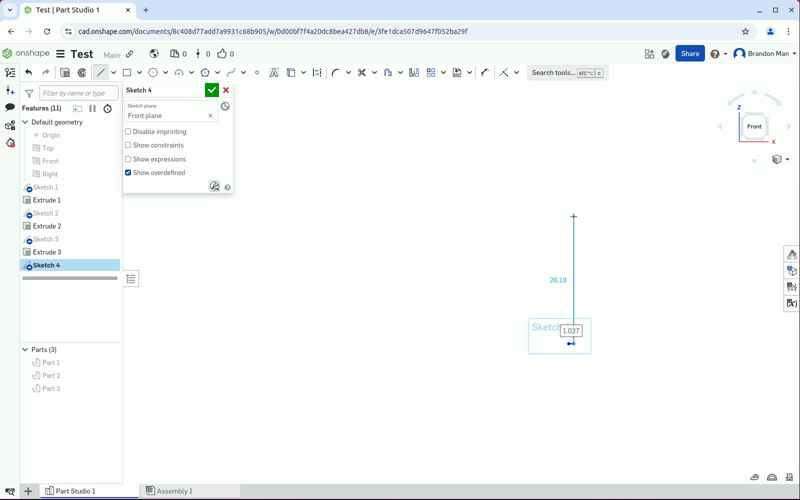
mouse_move(589, 216)
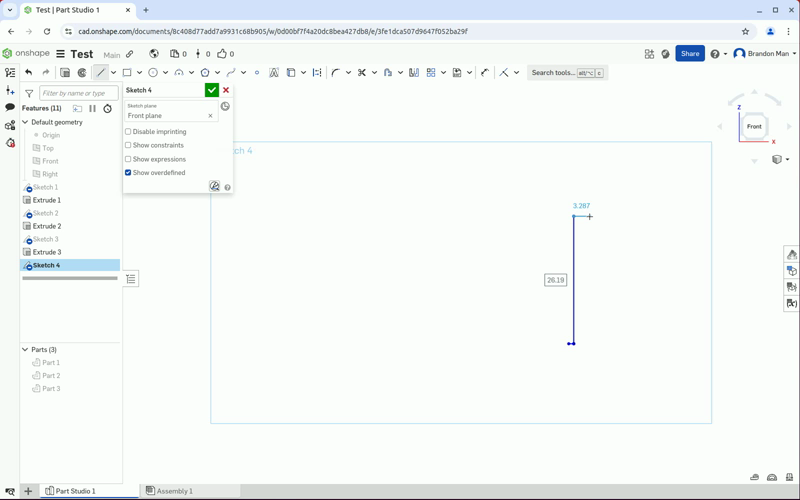
mouse_move(568, 216)
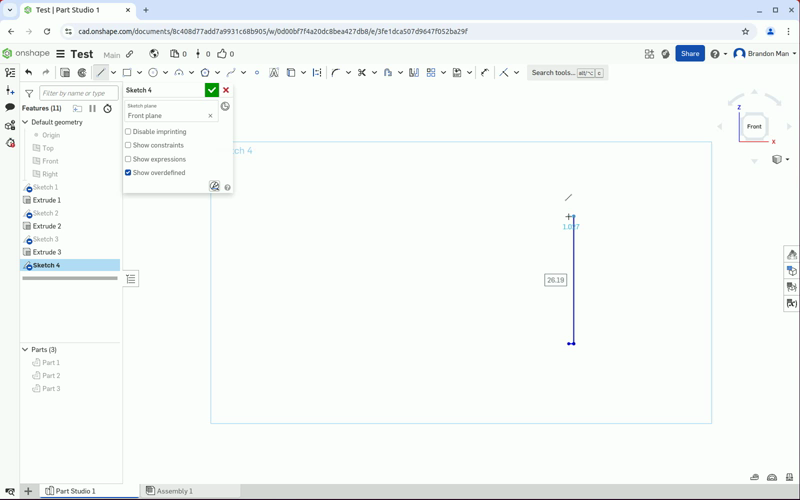
scroll(6)
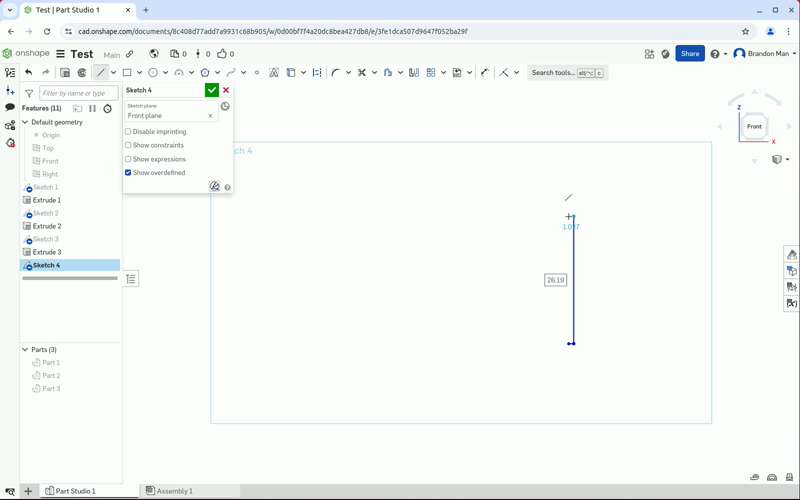
scroll(6)
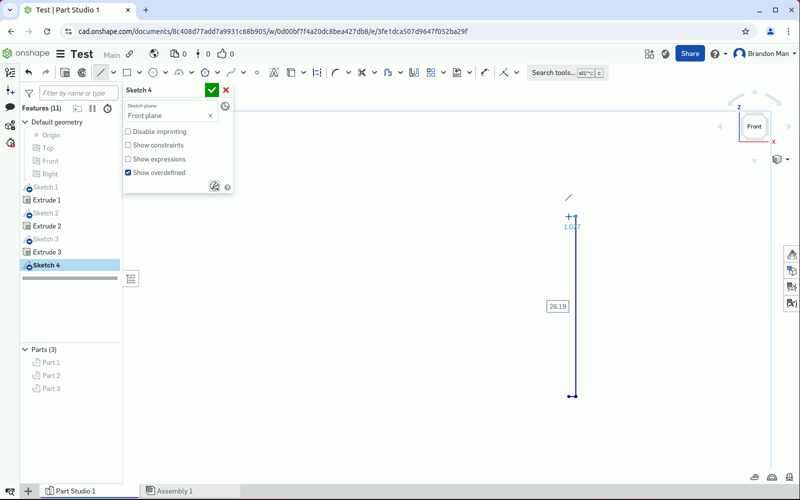
scroll(6)
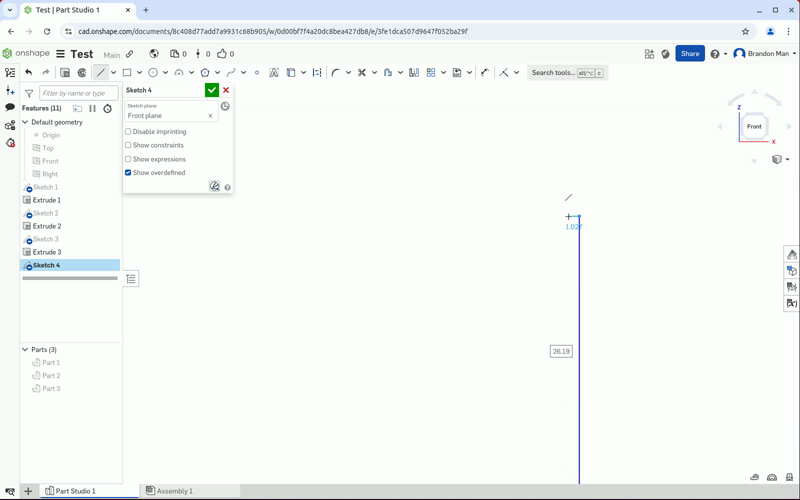
scroll(6)
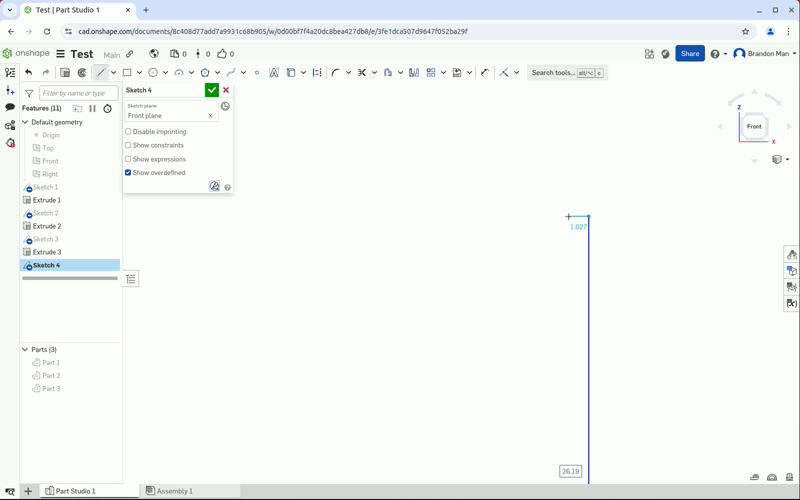
scroll(6)
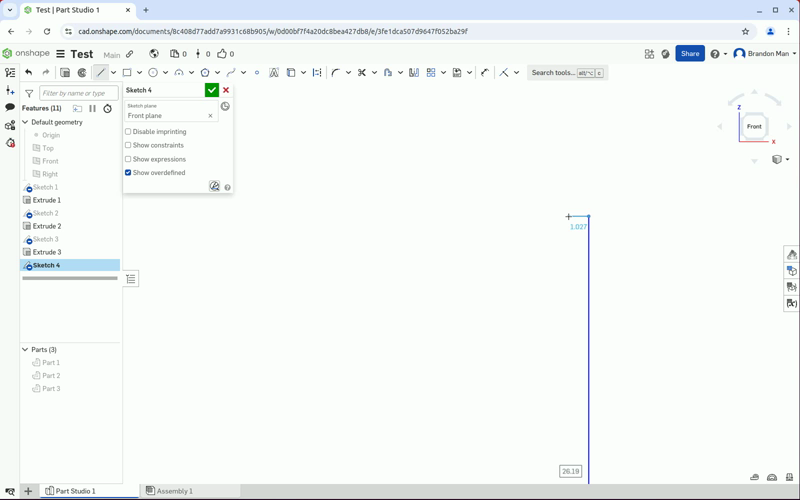
scroll(6)
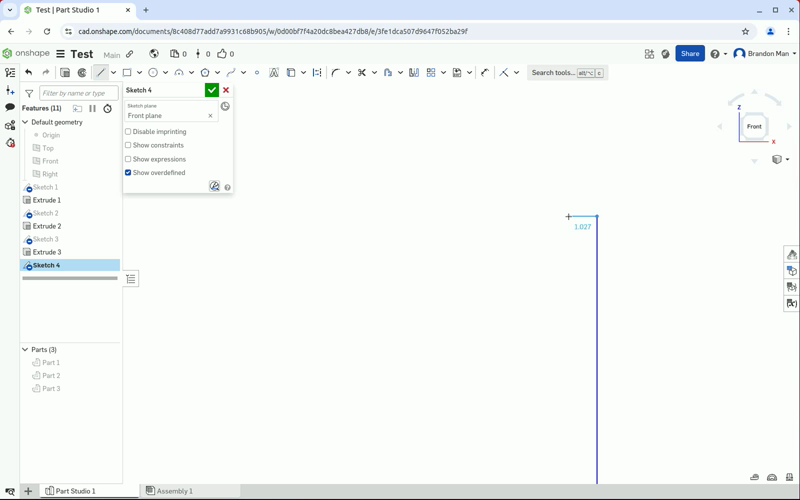
scroll(6)
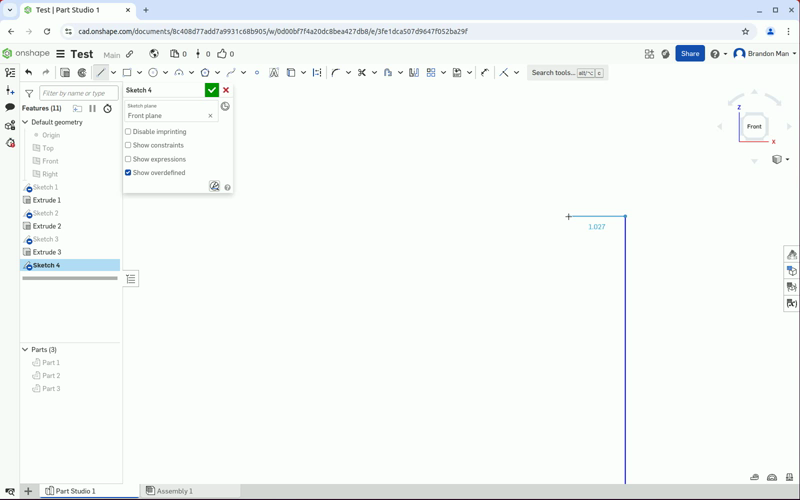
click(568, 216)
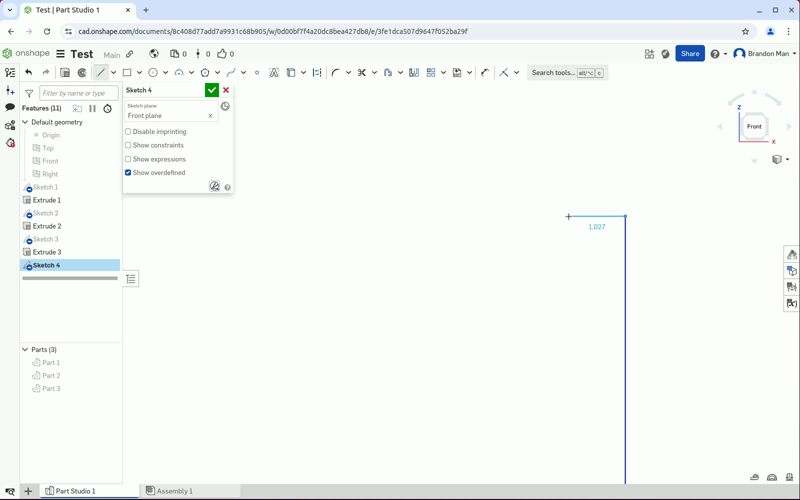
scroll(-6)
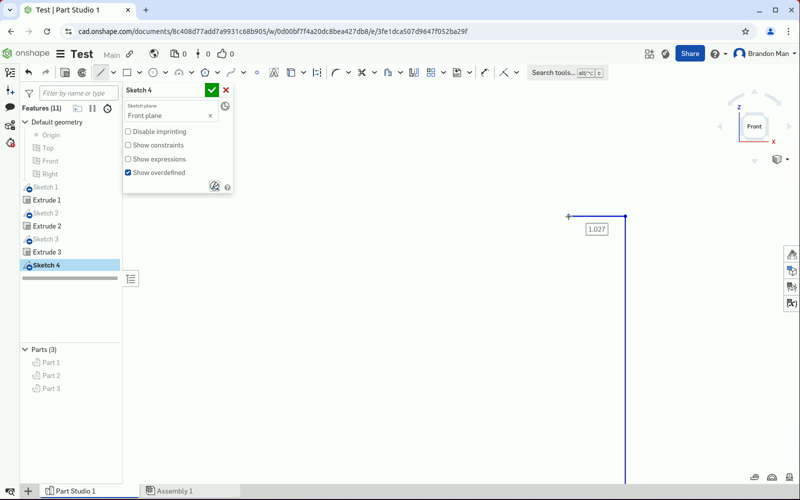
scroll(-6)
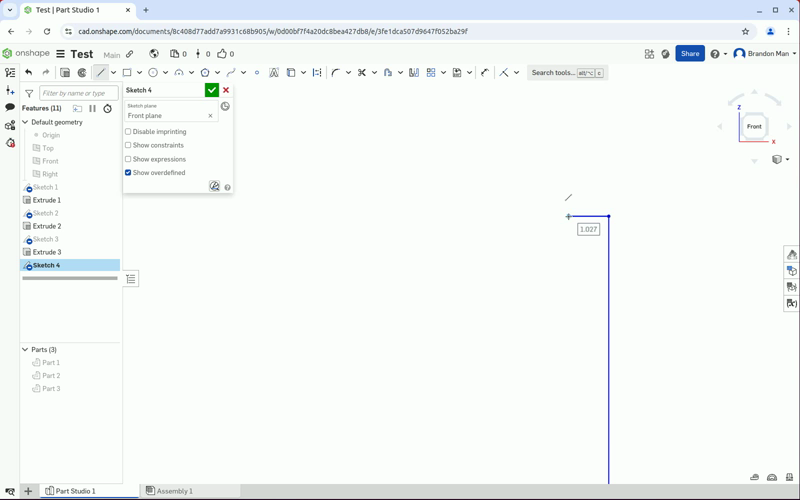
scroll(-6)
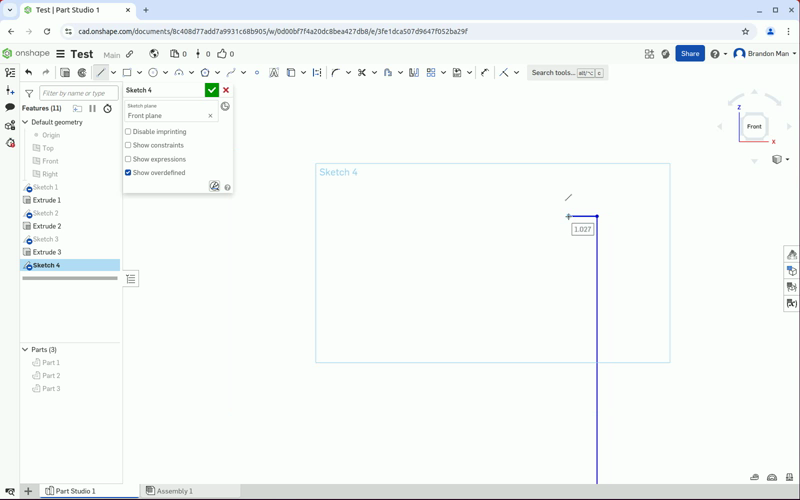
scroll(-6)
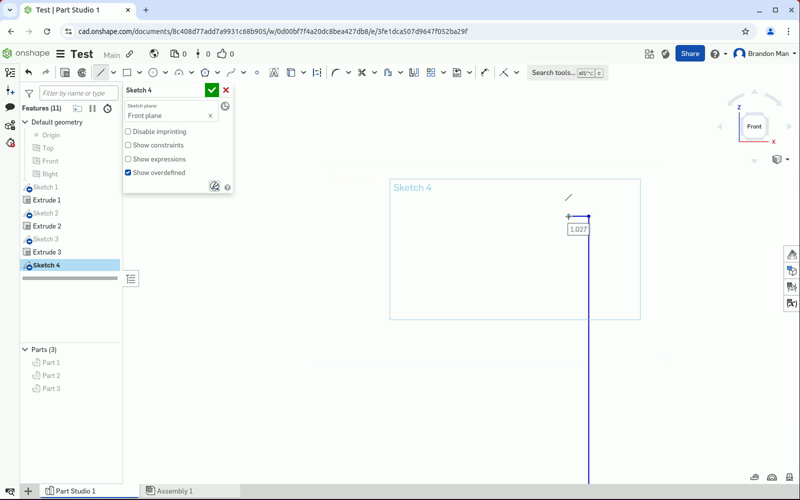
scroll(-6)
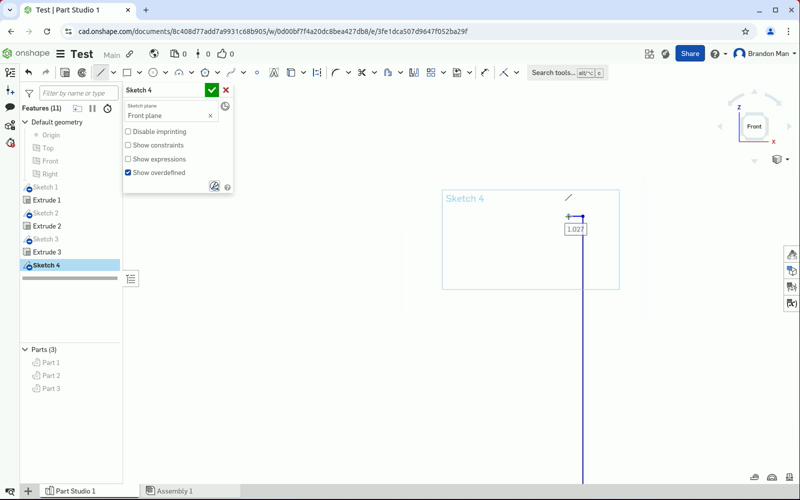
scroll(-6)
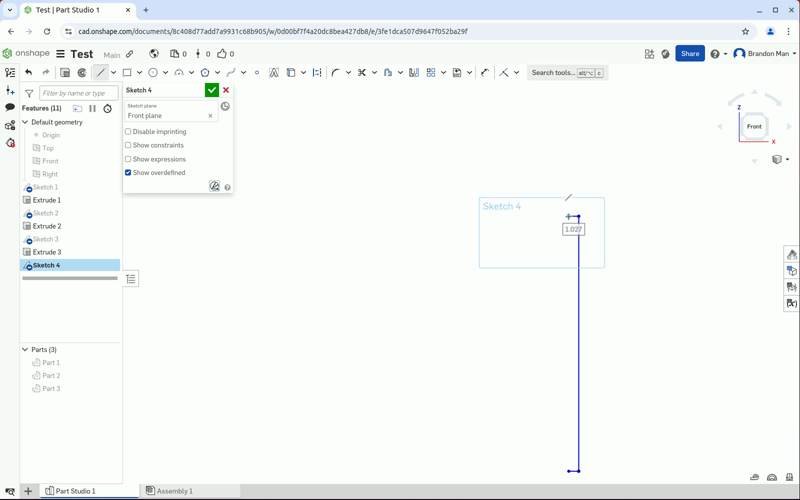
scroll(-6)
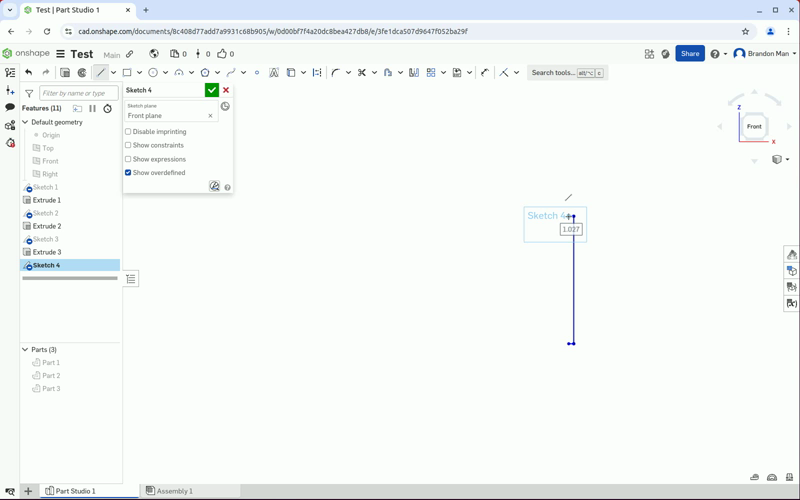
key_up(shift)
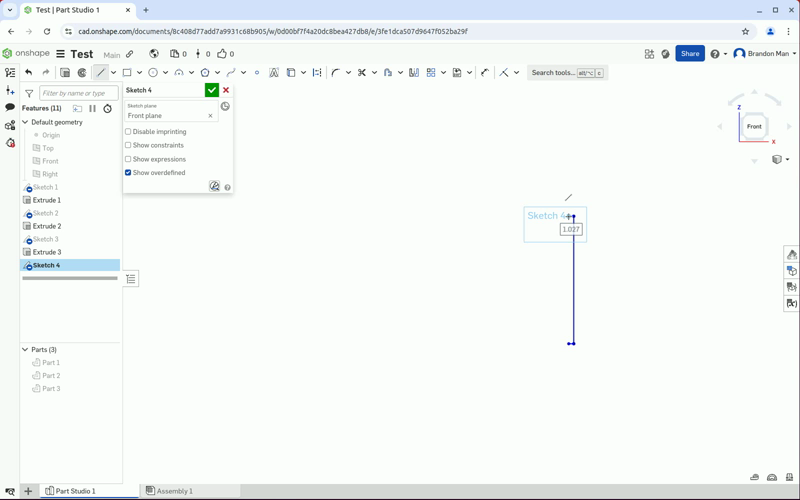
key_down(shift)
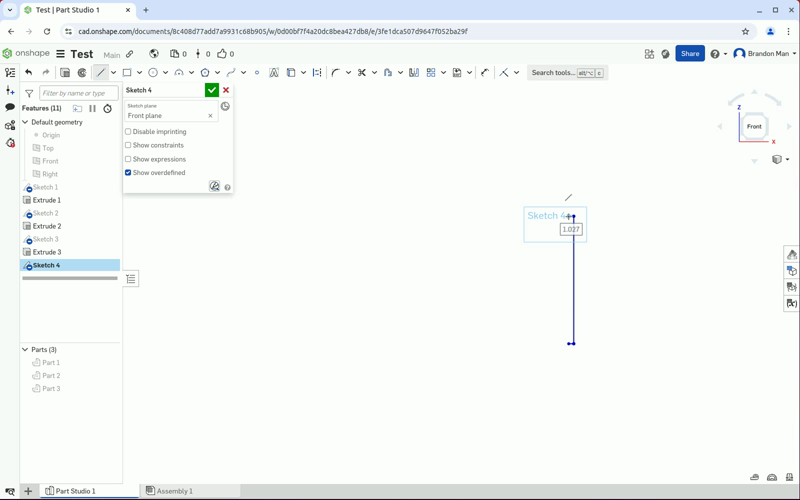
mouse_move(568, 343)
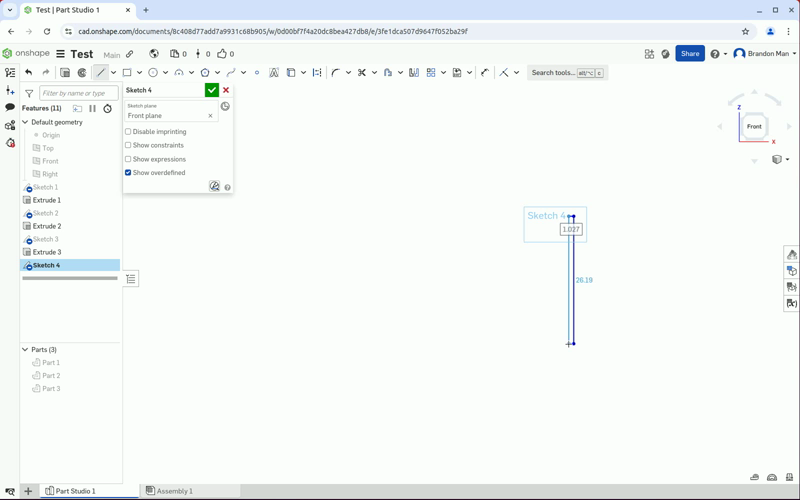
key_up(shift)
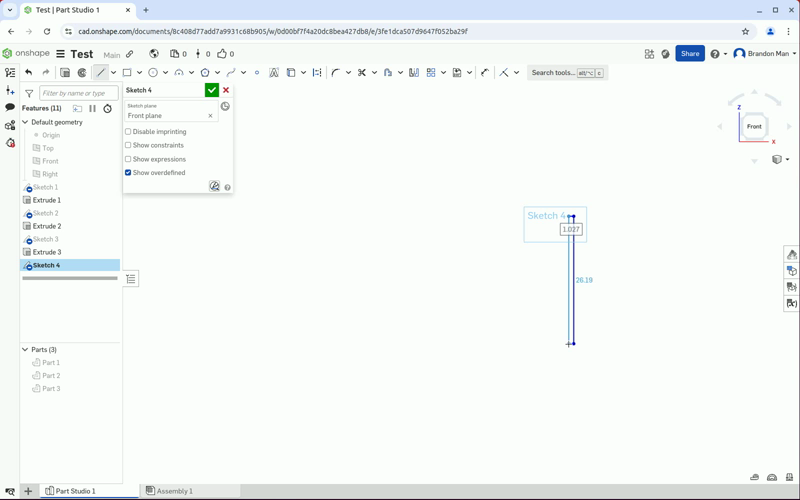
click(568, 343)
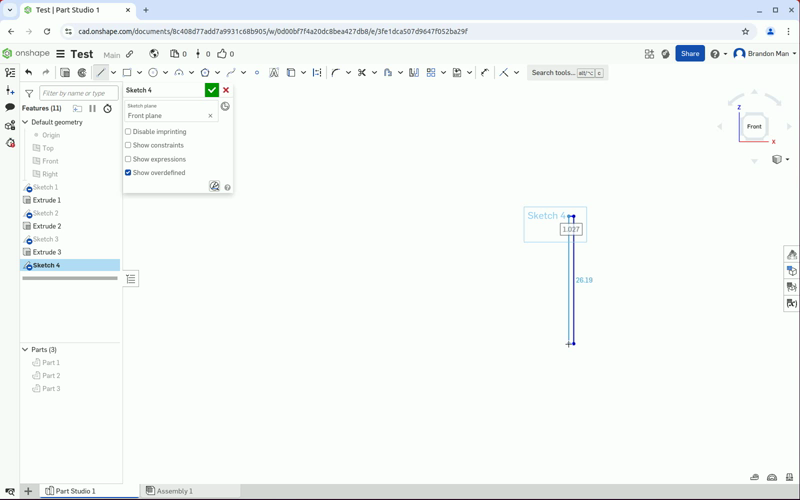
key(esc)
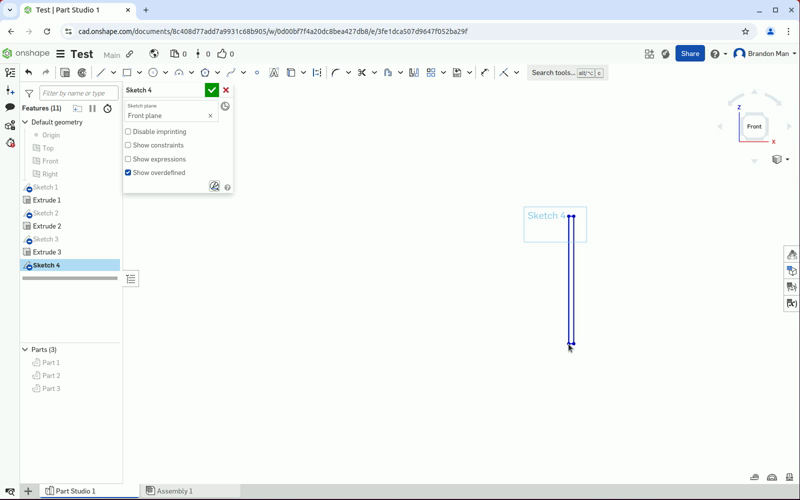
mouse_move(569, 312)
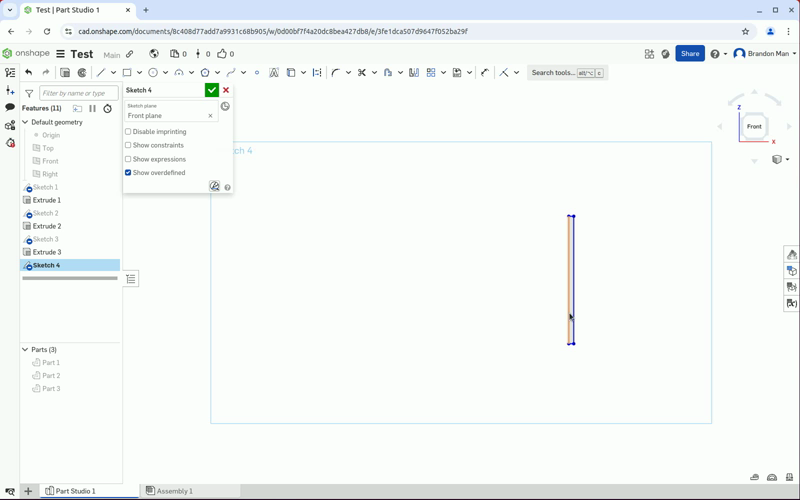
scroll(6)
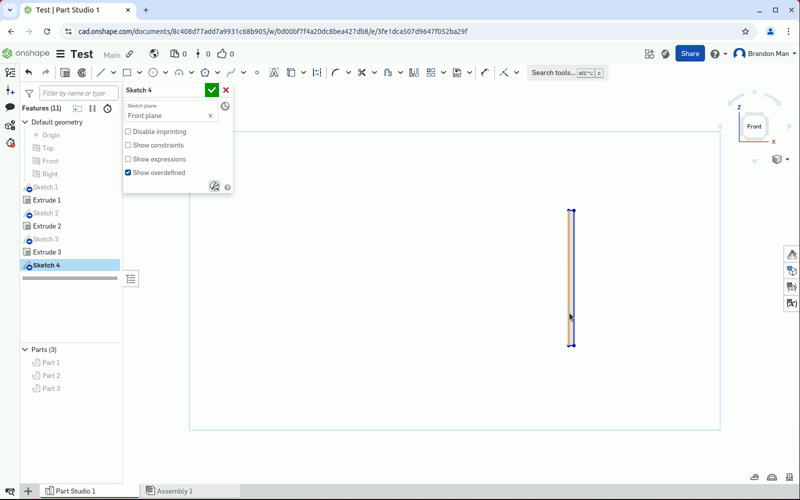
scroll(6)
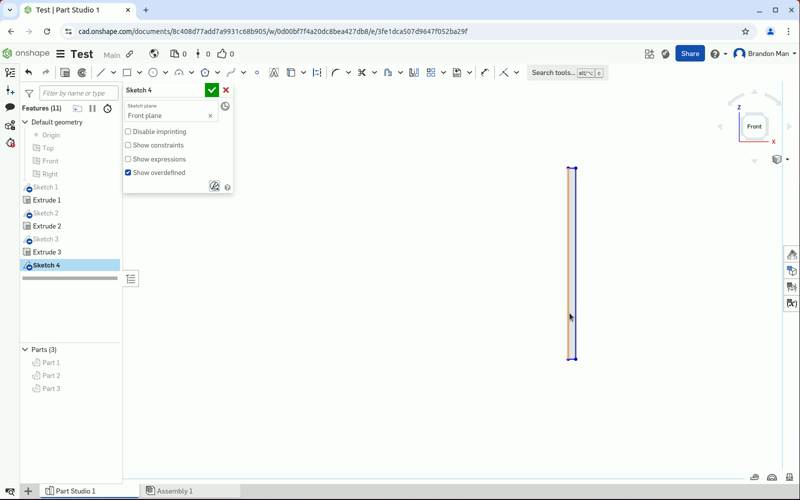
scroll(6)
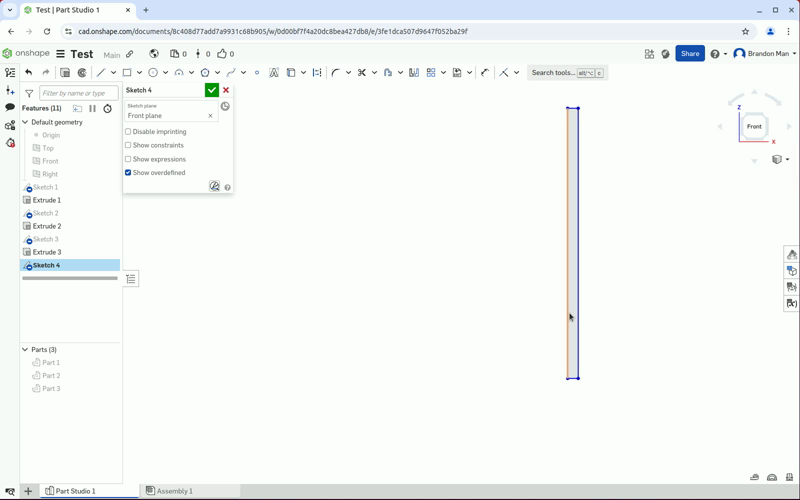
scroll(6)
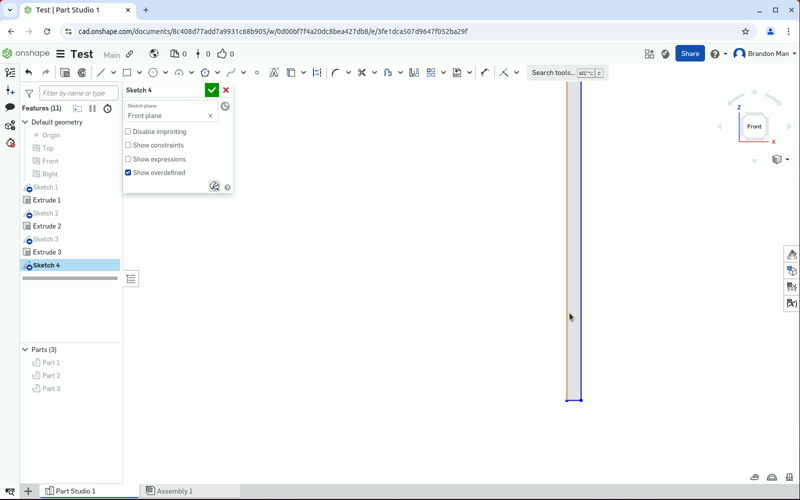
scroll(6)
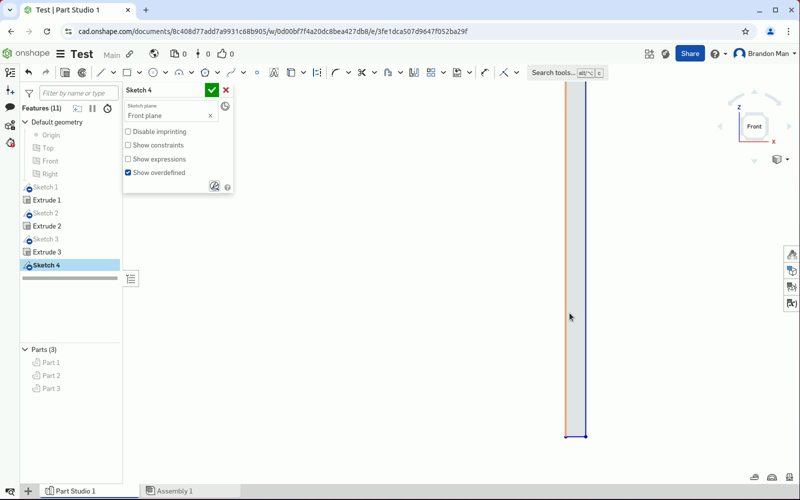
scroll(6)
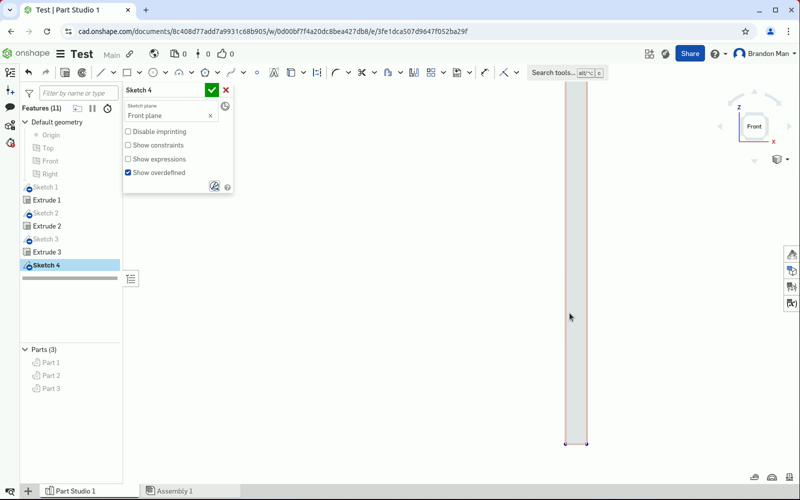
scroll(6)
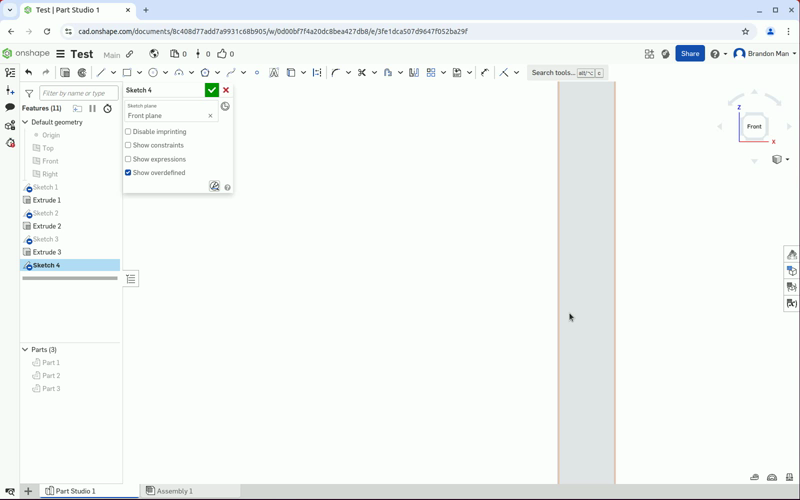
click(569, 312)
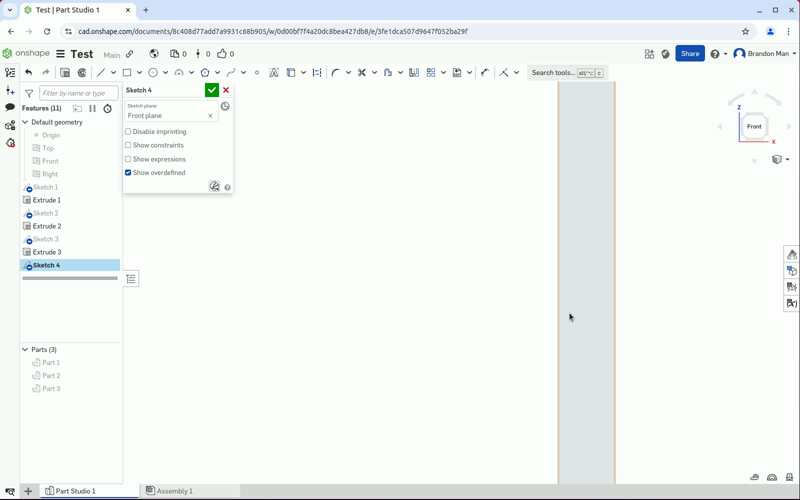
scroll(-6)
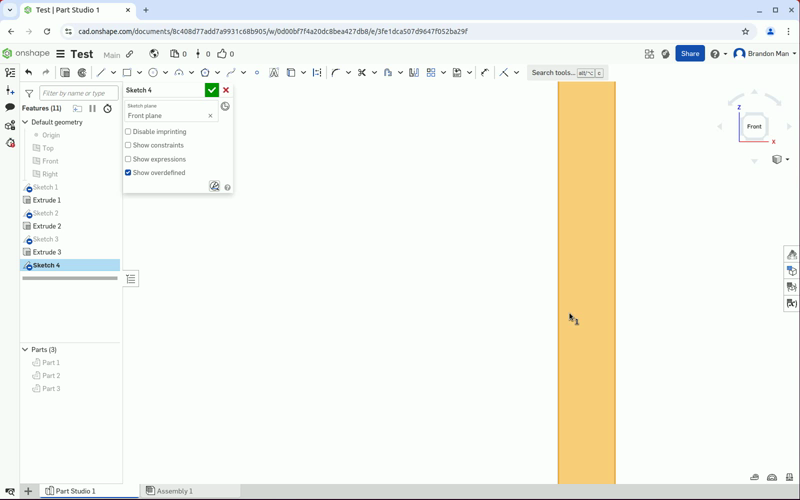
scroll(-6)
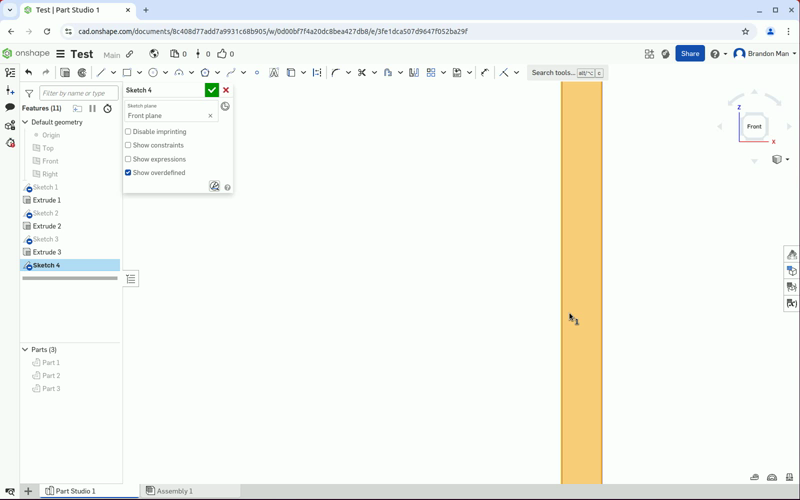
scroll(-6)
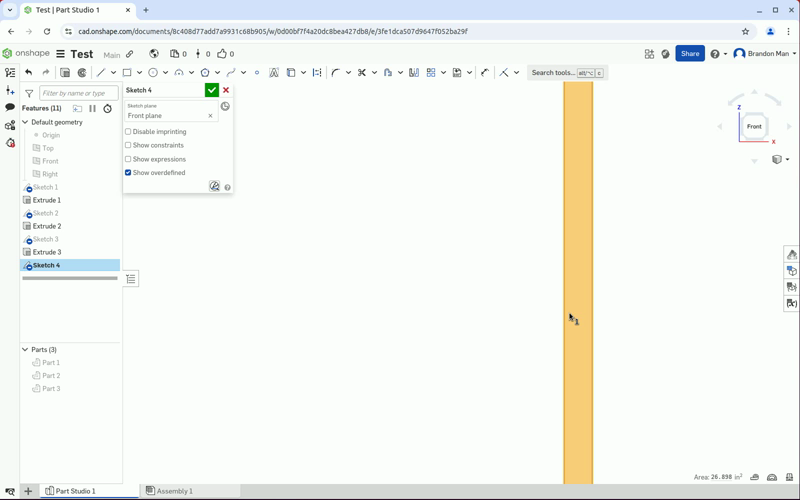
scroll(-6)
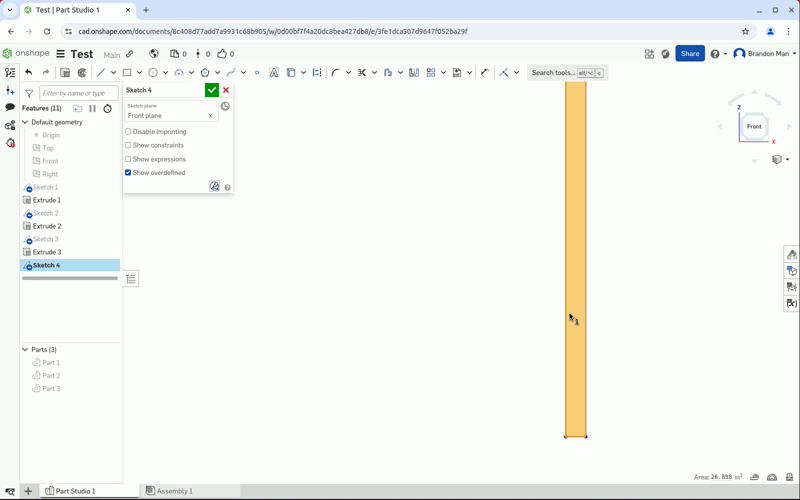
scroll(-6)
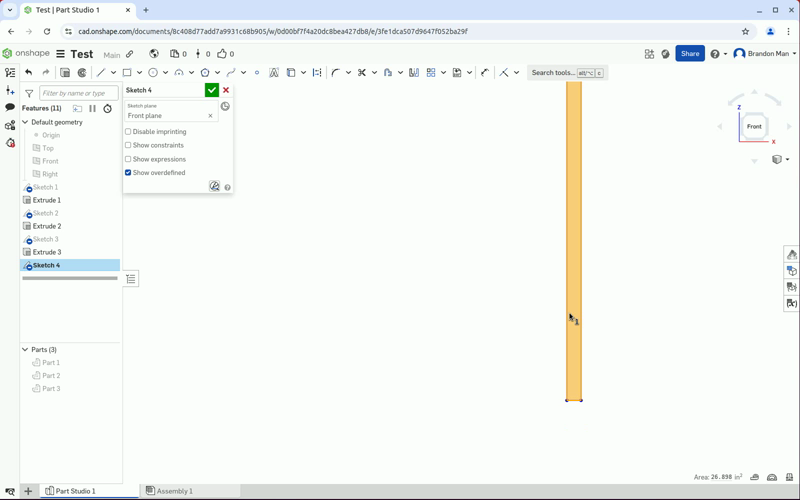
scroll(-6)
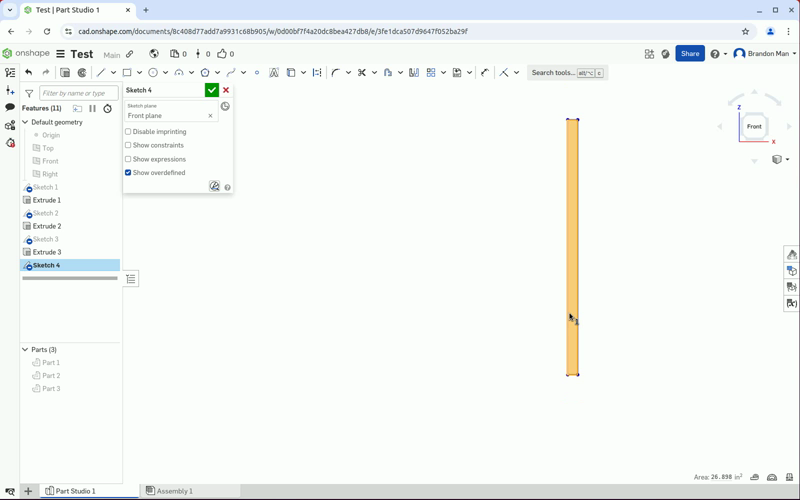
scroll(-6)
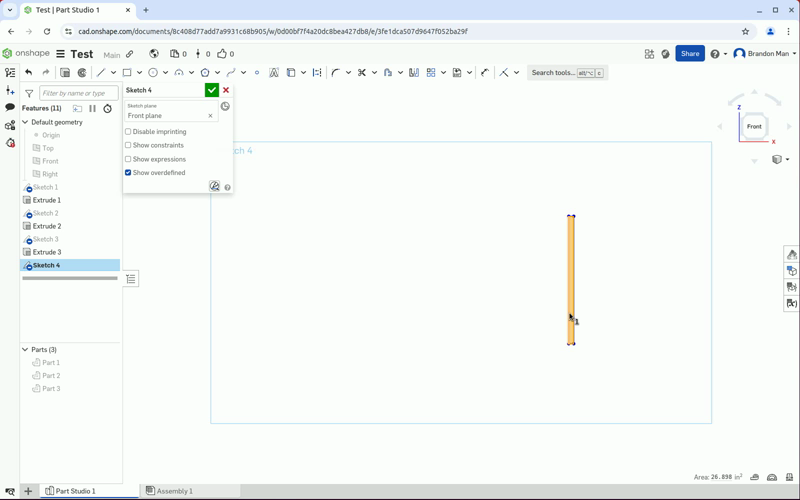
mouse_move(73, 352)
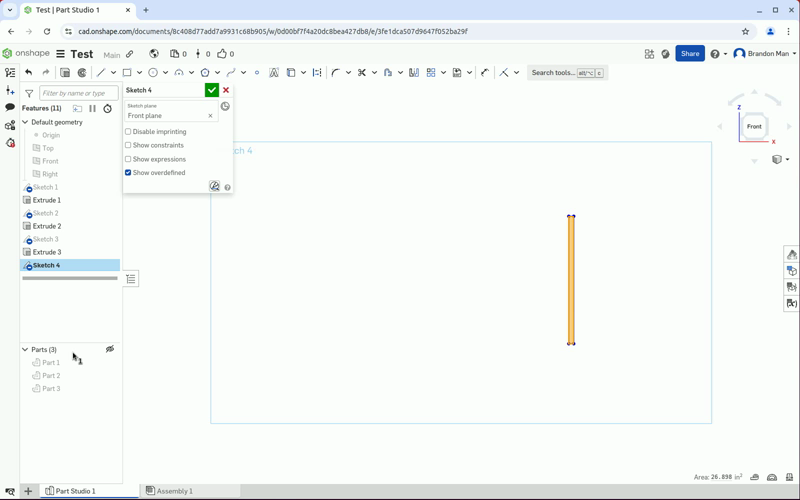
key(shift+y)
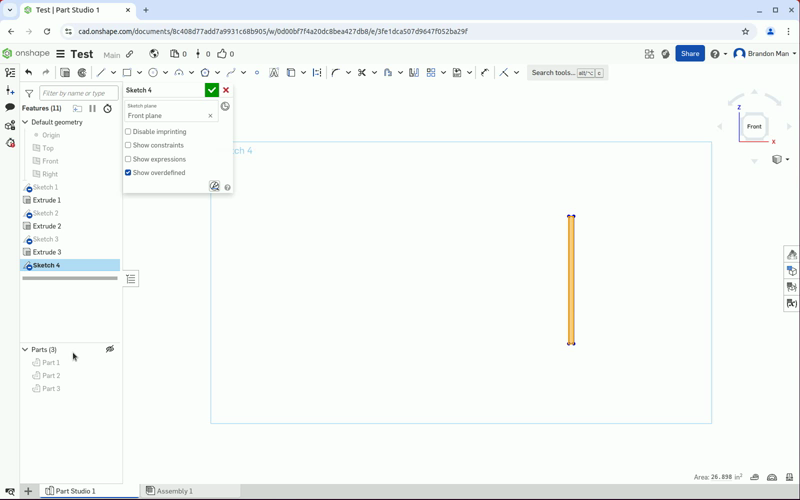
key(shift+e)
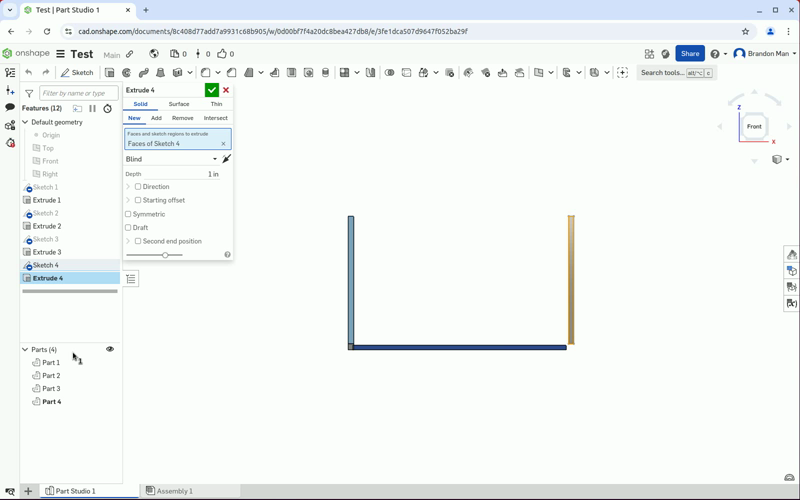
mouse_move(143, 106)
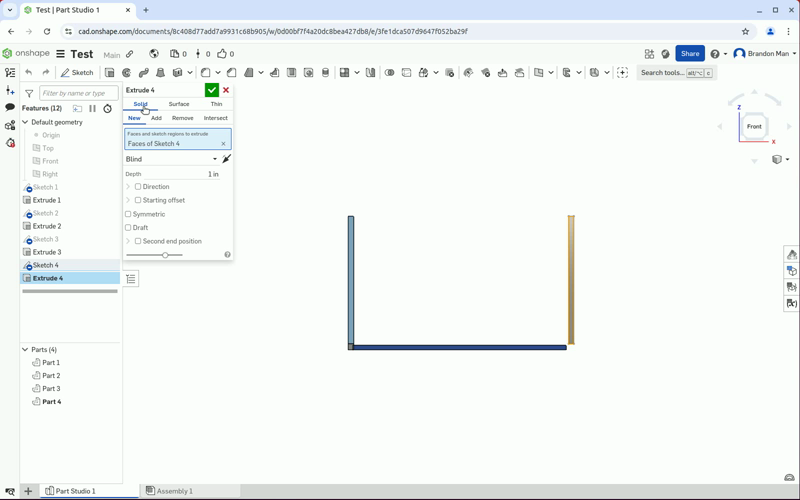
click(143, 106)
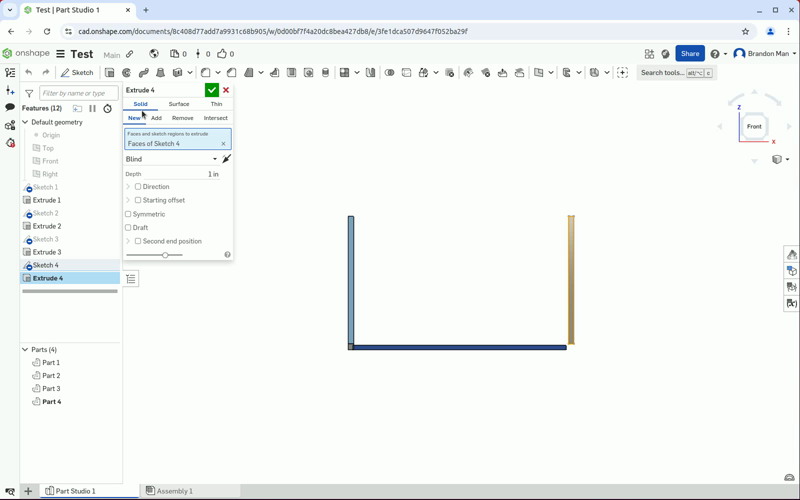
mouse_move(137, 120)
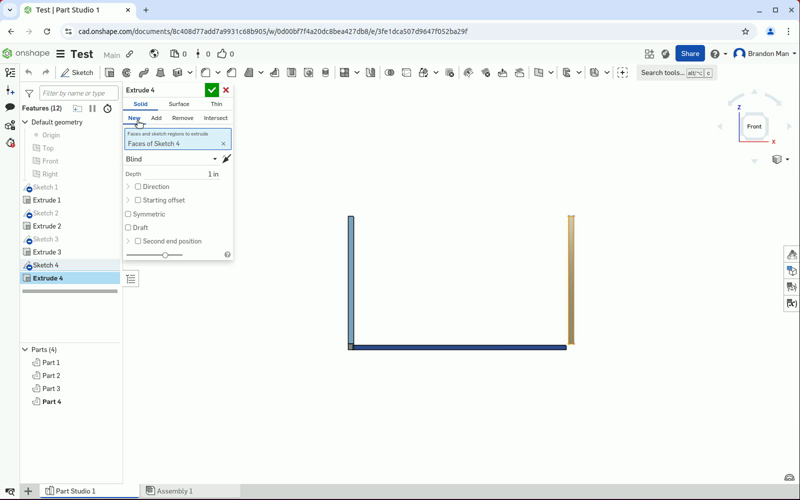
click(137, 120)
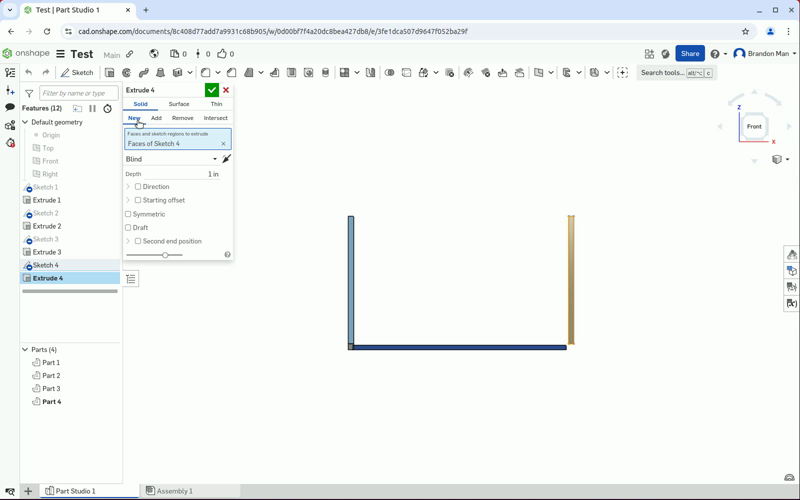
key(tab, 4)
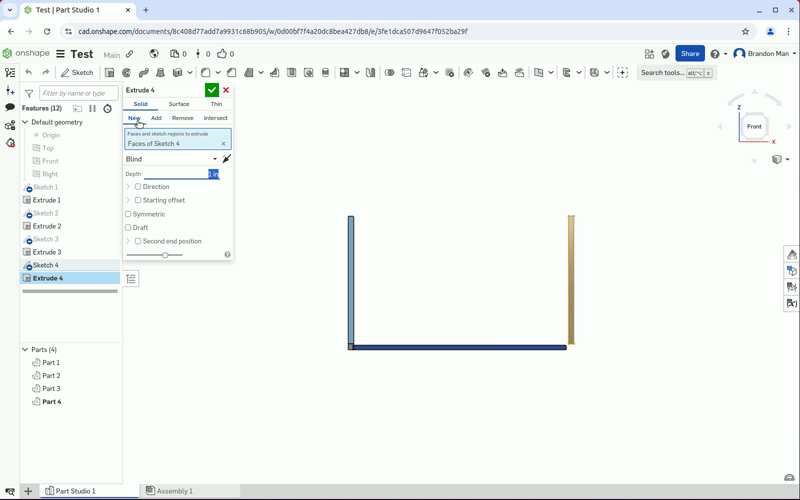
text(0.482)
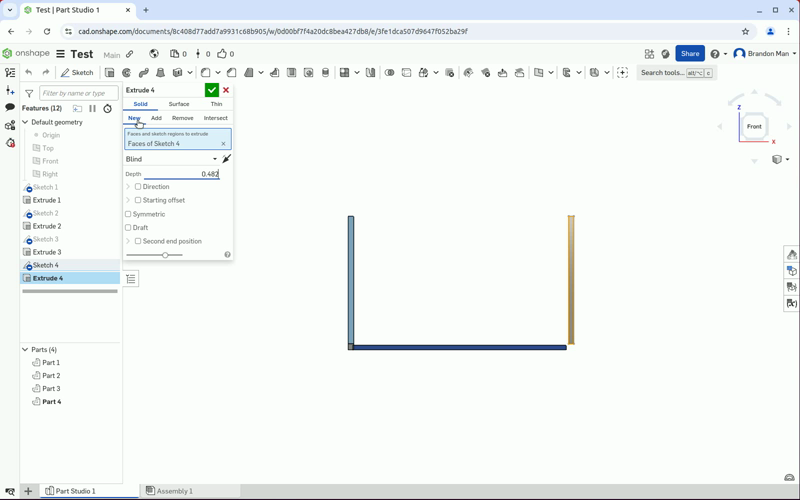
key(tab, 3)
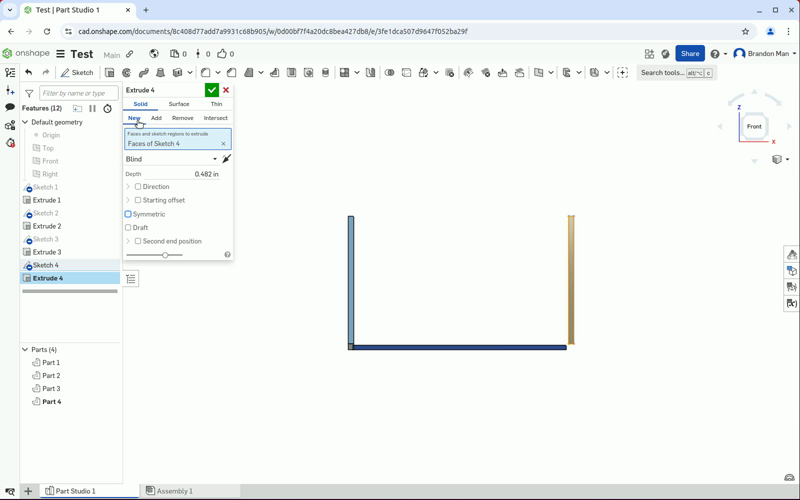
key(space)
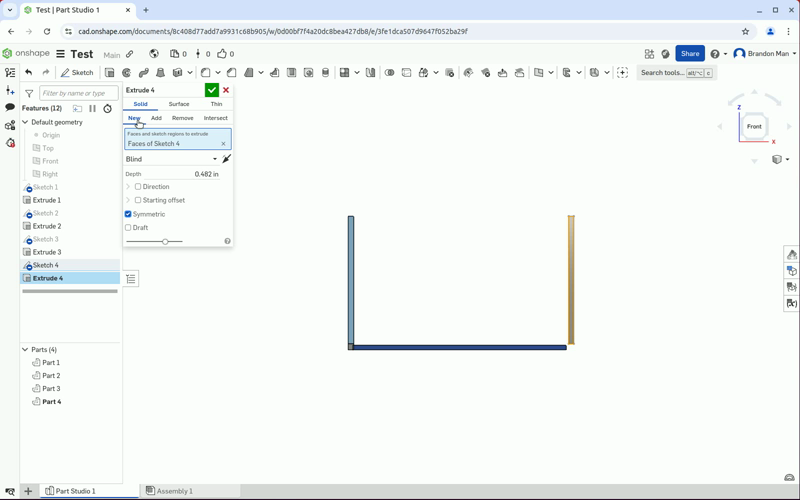
key(enter)
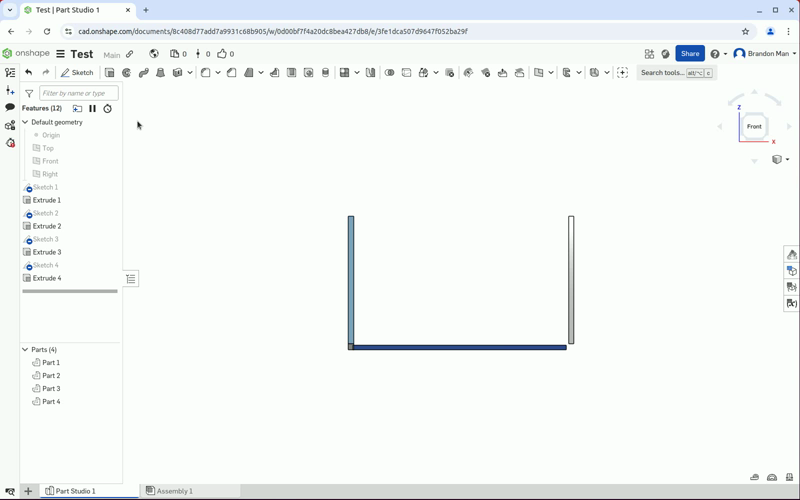
key(shift+h)
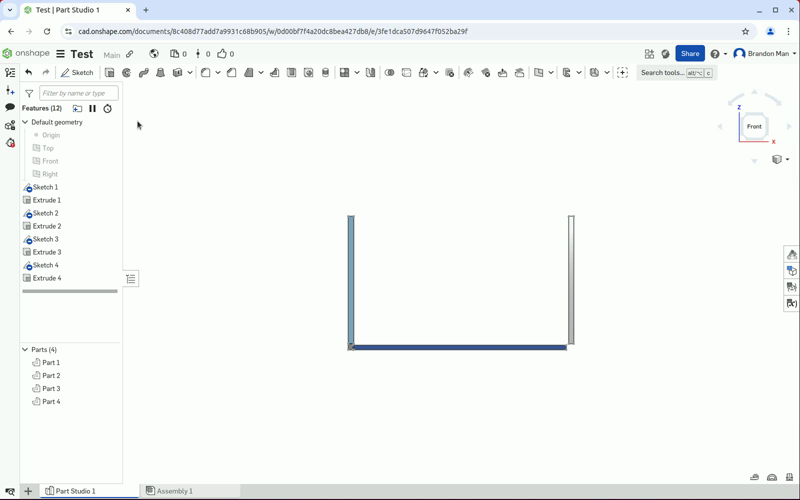
key(shift+h)
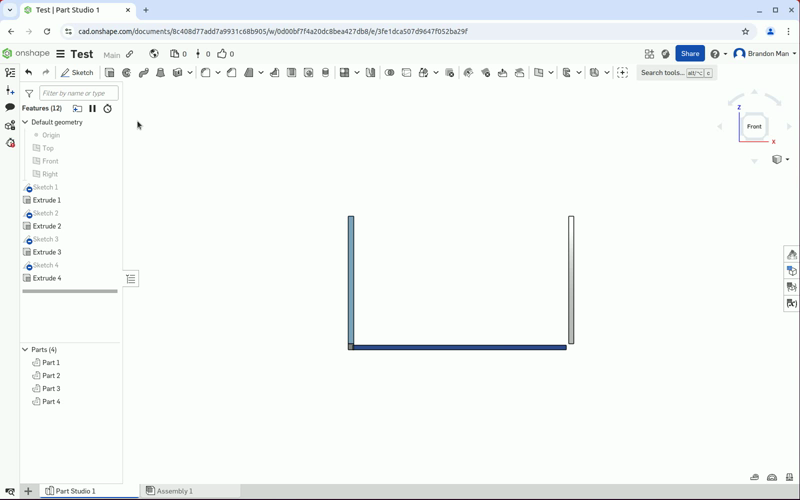
mouse_move(73, 189)
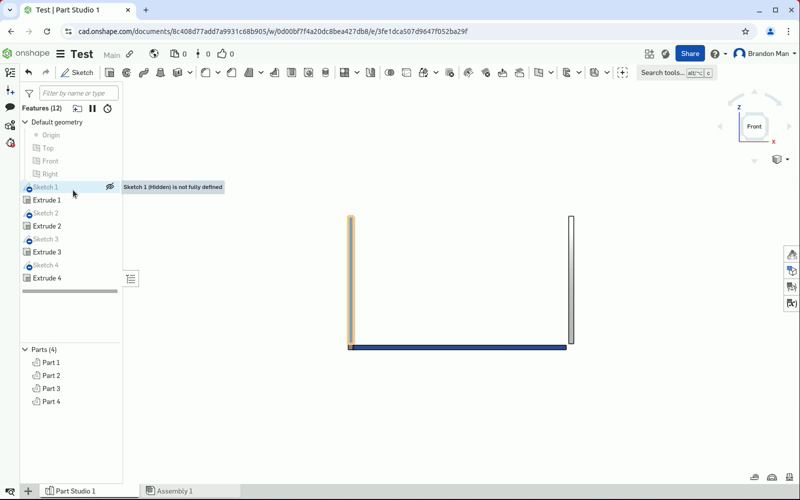
click(73, 189)
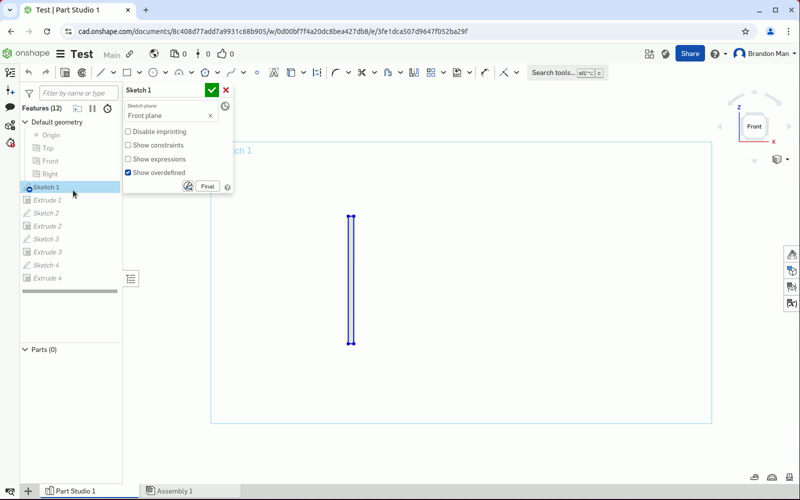
mouse_move(229, 92)
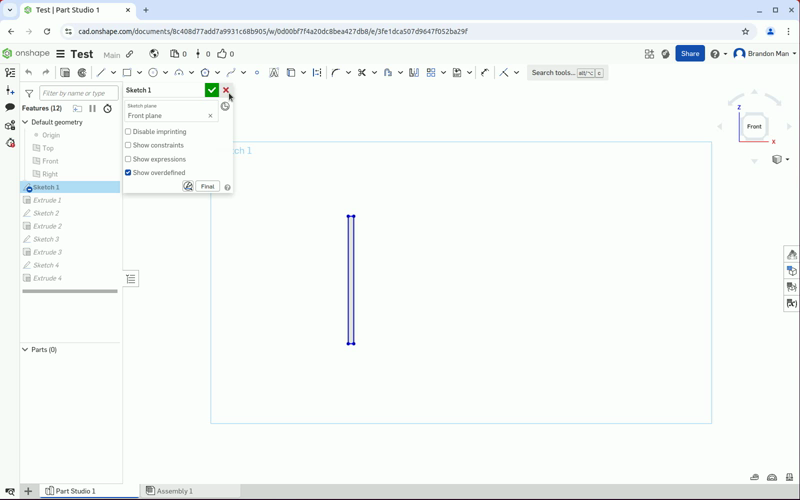
click(229, 92)
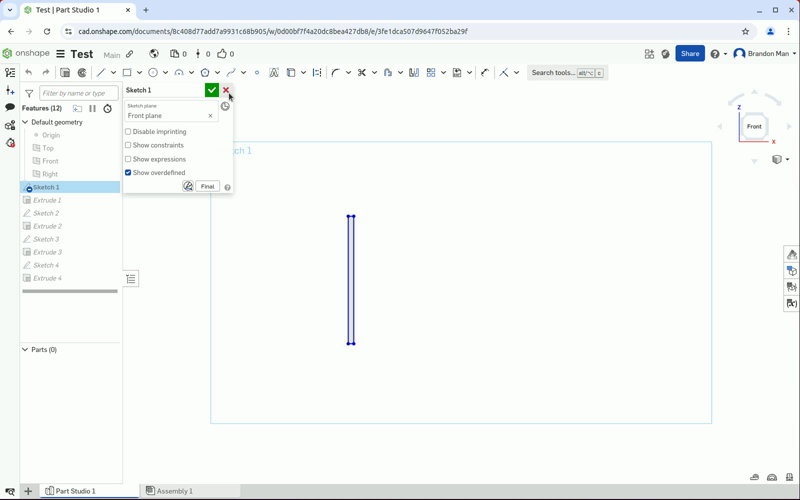
key(shift+s)
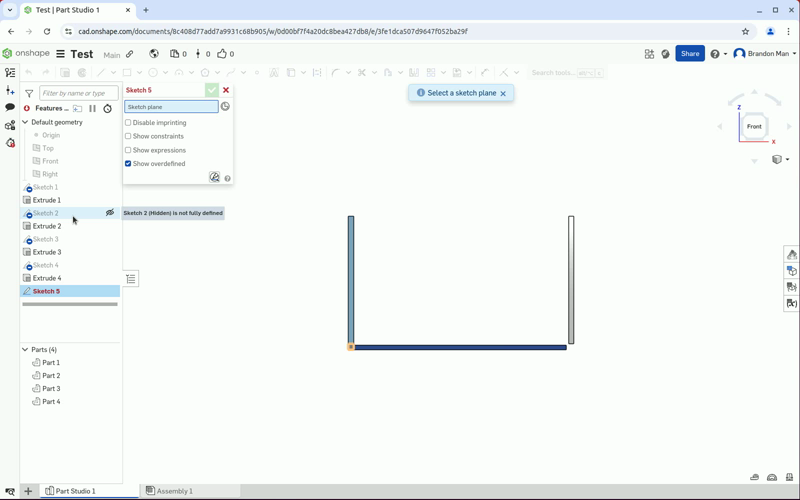
scroll(3)
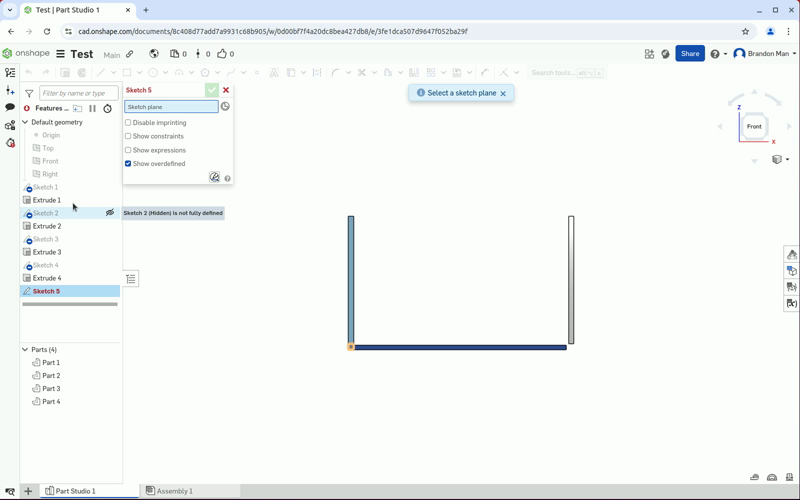
mouse_move(73, 163)
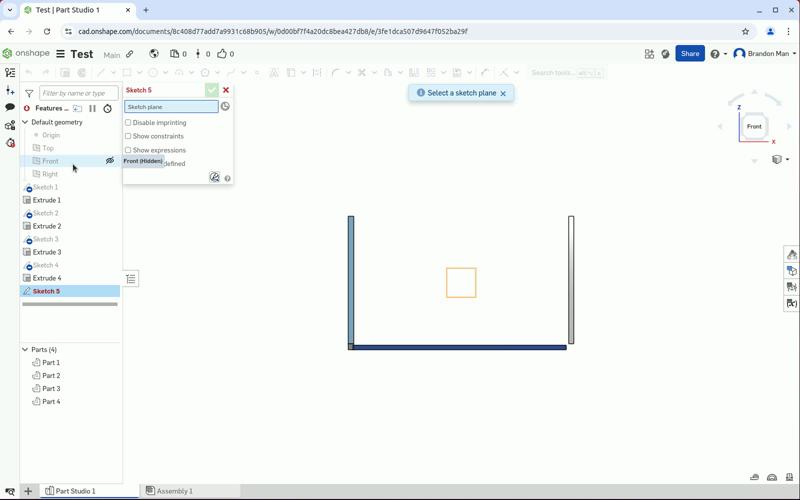
click(73, 163)
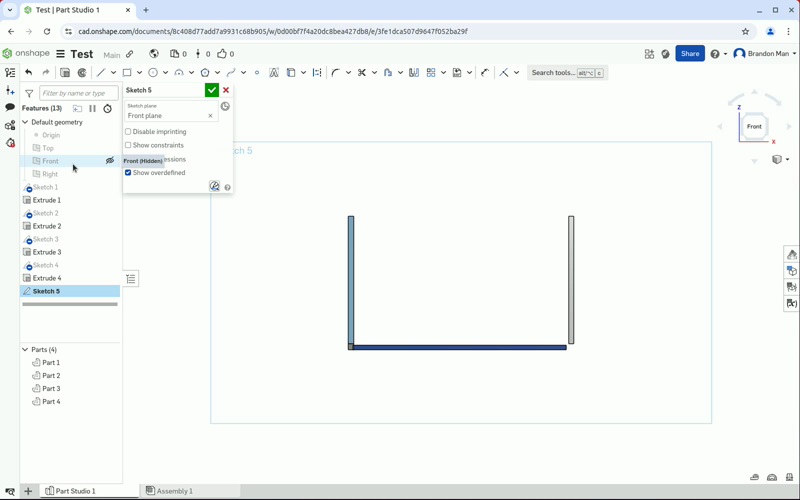
mouse_move(73, 352)
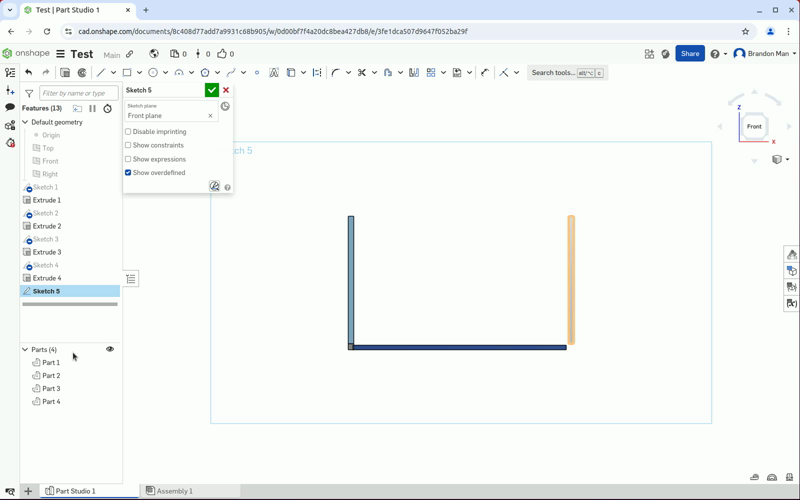
key(y)
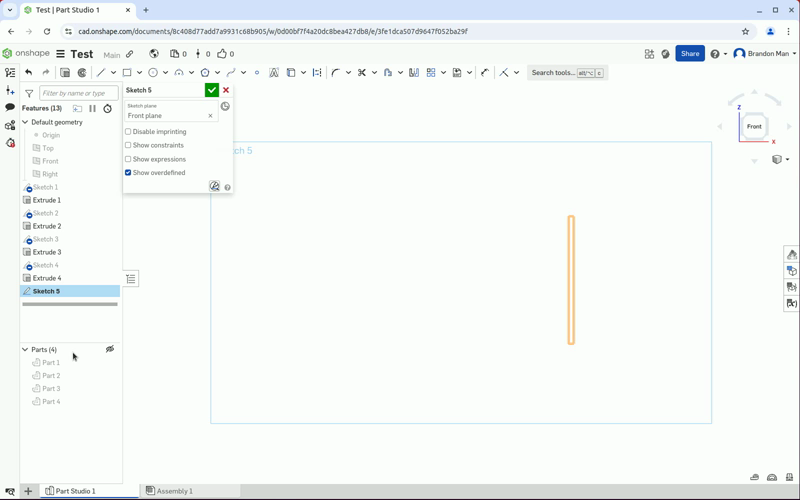
key(l)
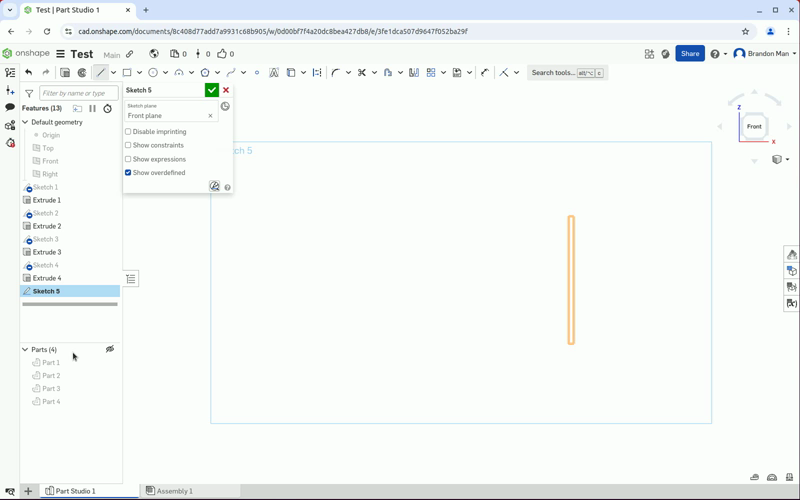
key_down(shift)
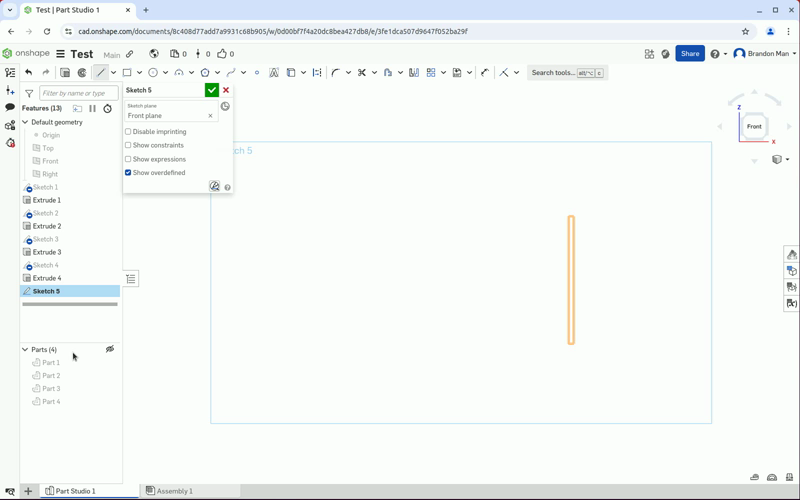
mouse_move(568, 349)
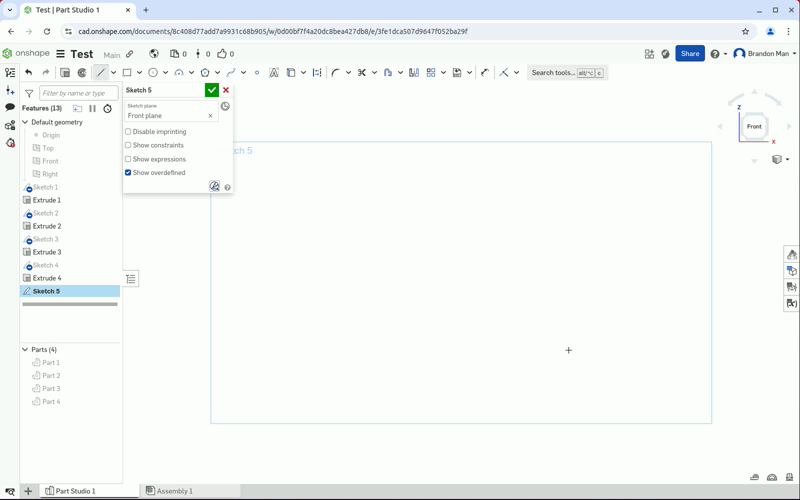
click(568, 349)
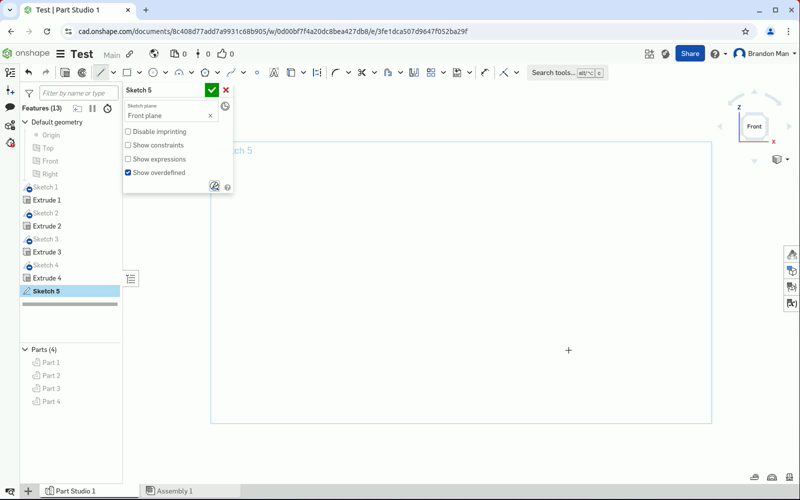
key_up(shift)
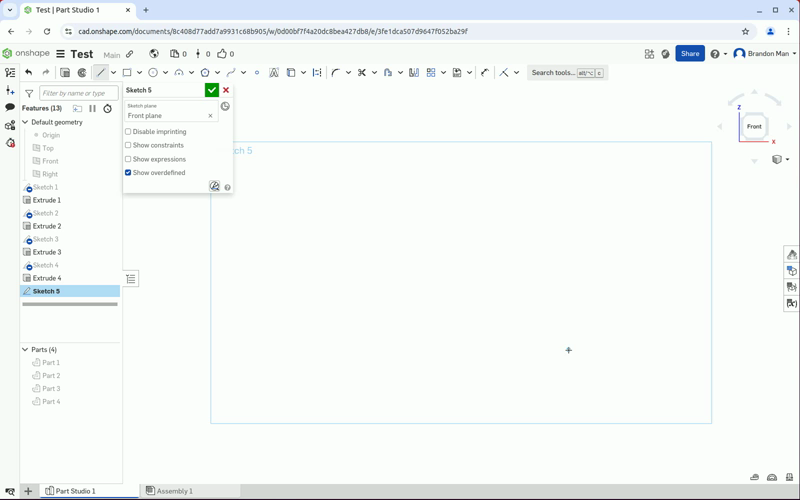
key_down(shift)
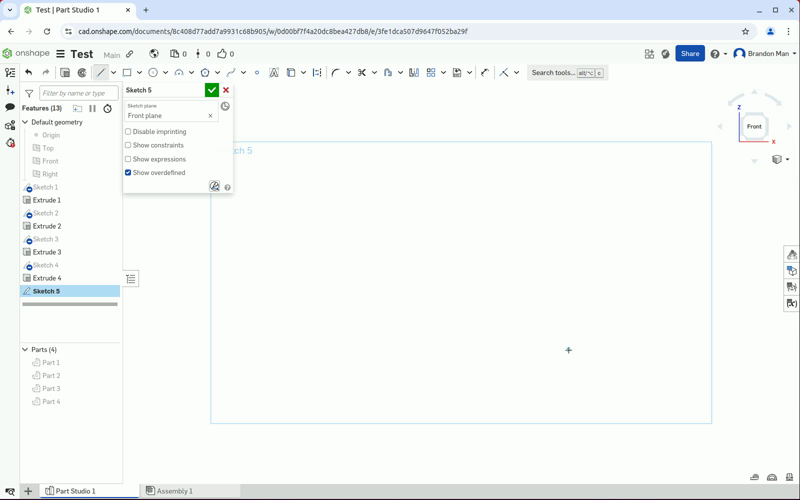
mouse_move(589, 349)
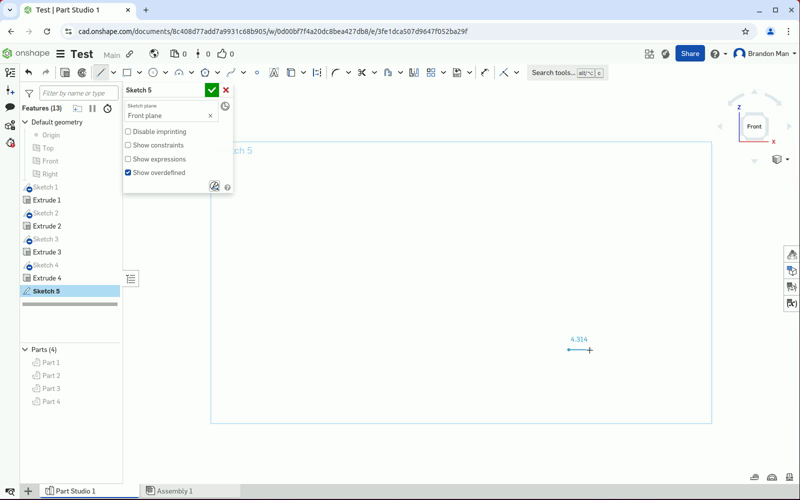
mouse_move(574, 349)
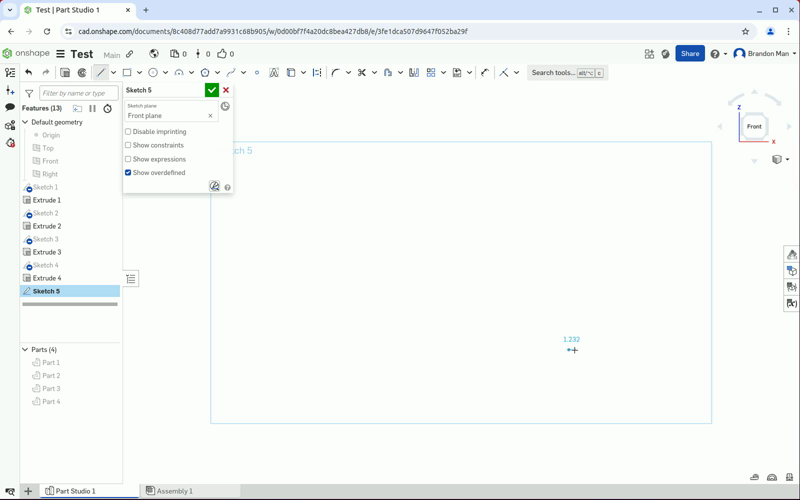
scroll(6)
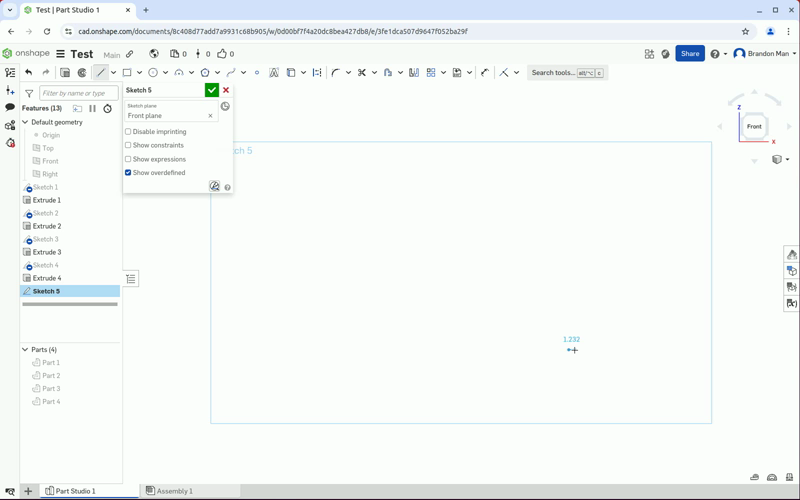
scroll(6)
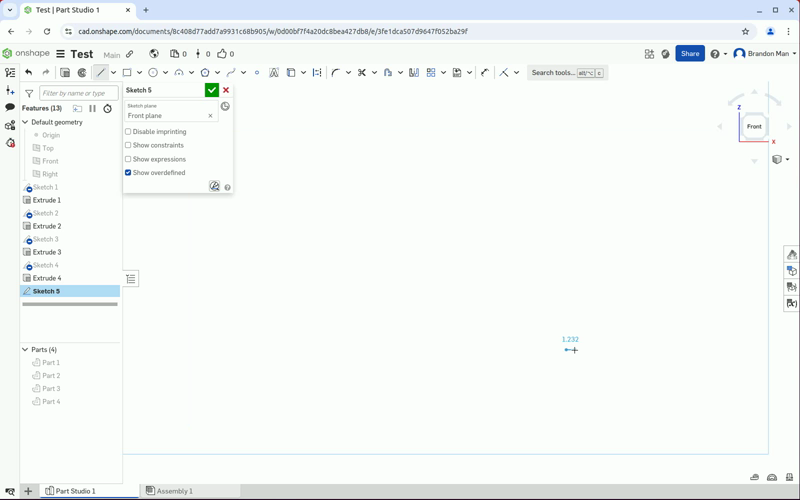
scroll(6)
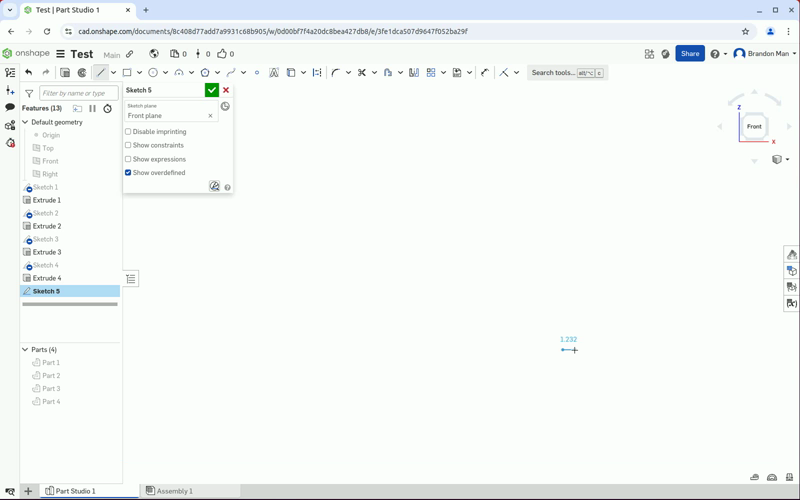
scroll(6)
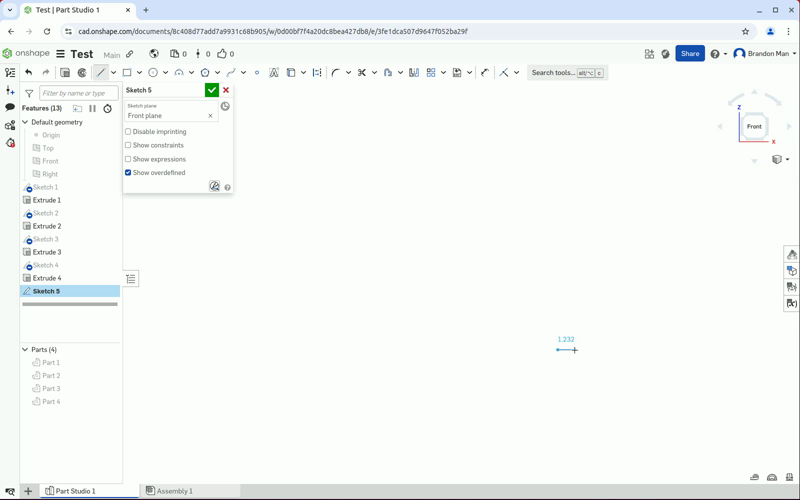
scroll(6)
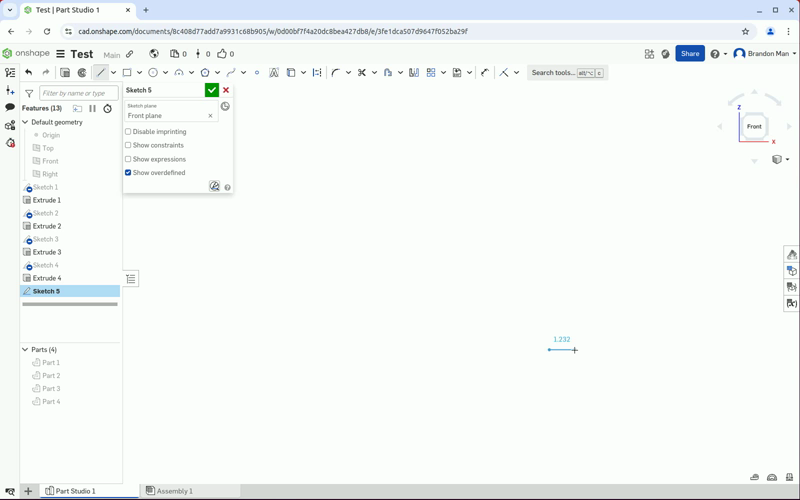
scroll(6)
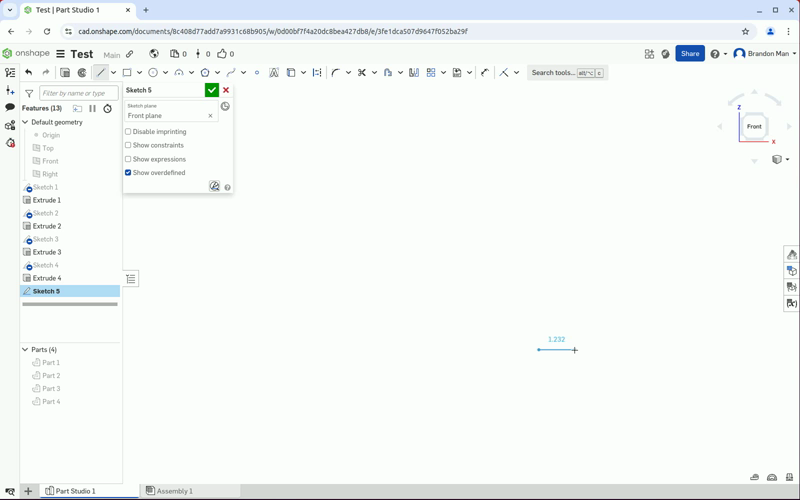
scroll(6)
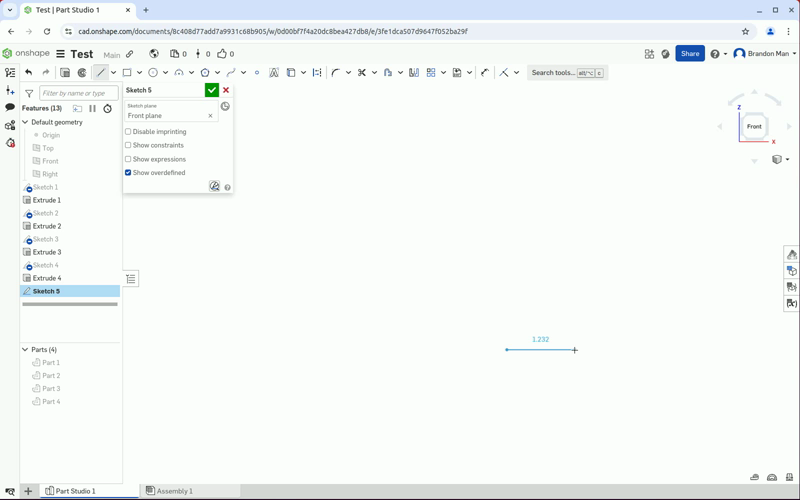
click(574, 349)
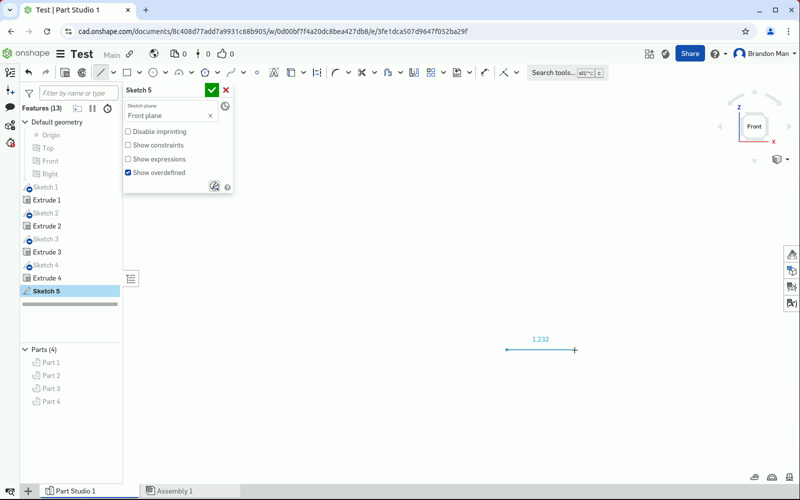
scroll(-6)
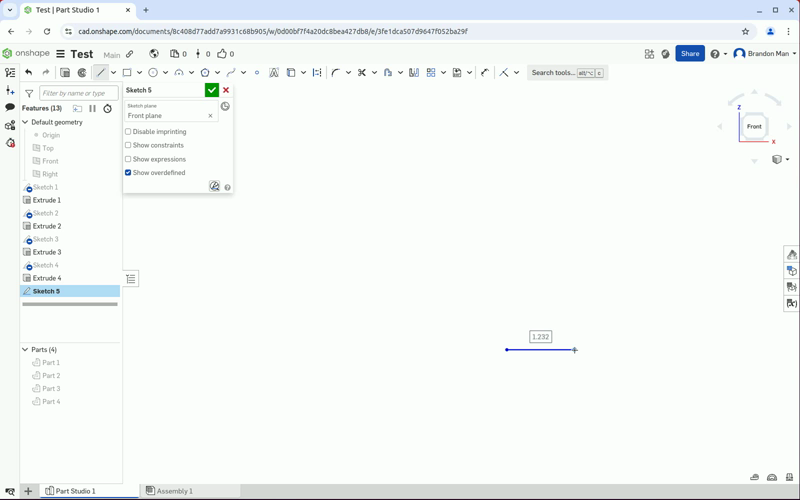
scroll(-6)
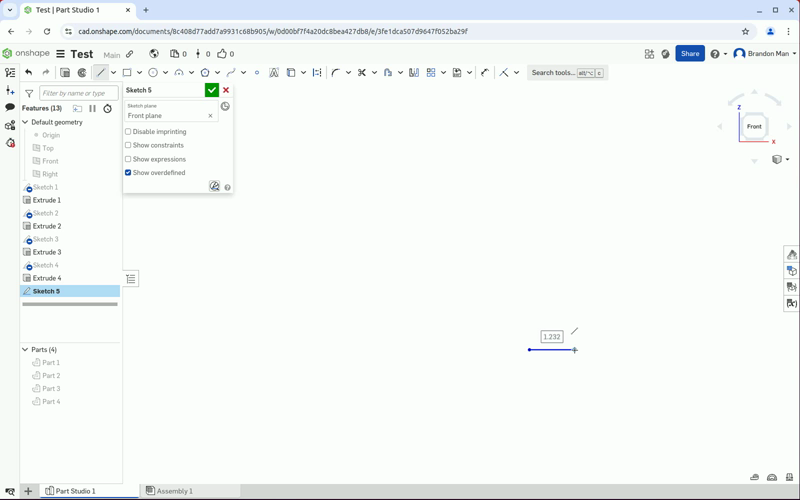
scroll(-6)
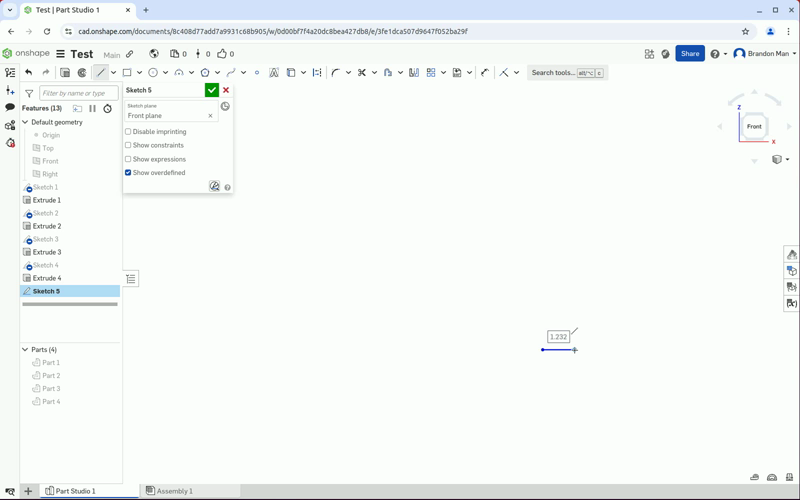
scroll(-6)
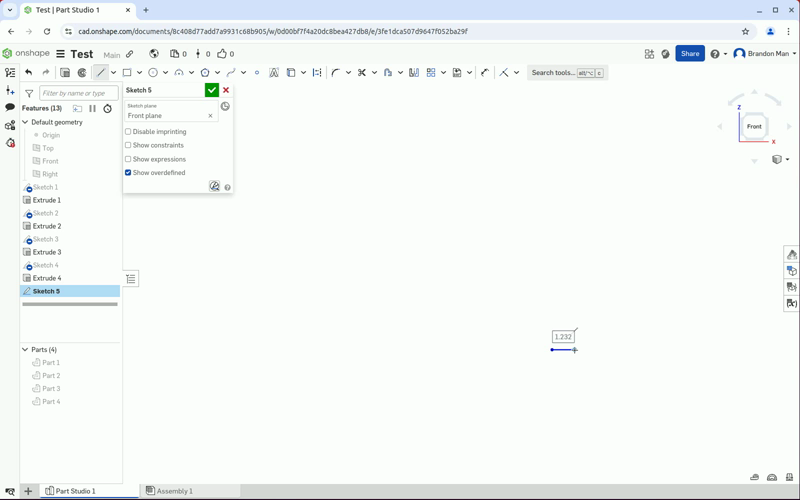
scroll(-6)
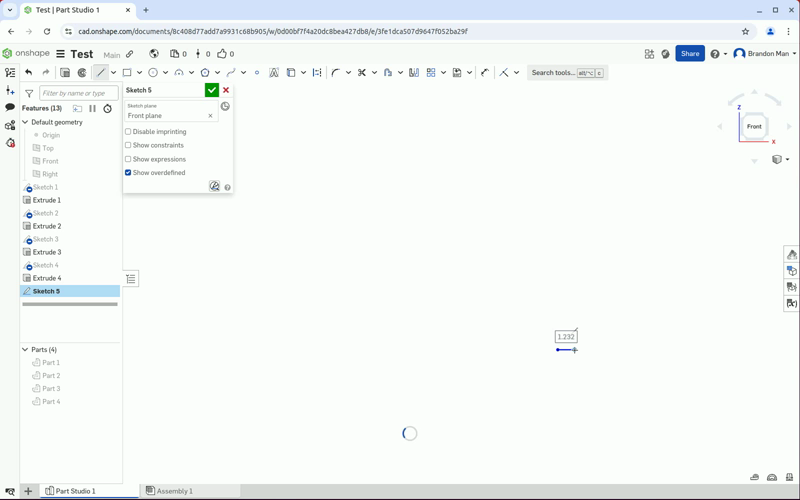
scroll(-6)
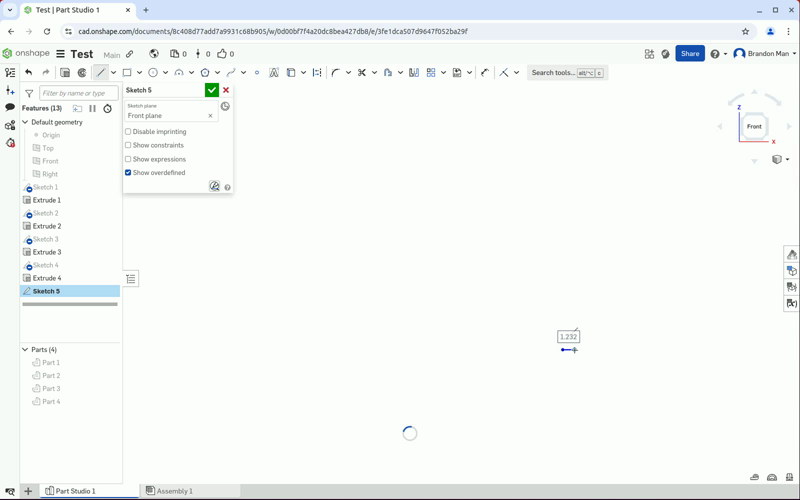
scroll(-6)
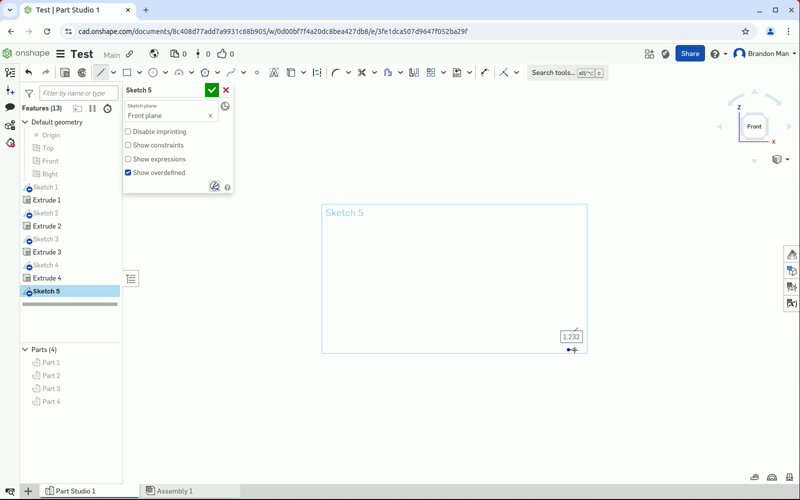
key_up(shift)
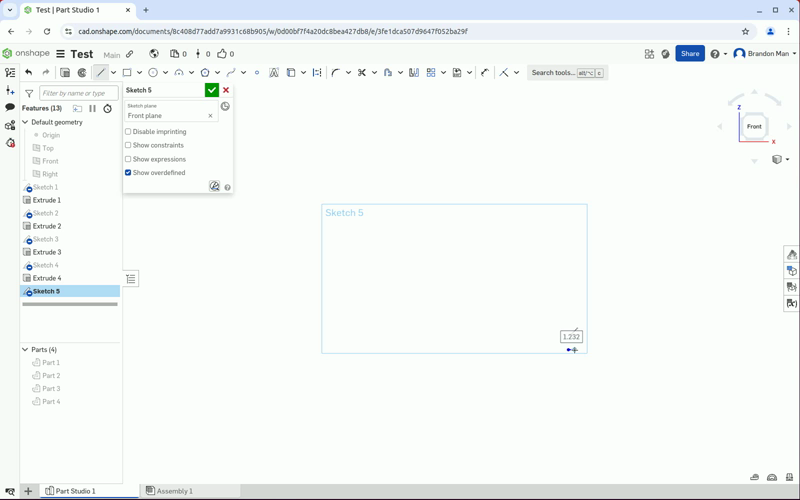
key_down(shift)
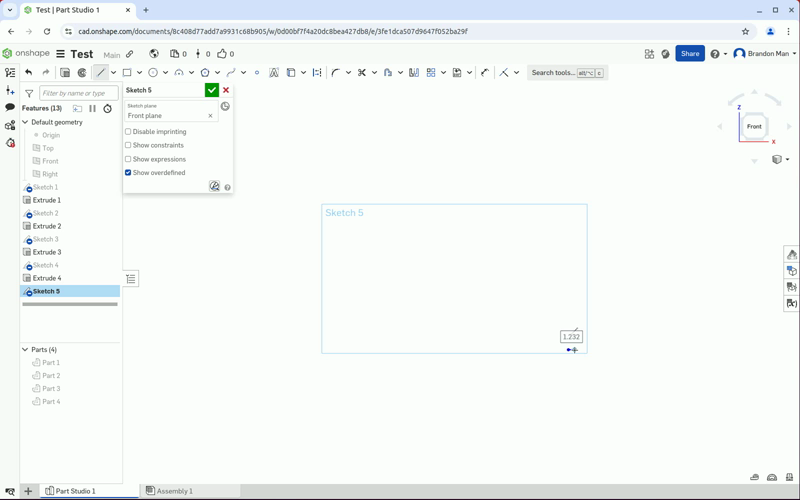
mouse_move(589, 349)
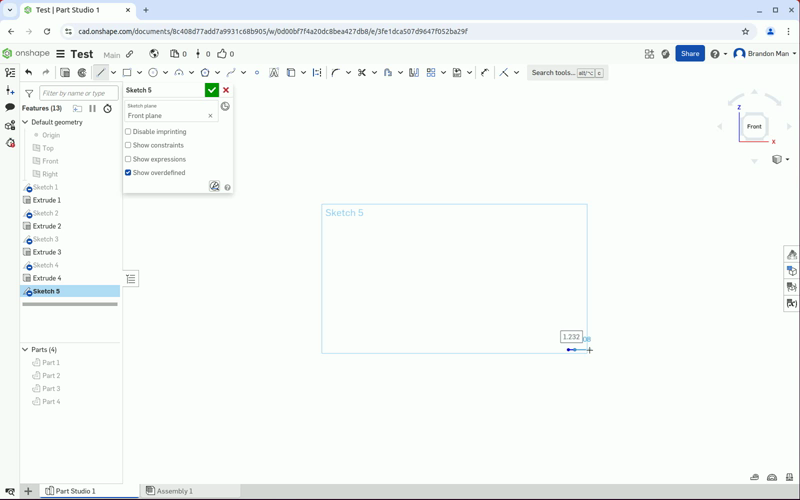
mouse_move(574, 343)
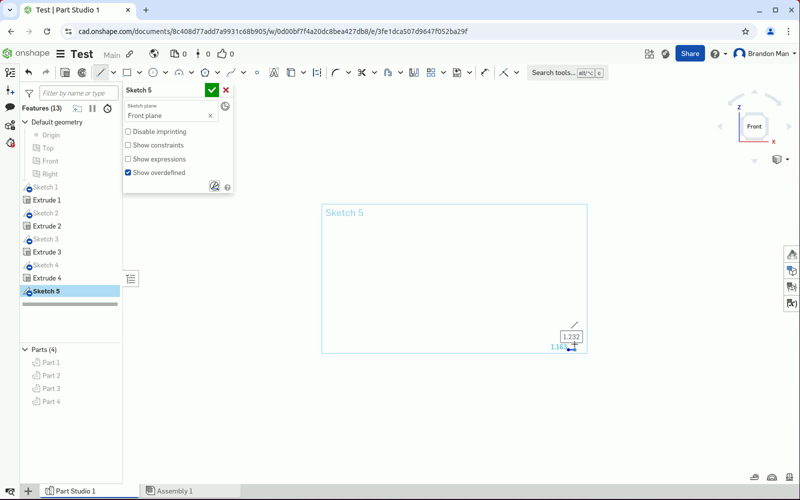
scroll(6)
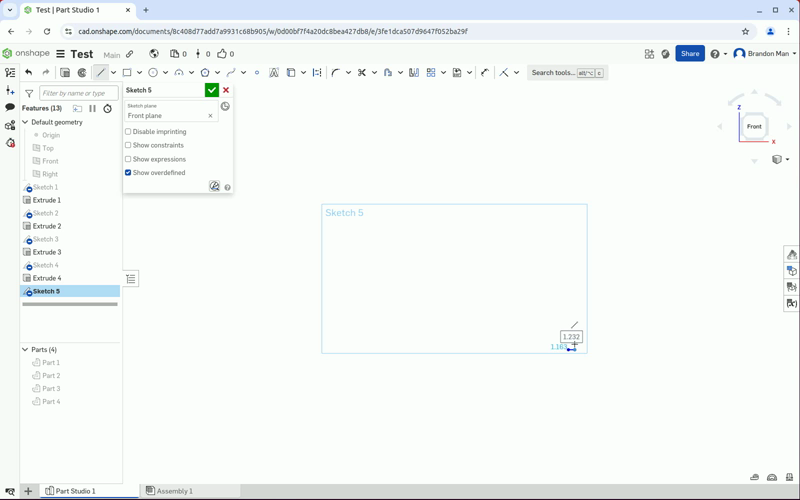
scroll(6)
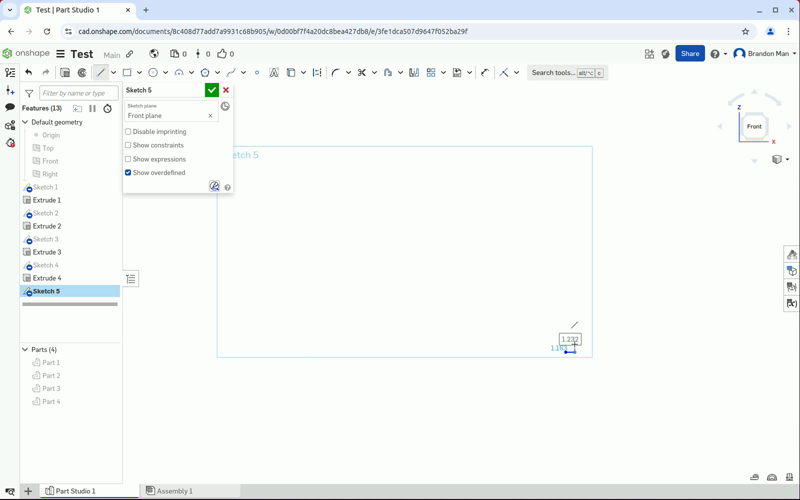
scroll(6)
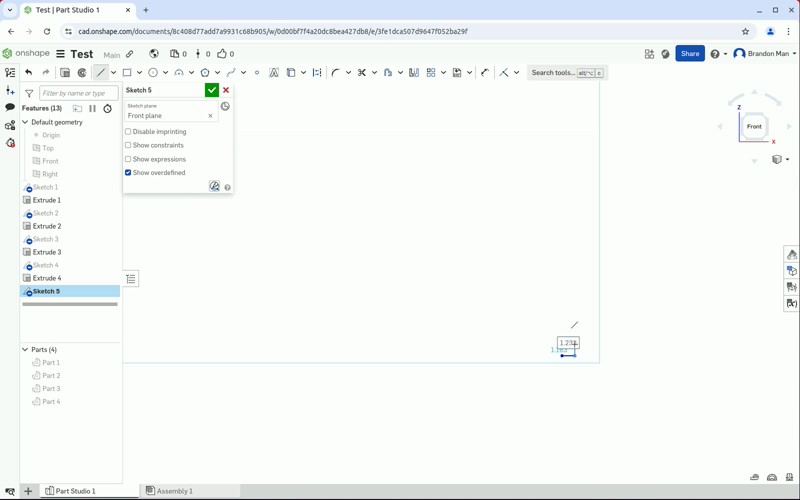
scroll(6)
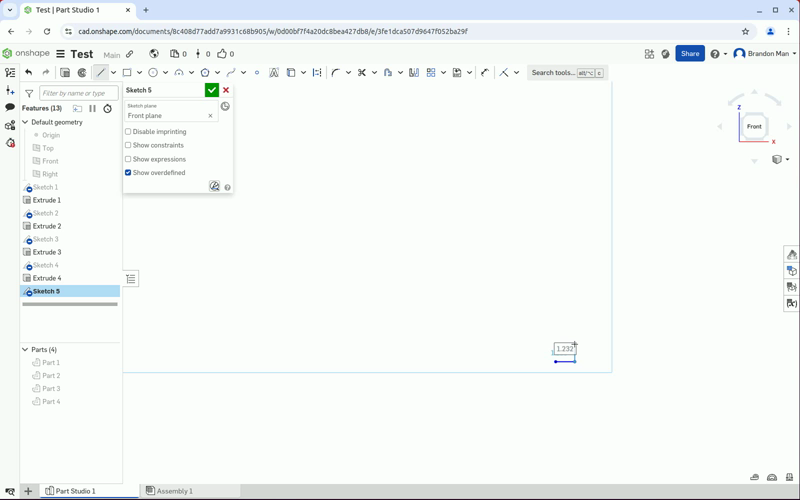
scroll(6)
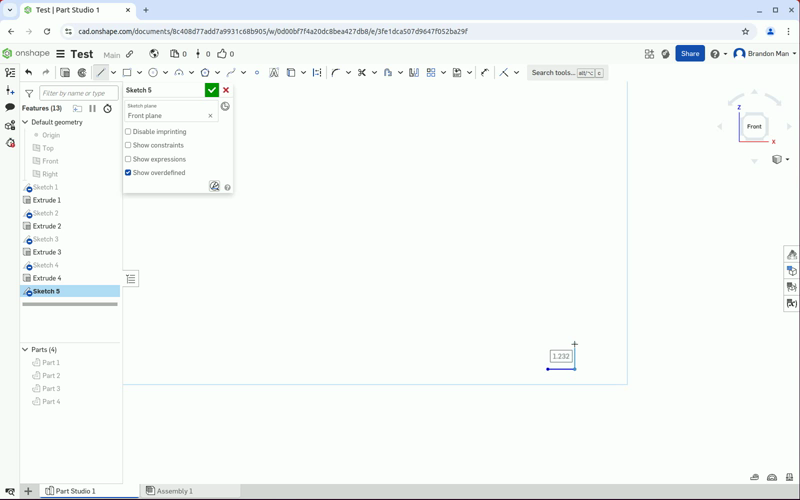
scroll(6)
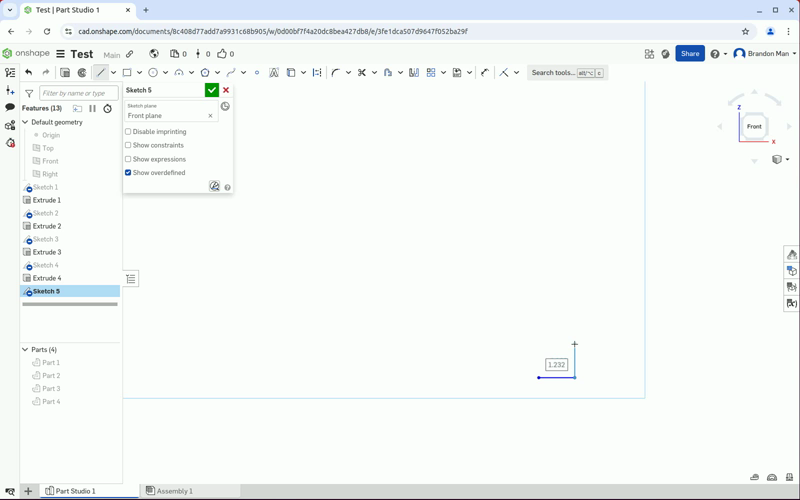
scroll(6)
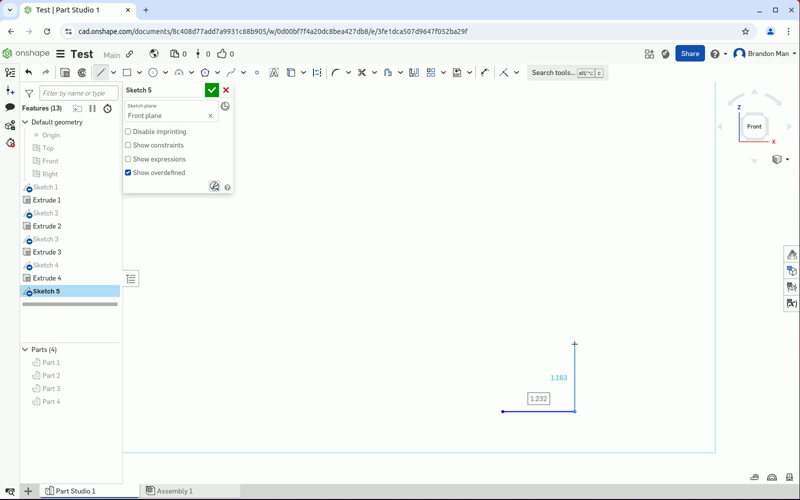
click(574, 343)
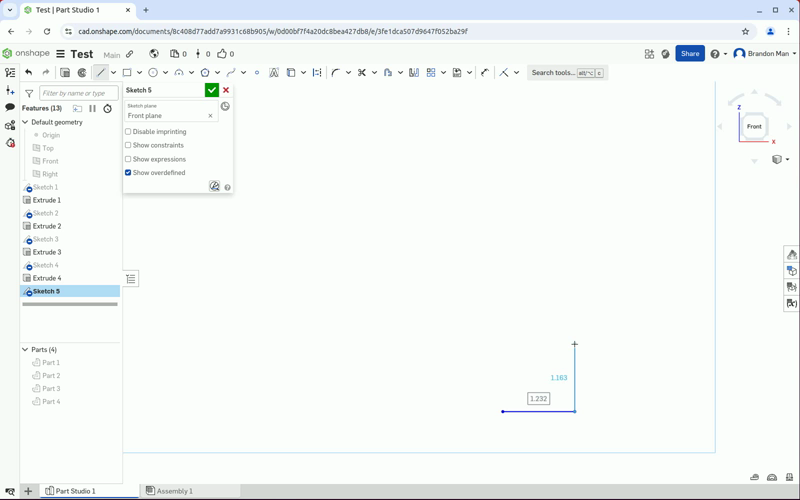
scroll(-6)
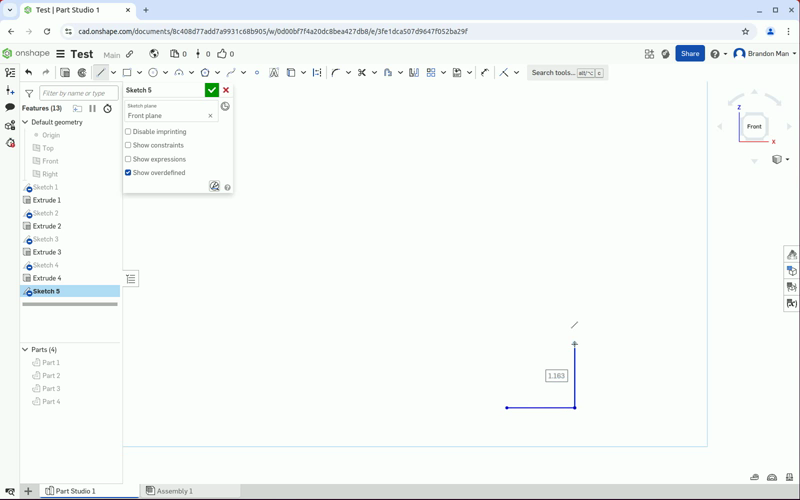
scroll(-6)
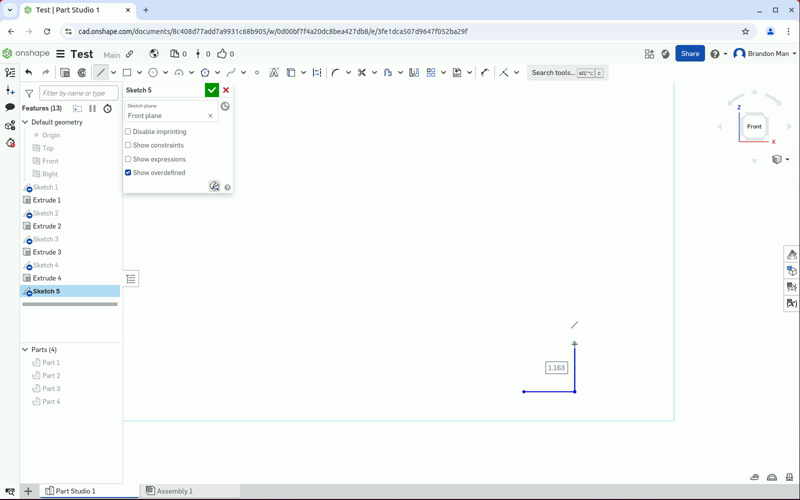
scroll(-6)
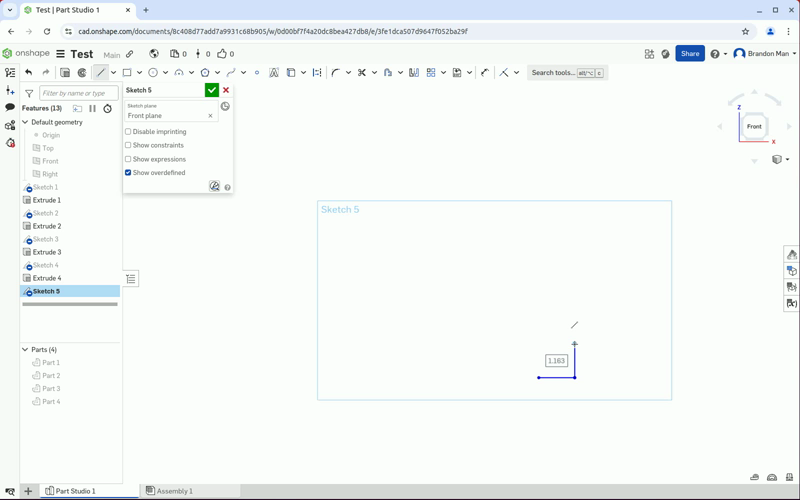
scroll(-6)
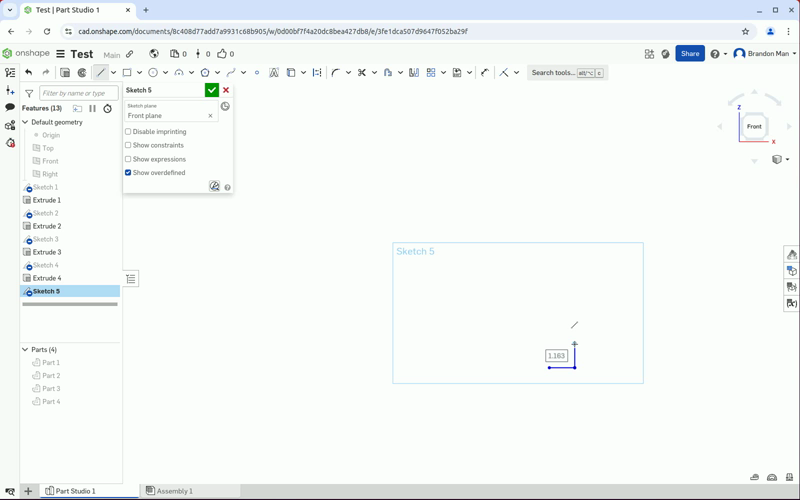
scroll(-6)
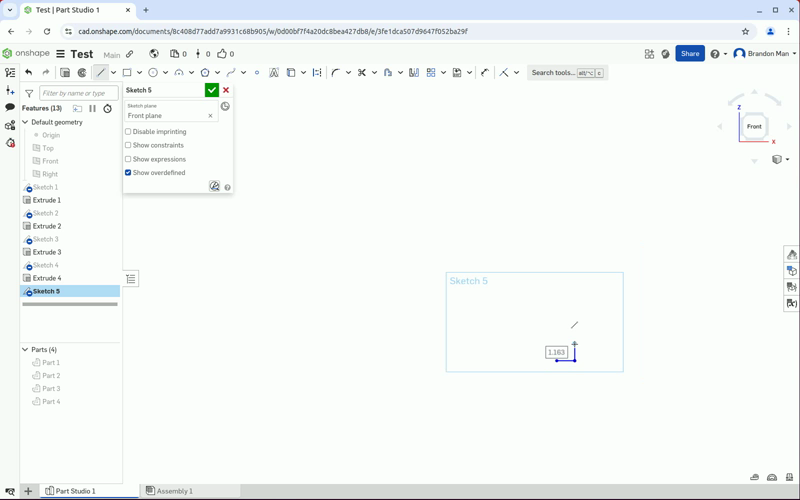
scroll(-6)
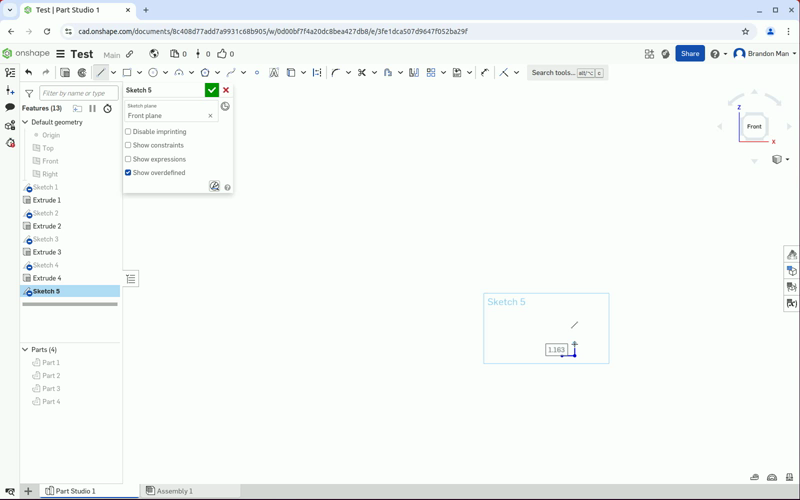
scroll(-6)
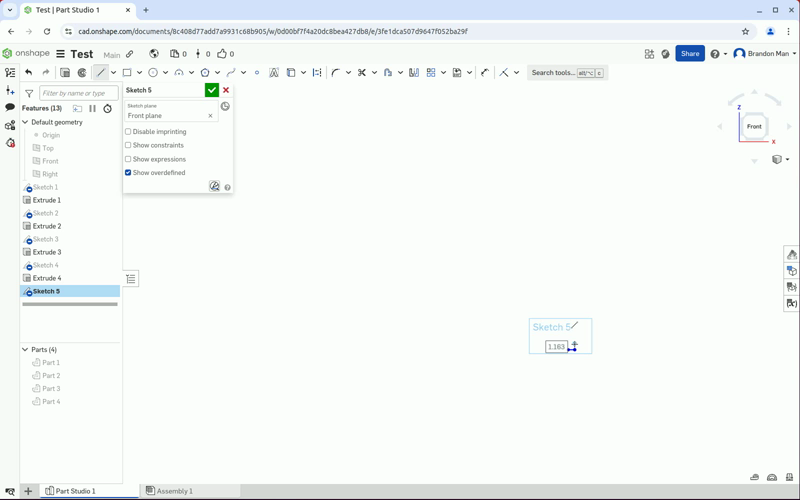
key_up(shift)
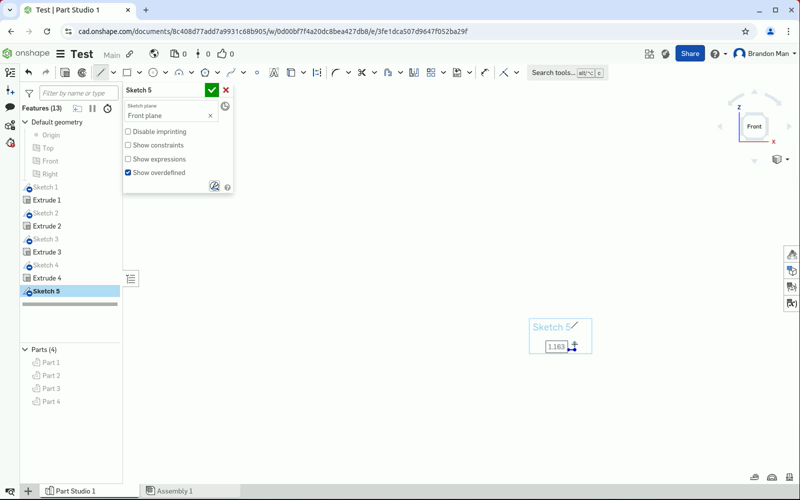
key_down(shift)
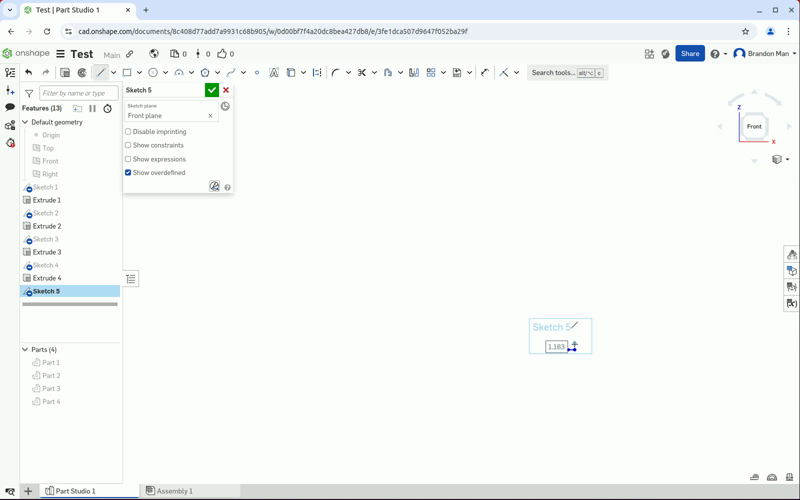
mouse_move(589, 343)
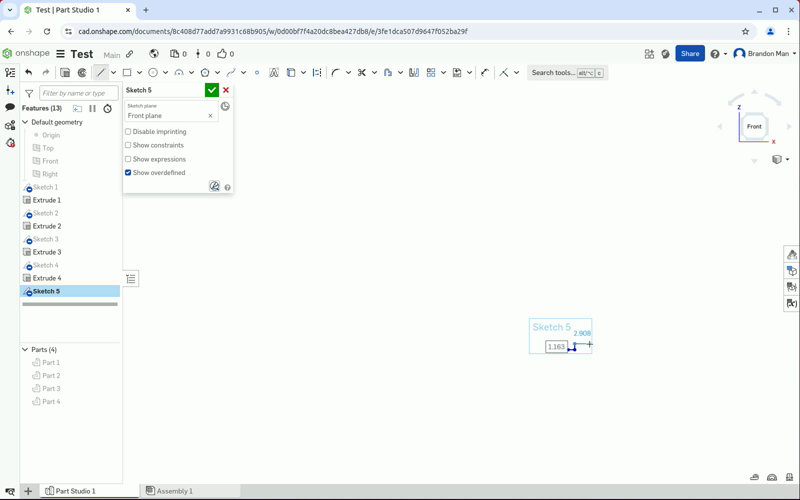
mouse_move(568, 343)
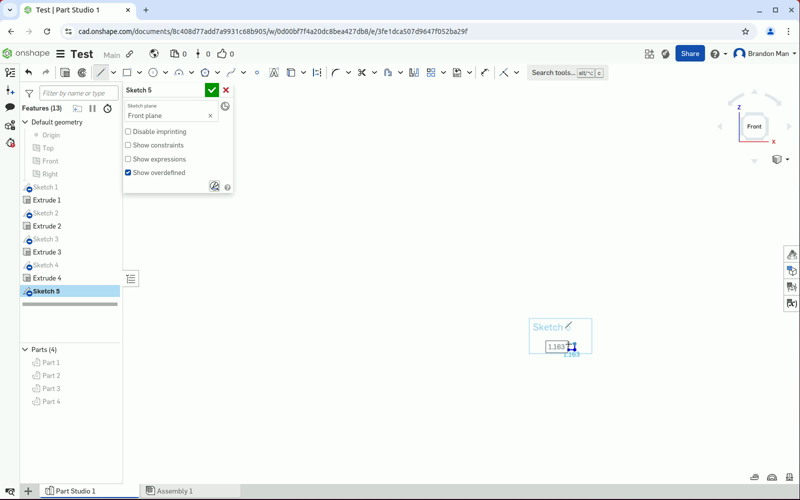
scroll(6)
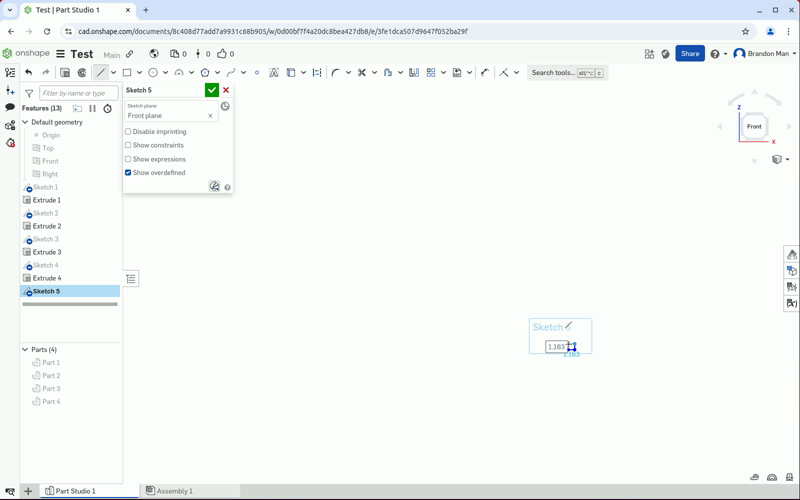
scroll(6)
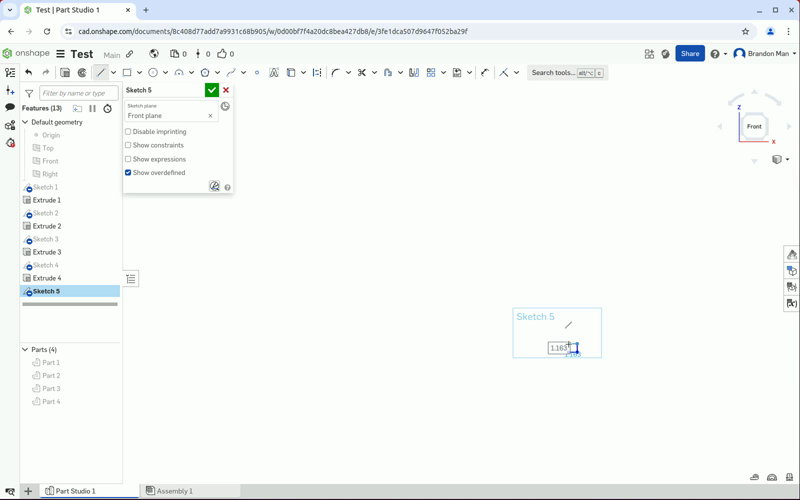
scroll(6)
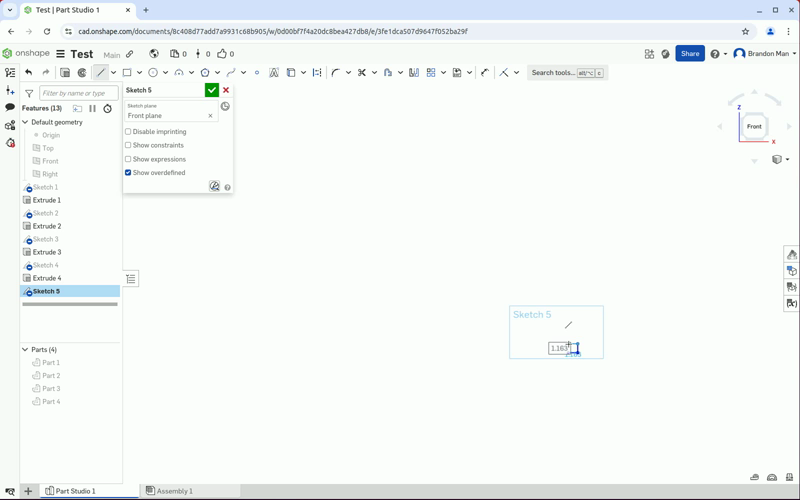
scroll(6)
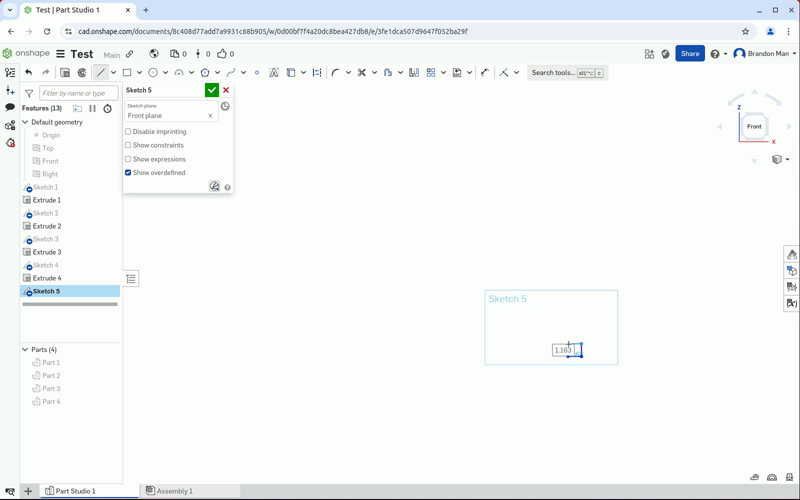
scroll(6)
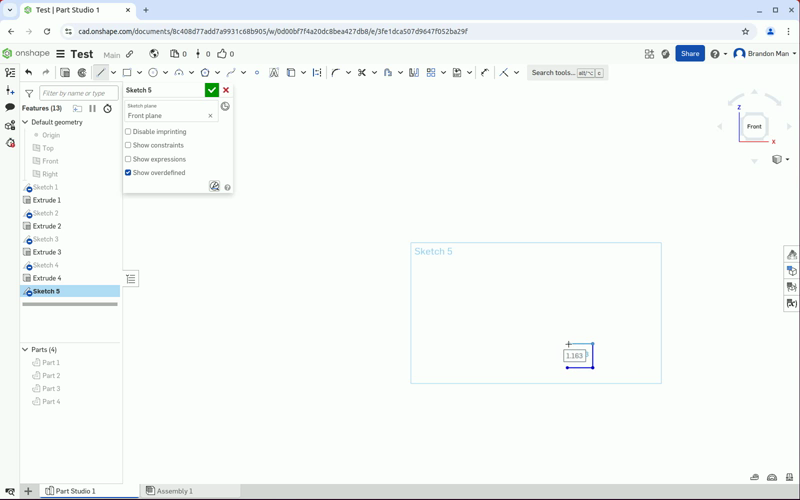
scroll(6)
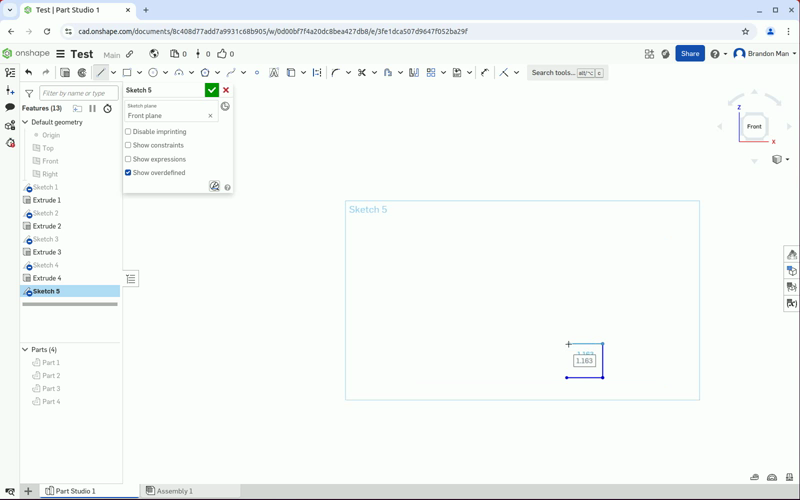
scroll(6)
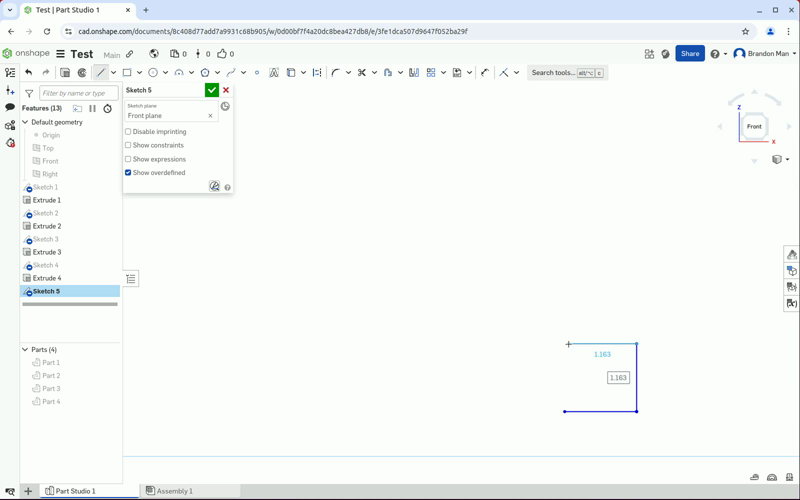
click(568, 343)
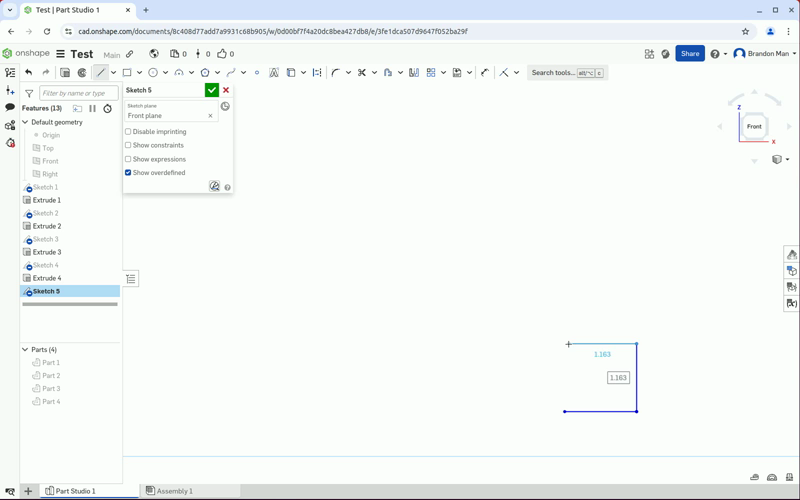
scroll(-6)
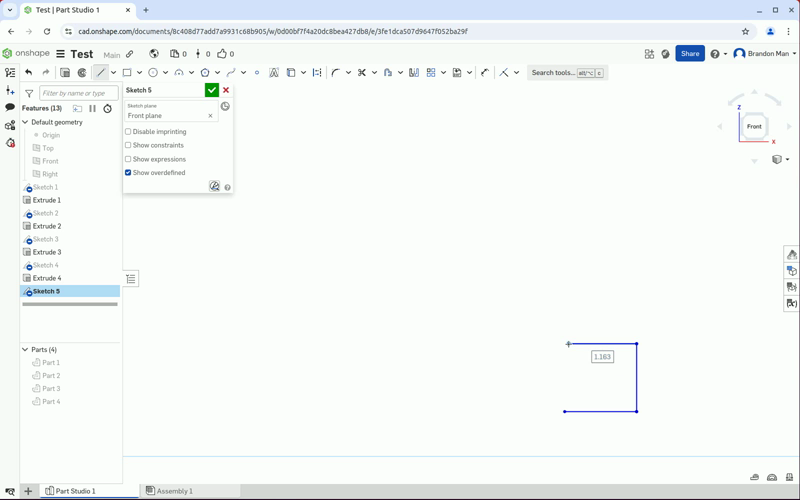
scroll(-6)
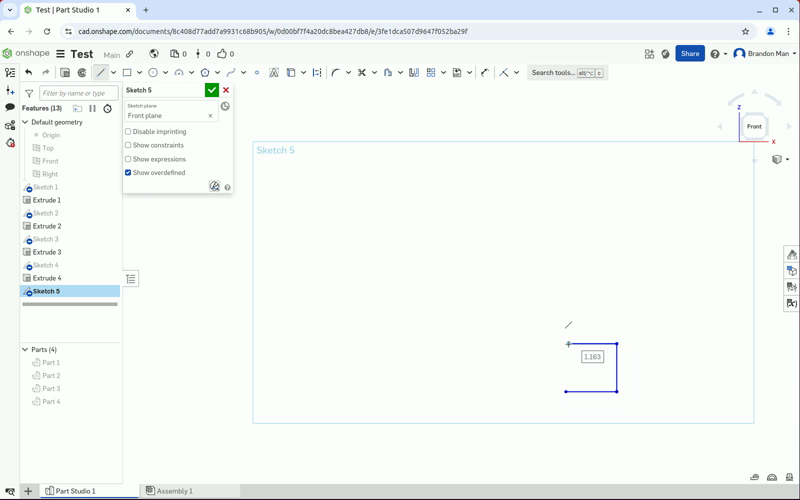
scroll(-6)
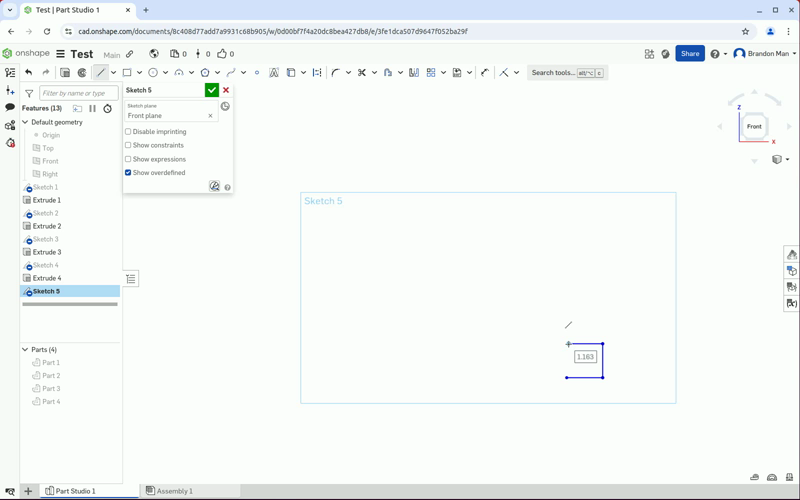
scroll(-6)
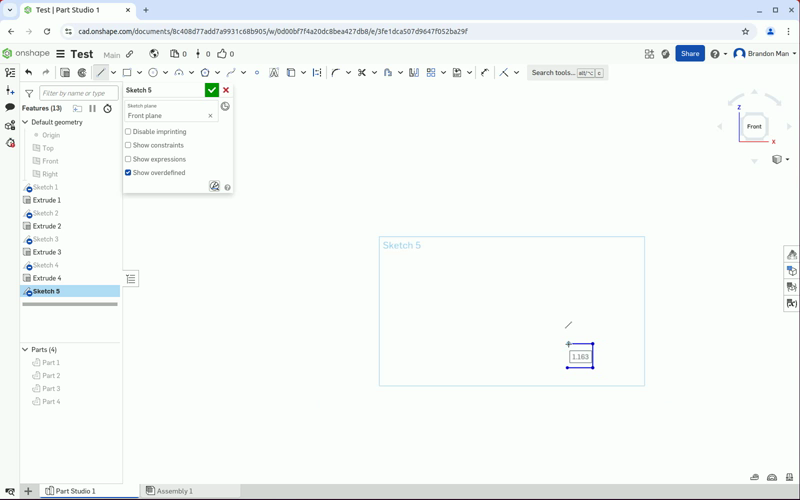
scroll(-6)
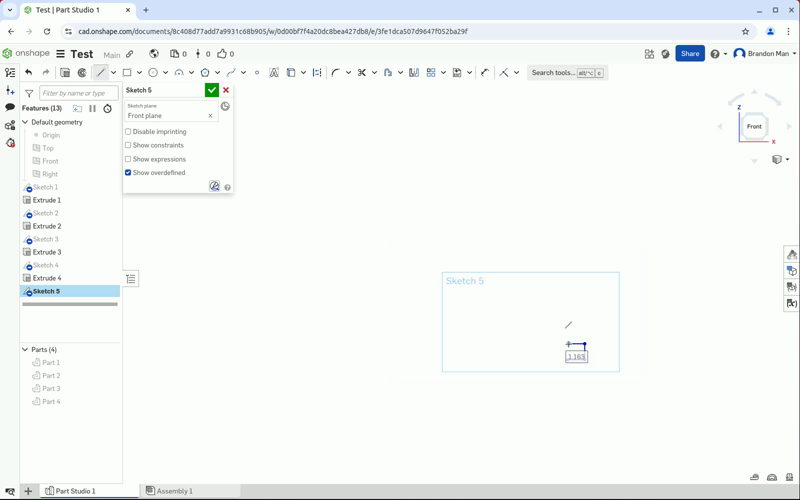
scroll(-6)
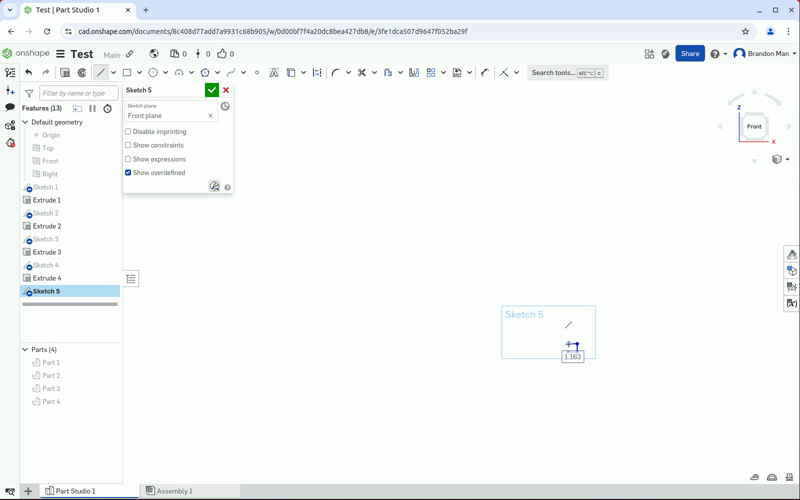
scroll(-6)
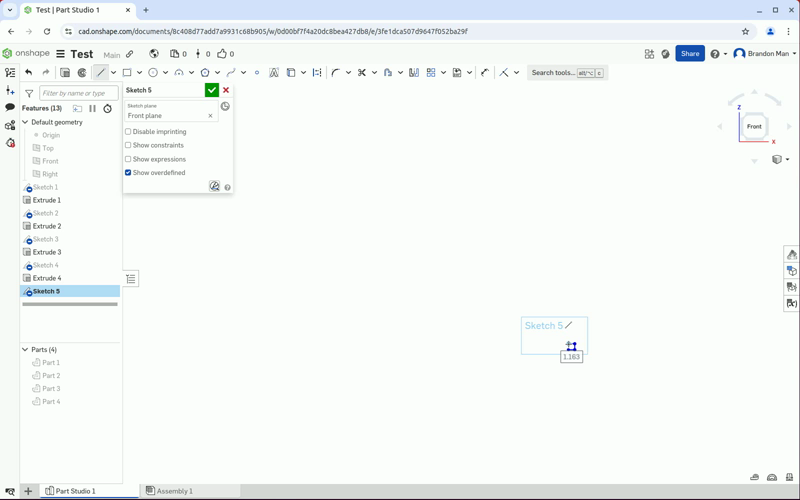
key_up(shift)
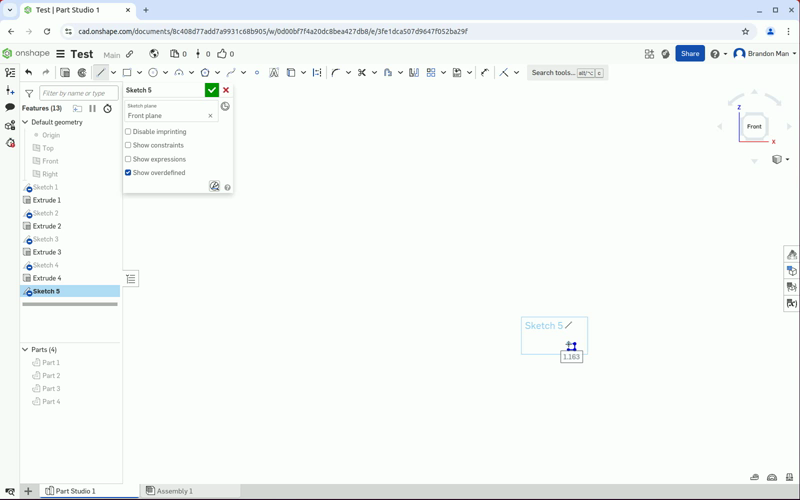
mouse_move(589, 343)
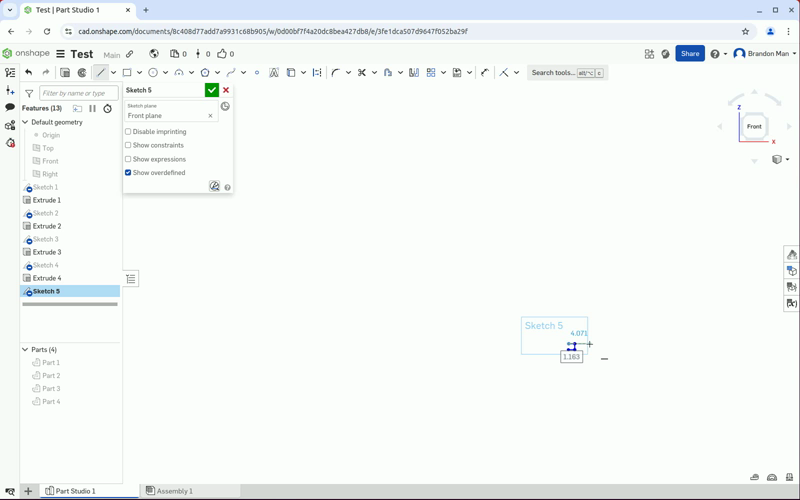
key_down(shift)
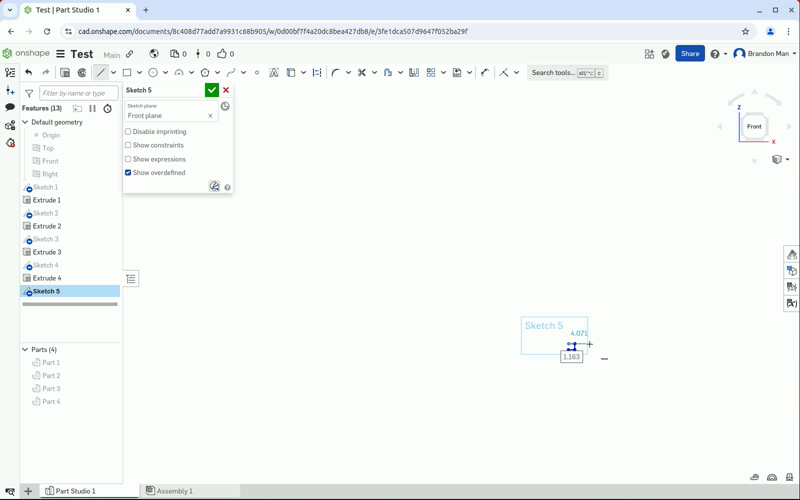
mouse_move(568, 349)
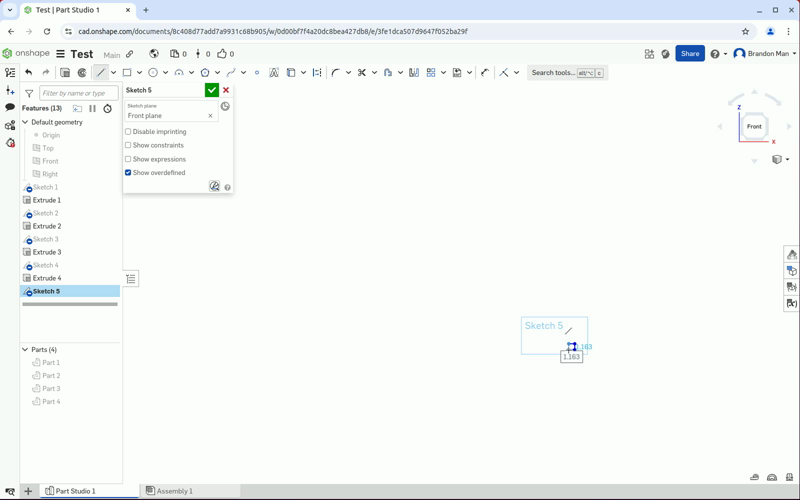
scroll(6)
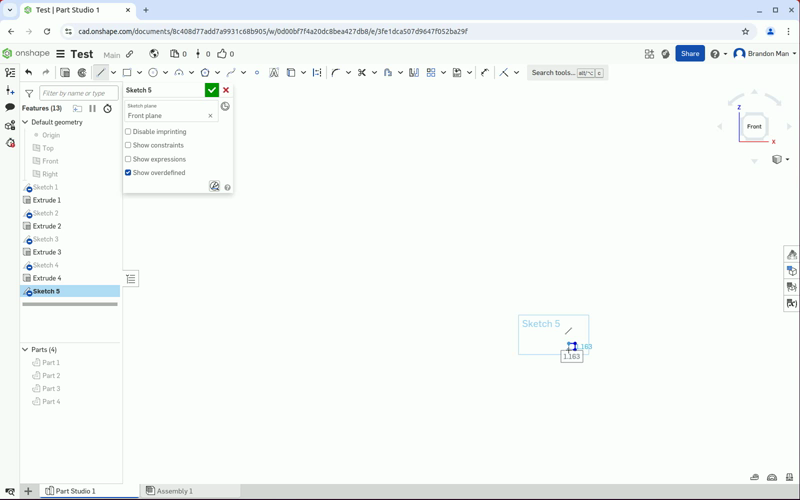
scroll(6)
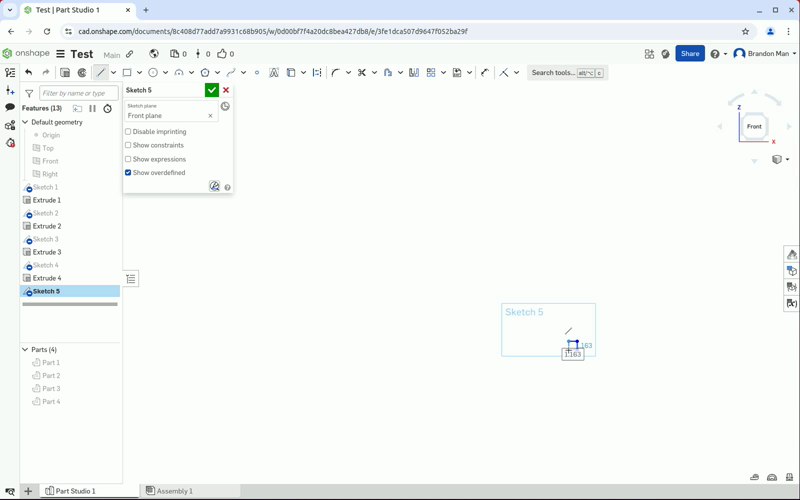
scroll(6)
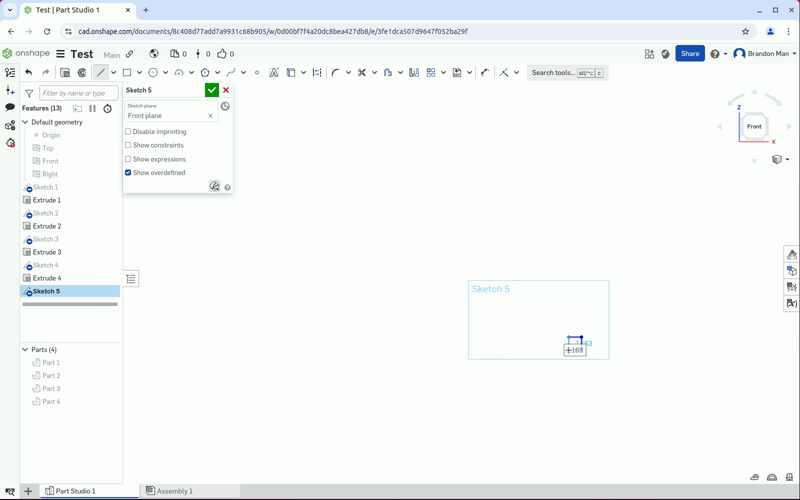
scroll(6)
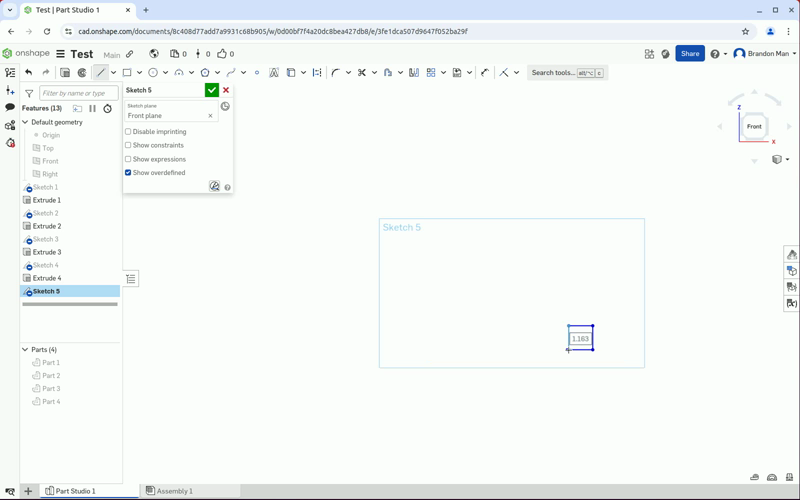
scroll(6)
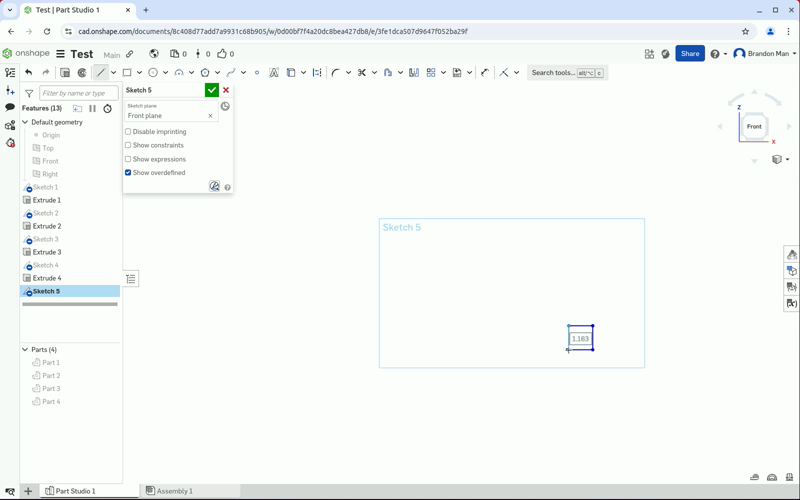
scroll(6)
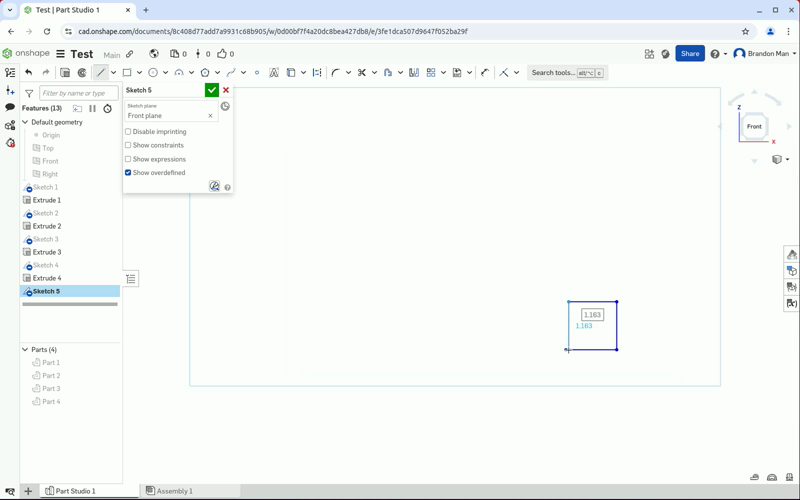
scroll(6)
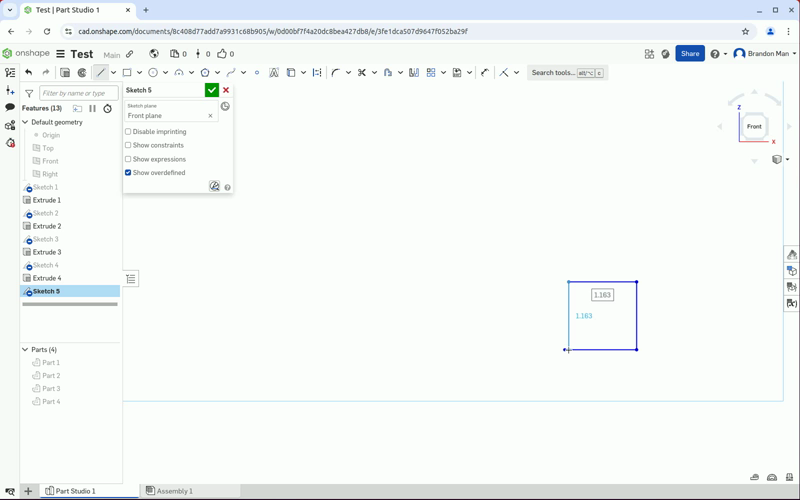
key_up(shift)
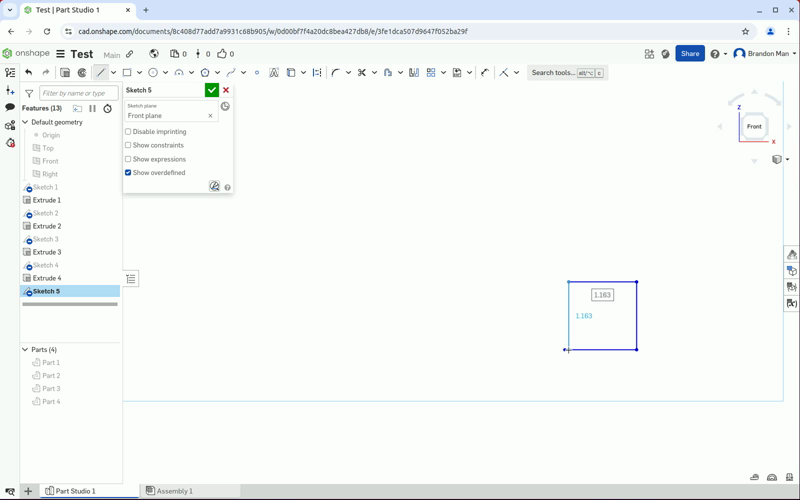
click(568, 349)
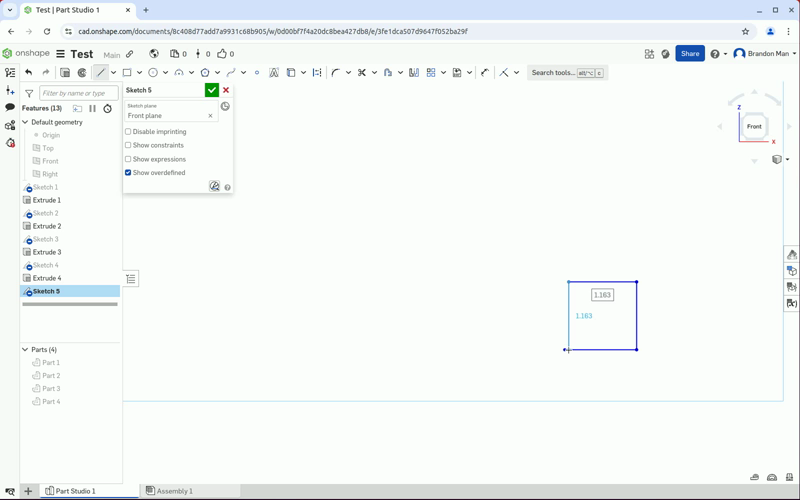
scroll(-6)
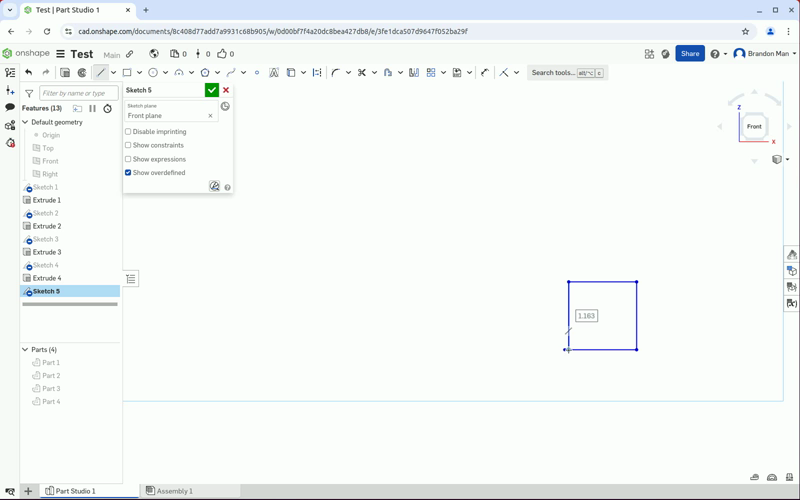
scroll(-6)
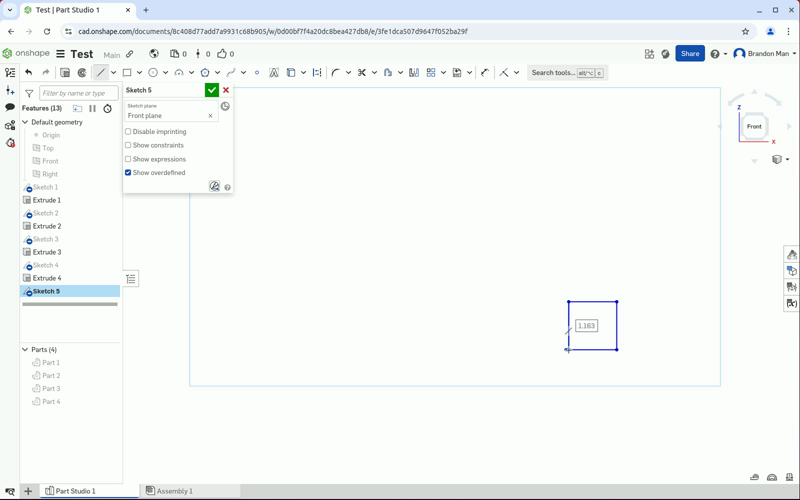
scroll(-6)
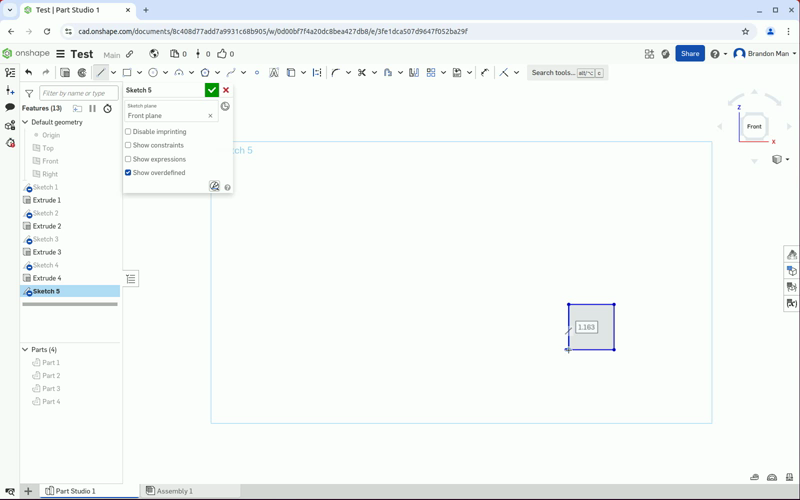
scroll(-6)
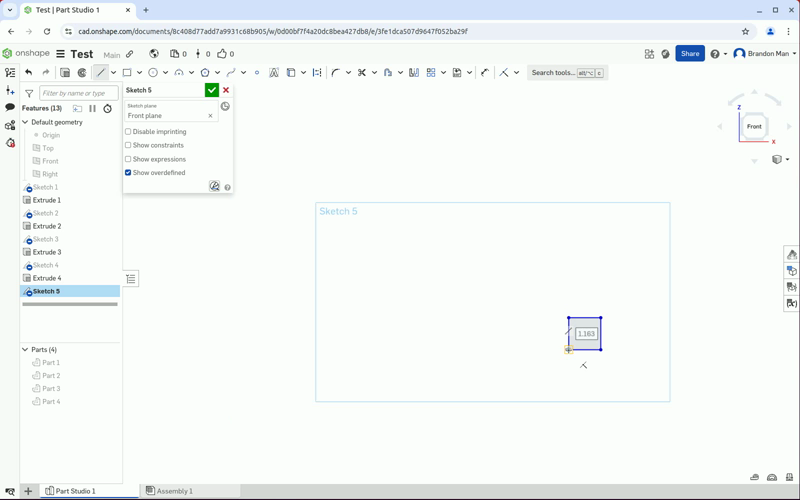
scroll(-6)
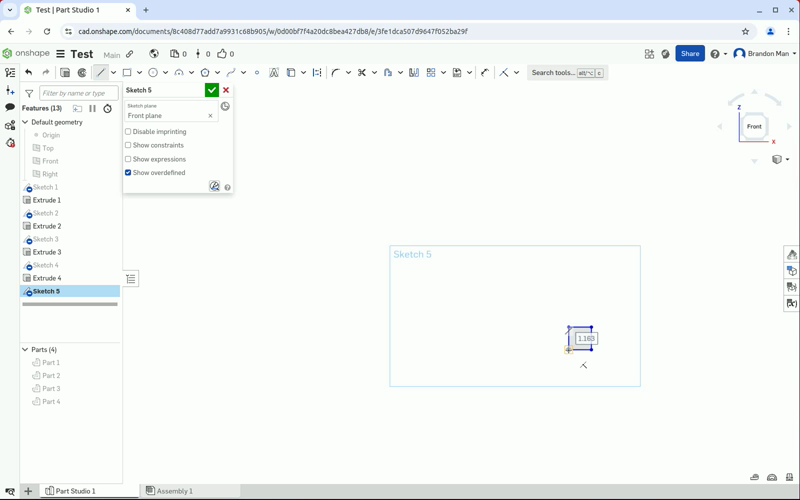
scroll(-6)
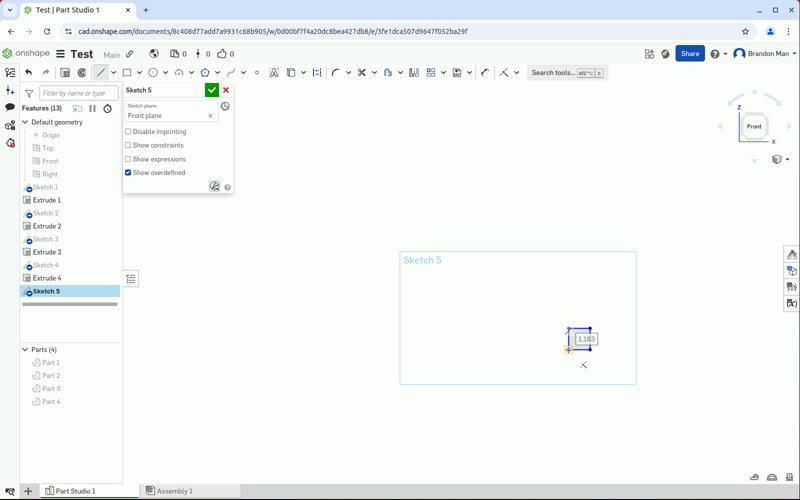
scroll(-6)
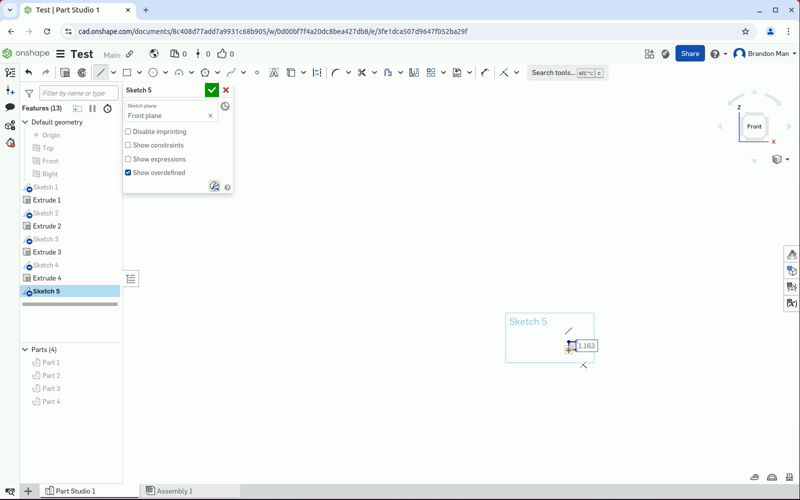
key(esc)
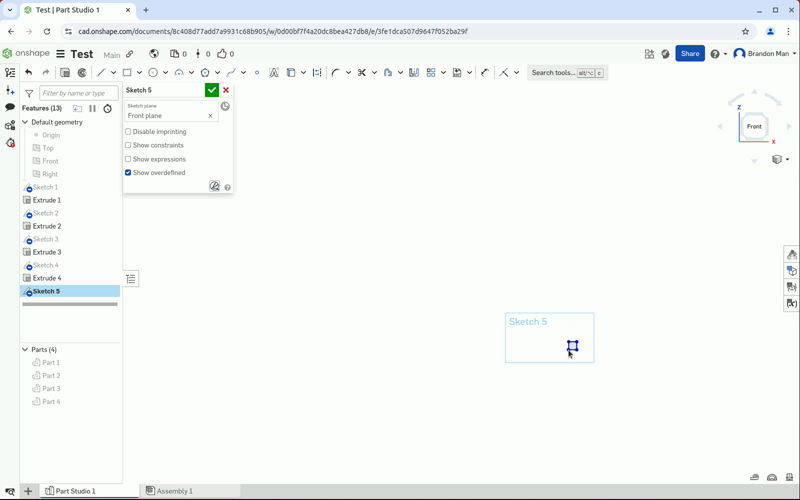
mouse_move(568, 343)
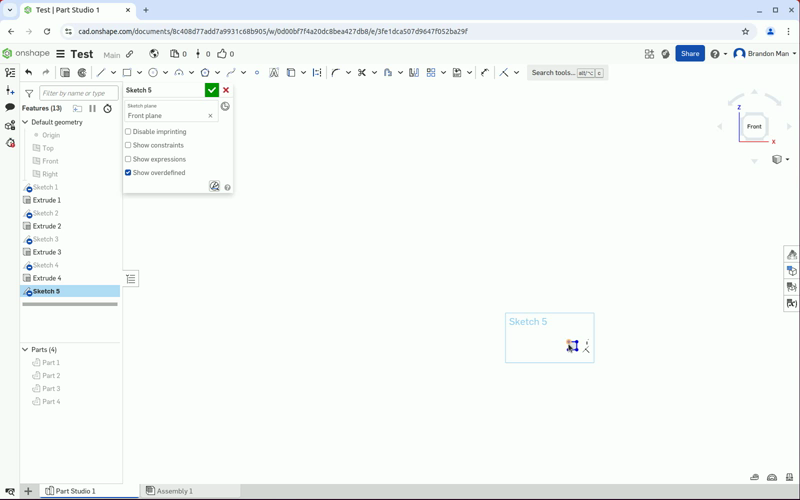
scroll(6)
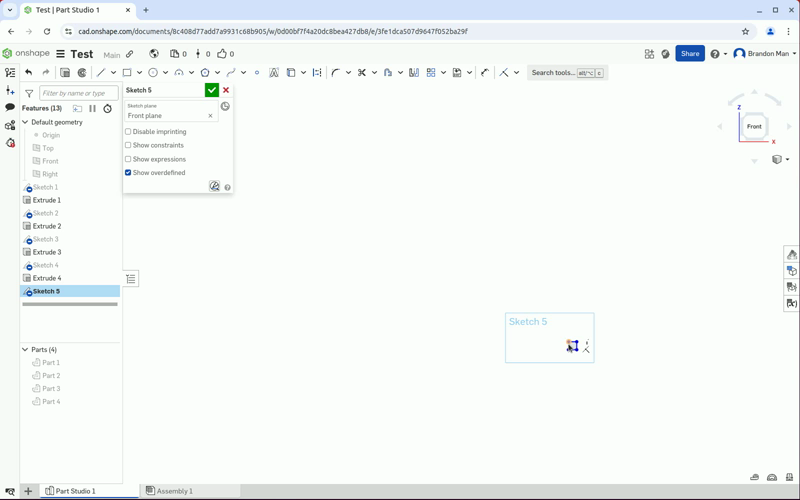
scroll(6)
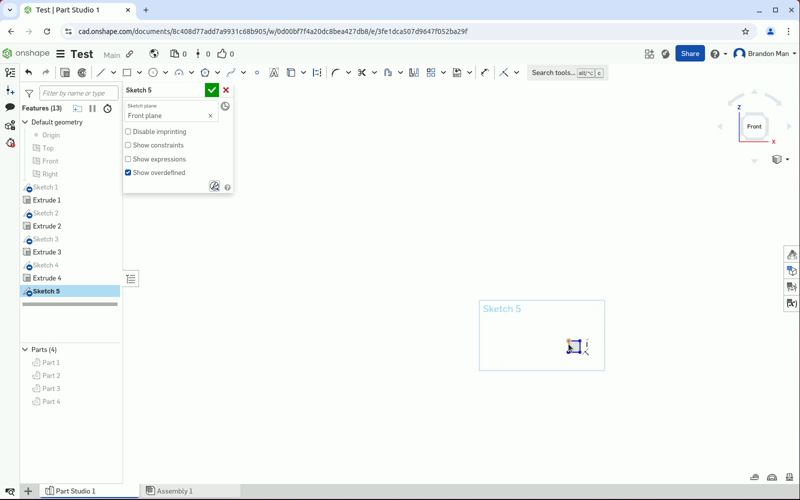
scroll(6)
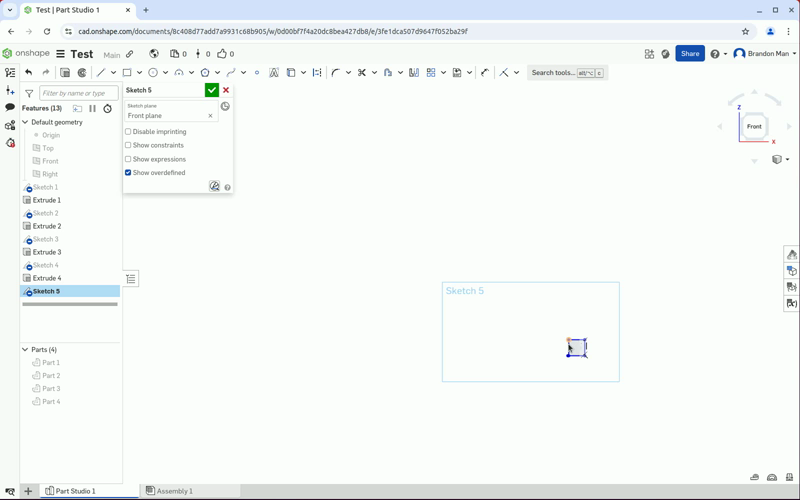
scroll(6)
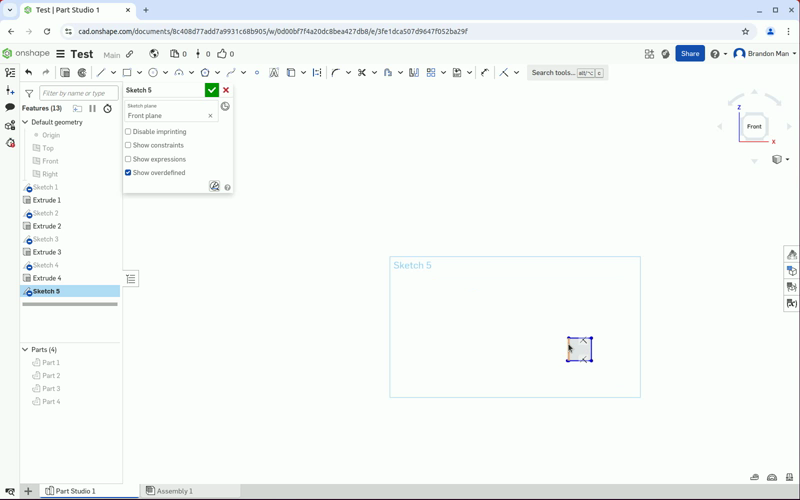
scroll(6)
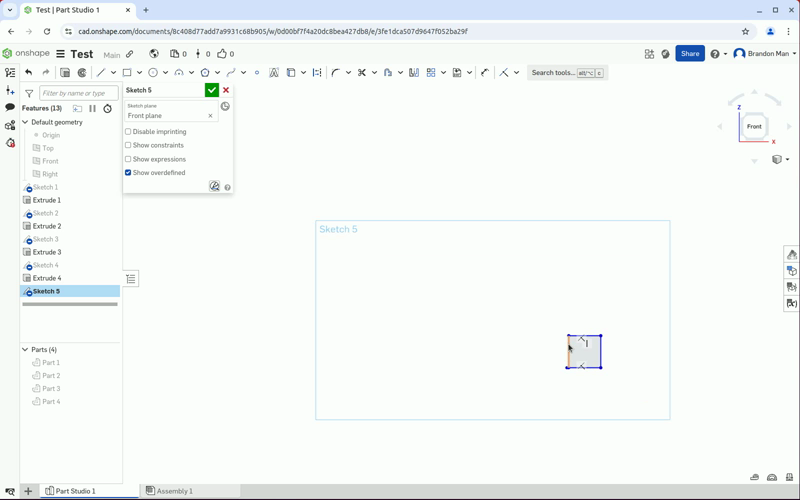
scroll(6)
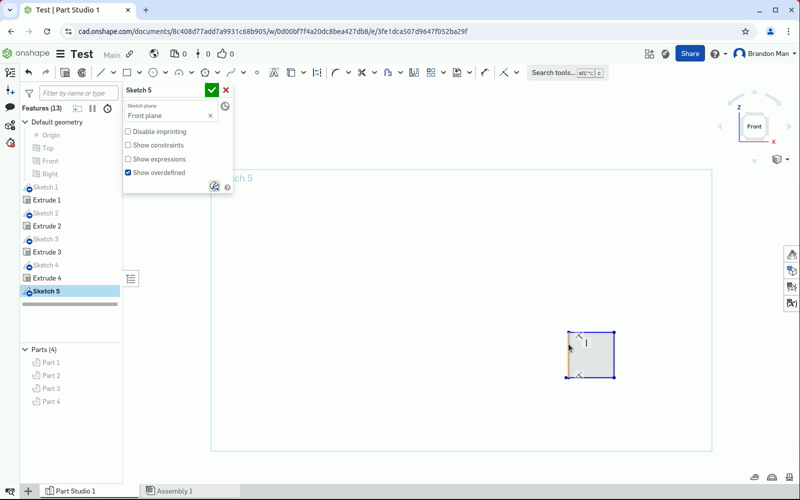
scroll(6)
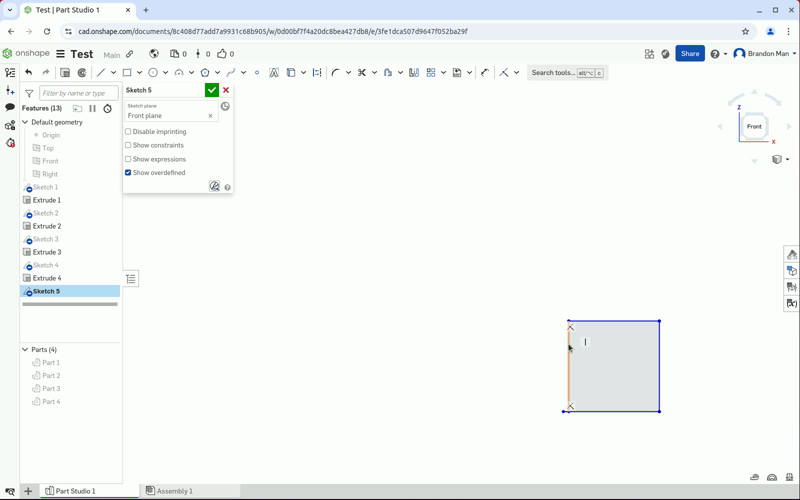
click(568, 343)
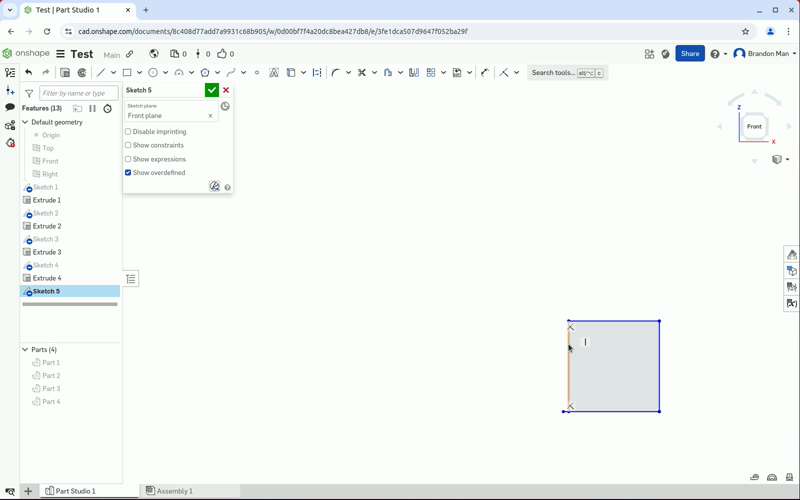
scroll(-6)
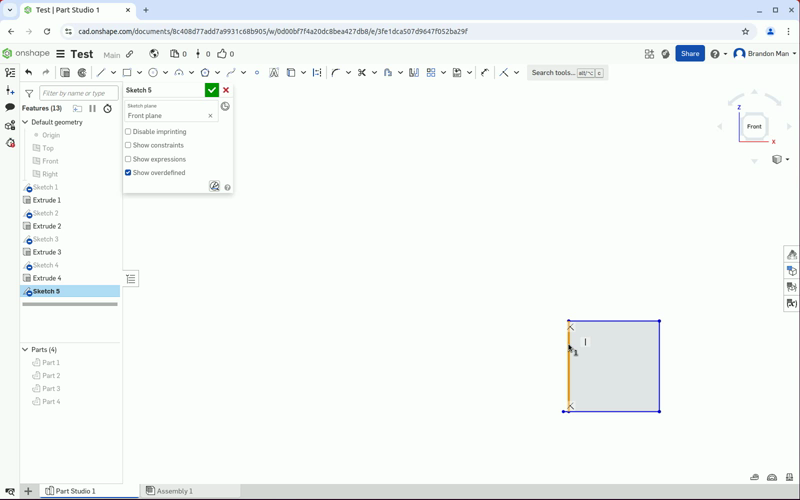
scroll(-6)
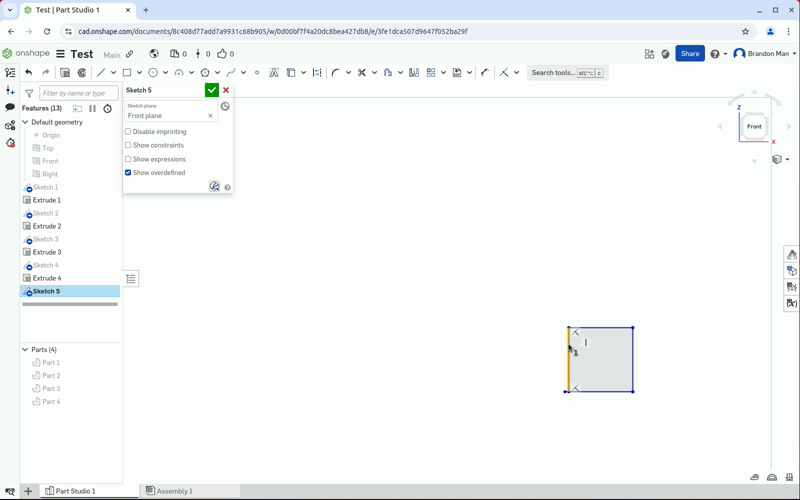
scroll(-6)
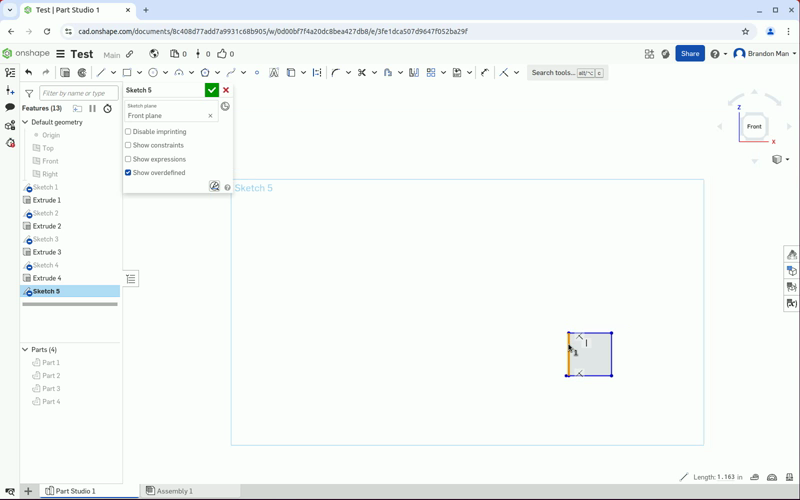
scroll(-6)
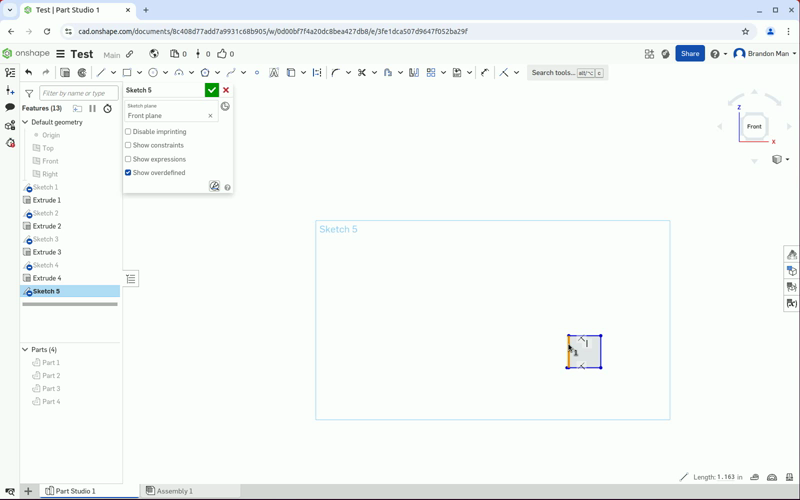
scroll(-6)
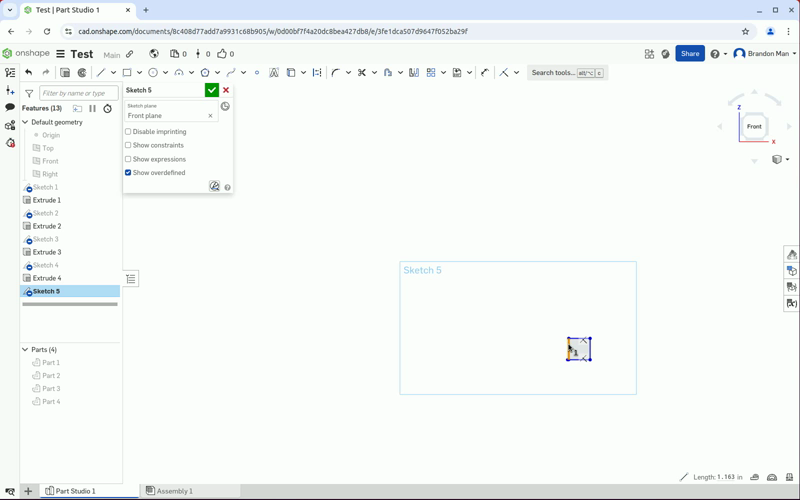
scroll(-6)
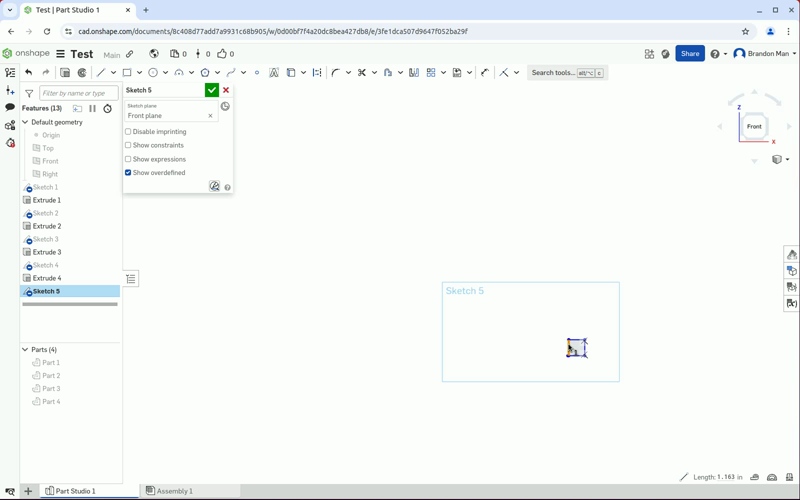
scroll(-6)
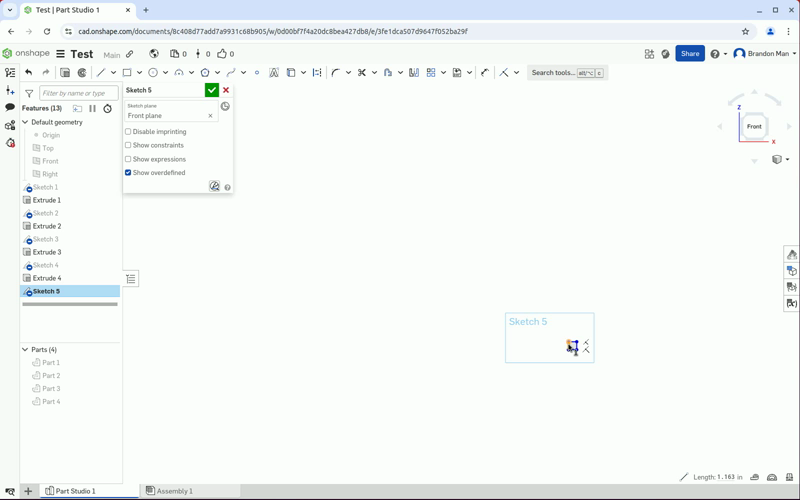
mouse_move(73, 352)
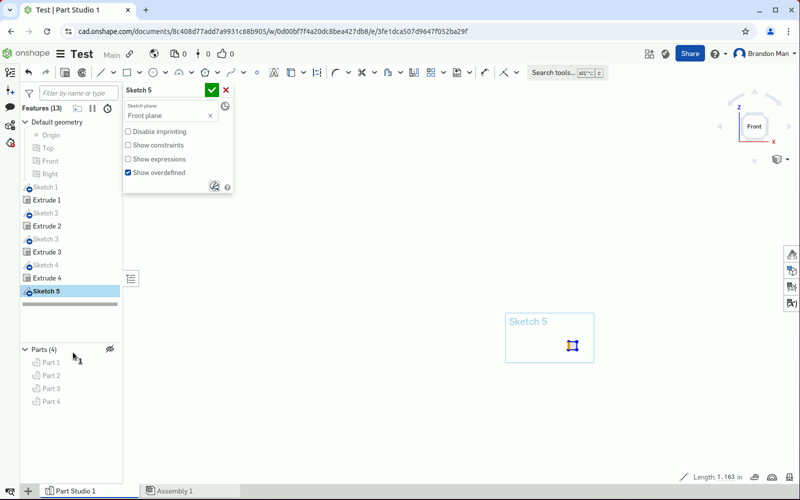
key(shift+y)
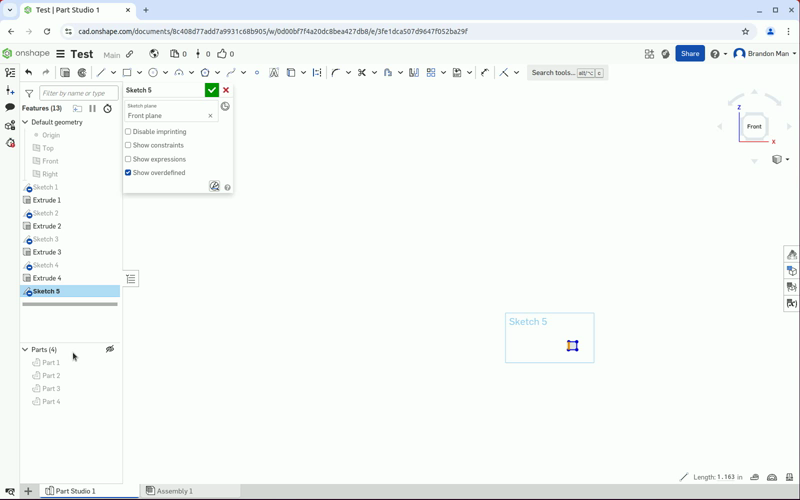
key(shift+e)
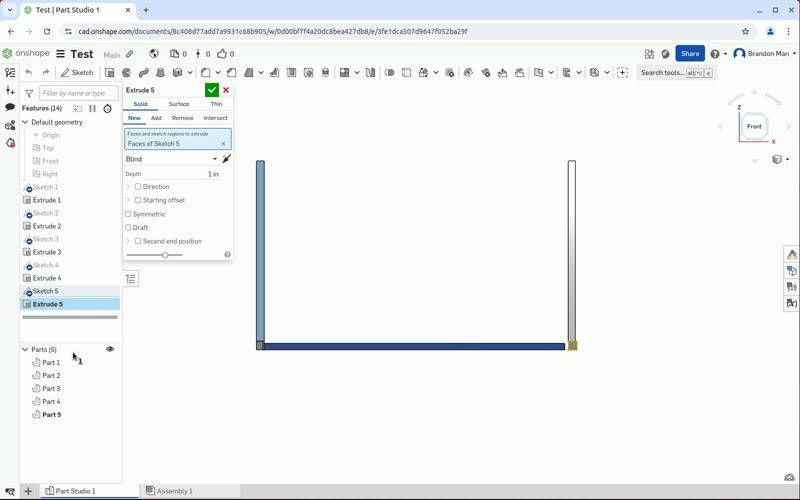
mouse_move(143, 106)
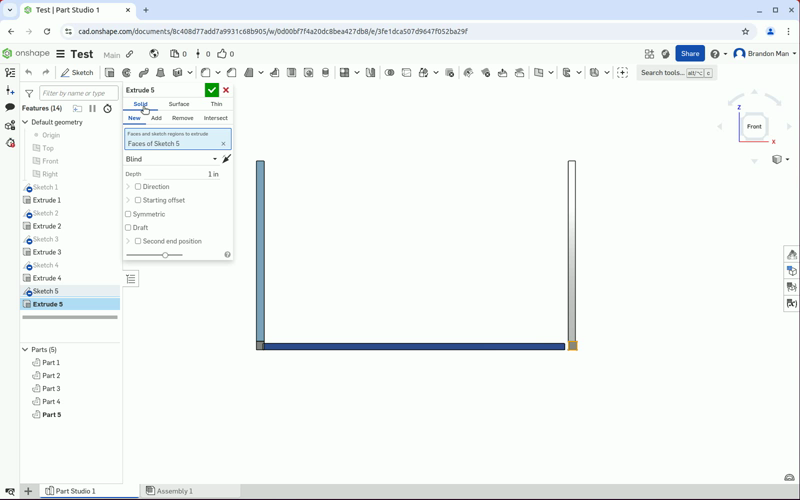
click(143, 106)
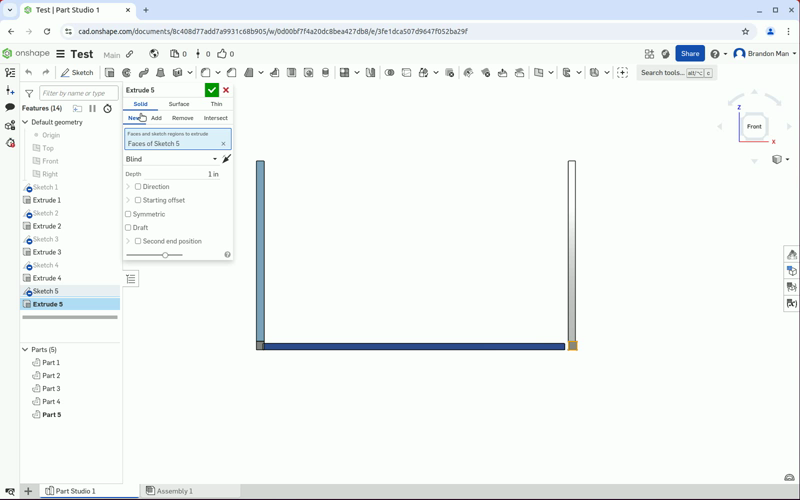
mouse_move(137, 120)
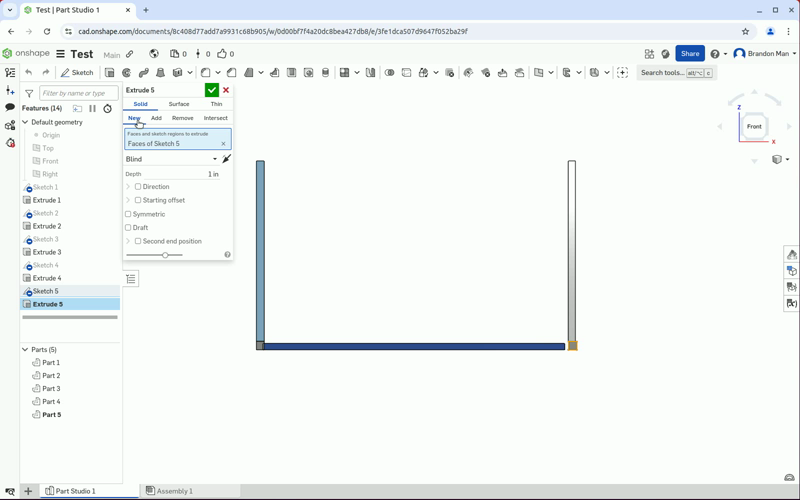
click(137, 120)
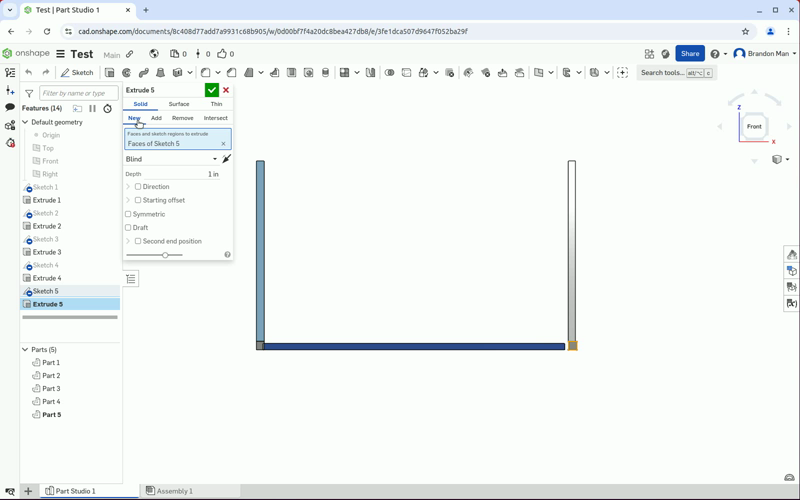
key(tab, 4)
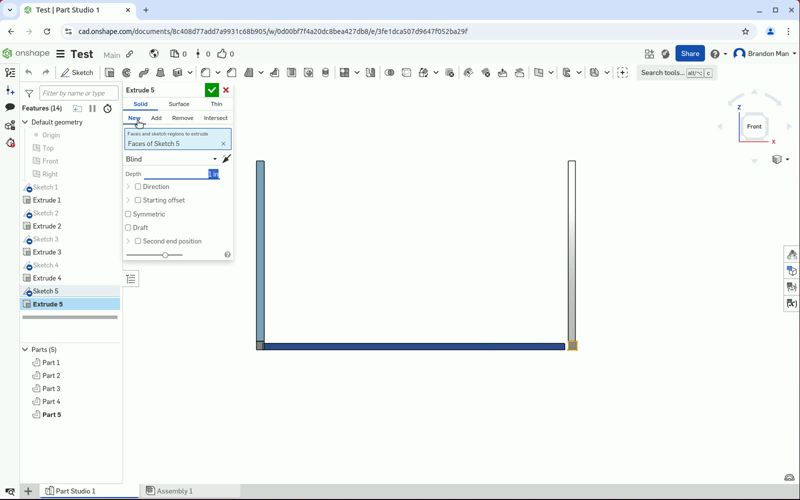
text(0.482)
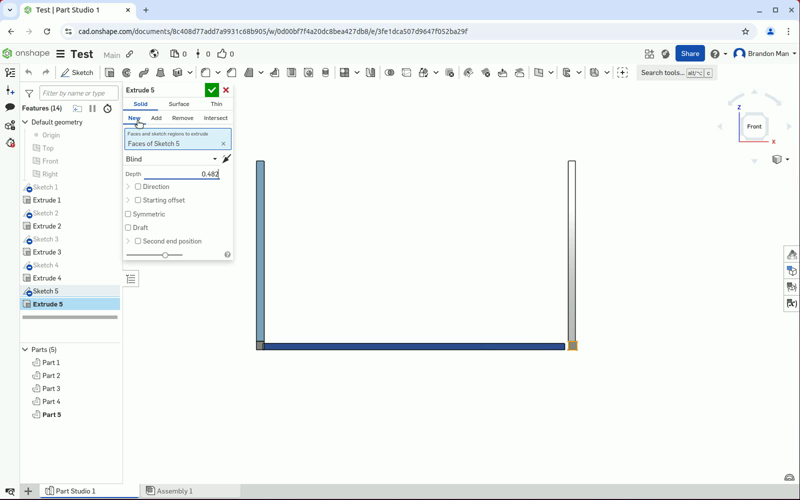
key(tab, 3)
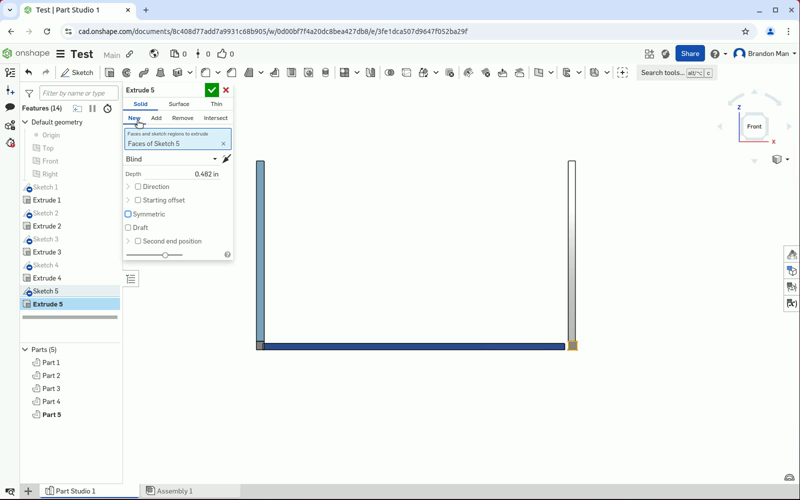
key(space)
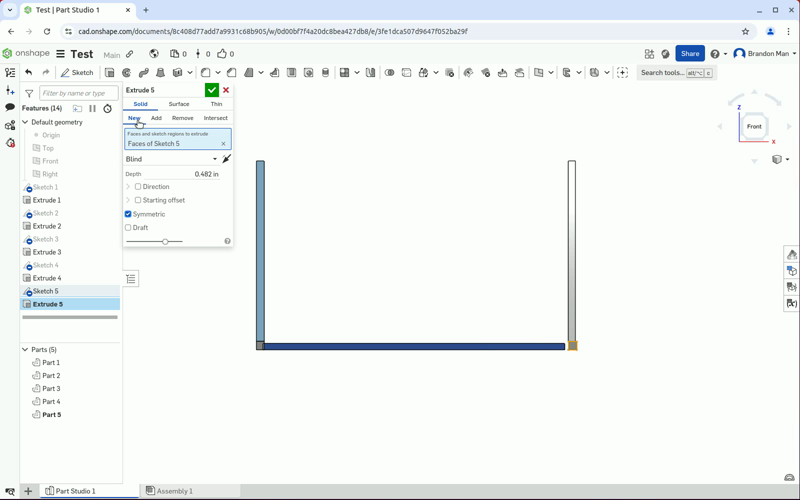
key(enter)
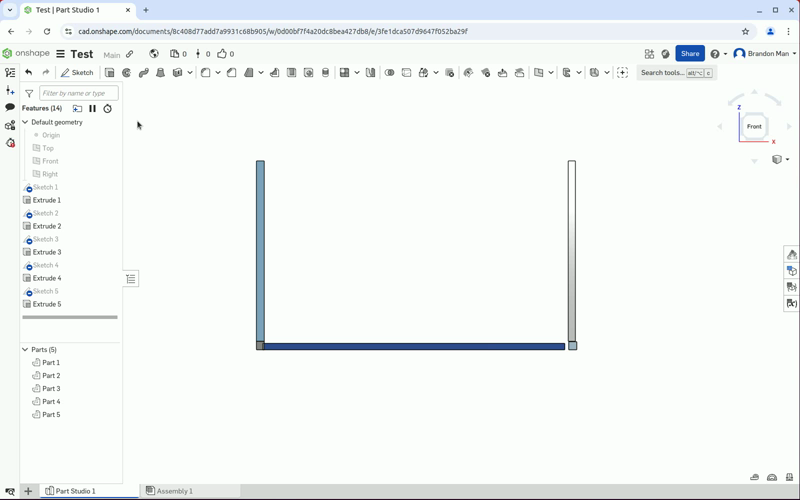
key(shift+h)
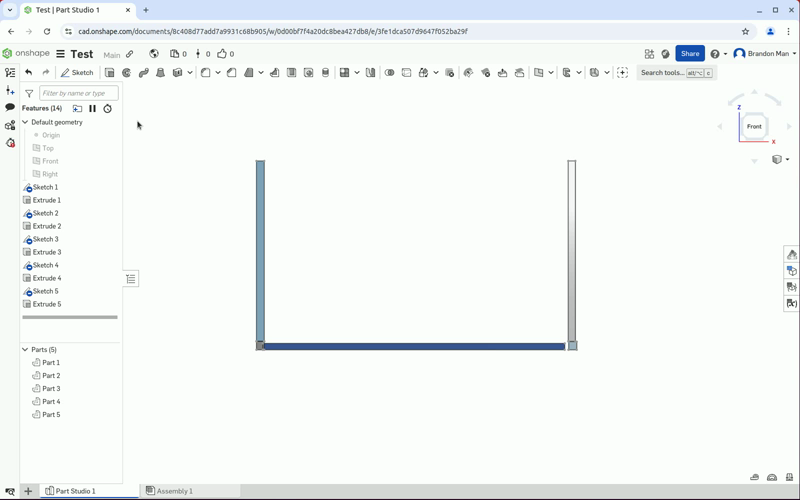
key(shift+h)
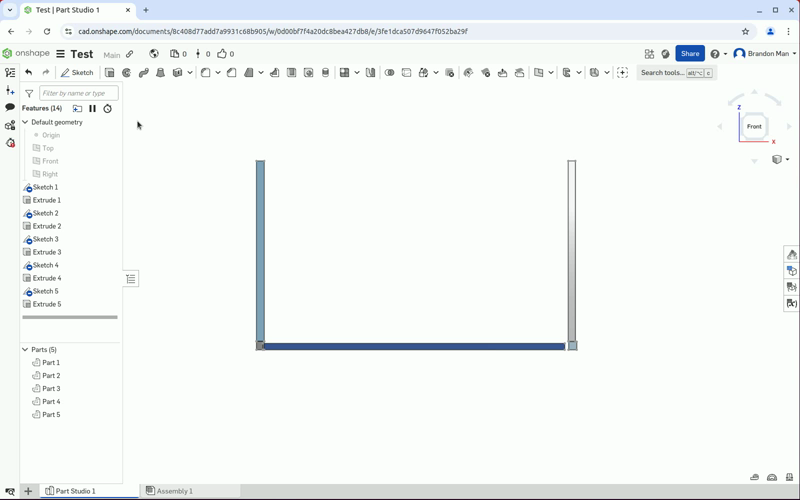
key(shift+7)
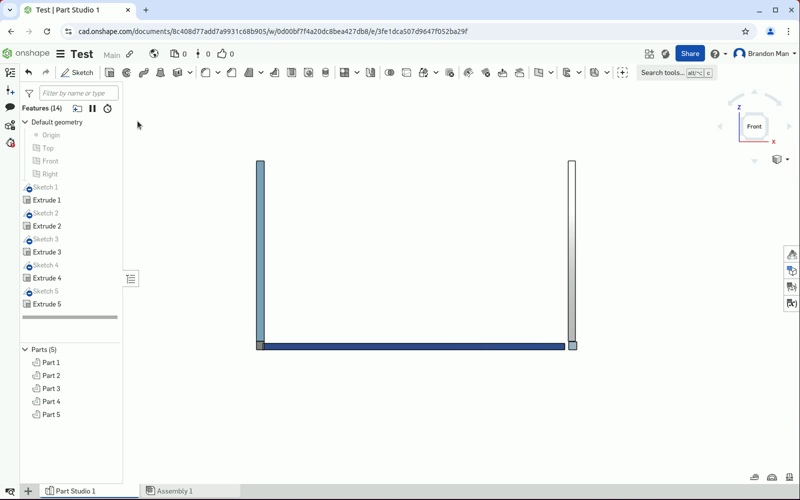
key(left, 2)
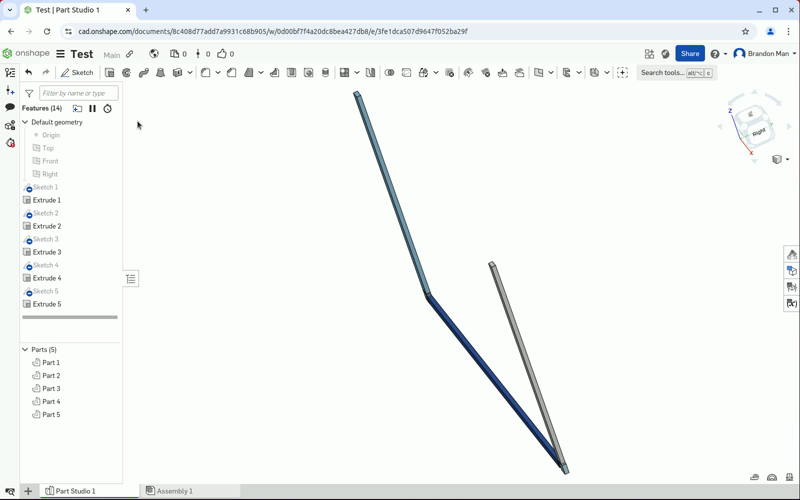
key(down, 2)
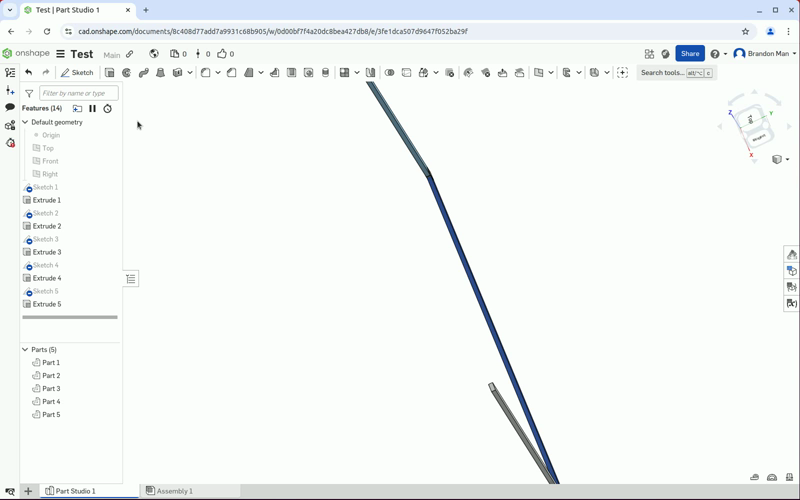
key(up, 2)
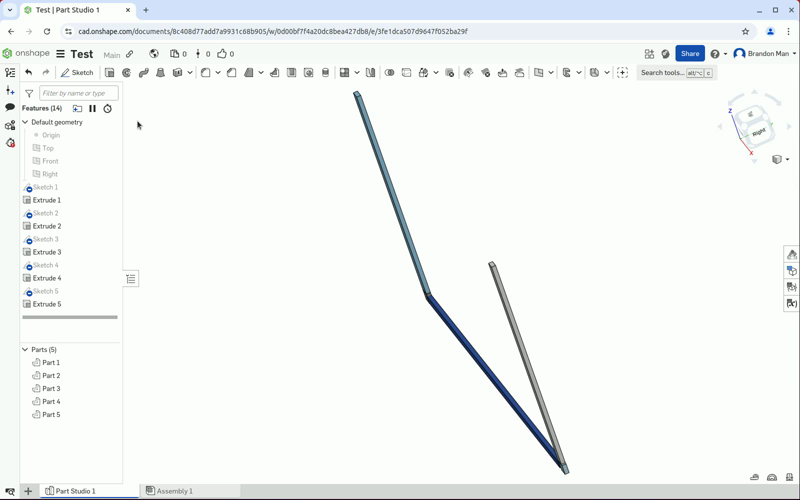
key(right, 2)
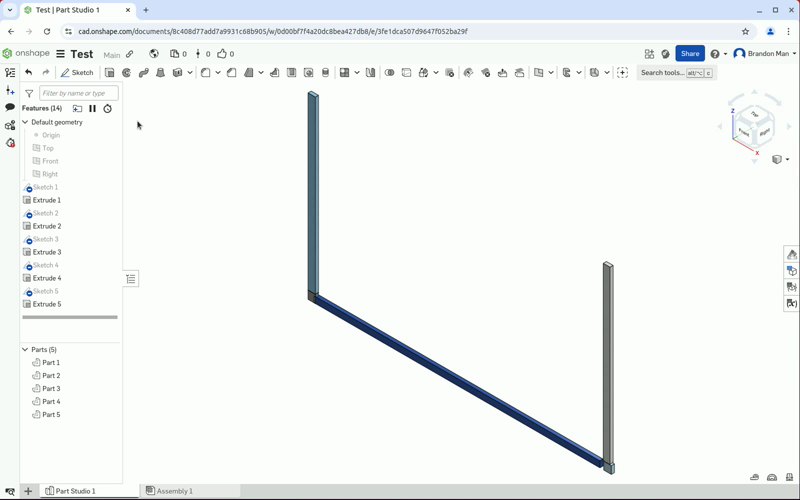
mouse_move(73, 189)
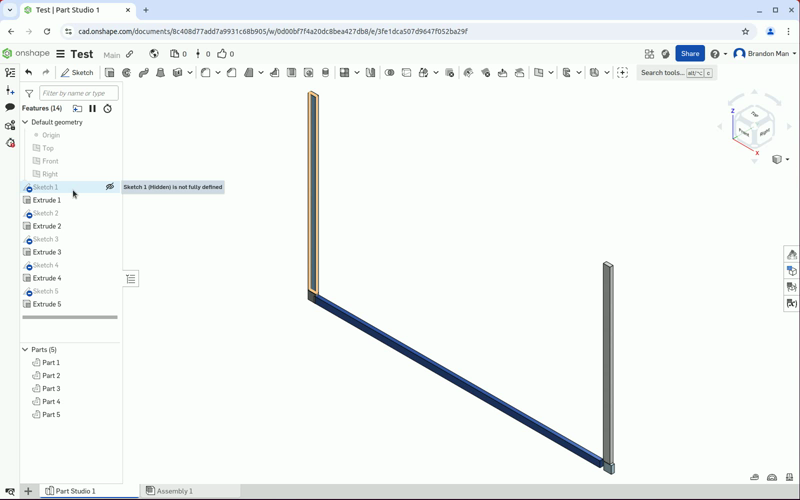
click(73, 189)